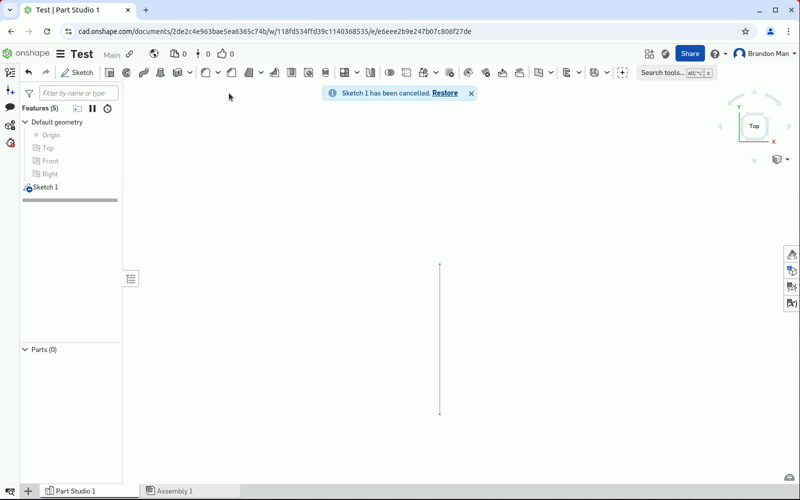
key(shift+h)
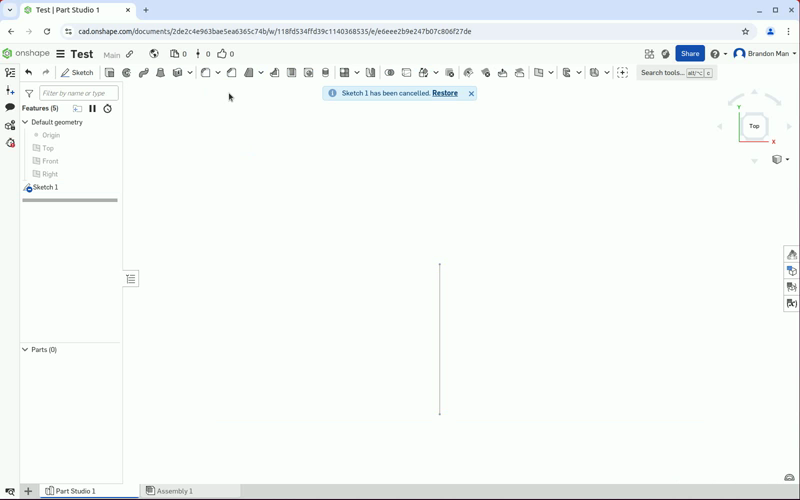
key(shift+s)
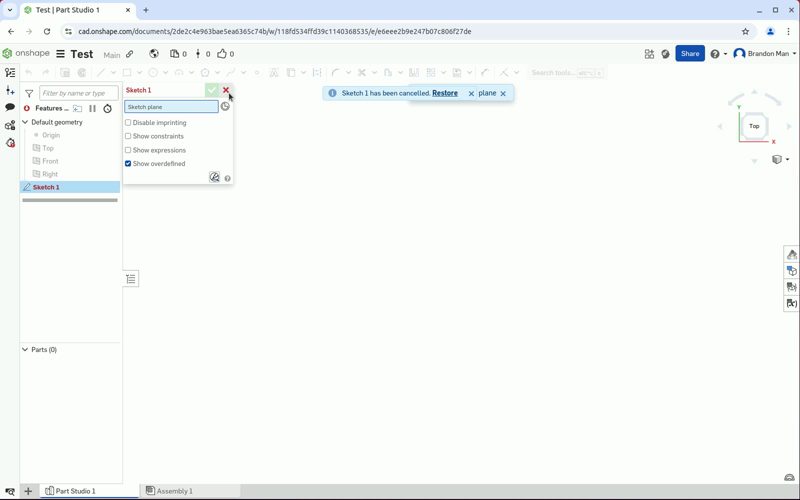
mouse_move(73, 150)
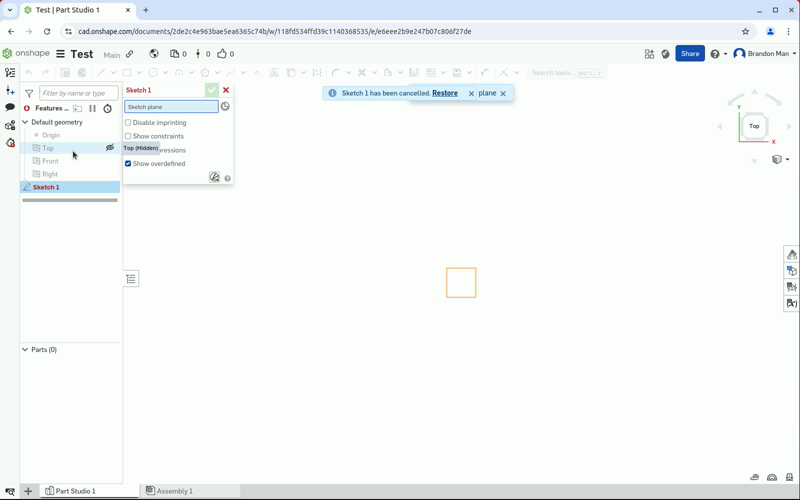
click(73, 150)
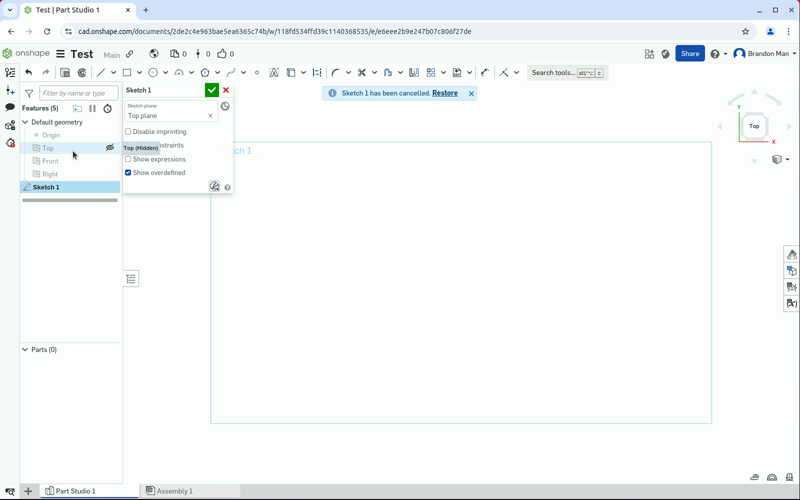
mouse_move(73, 352)
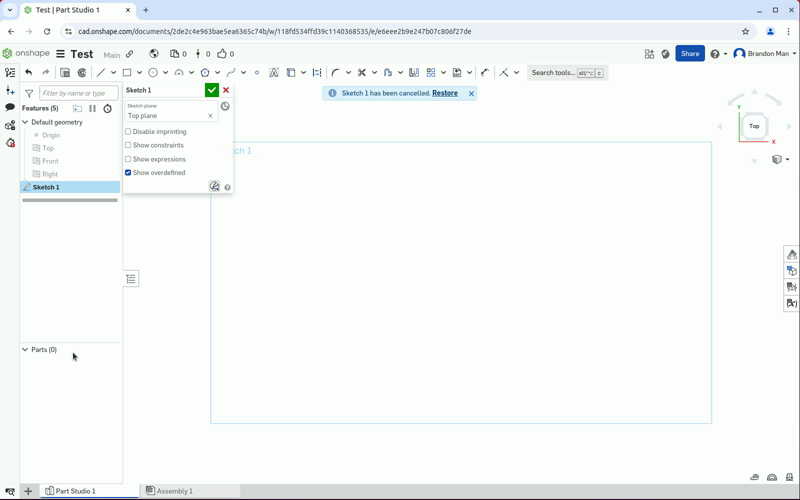
key(y)
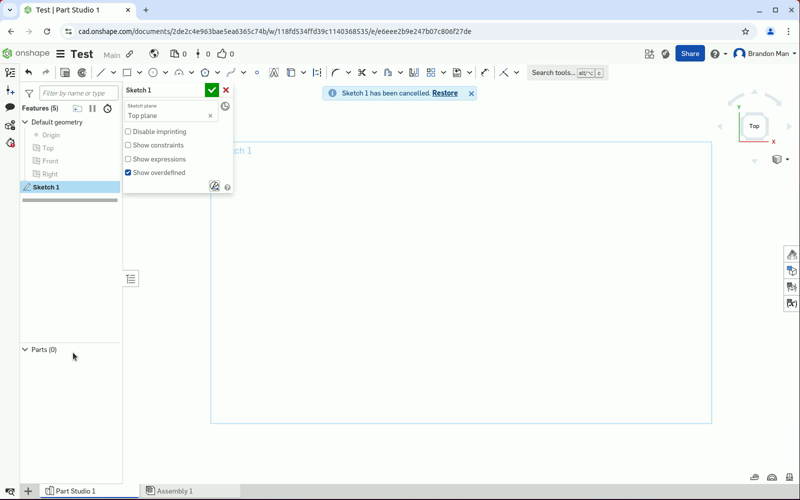
key(l)
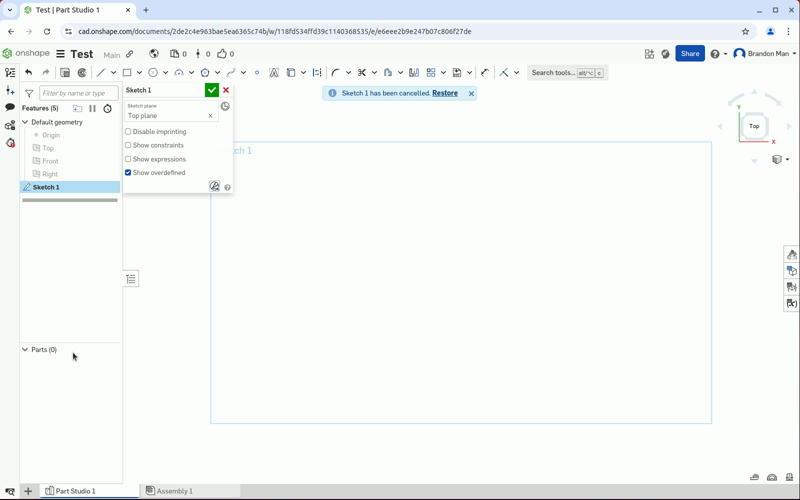
key_down(shift)
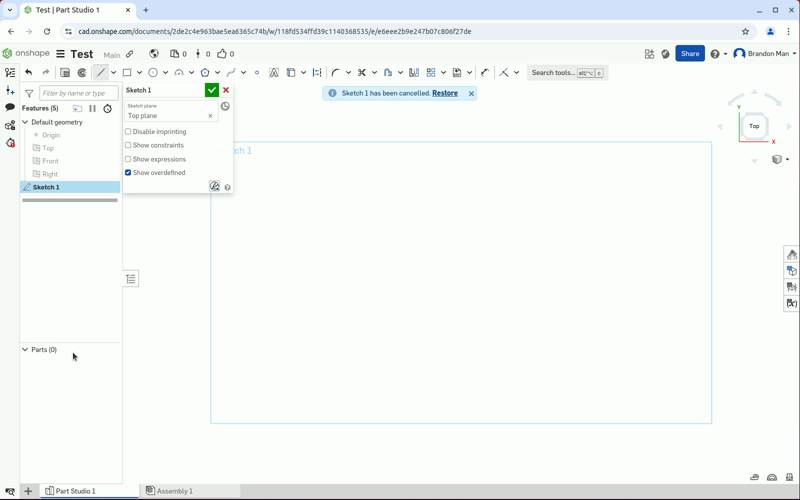
mouse_move(384, 282)
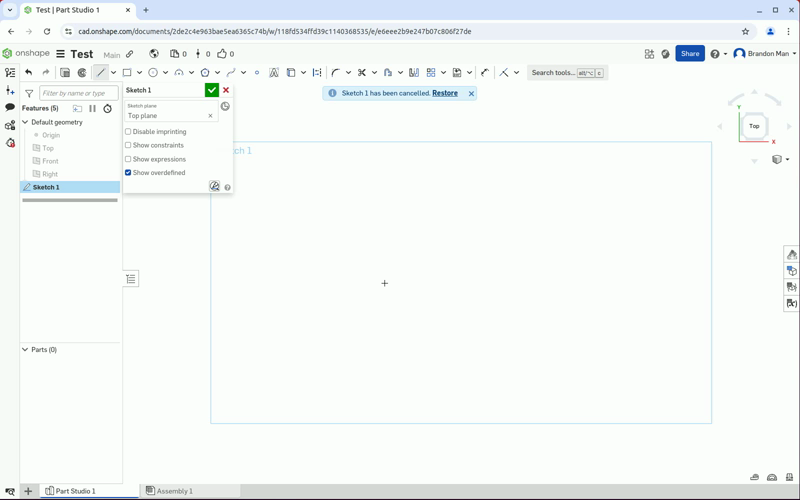
click(384, 282)
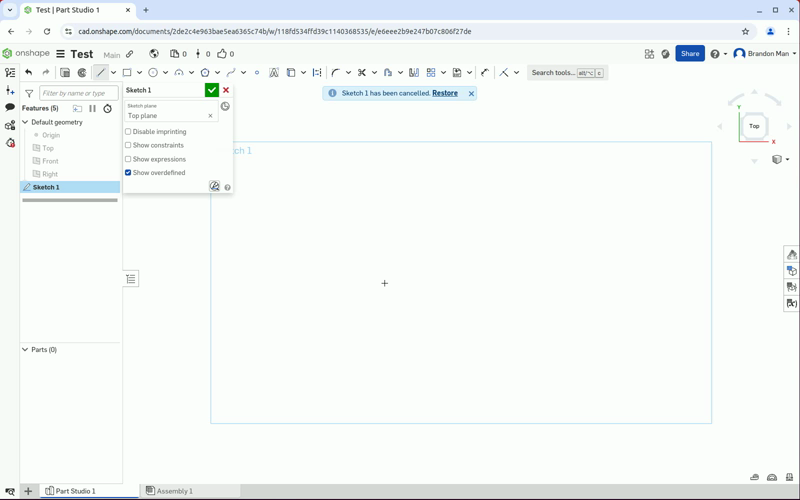
key_up(shift)
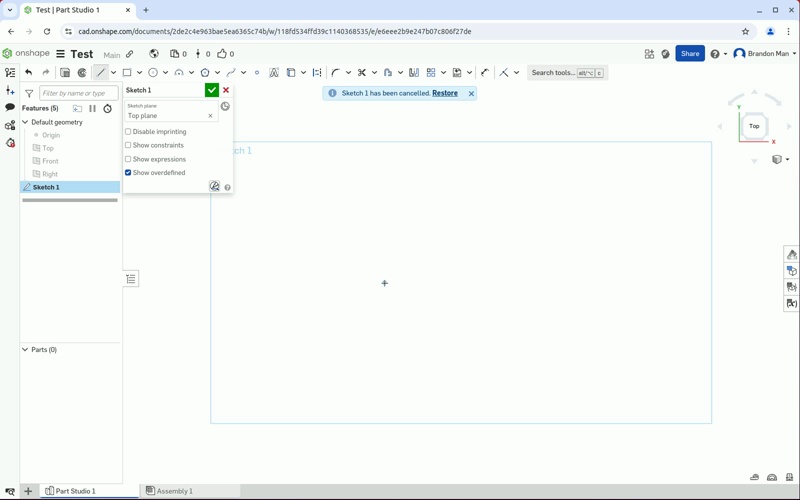
key_down(shift)
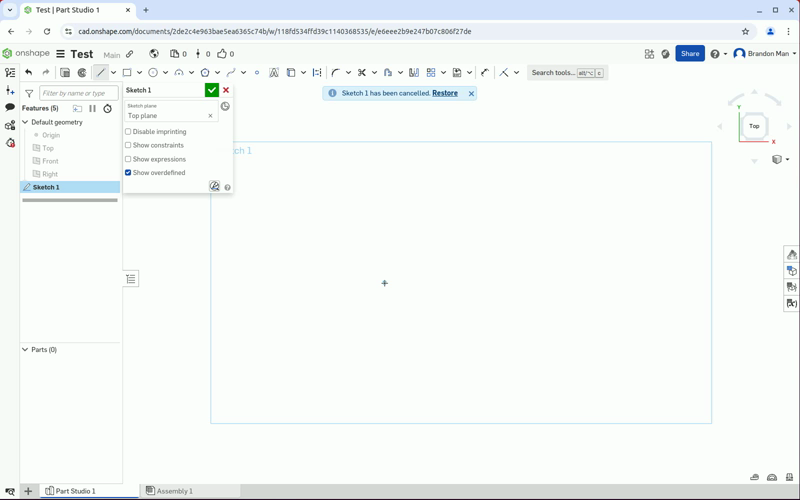
mouse_move(414, 282)
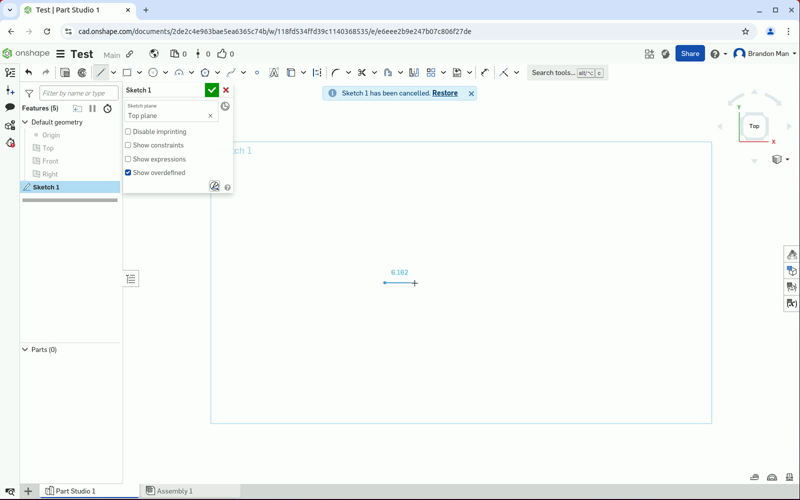
mouse_move(385, 282)
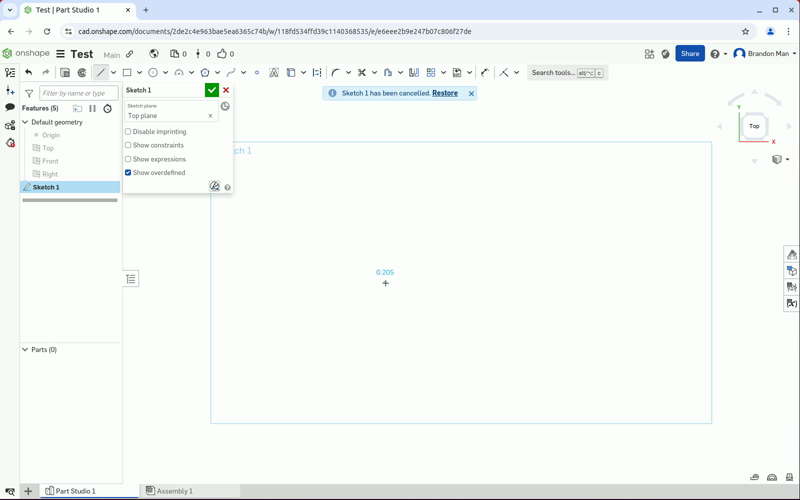
scroll(6)
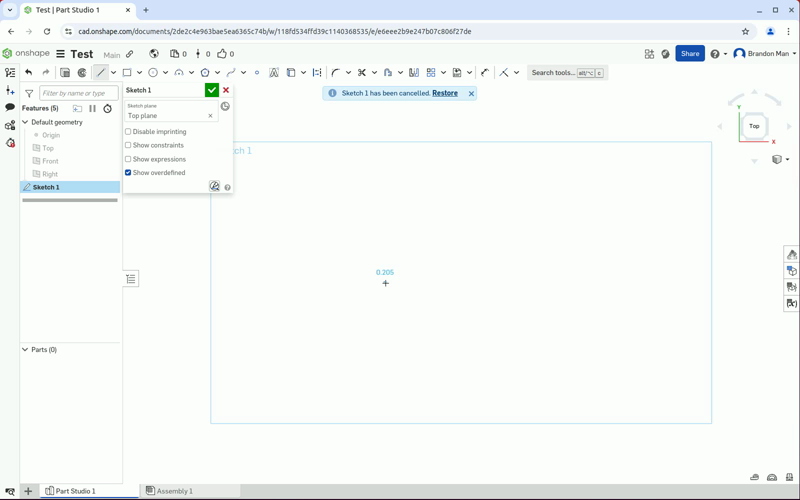
scroll(6)
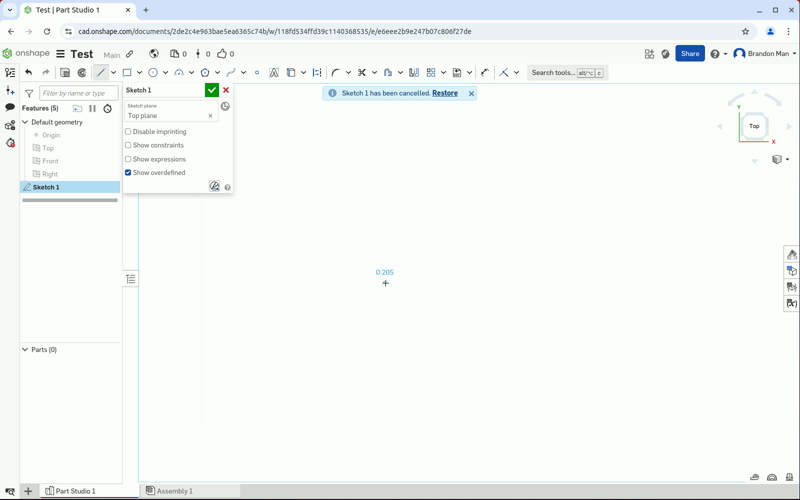
scroll(6)
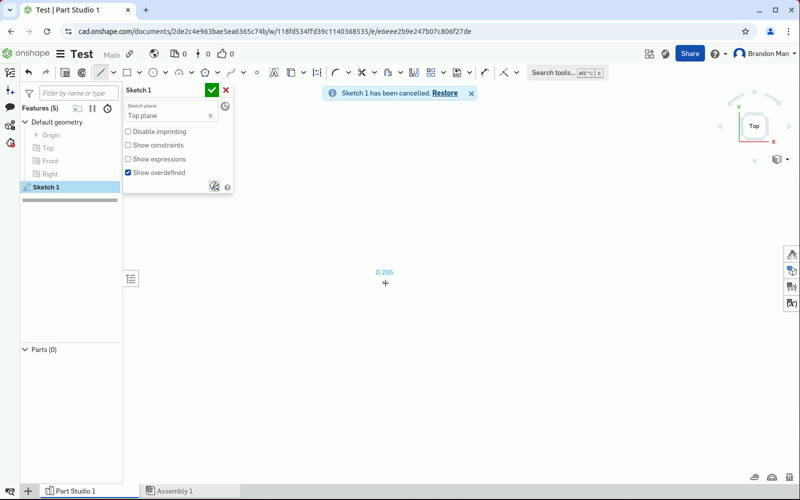
scroll(6)
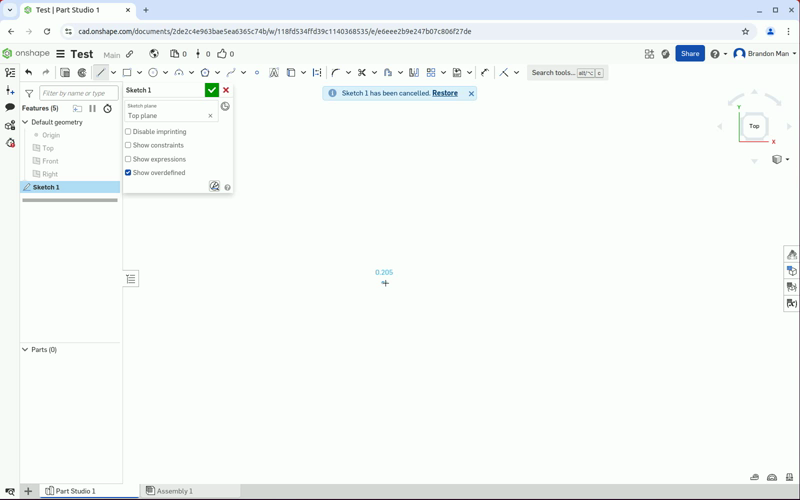
scroll(6)
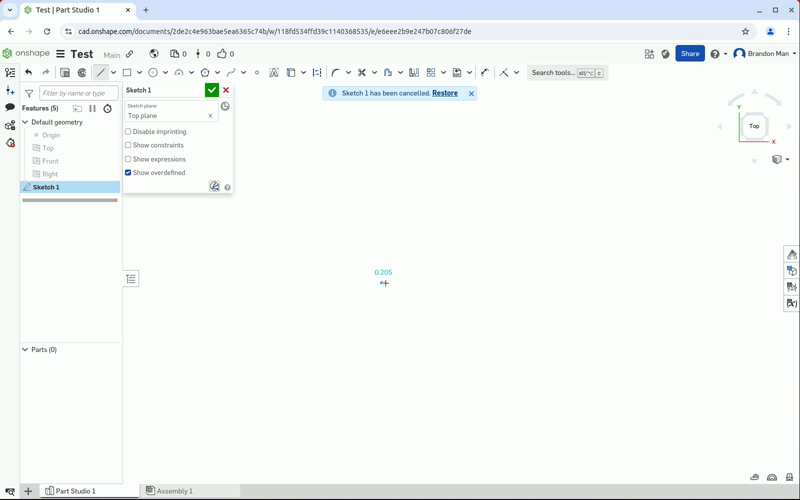
scroll(6)
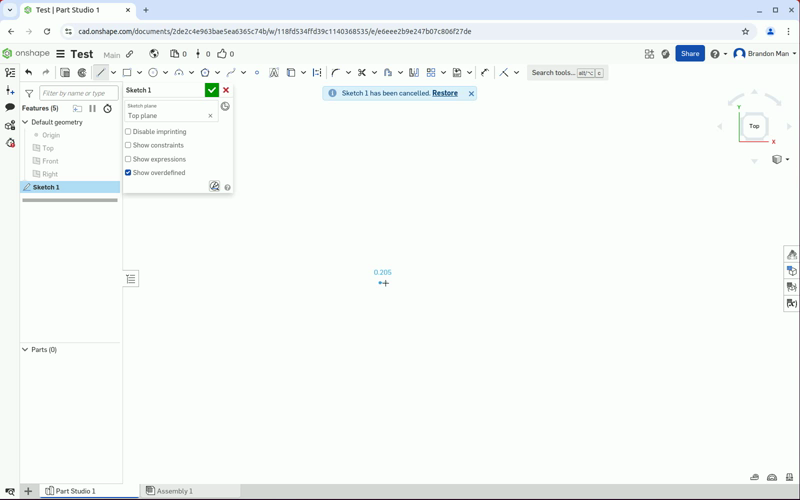
scroll(6)
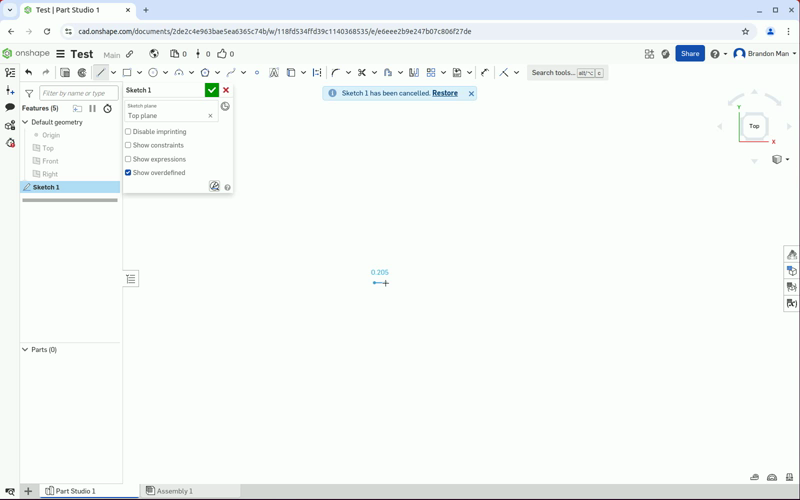
click(385, 282)
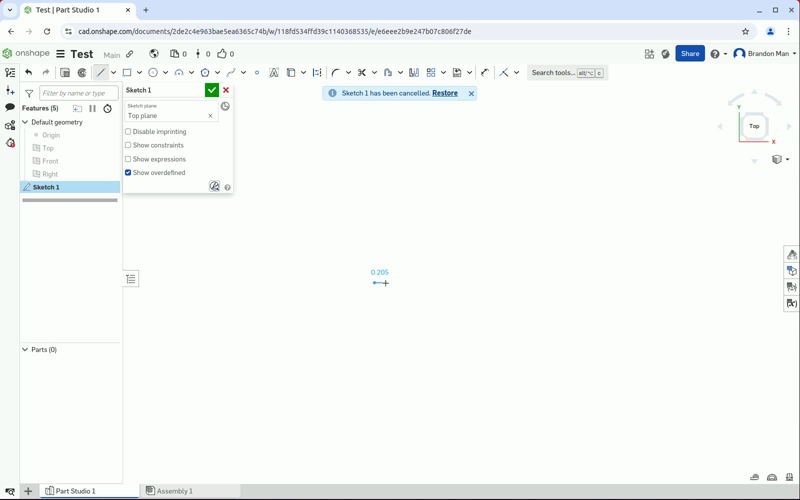
scroll(-6)
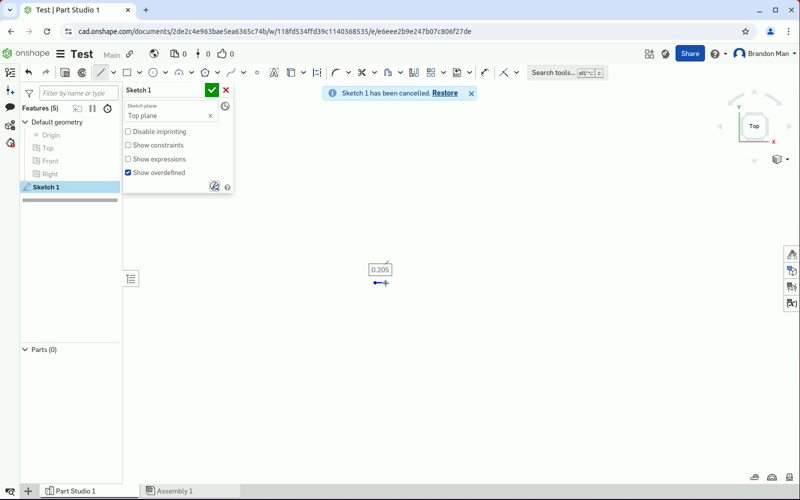
scroll(-6)
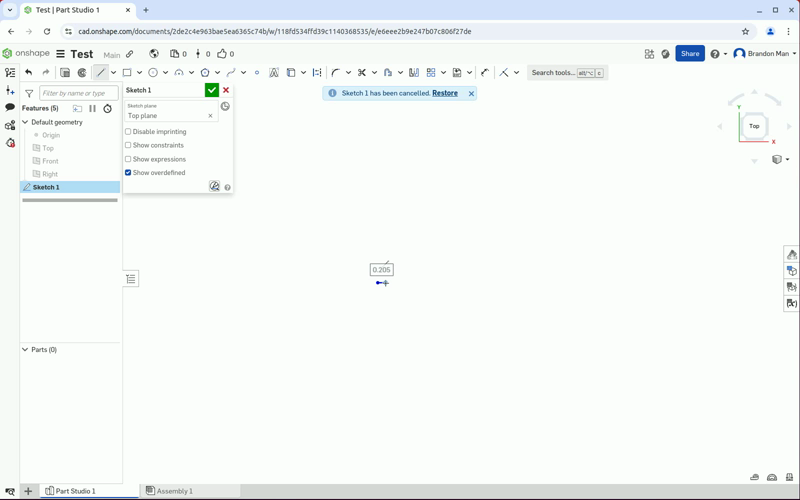
scroll(-6)
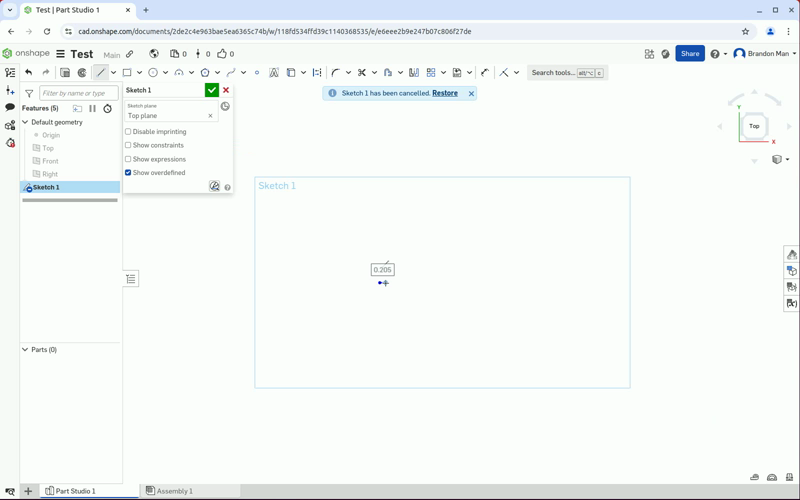
scroll(-6)
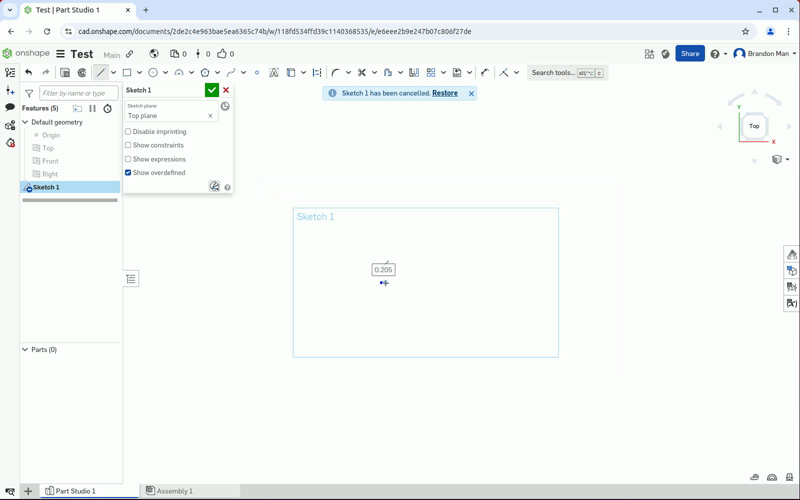
scroll(-6)
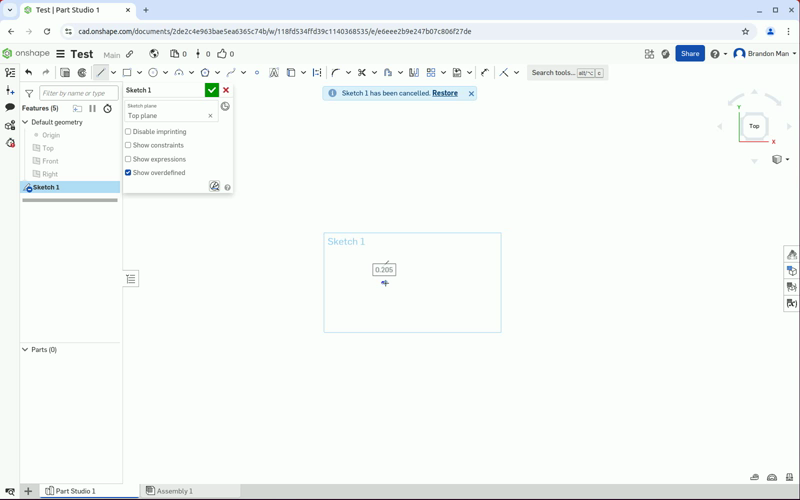
scroll(-6)
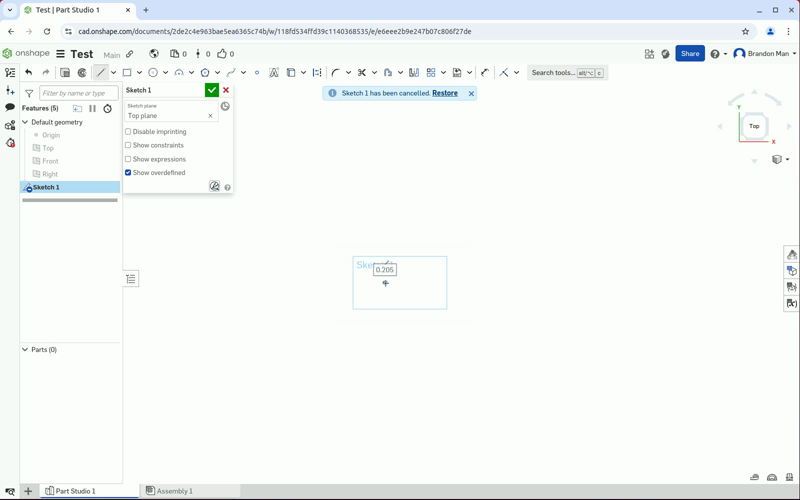
scroll(-6)
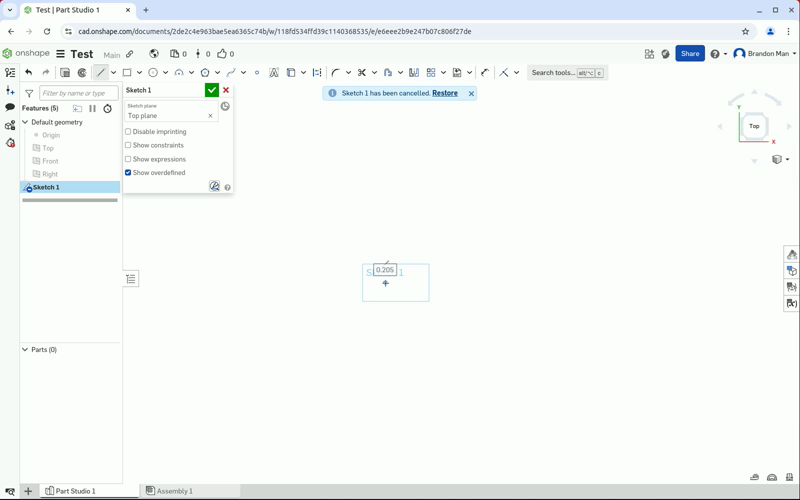
key_up(shift)
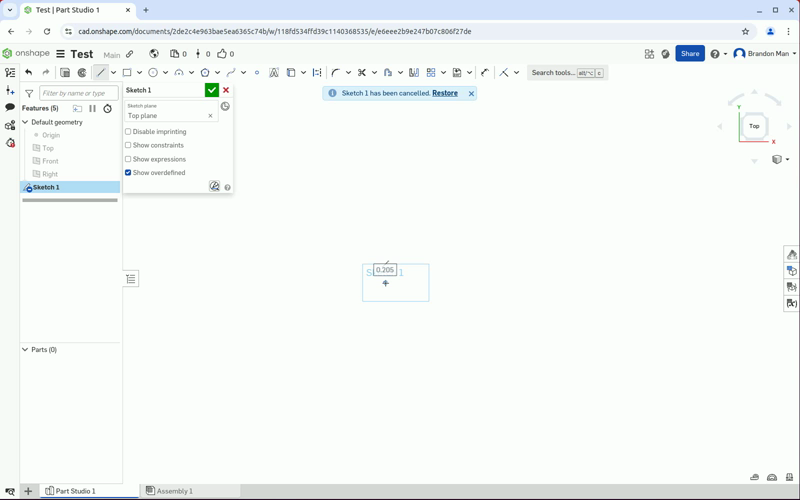
key_down(shift)
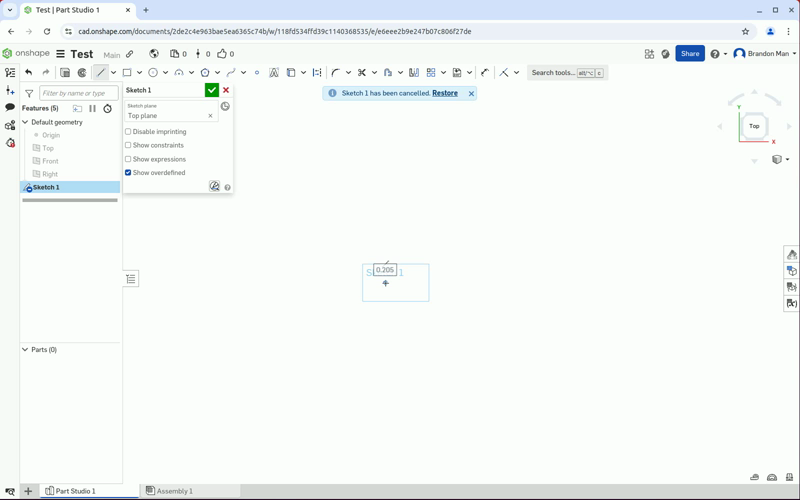
mouse_move(385, 211)
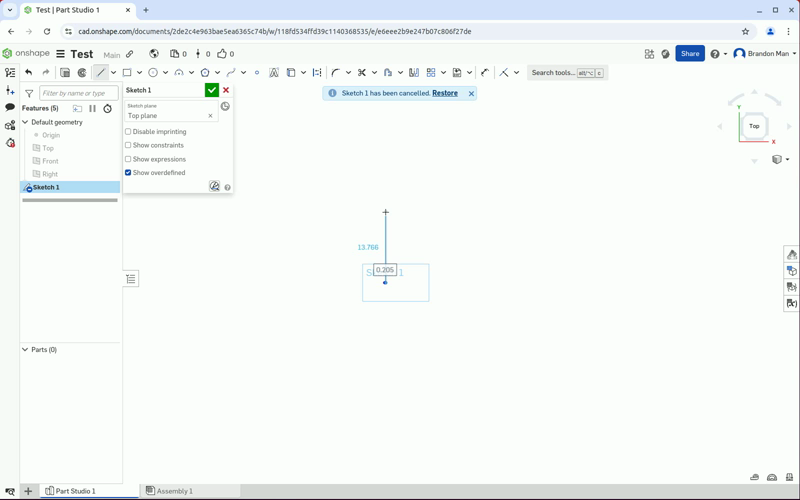
click(385, 211)
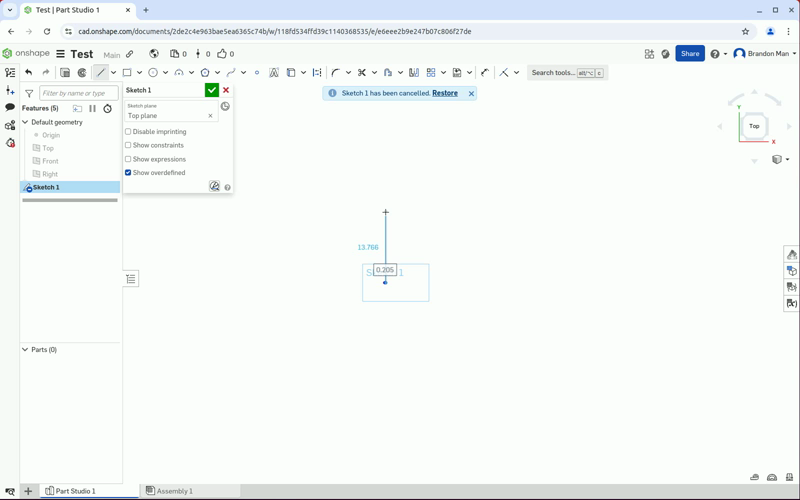
key_up(shift)
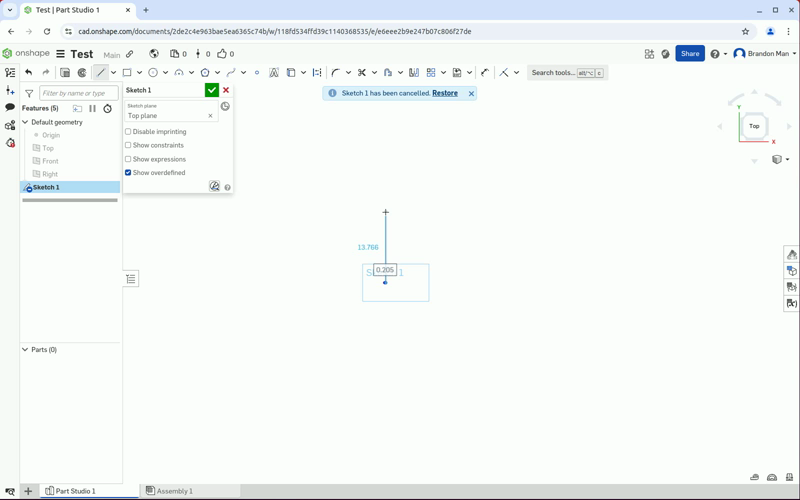
key(esc)
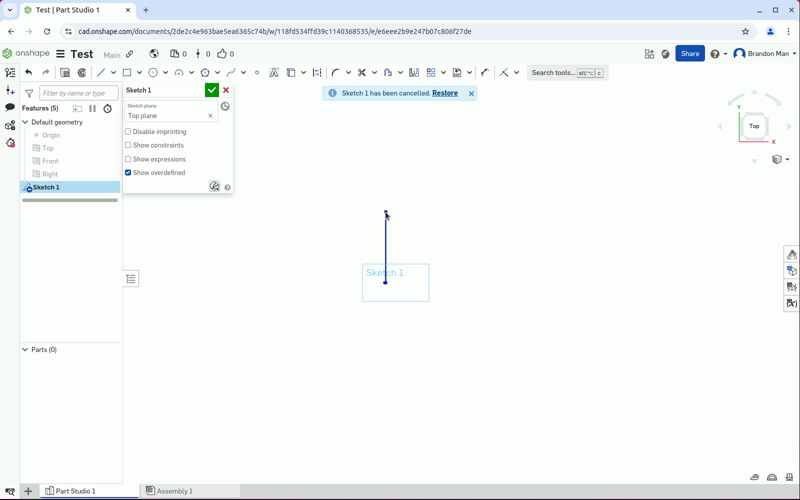
key(a)
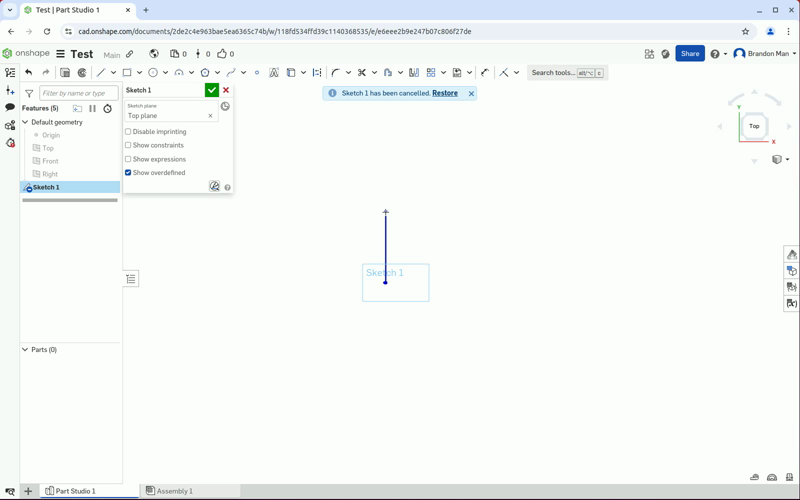
mouse_move(385, 211)
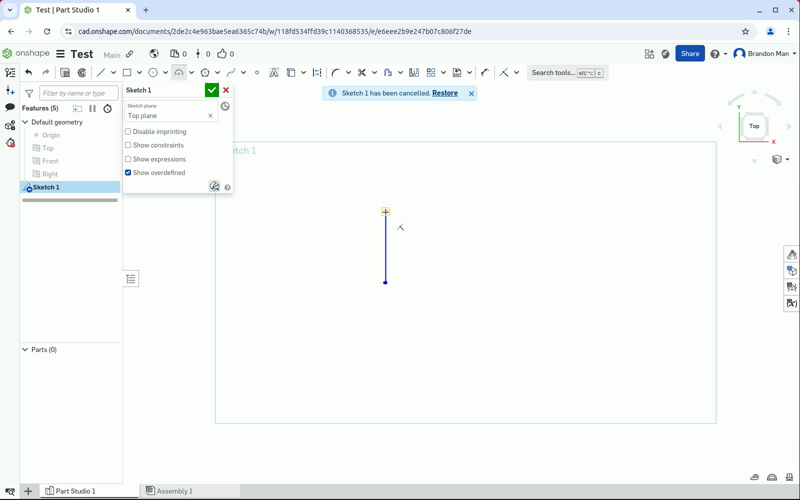
click(385, 211)
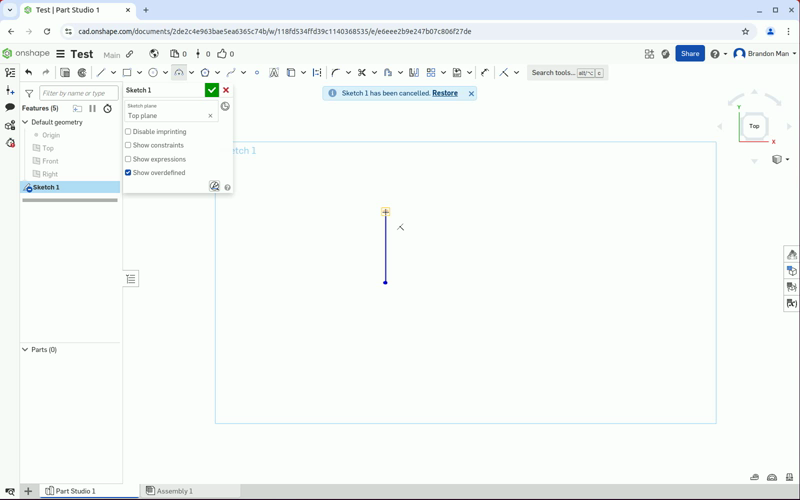
key_down(shift)
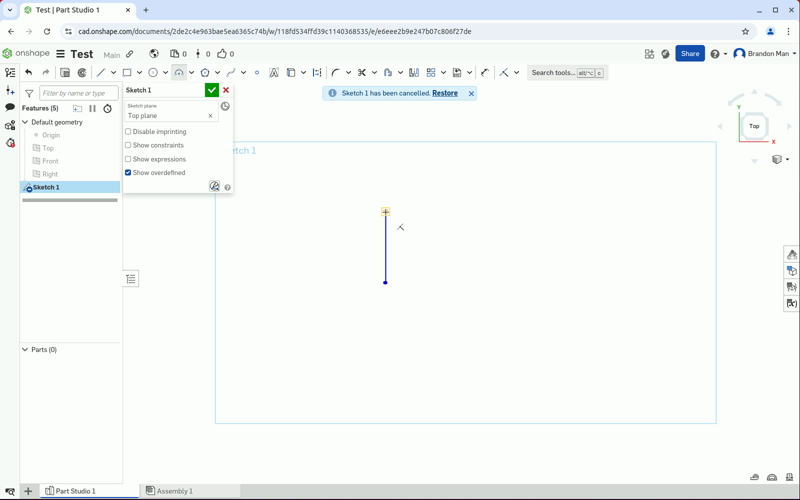
mouse_move(459, 211)
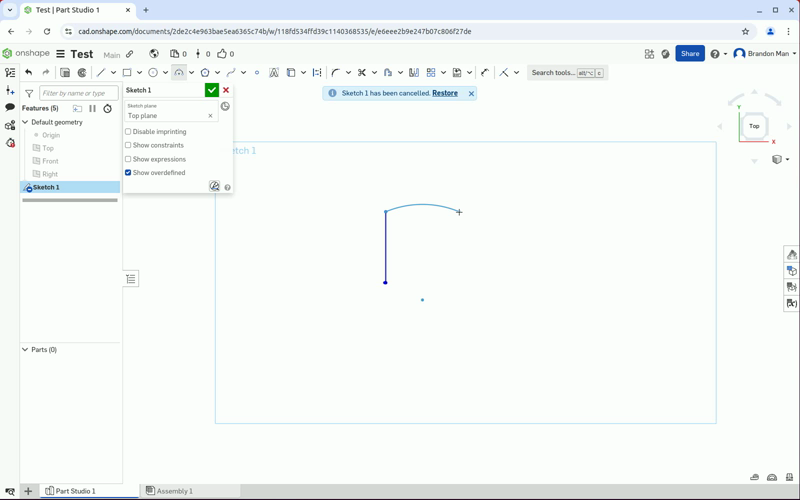
click(459, 211)
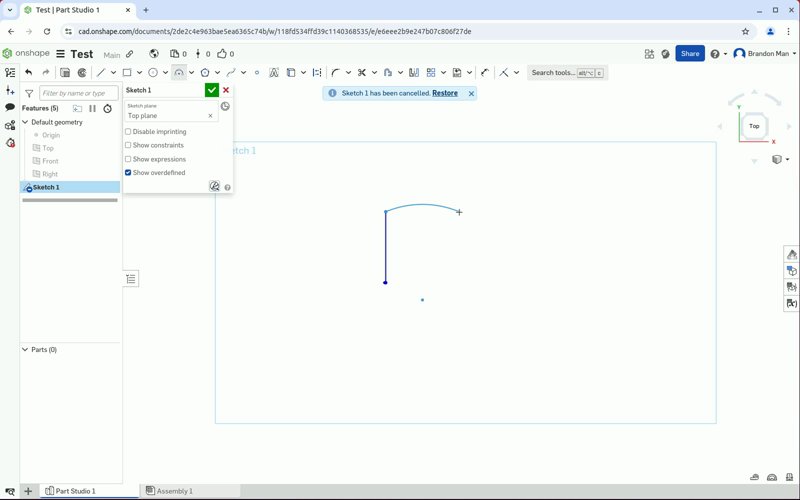
mouse_move(422, 174)
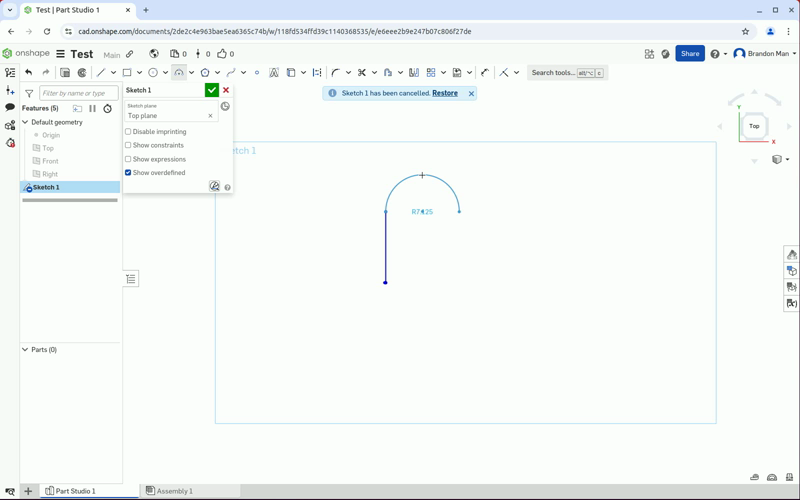
click(422, 174)
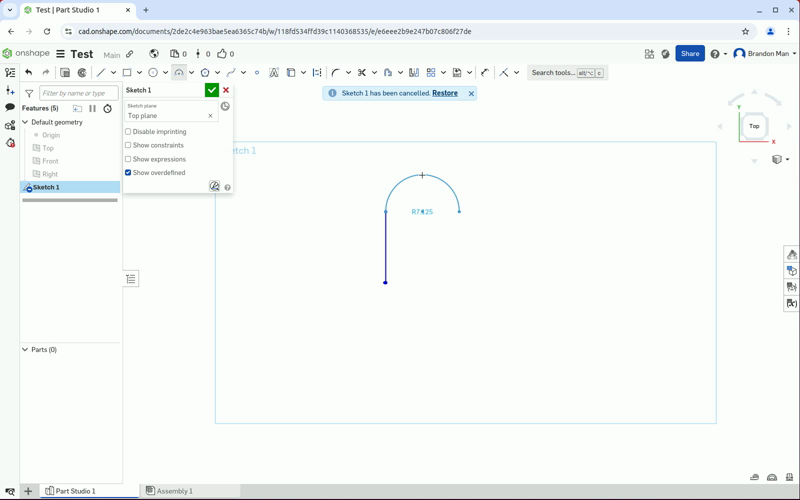
key_up(shift)
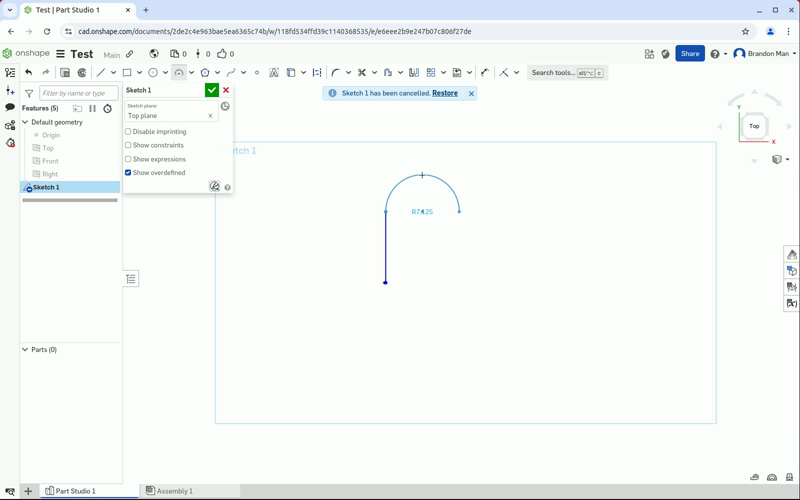
key(esc)
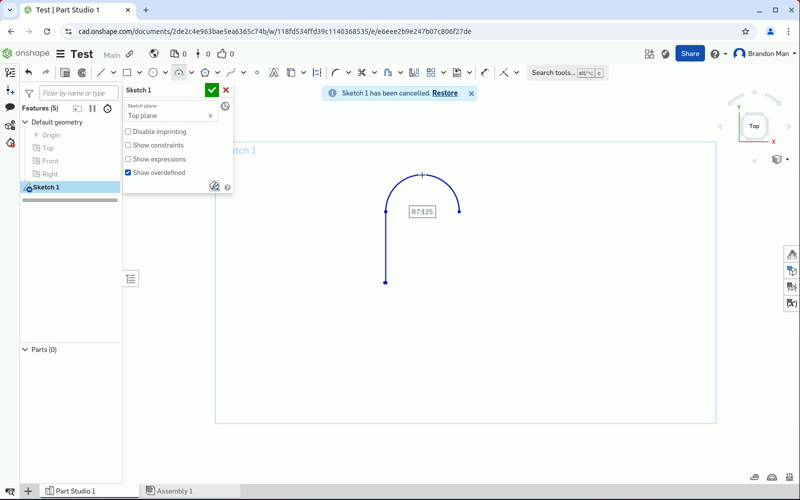
key(l)
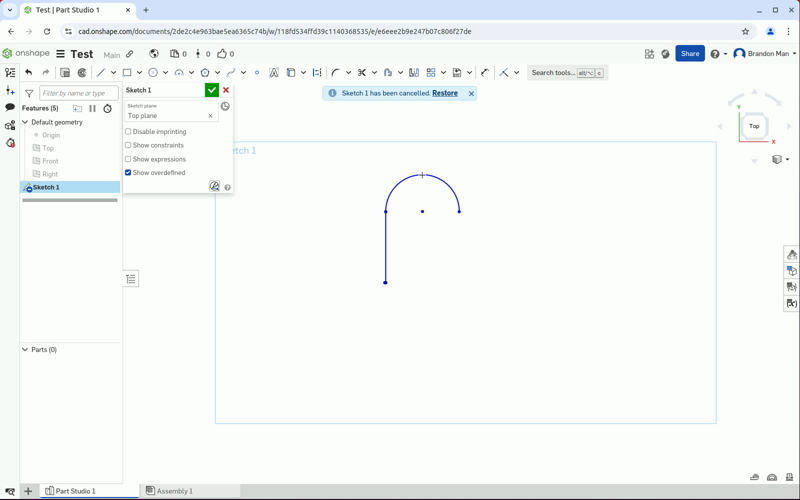
mouse_move(459, 211)
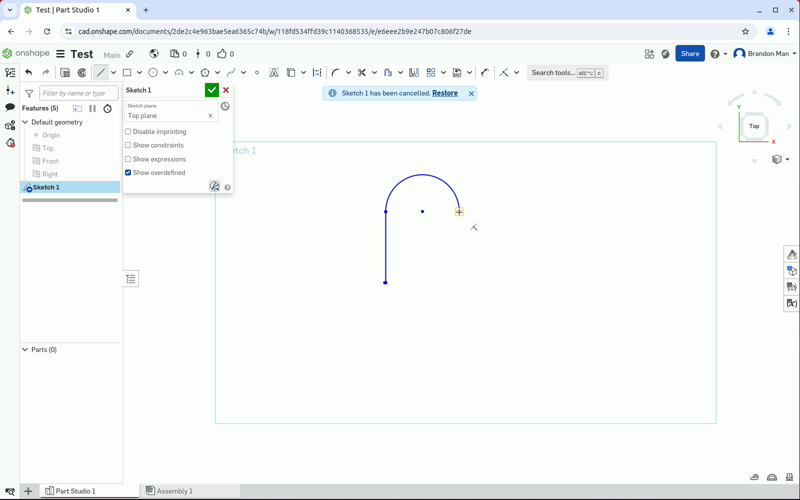
click(459, 211)
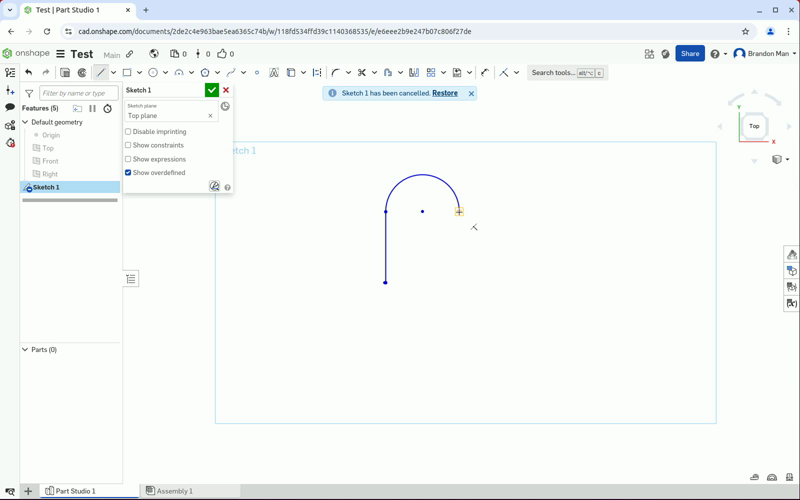
key_down(shift)
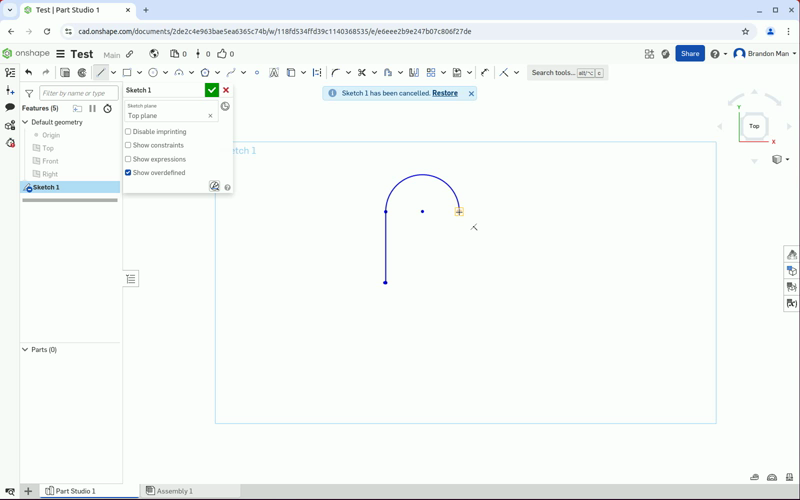
mouse_move(459, 282)
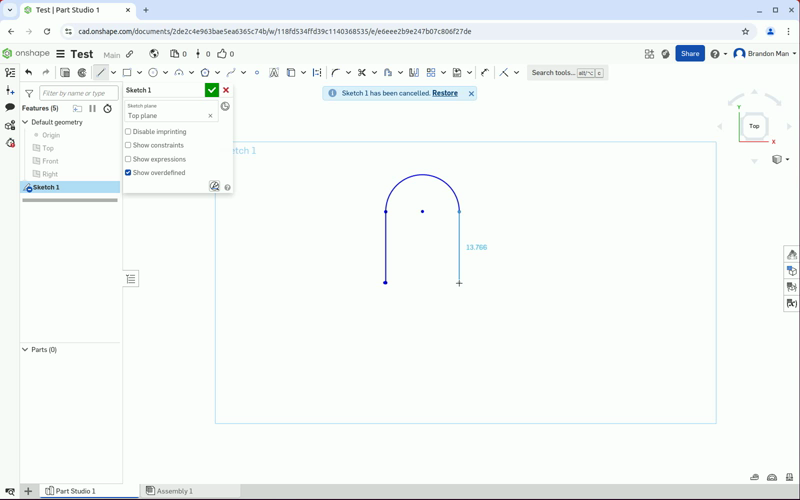
click(459, 282)
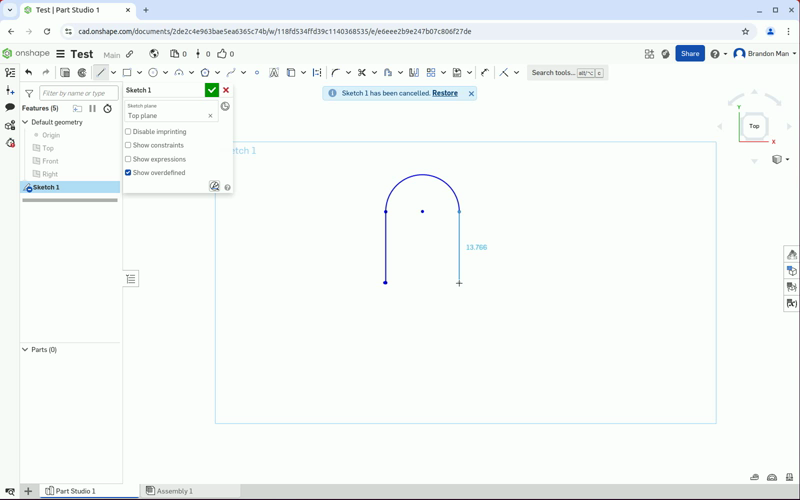
key_up(shift)
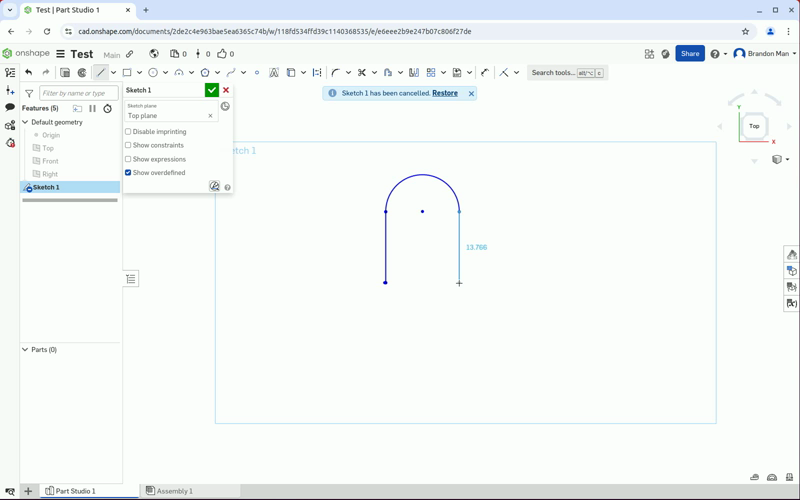
key_down(shift)
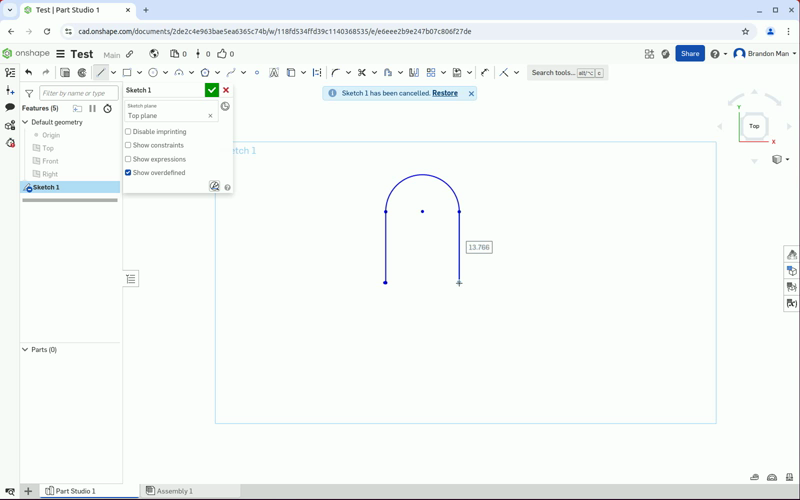
mouse_move(489, 282)
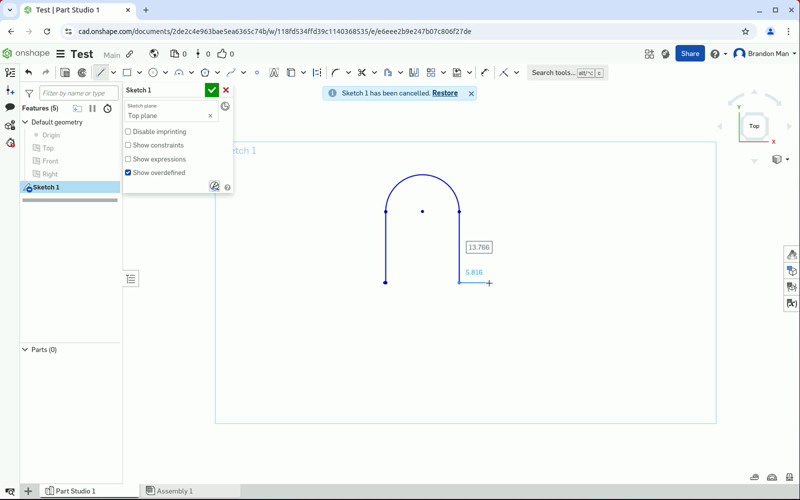
mouse_move(460, 282)
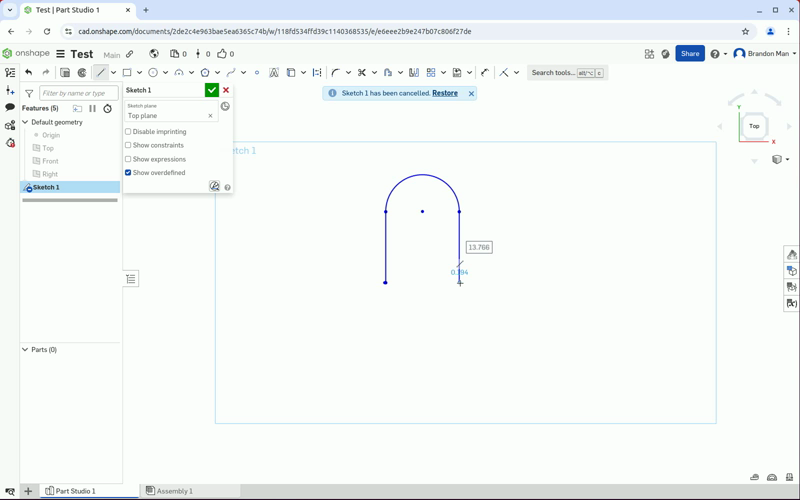
scroll(6)
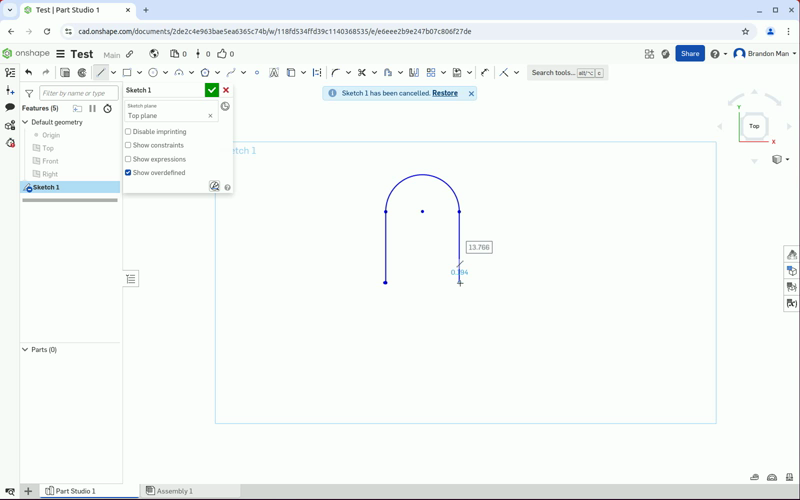
scroll(6)
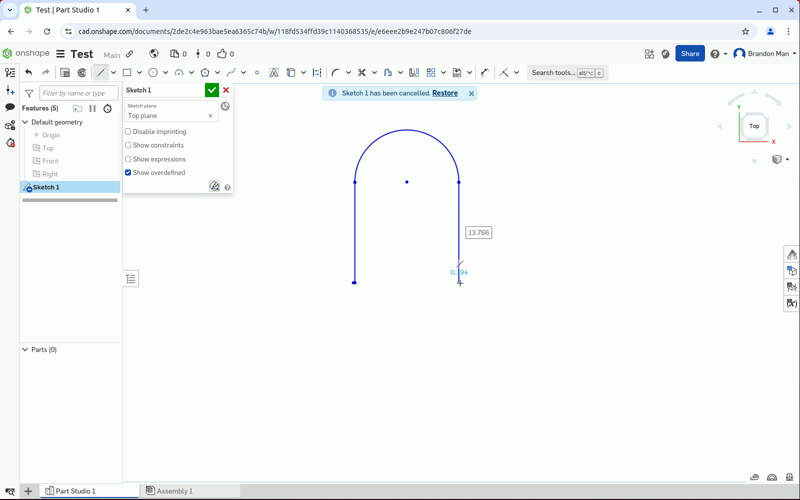
scroll(6)
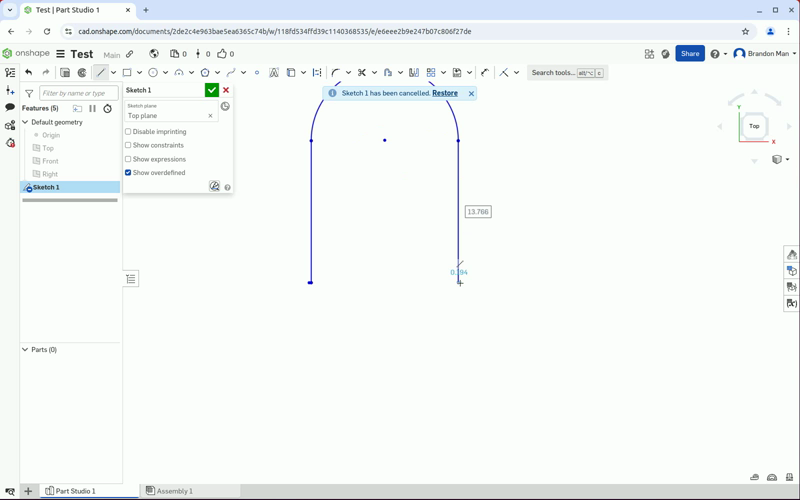
scroll(6)
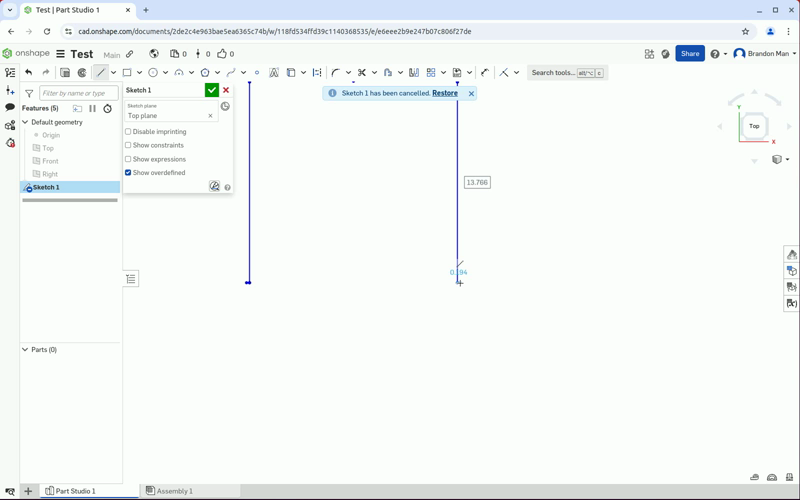
scroll(6)
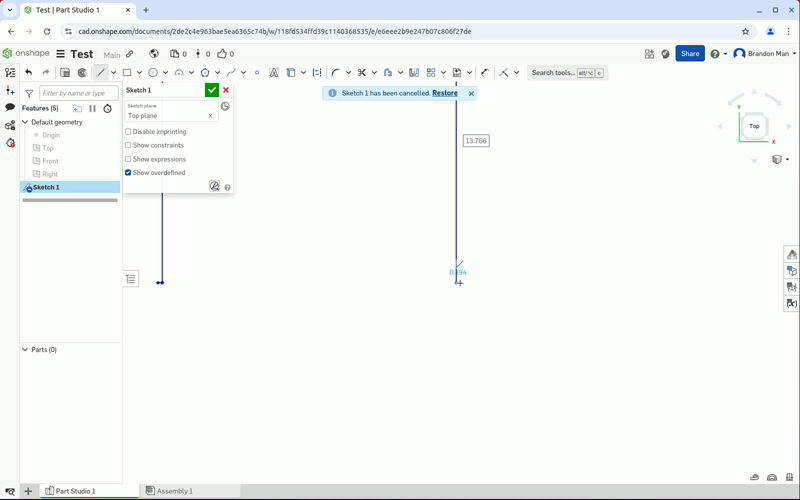
scroll(6)
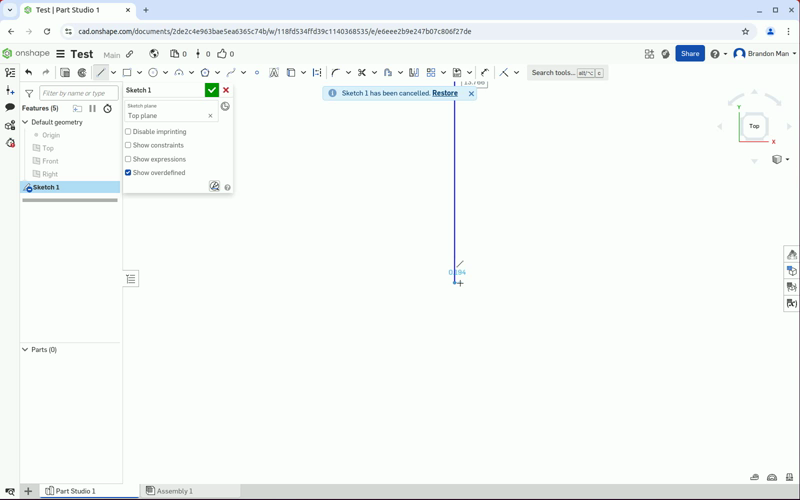
scroll(6)
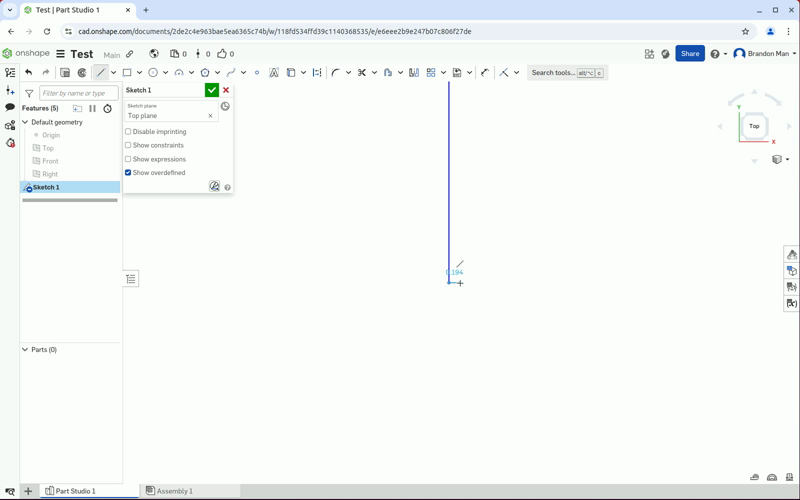
click(460, 282)
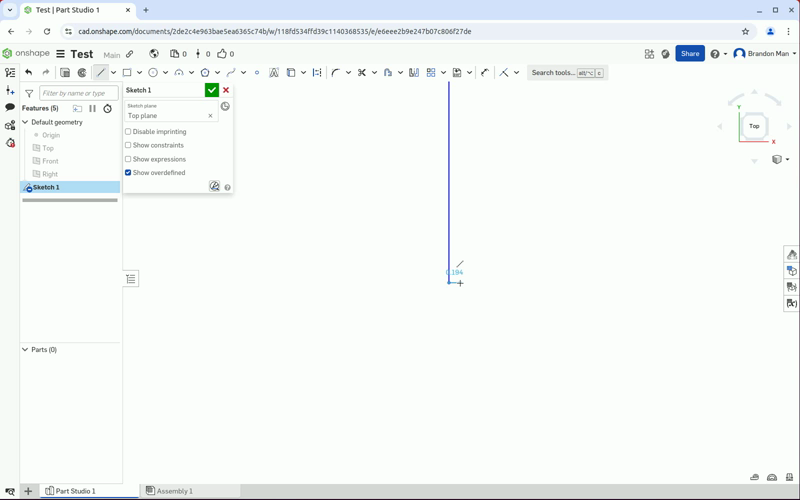
scroll(-6)
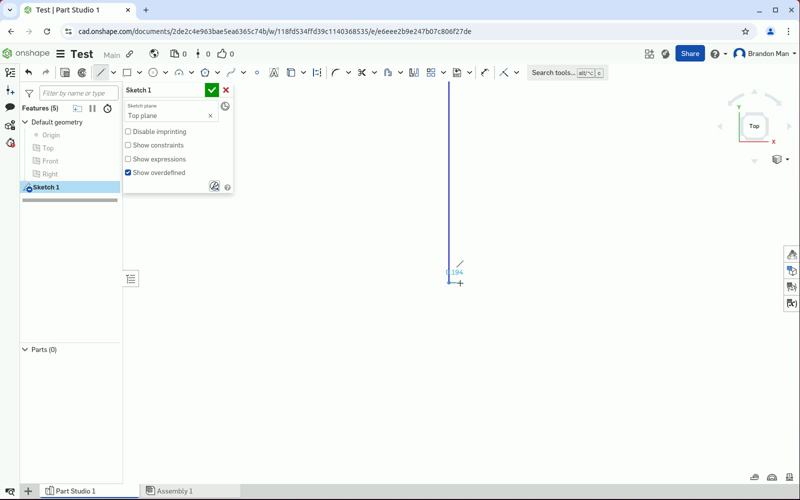
scroll(-6)
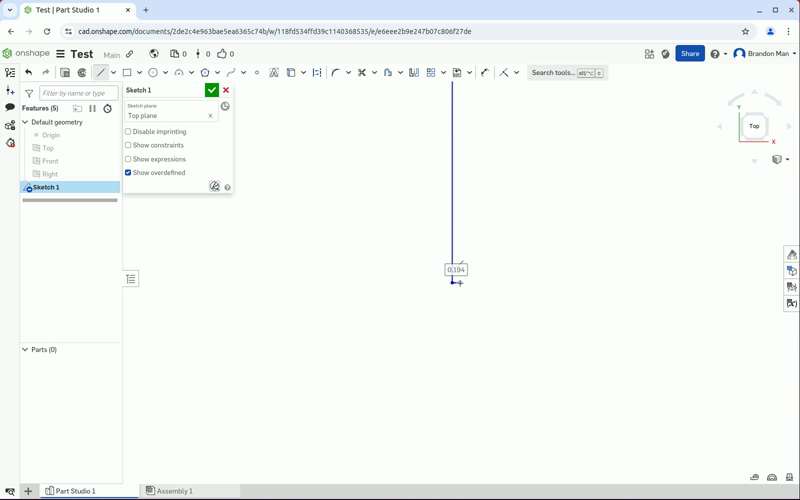
scroll(-6)
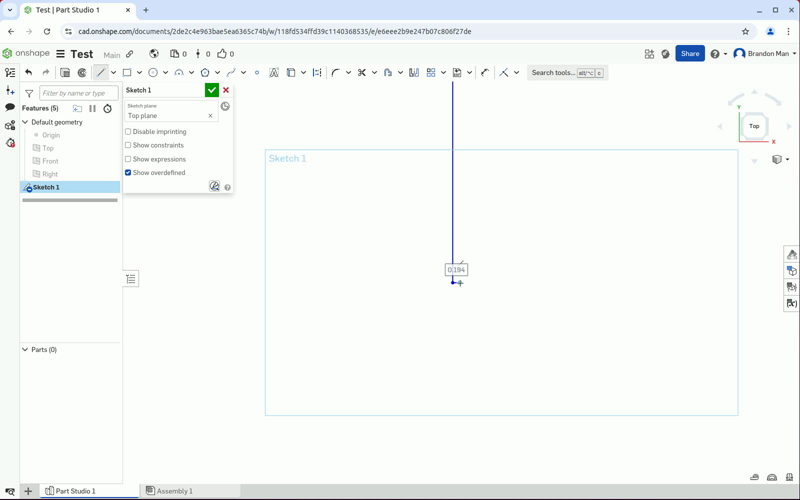
scroll(-6)
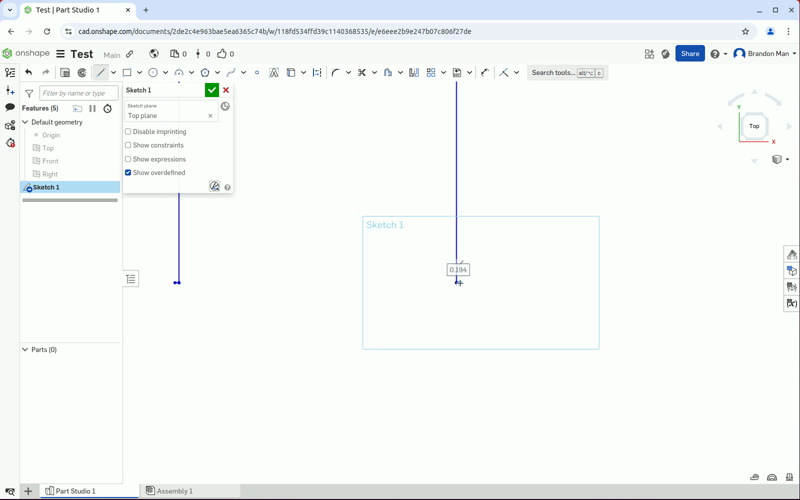
scroll(-6)
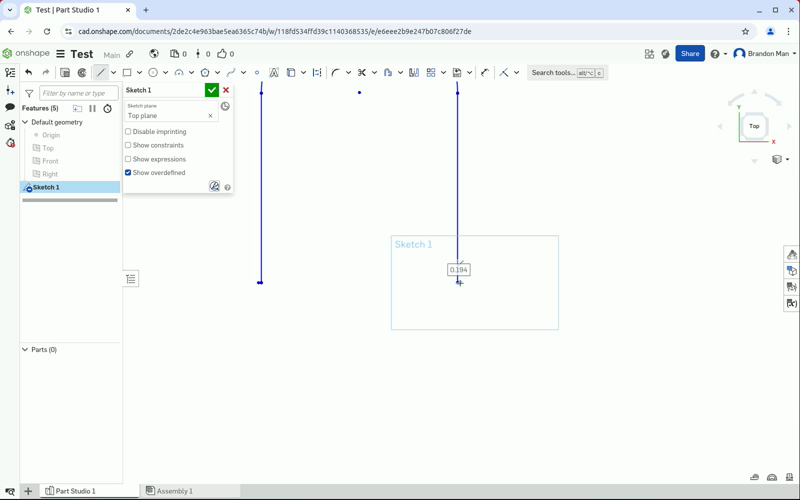
scroll(-6)
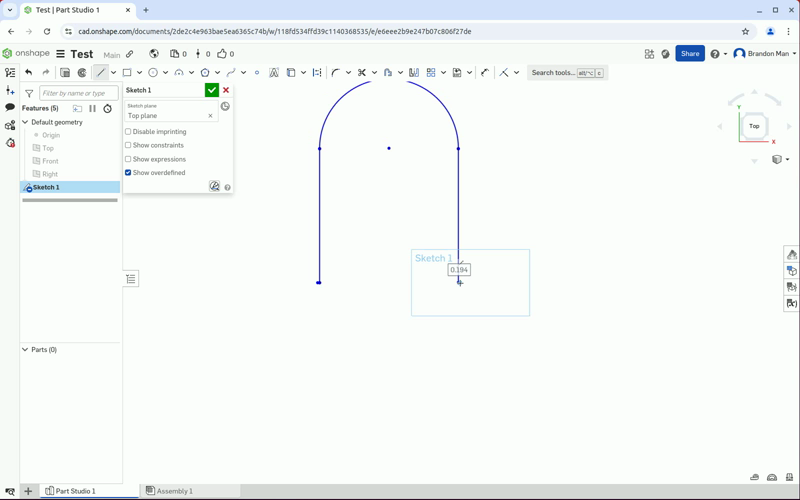
scroll(-6)
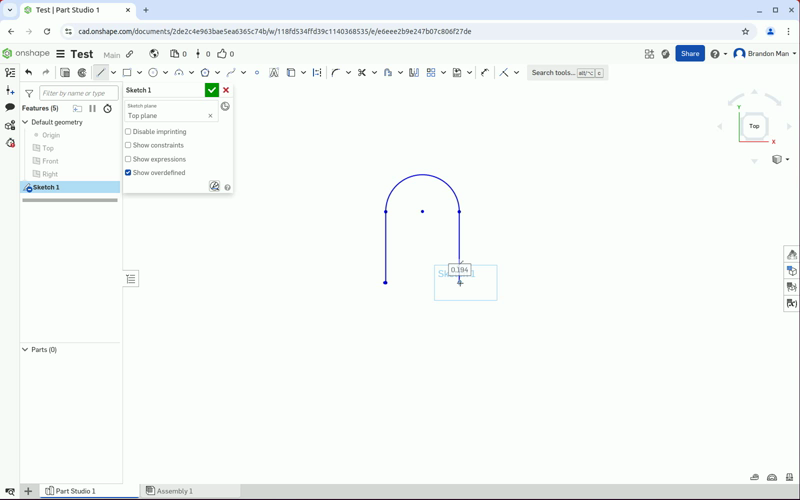
key_up(shift)
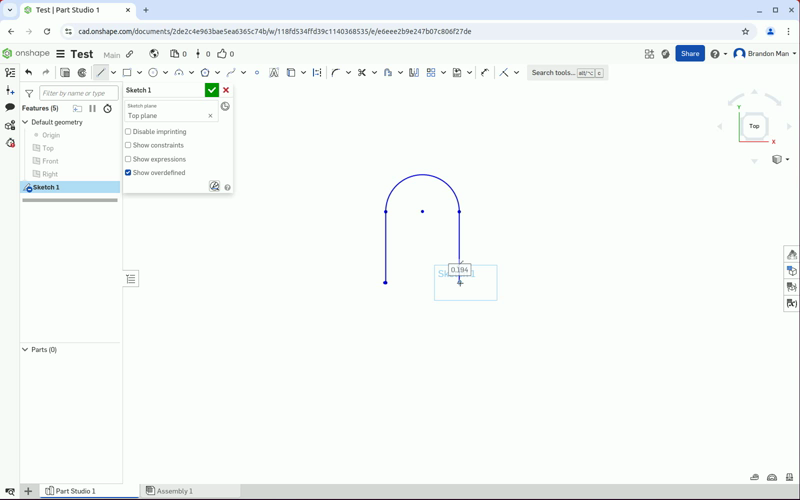
key_down(shift)
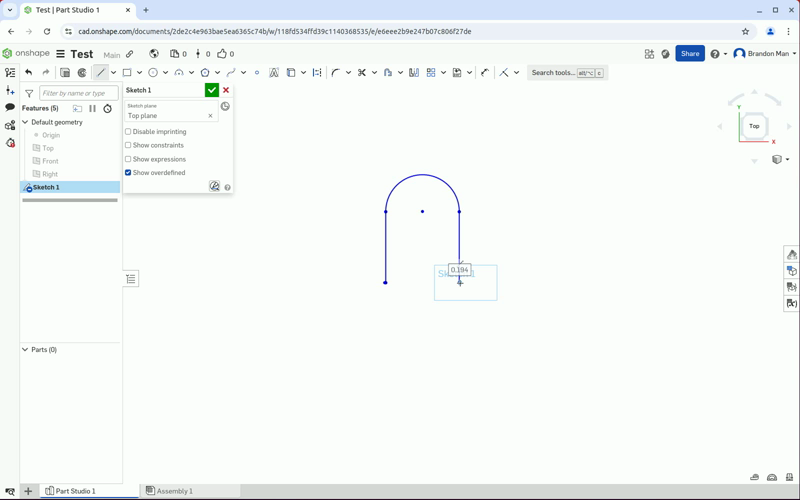
mouse_move(460, 211)
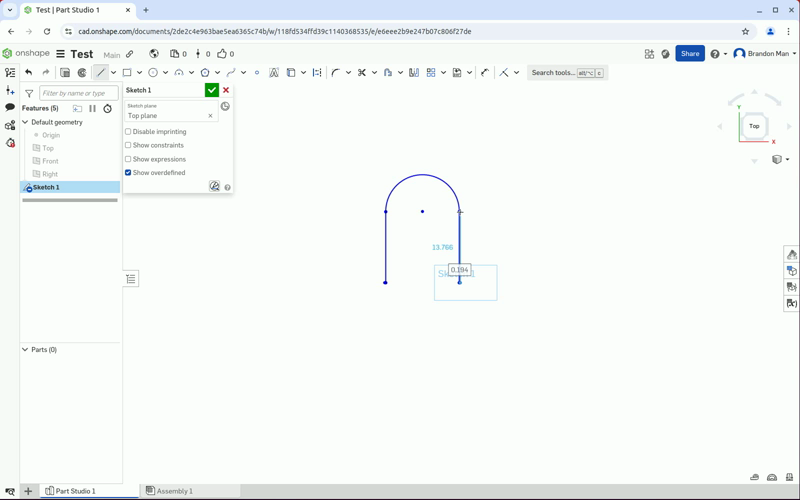
scroll(6)
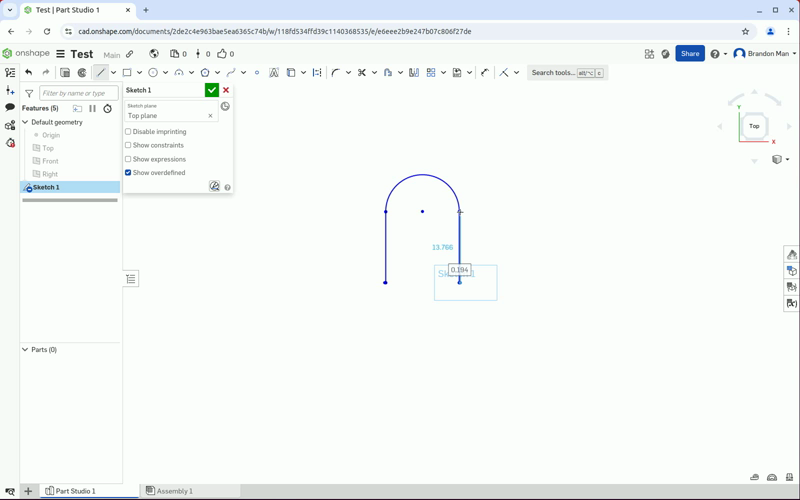
scroll(6)
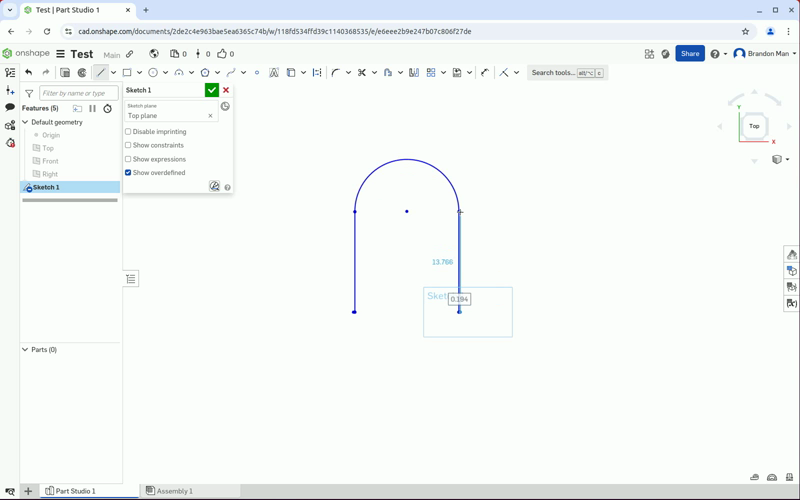
scroll(6)
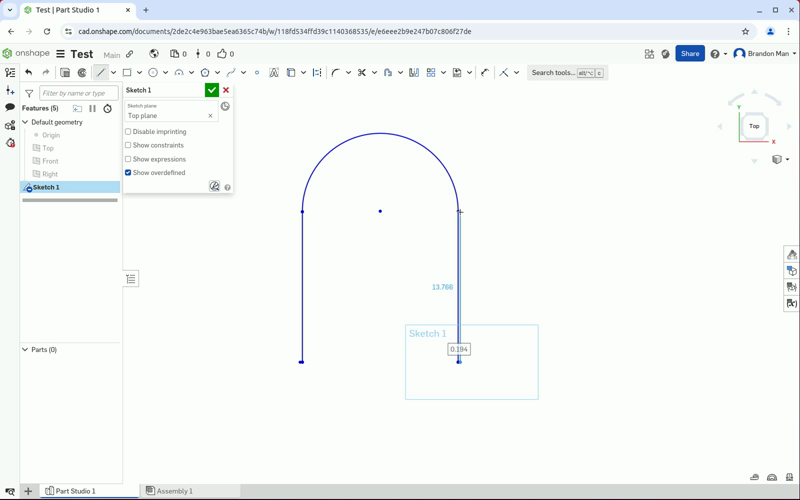
scroll(6)
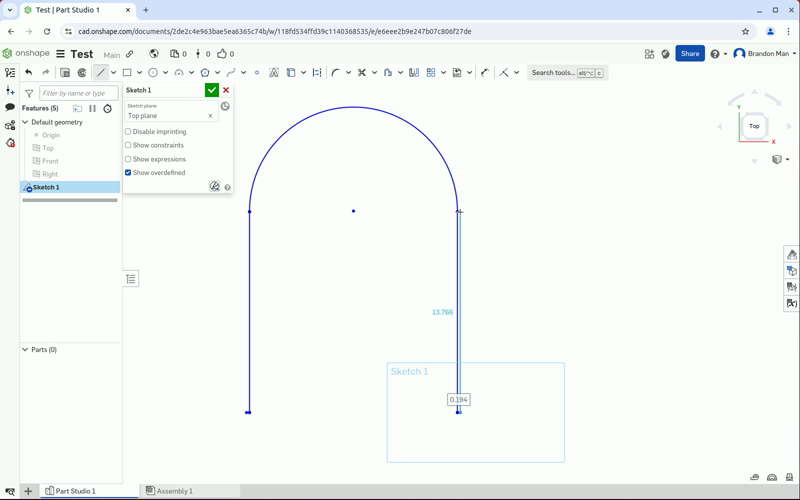
scroll(6)
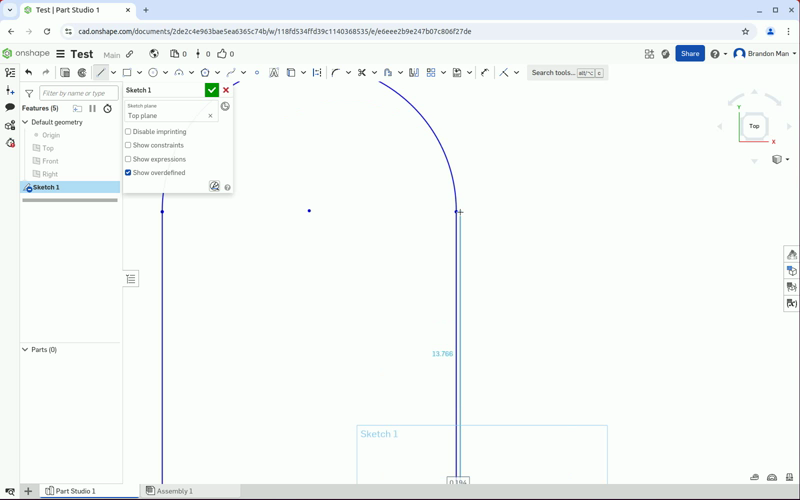
scroll(6)
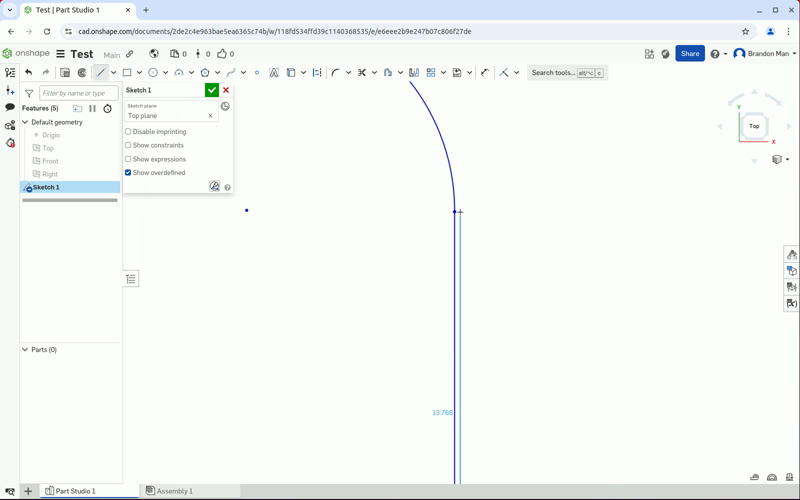
scroll(6)
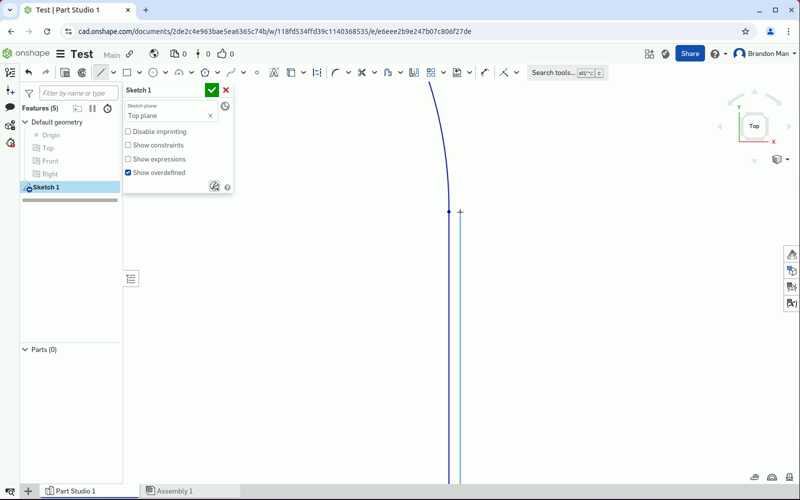
click(460, 211)
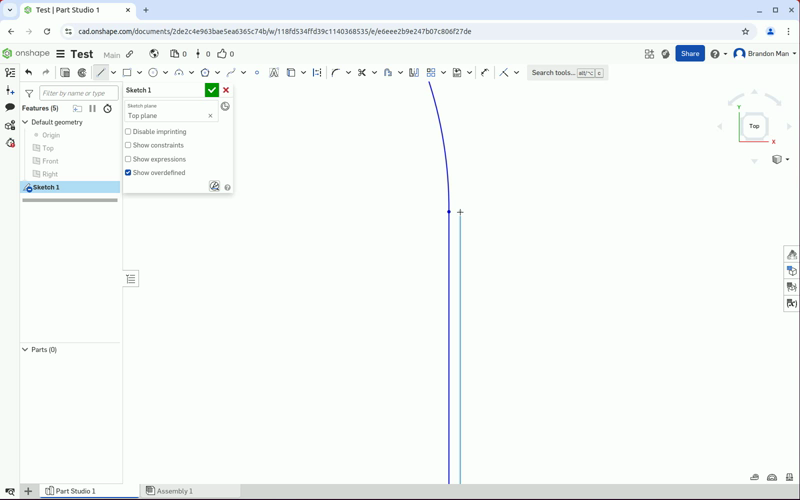
scroll(-6)
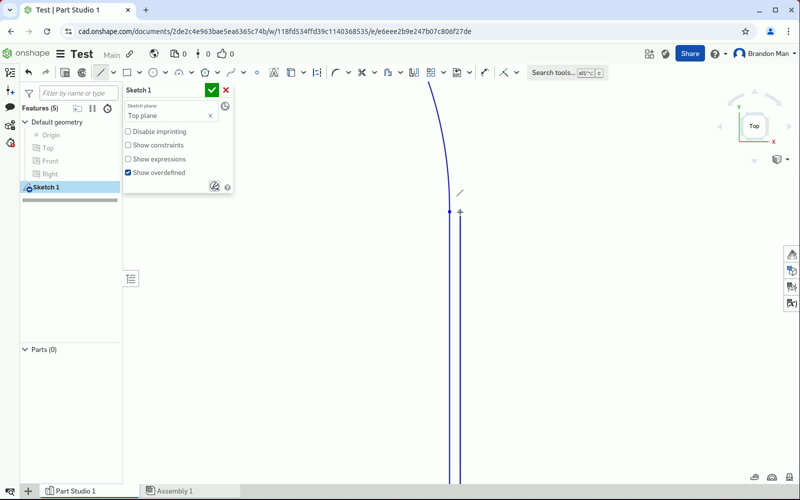
scroll(-6)
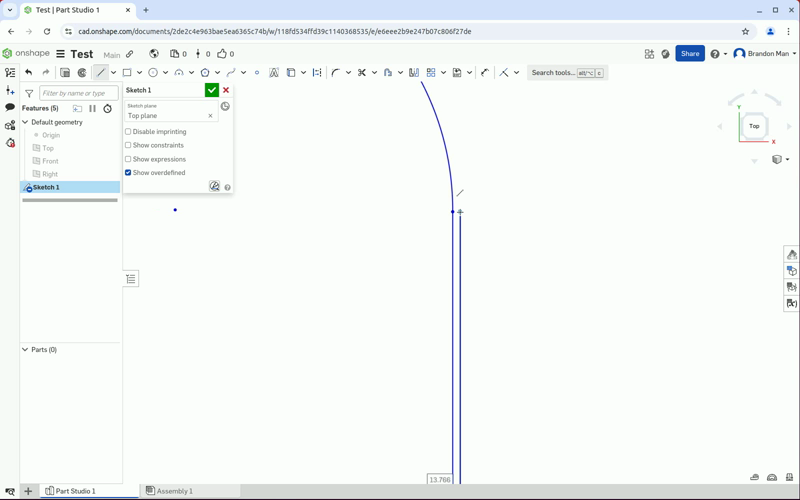
scroll(-6)
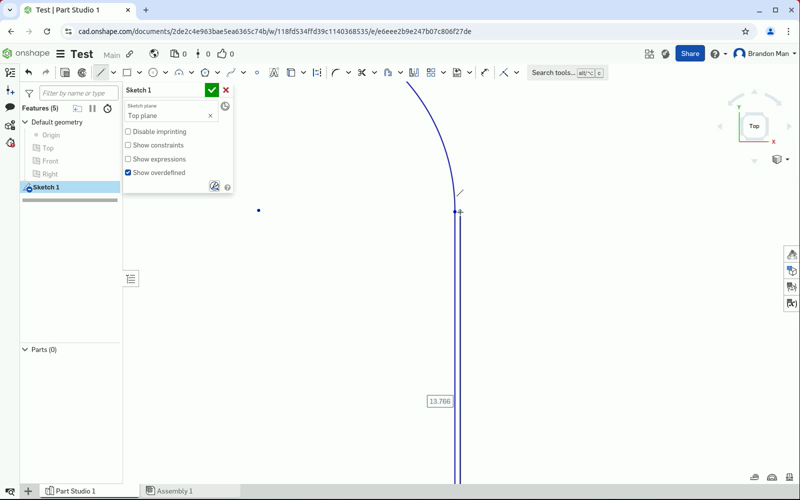
scroll(-6)
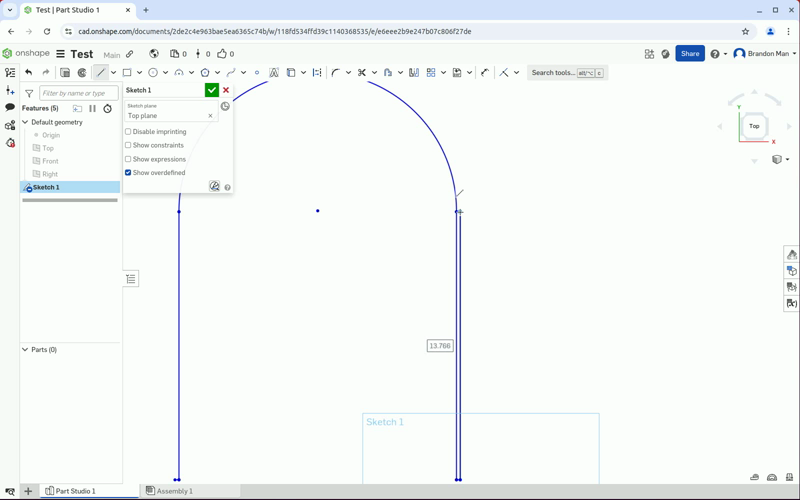
scroll(-6)
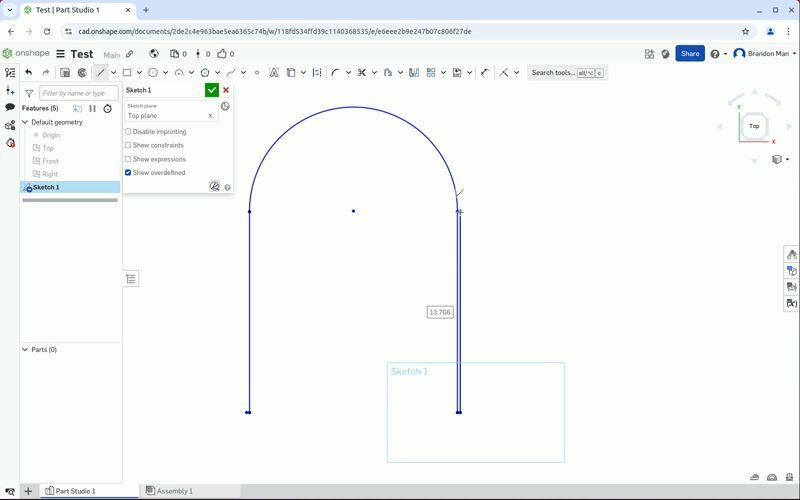
scroll(-6)
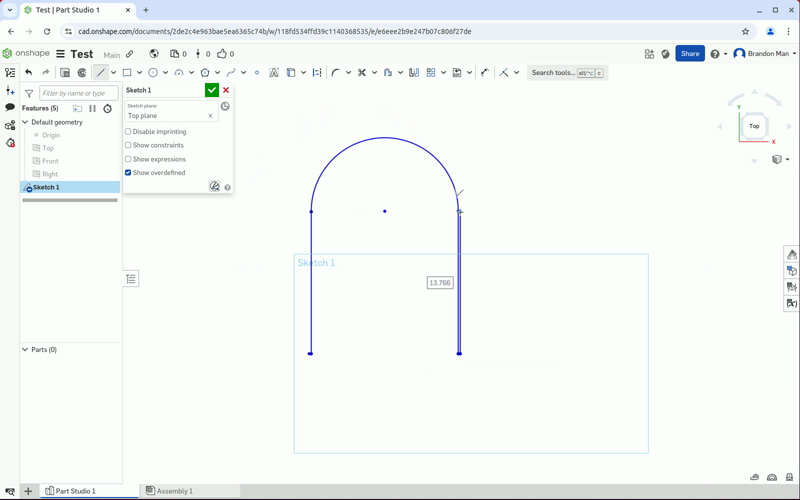
scroll(-6)
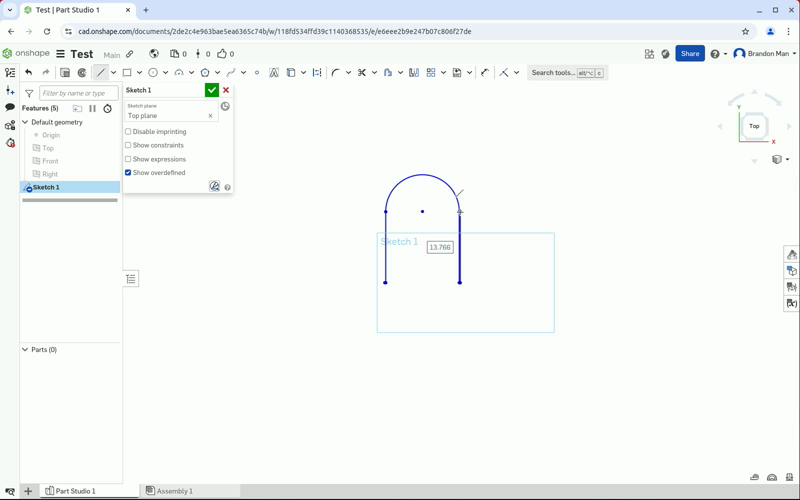
key_up(shift)
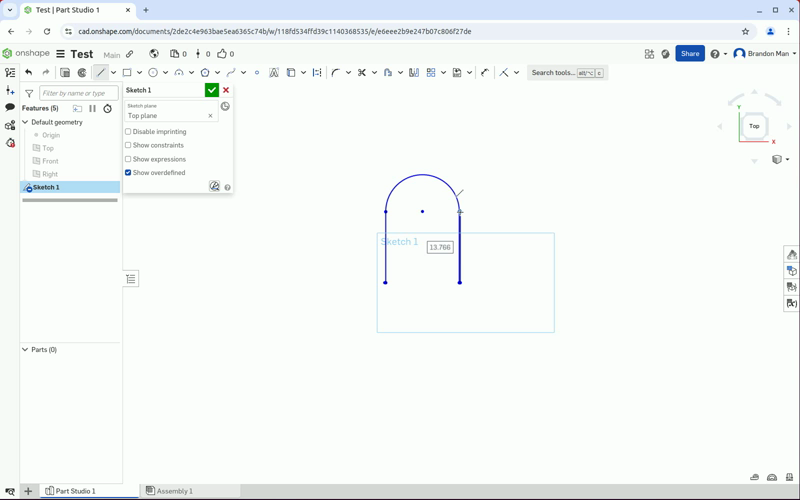
key(esc)
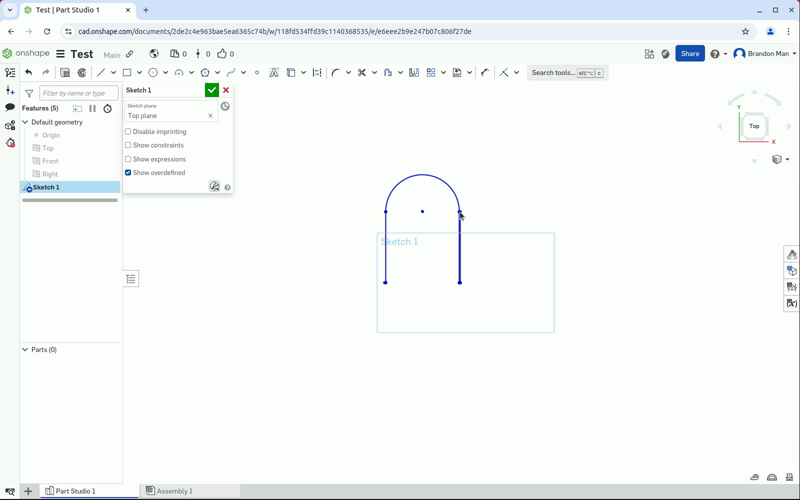
key(a)
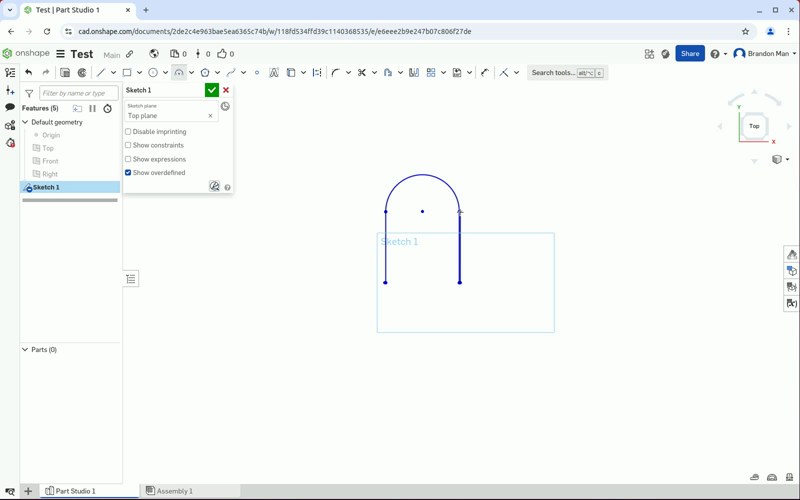
mouse_move(460, 211)
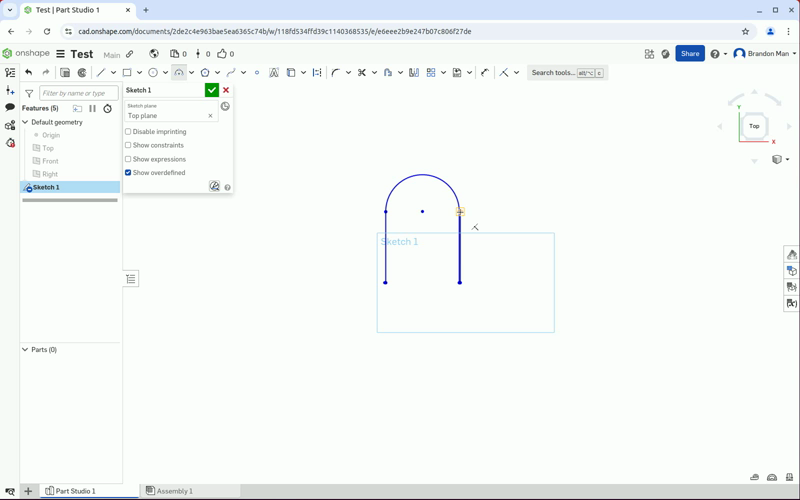
scroll(6)
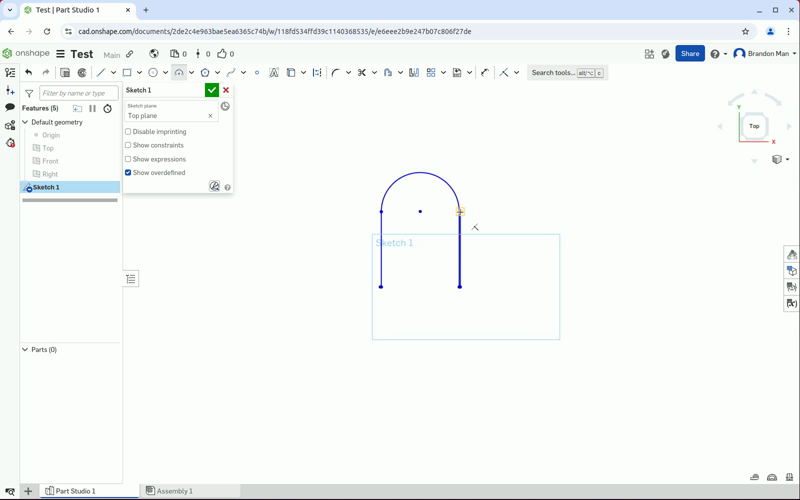
scroll(6)
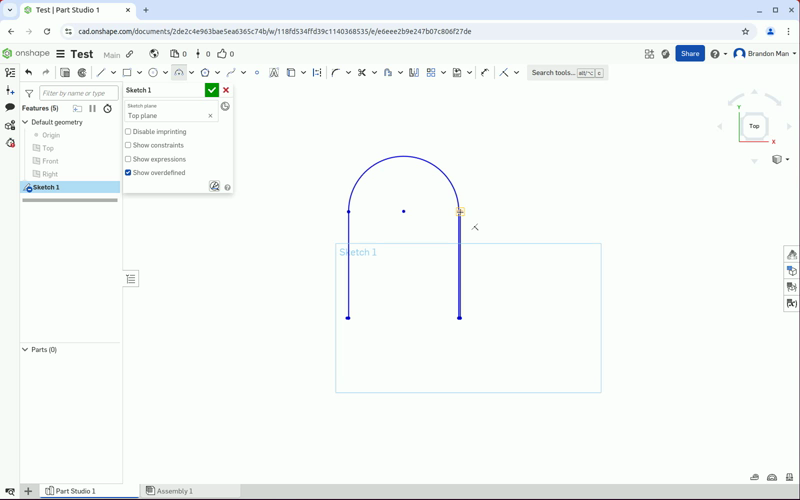
scroll(6)
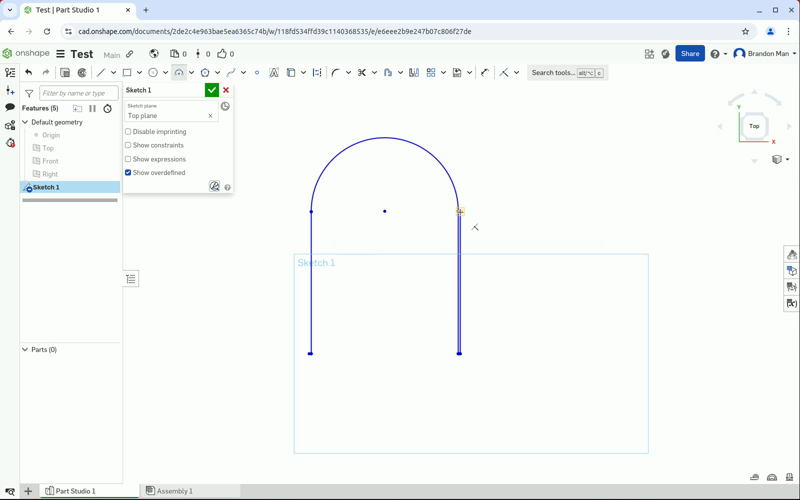
scroll(6)
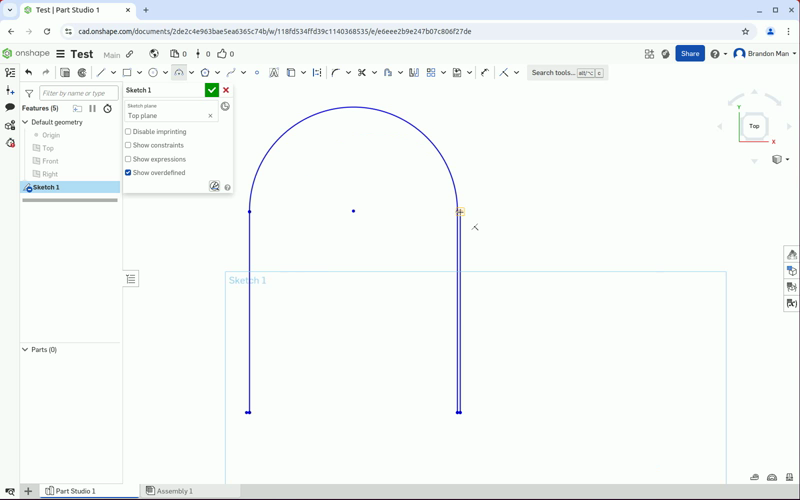
scroll(6)
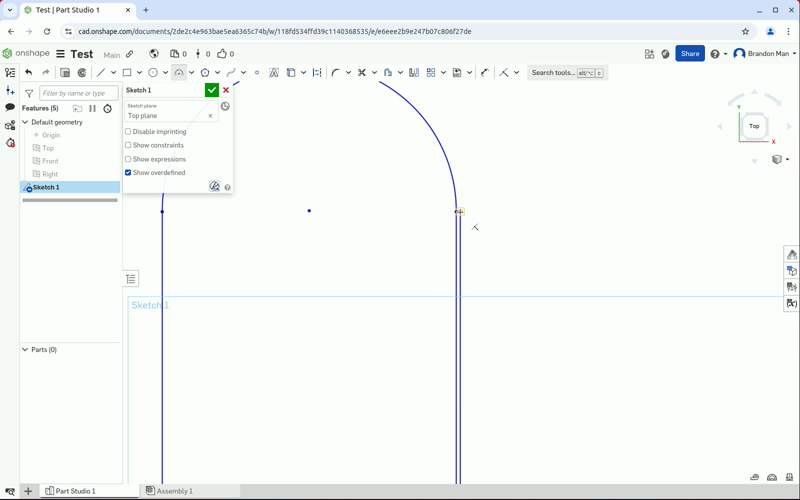
scroll(6)
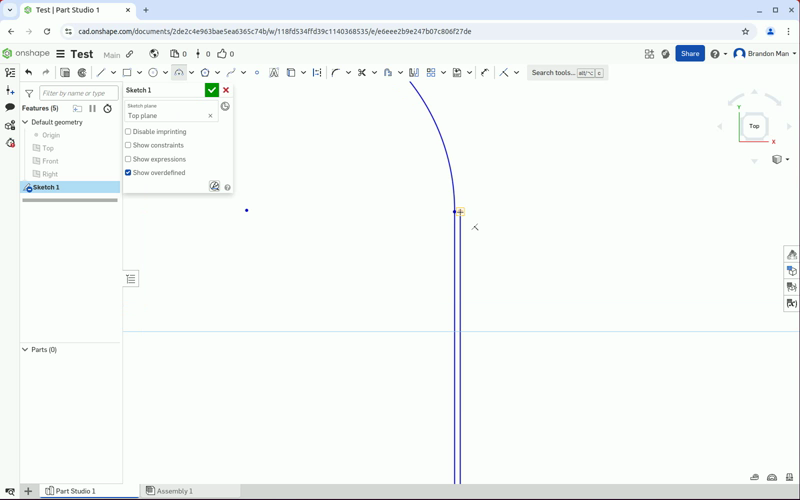
scroll(6)
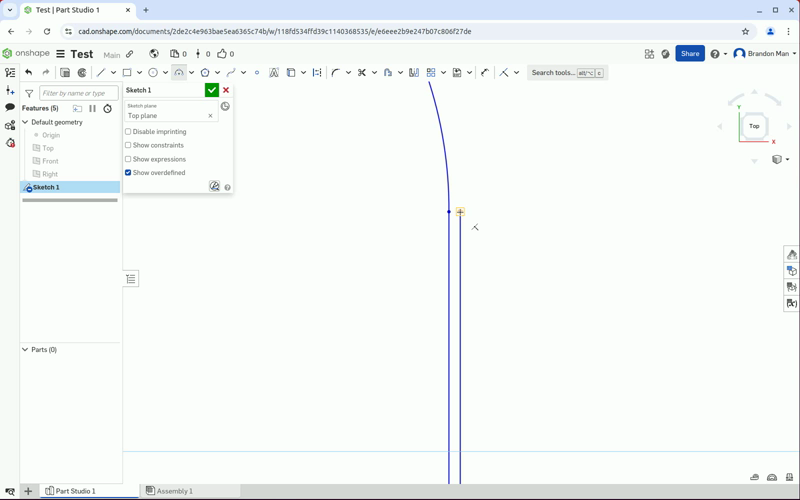
click(460, 211)
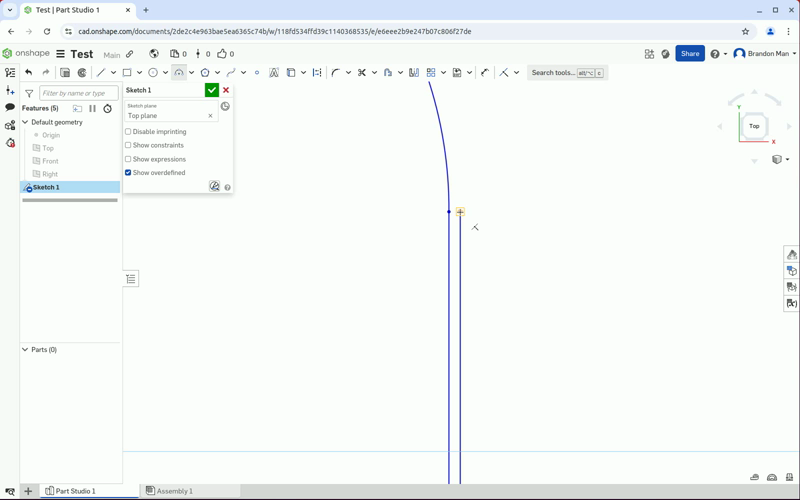
scroll(-6)
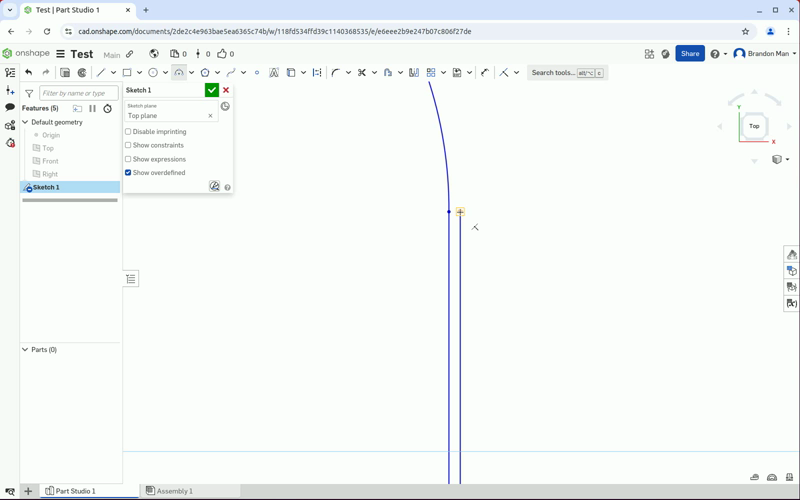
scroll(-6)
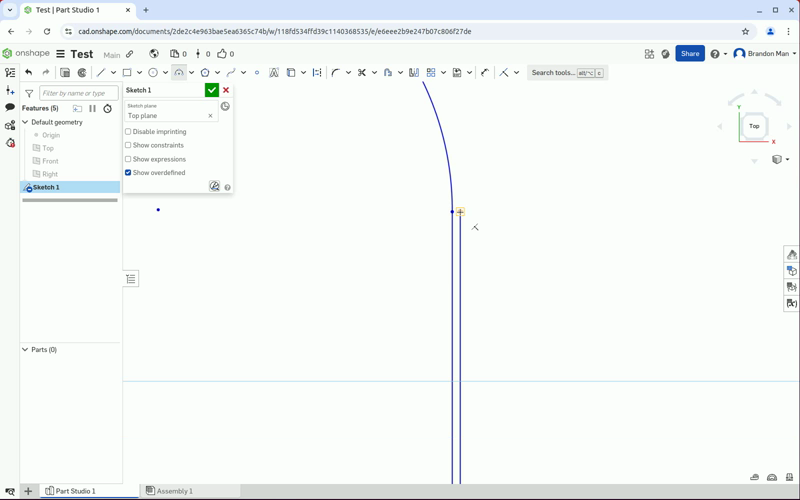
scroll(-6)
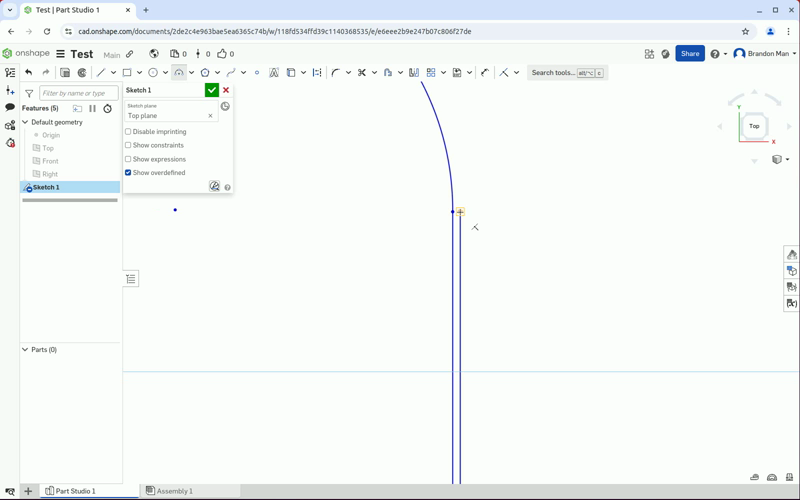
scroll(-6)
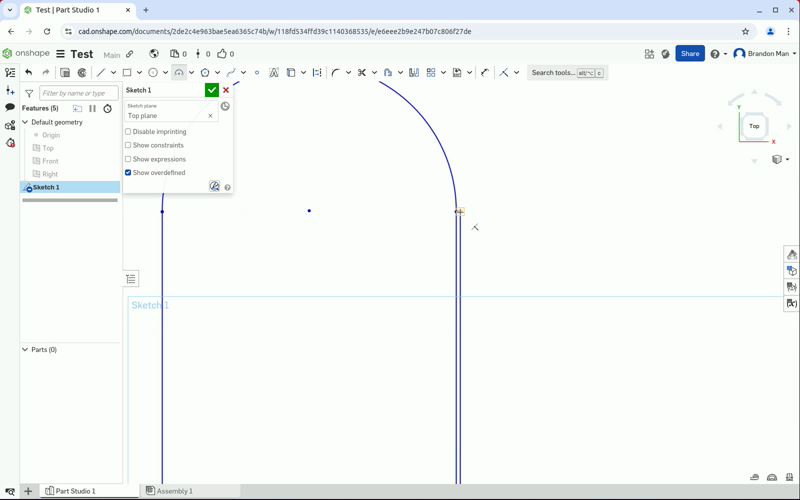
scroll(-6)
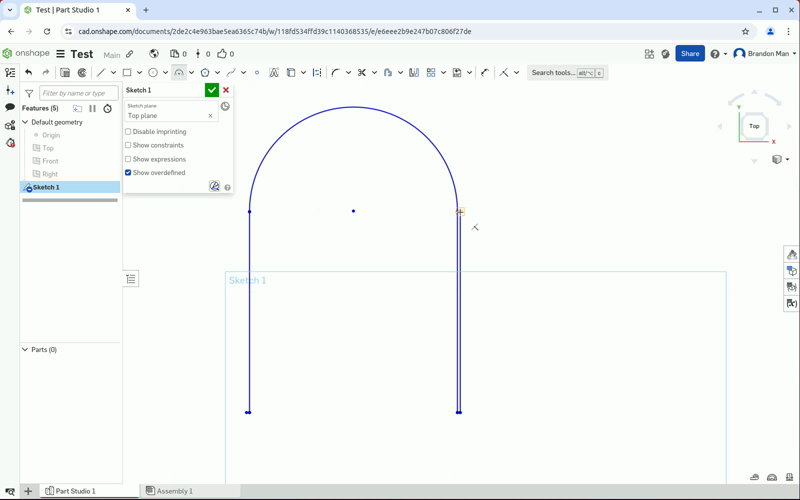
scroll(-6)
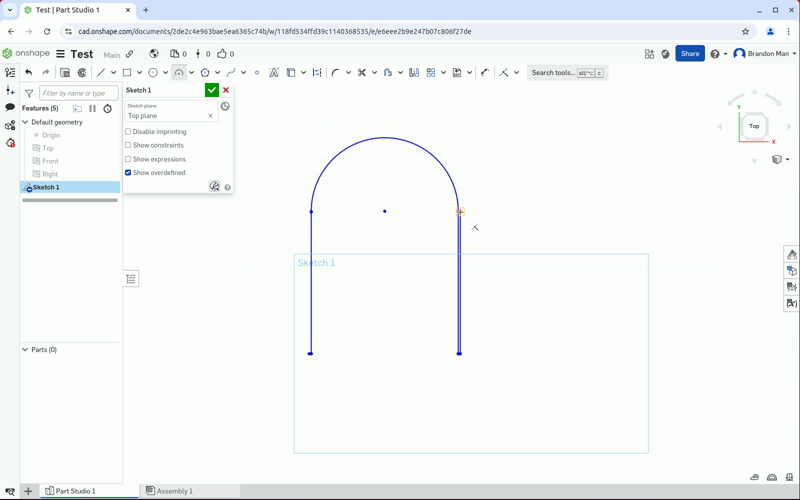
scroll(-6)
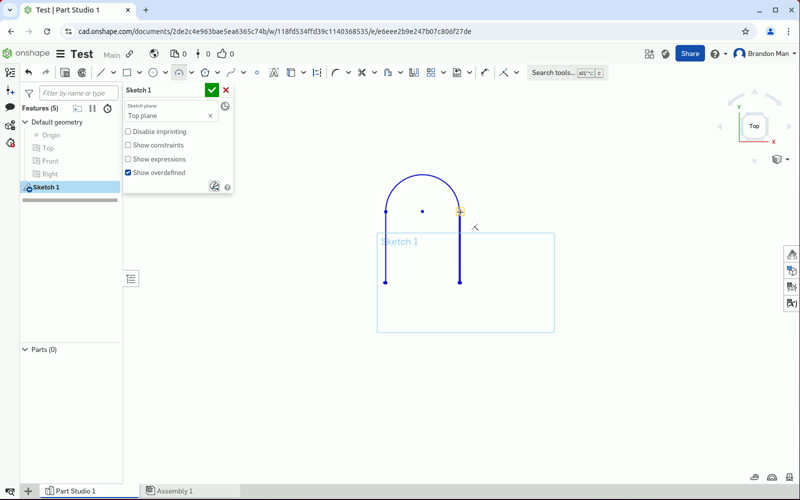
key_down(shift)
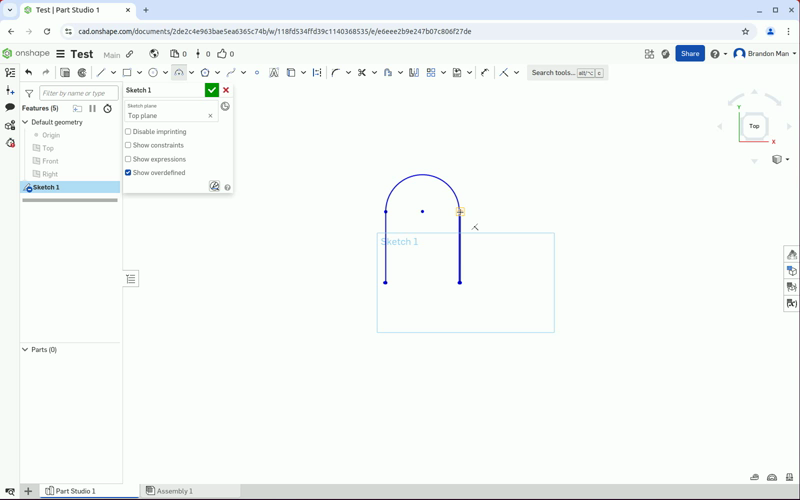
mouse_move(384, 211)
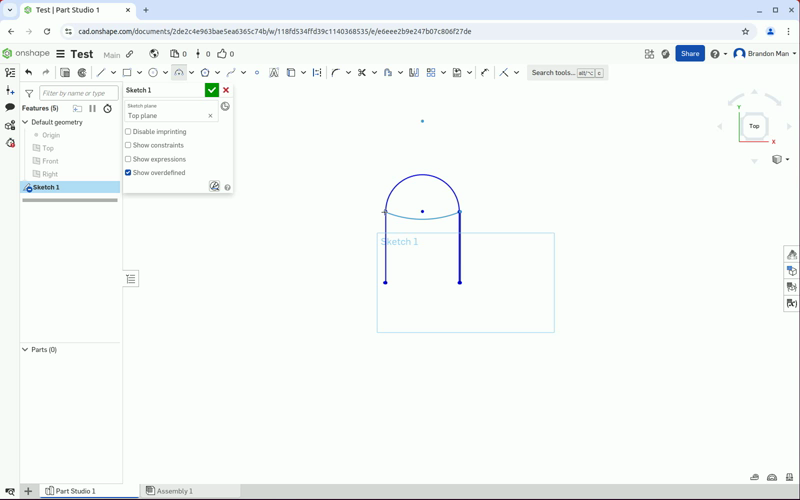
scroll(6)
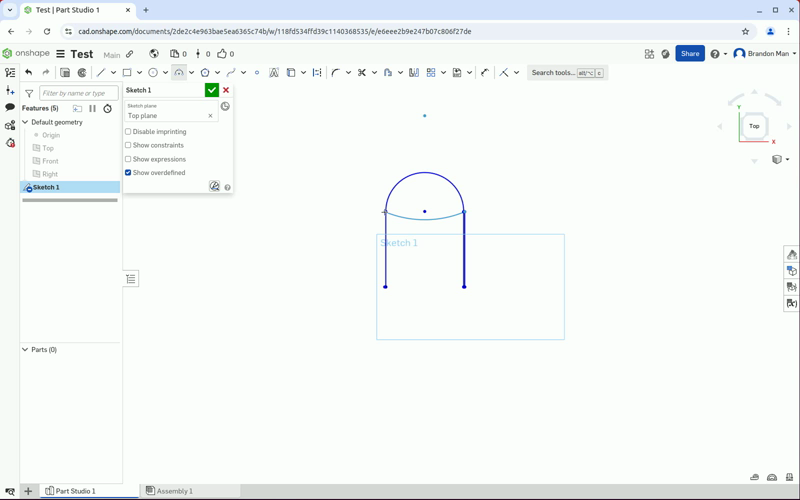
scroll(6)
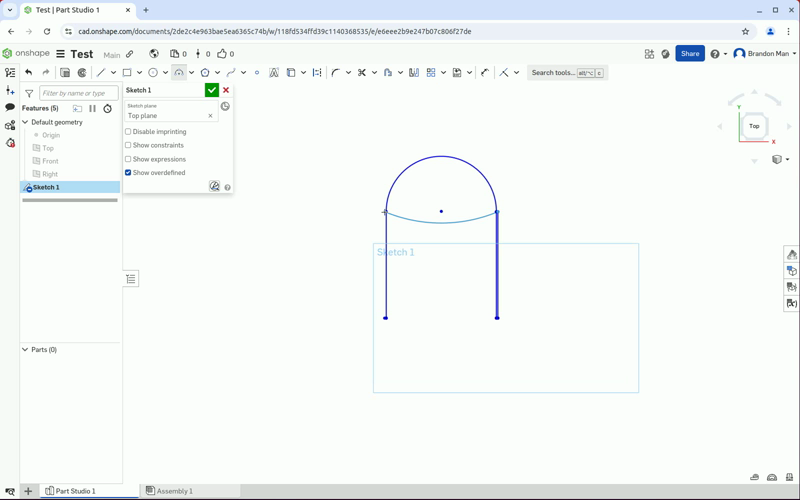
scroll(6)
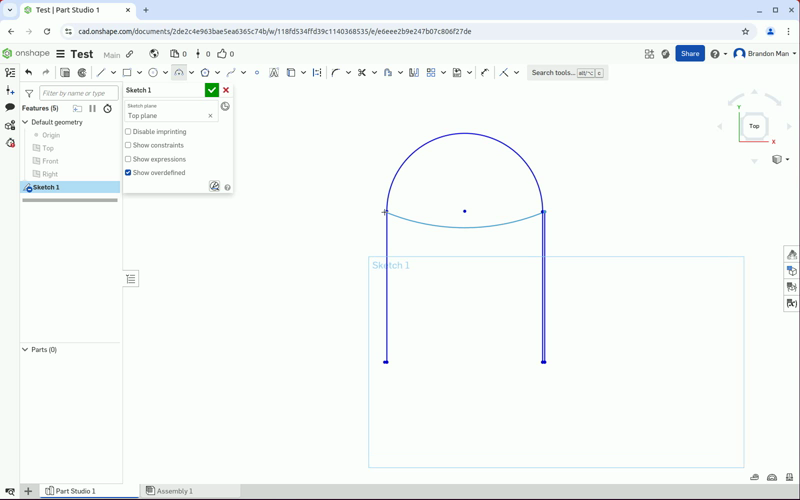
scroll(6)
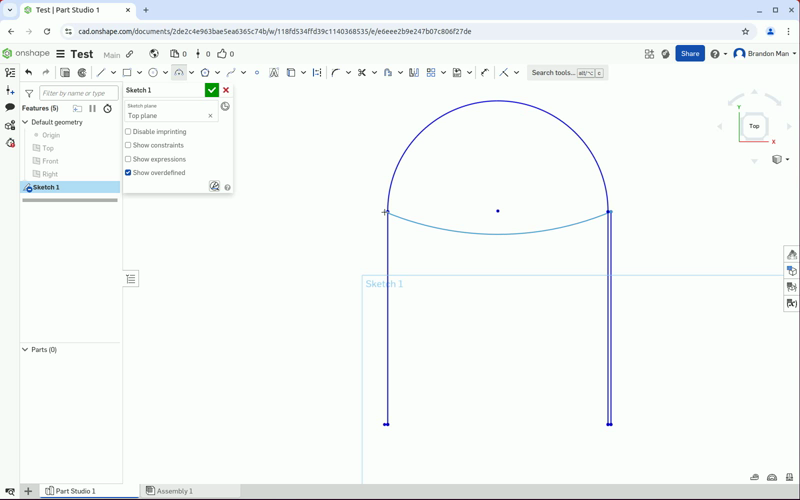
scroll(6)
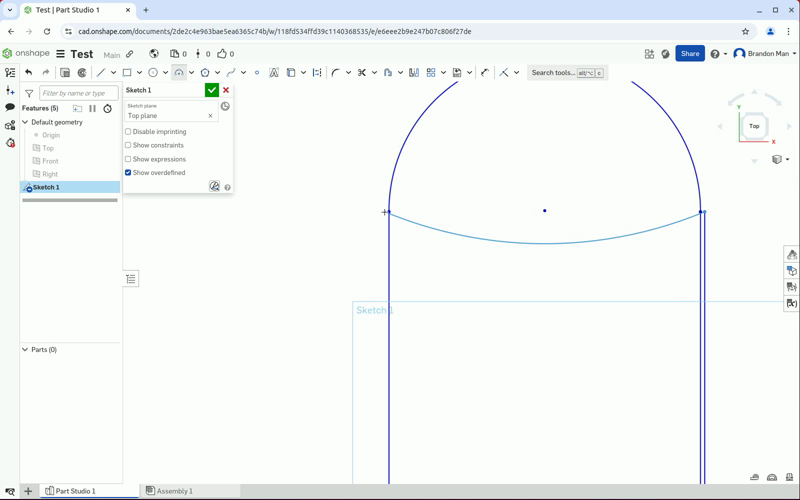
scroll(6)
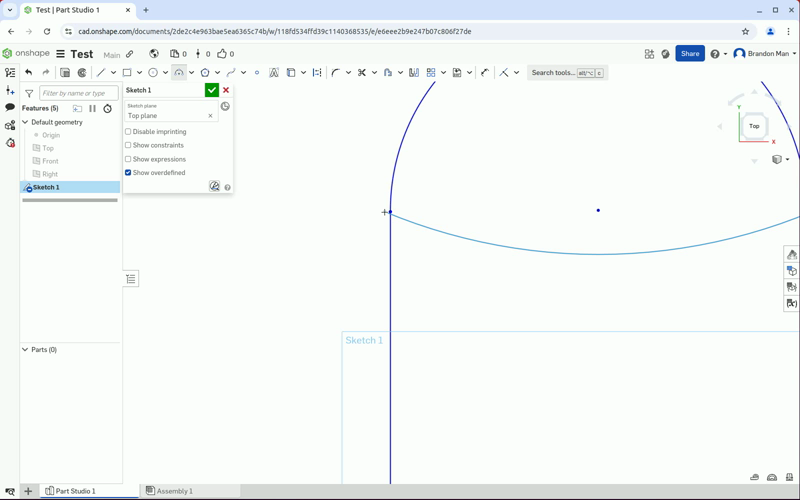
scroll(6)
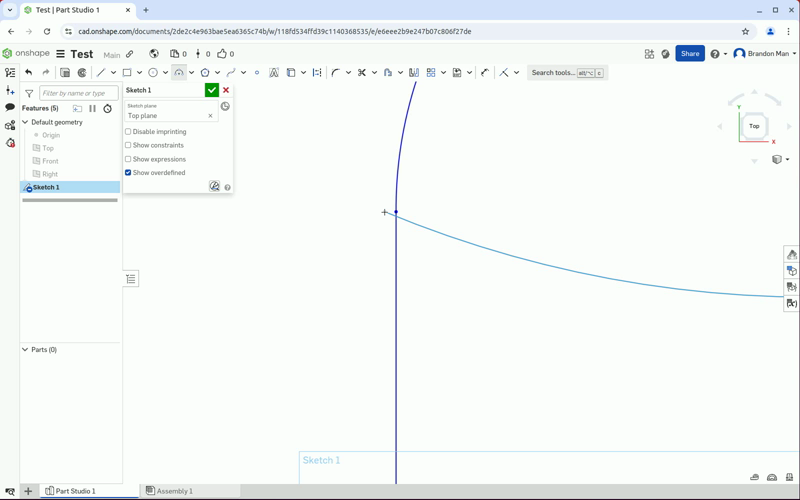
click(384, 211)
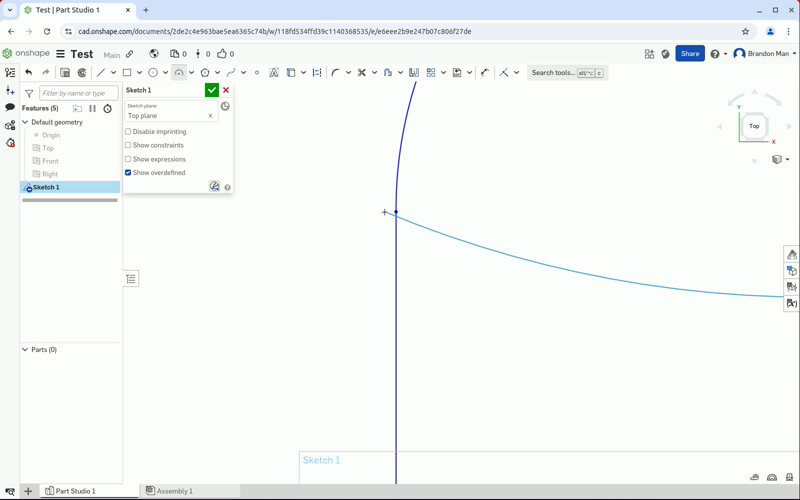
scroll(-6)
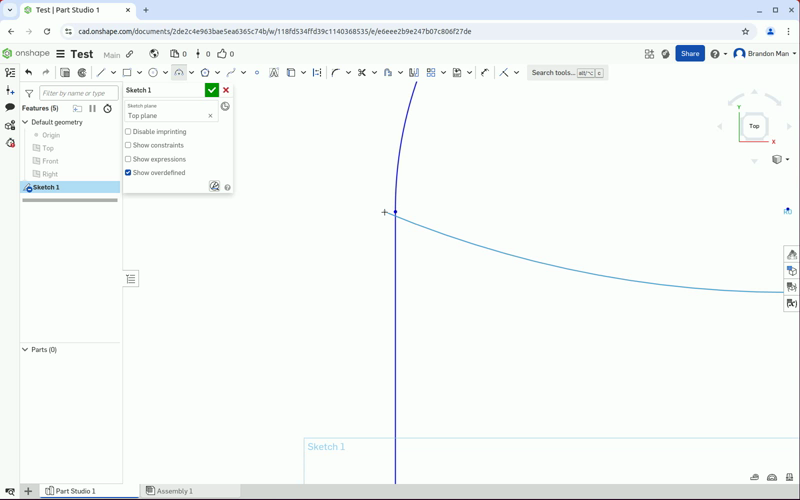
scroll(-6)
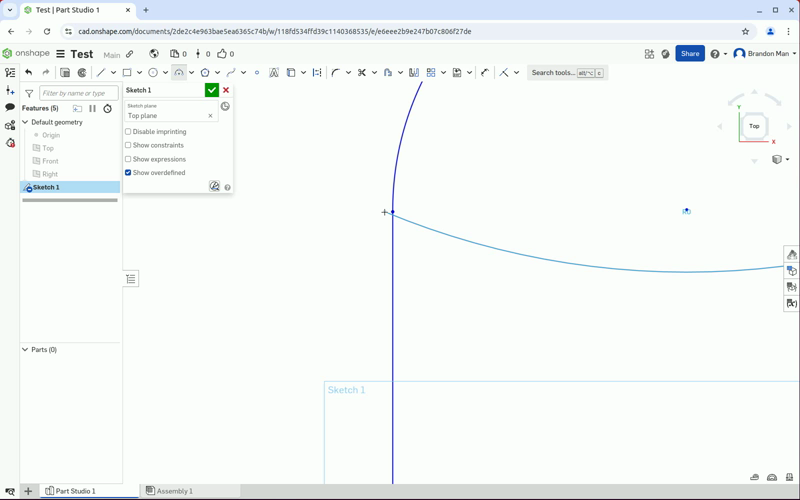
scroll(-6)
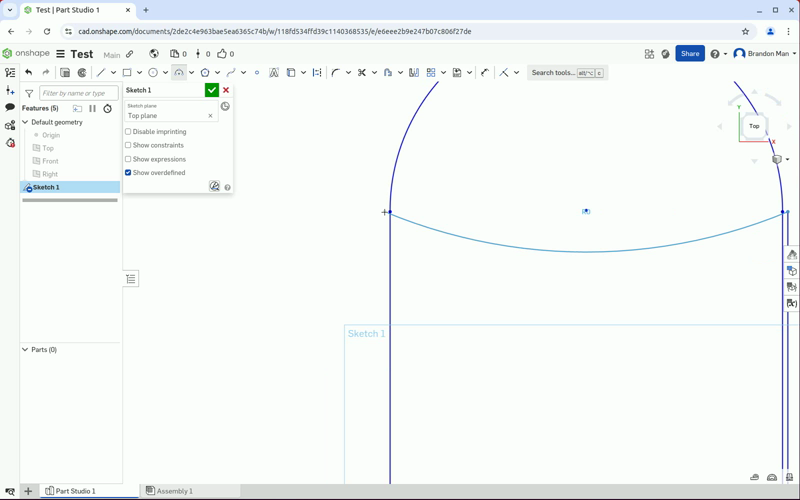
scroll(-6)
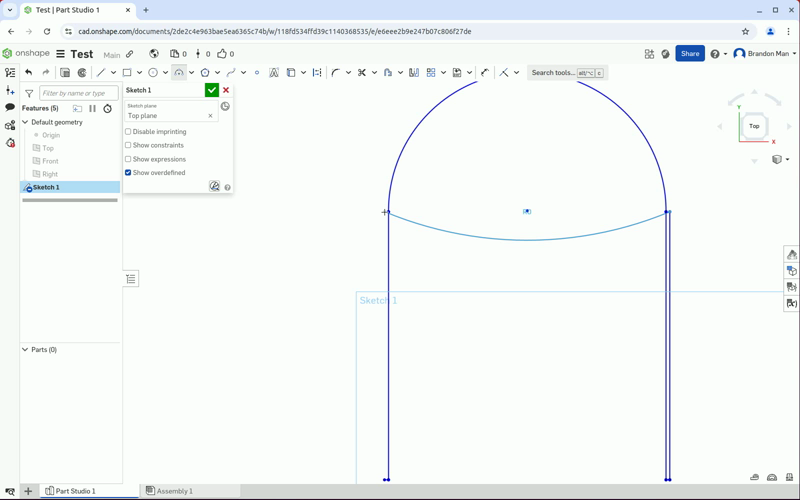
scroll(-6)
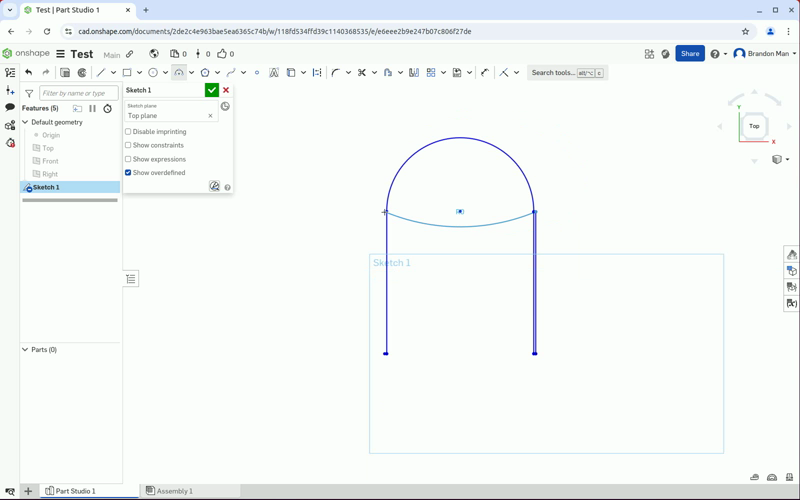
scroll(-6)
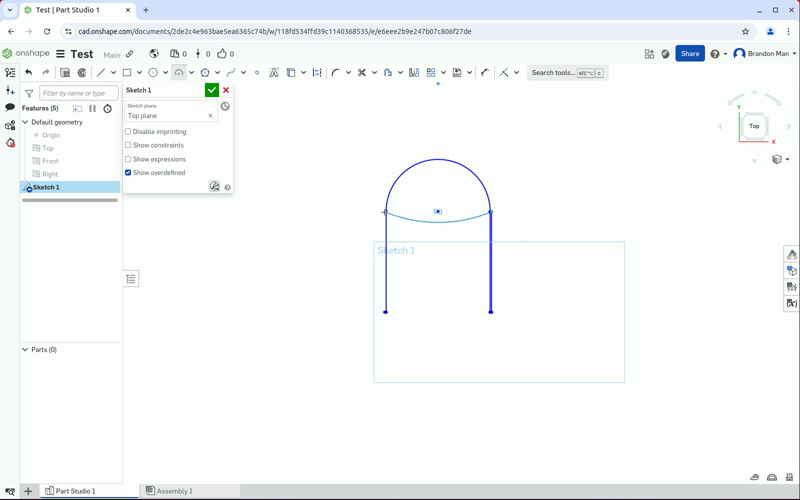
scroll(-6)
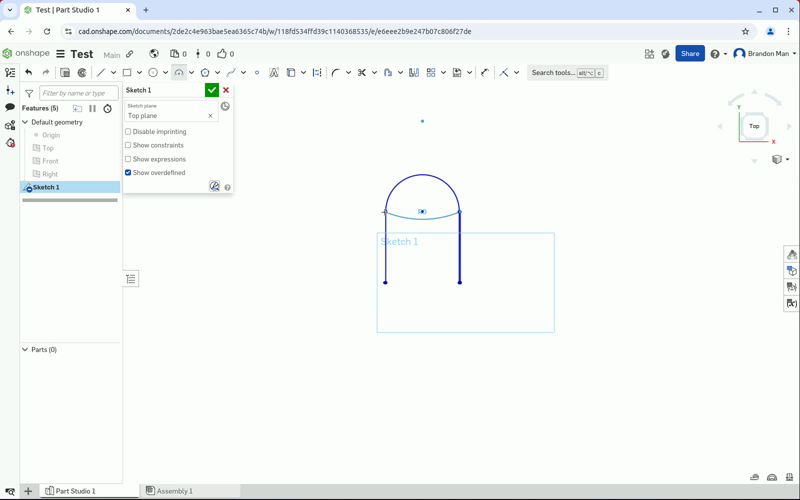
mouse_move(422, 174)
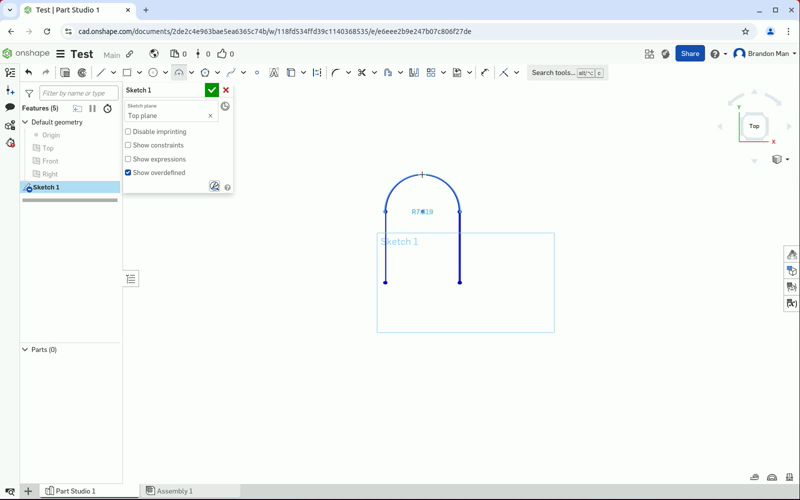
scroll(6)
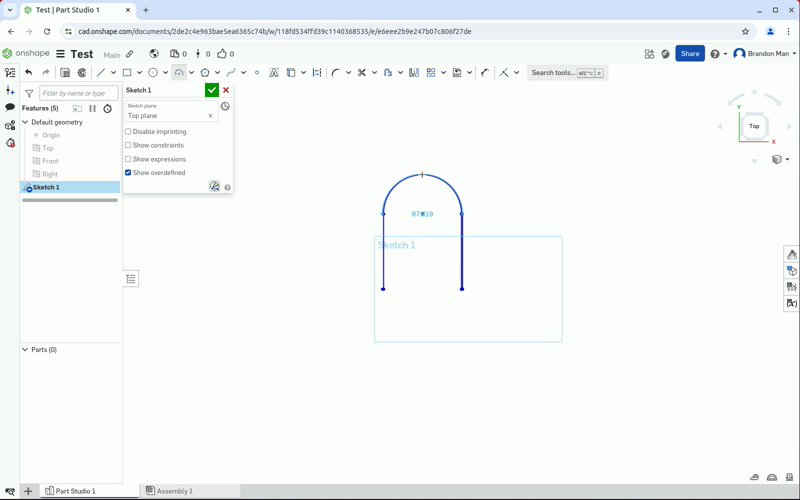
scroll(6)
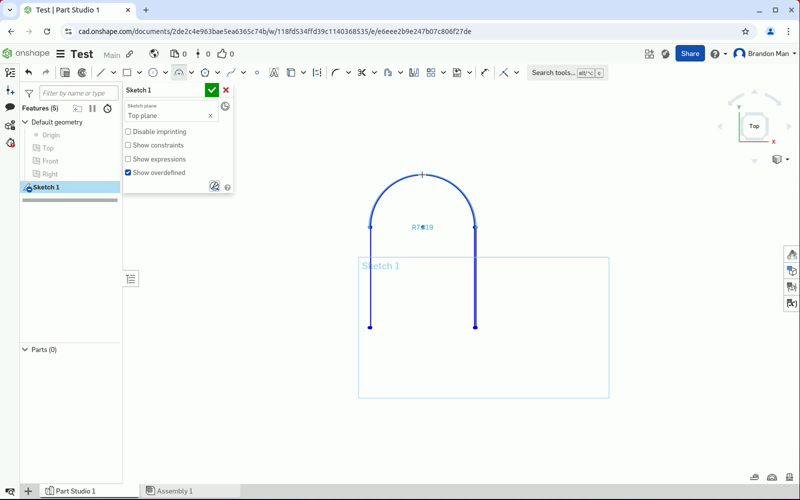
scroll(6)
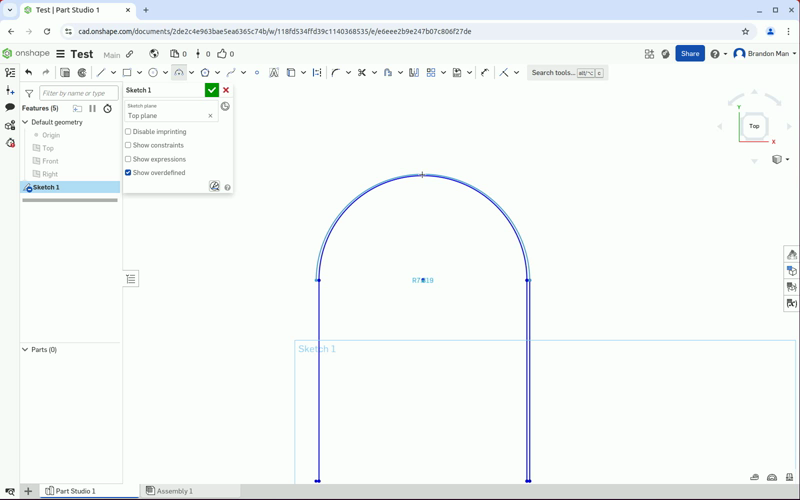
scroll(6)
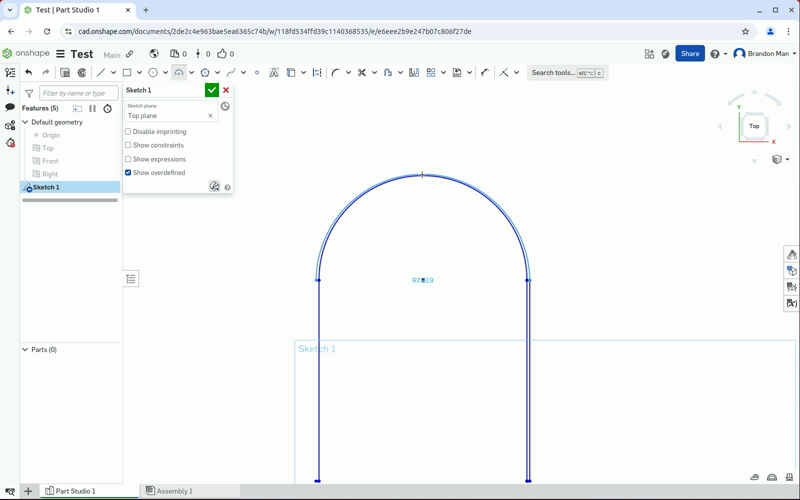
scroll(6)
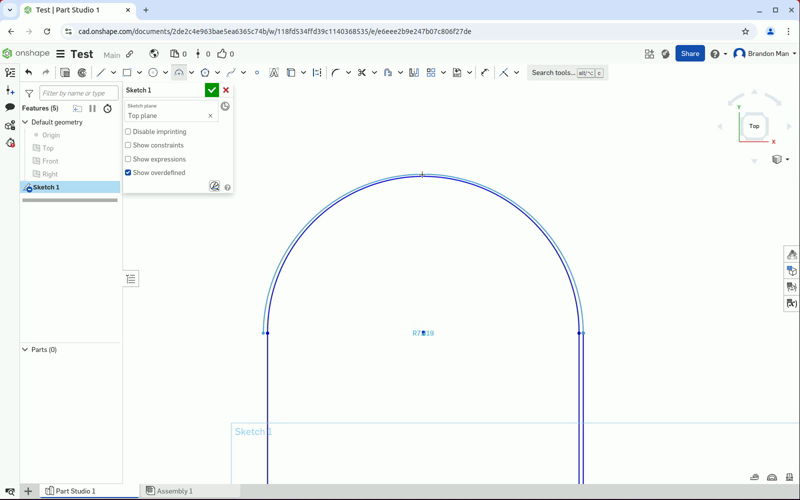
scroll(6)
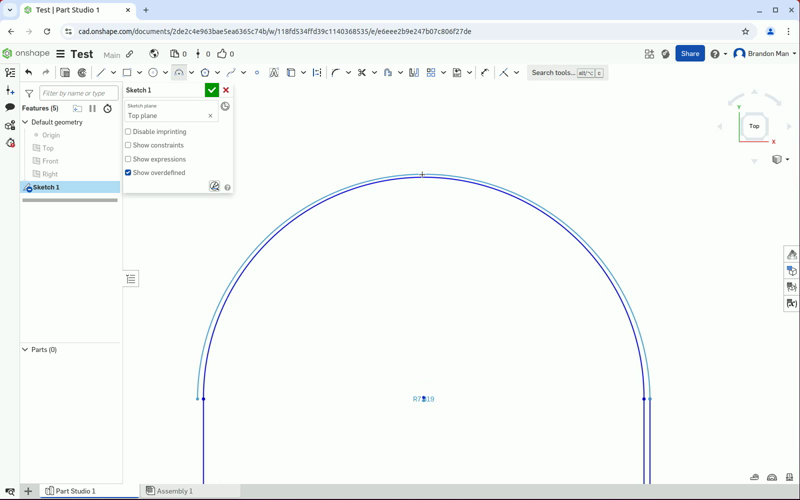
scroll(6)
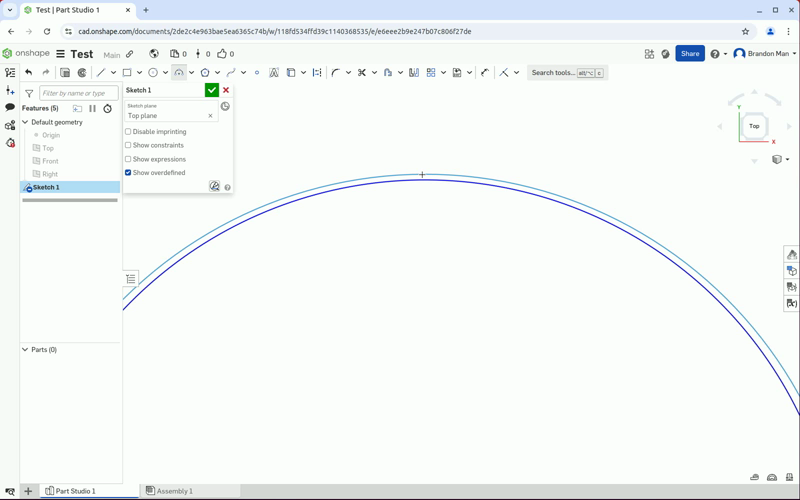
click(422, 174)
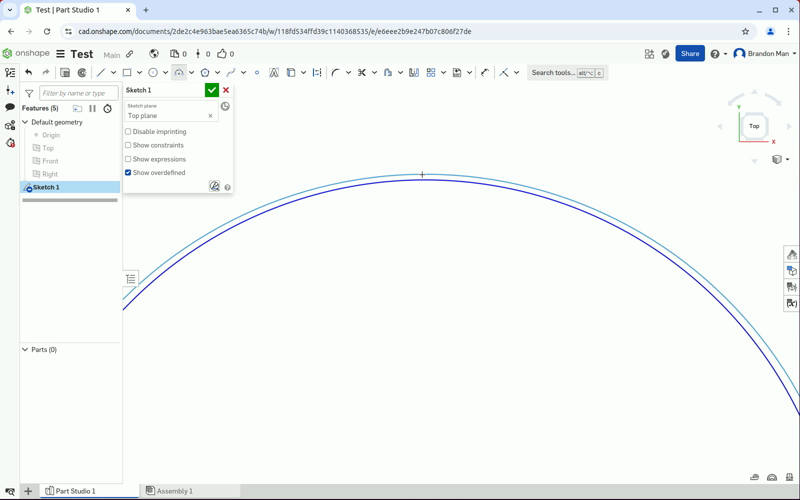
scroll(-6)
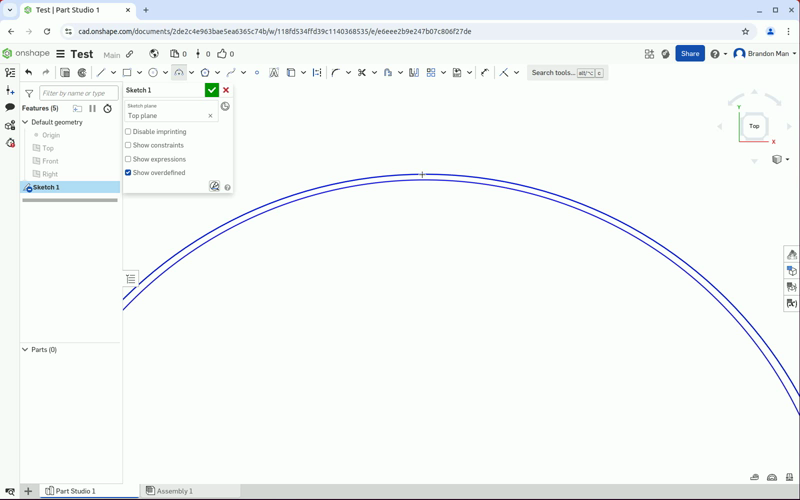
scroll(-6)
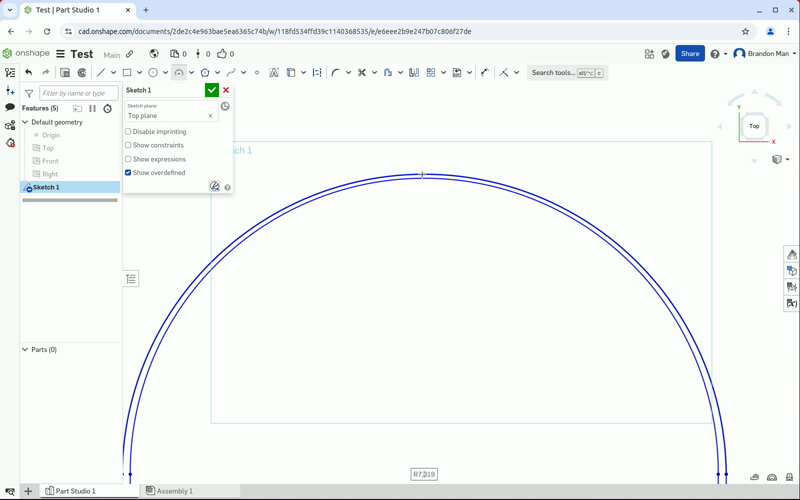
scroll(-6)
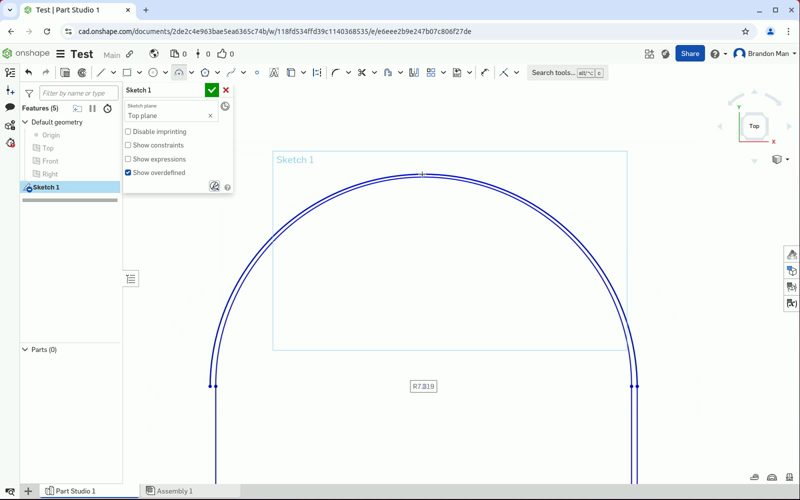
scroll(-6)
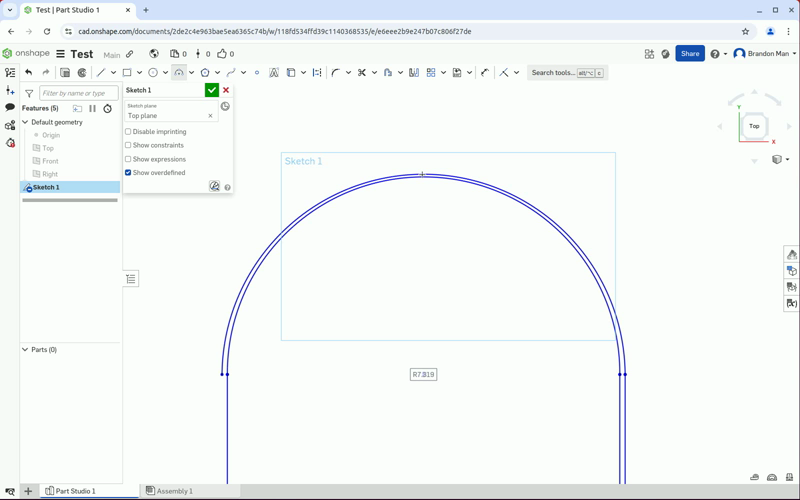
scroll(-6)
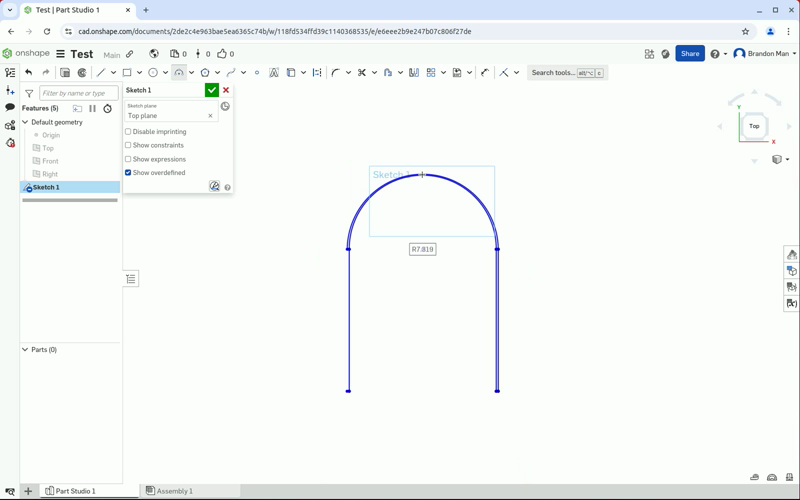
scroll(-6)
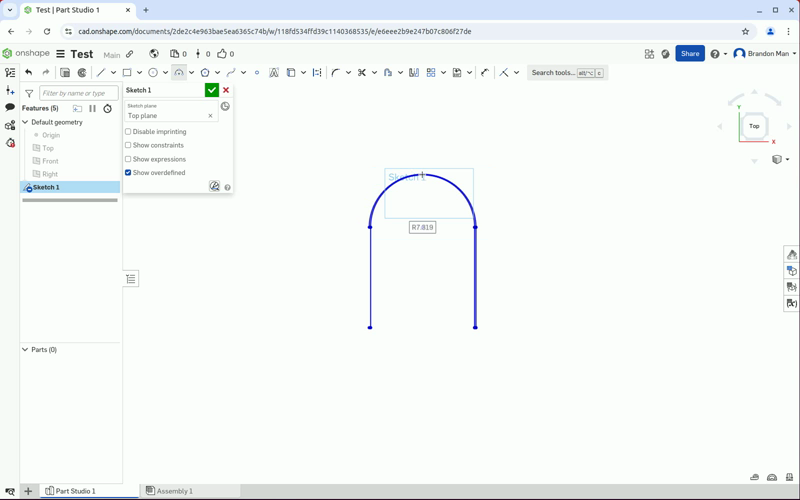
scroll(-6)
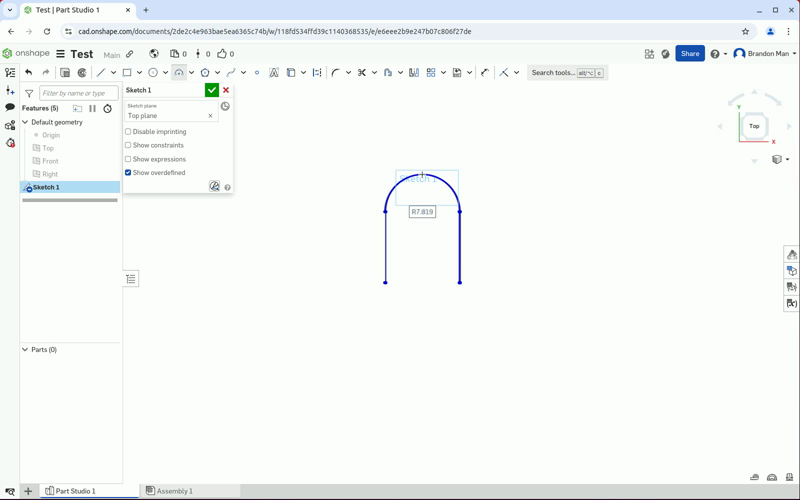
key_up(shift)
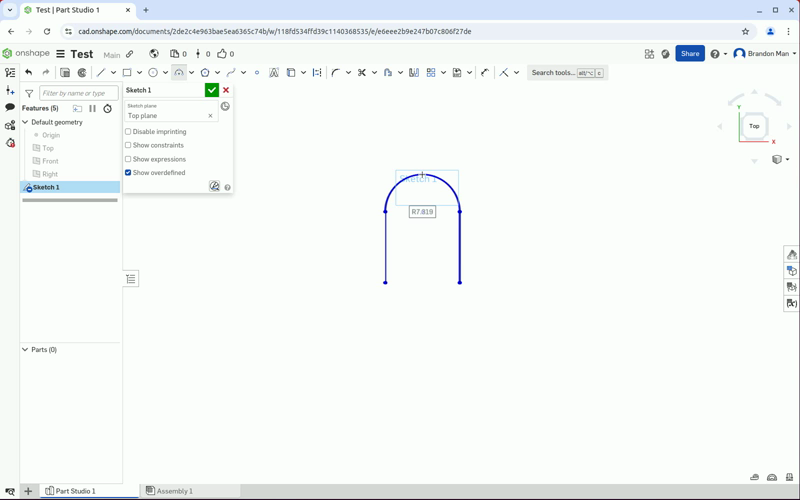
key(esc)
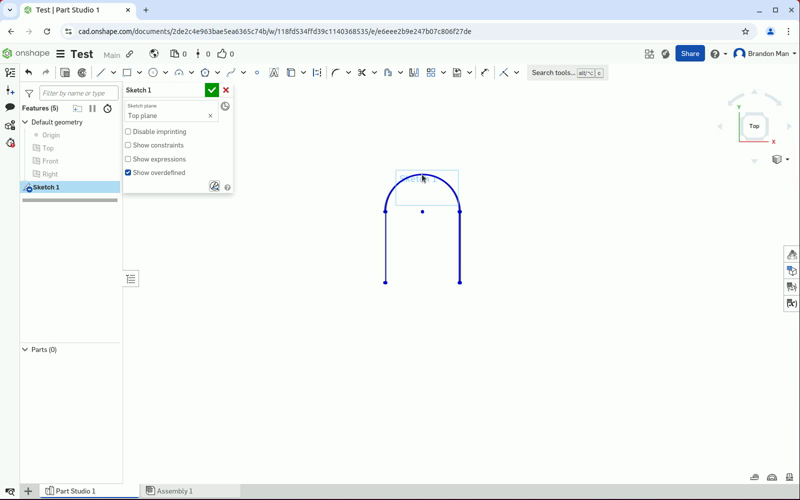
key(l)
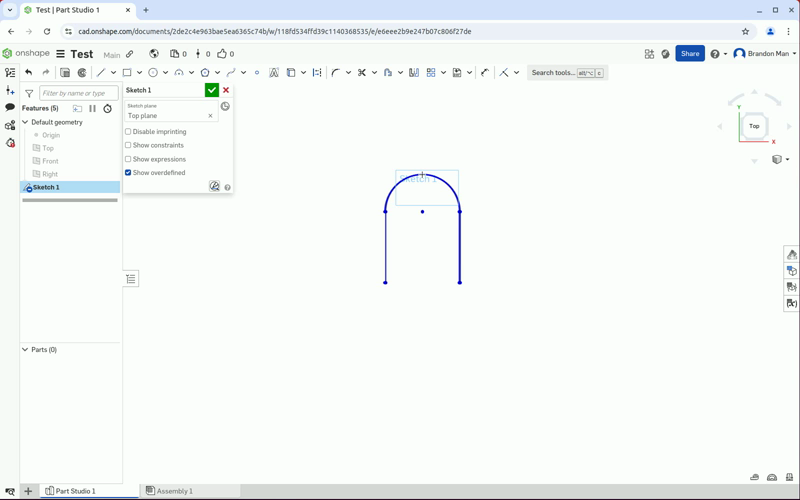
mouse_move(384, 211)
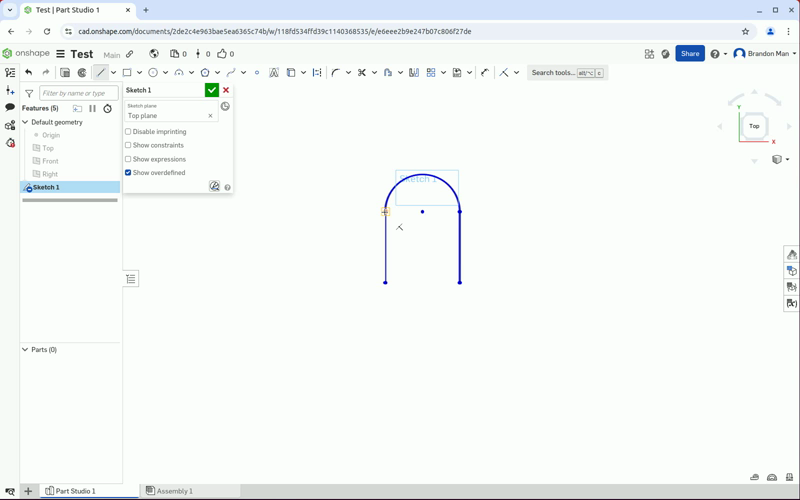
scroll(6)
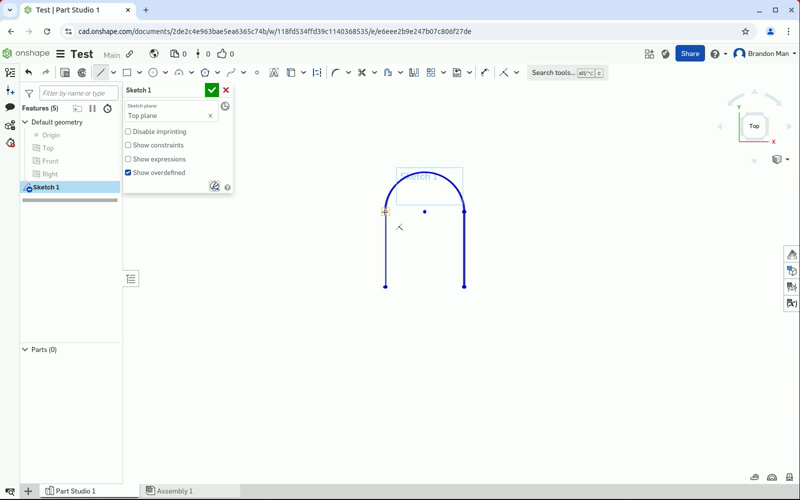
scroll(6)
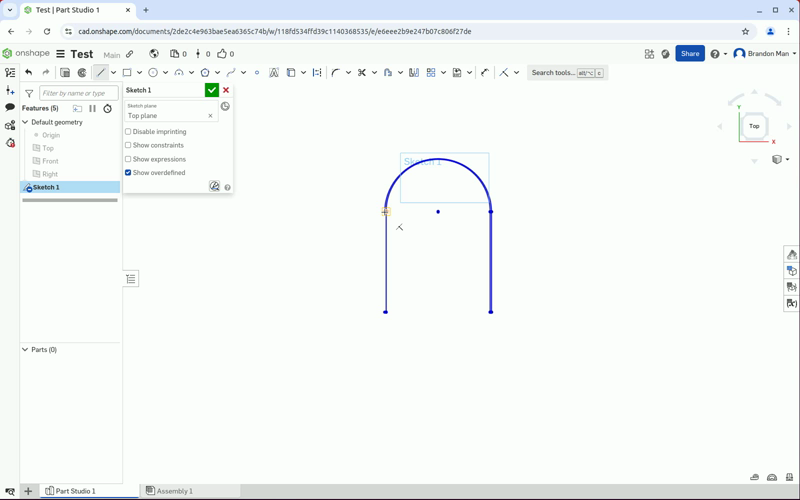
scroll(6)
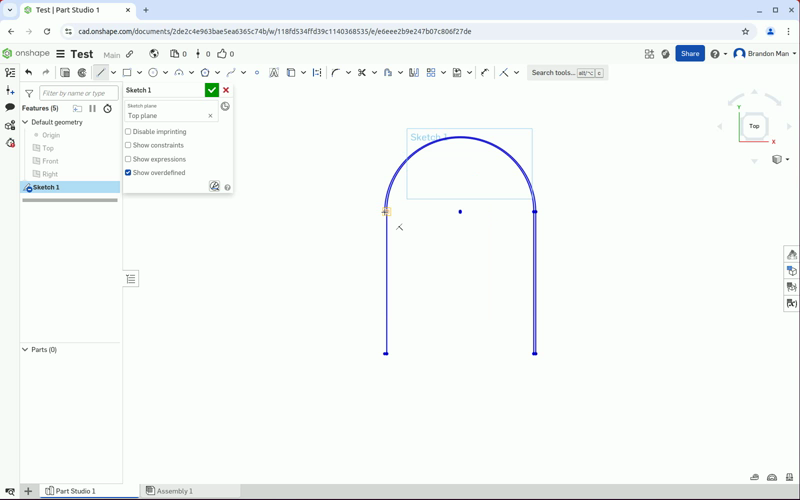
scroll(6)
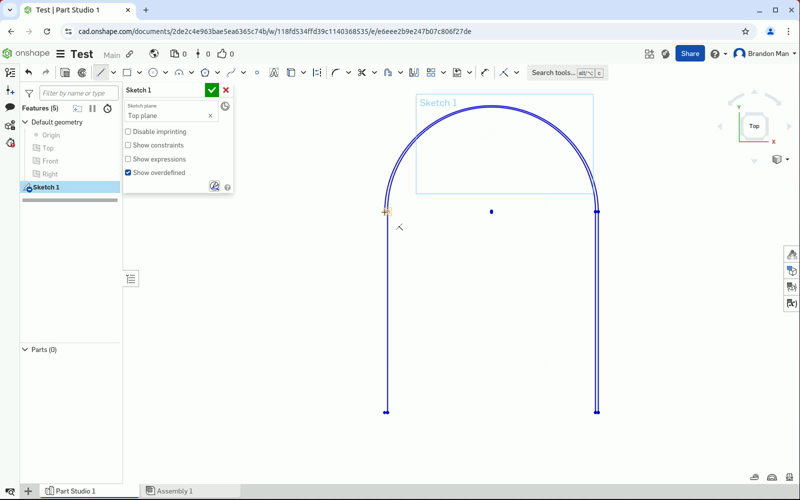
scroll(6)
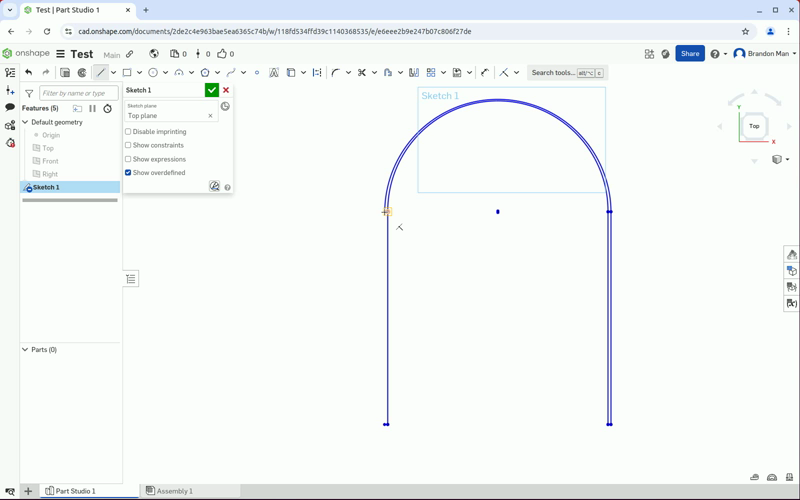
scroll(6)
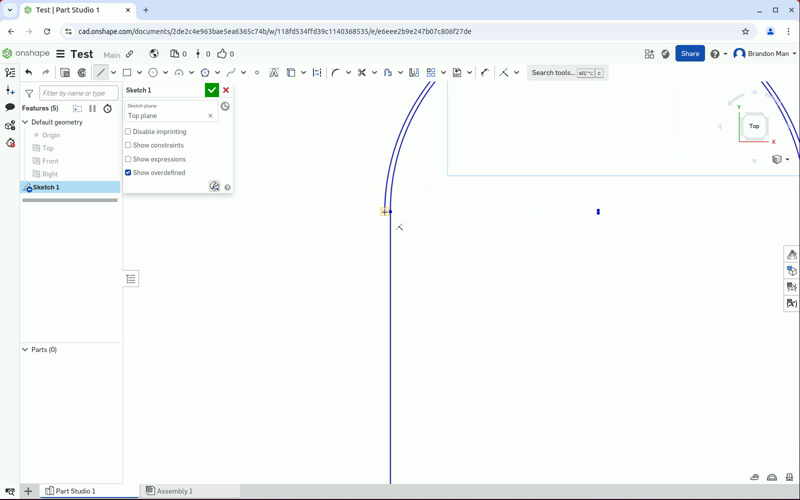
scroll(6)
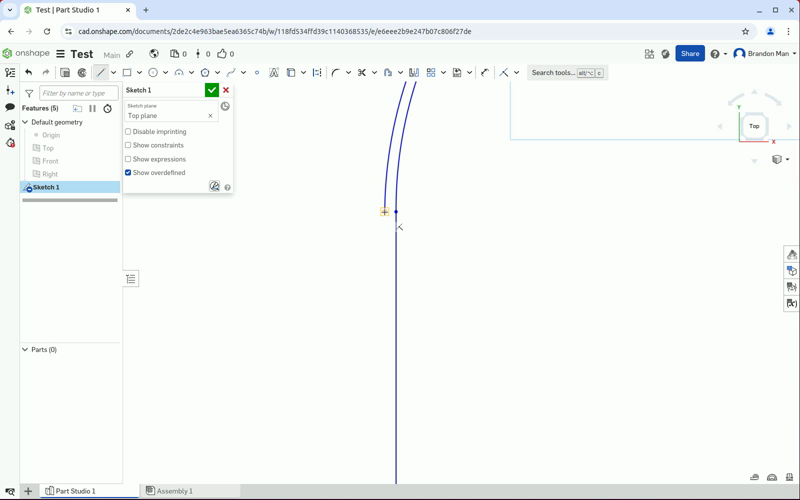
click(384, 211)
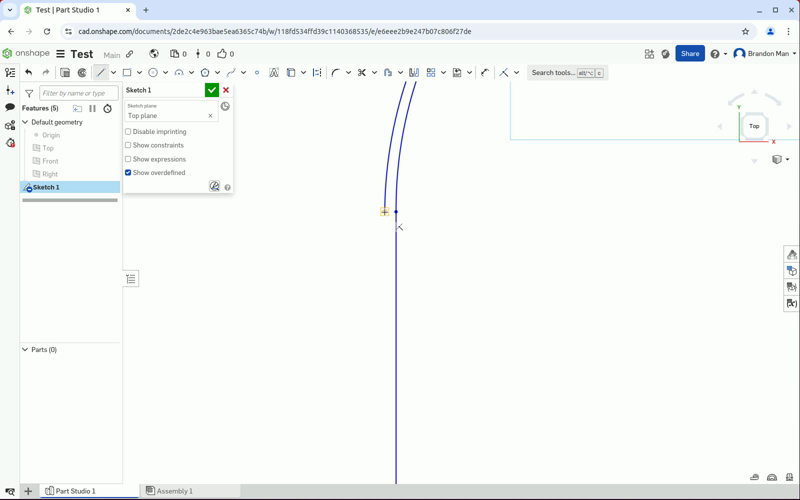
scroll(-6)
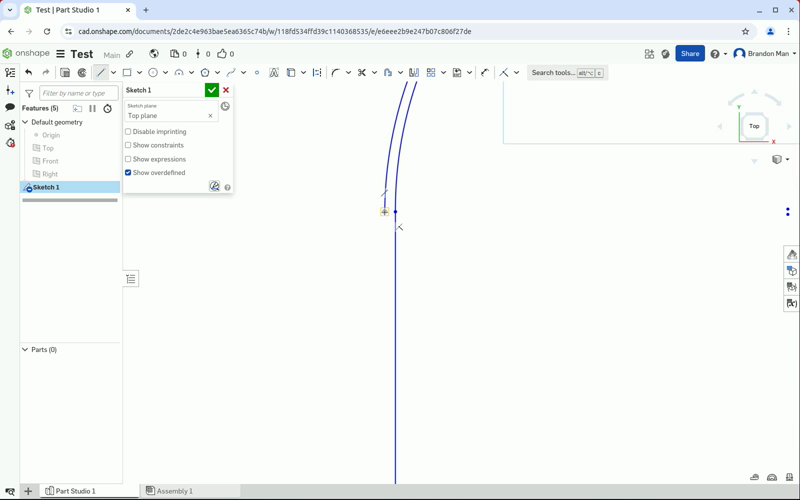
scroll(-6)
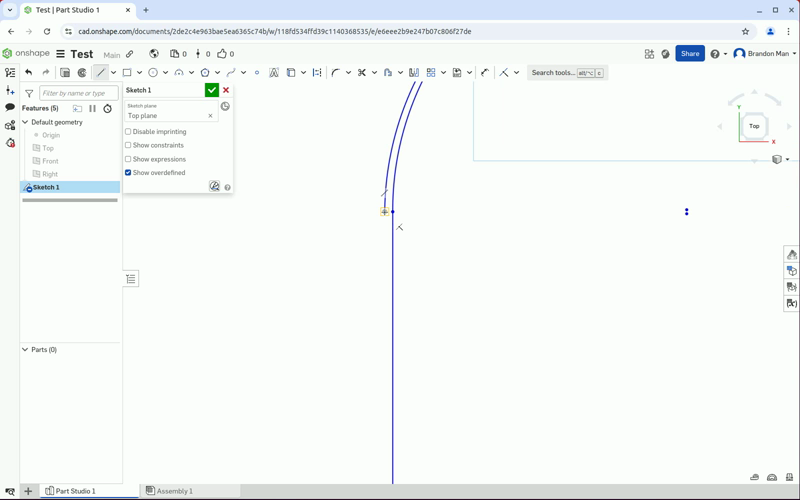
scroll(-6)
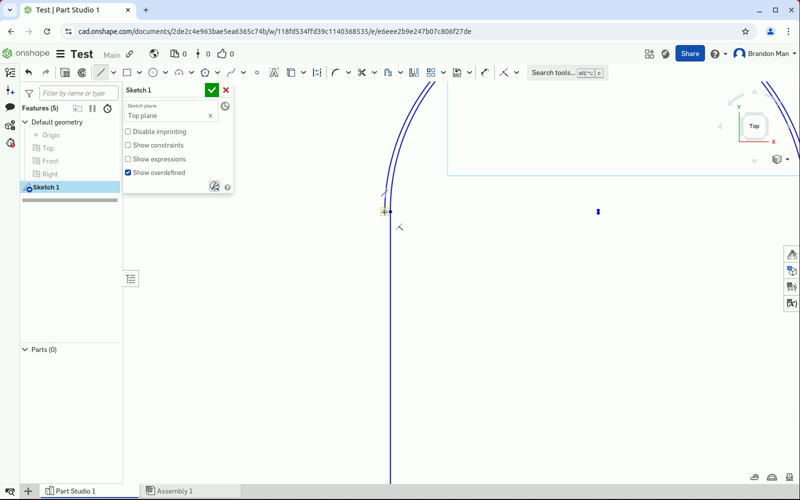
scroll(-6)
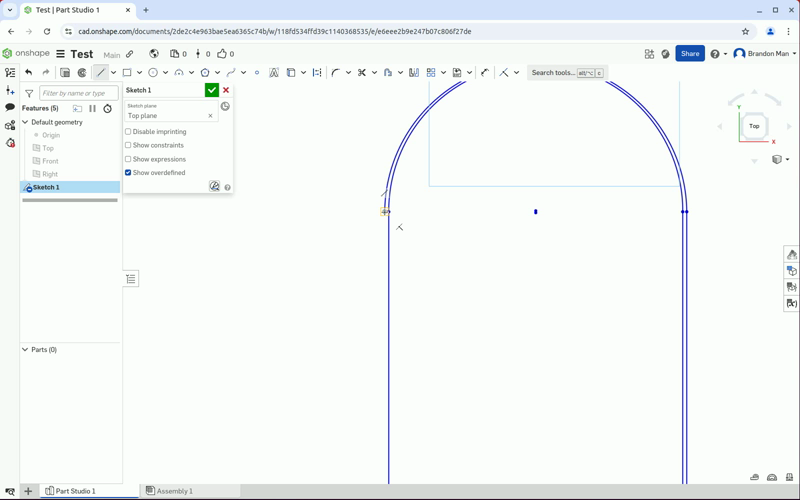
scroll(-6)
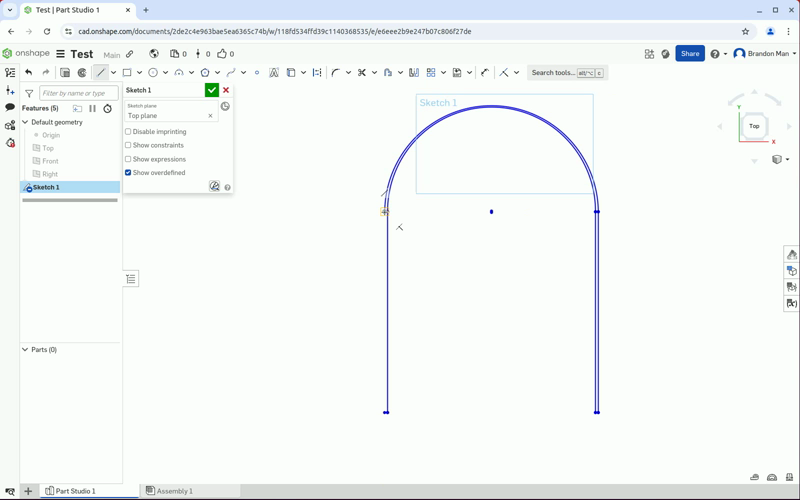
scroll(-6)
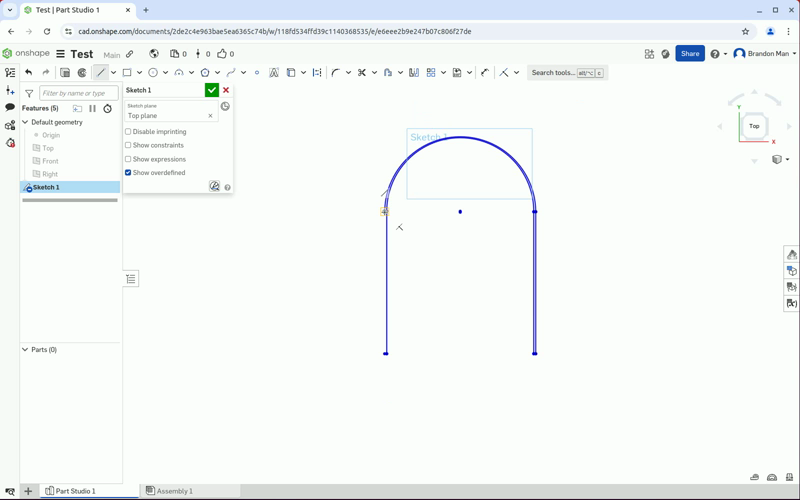
scroll(-6)
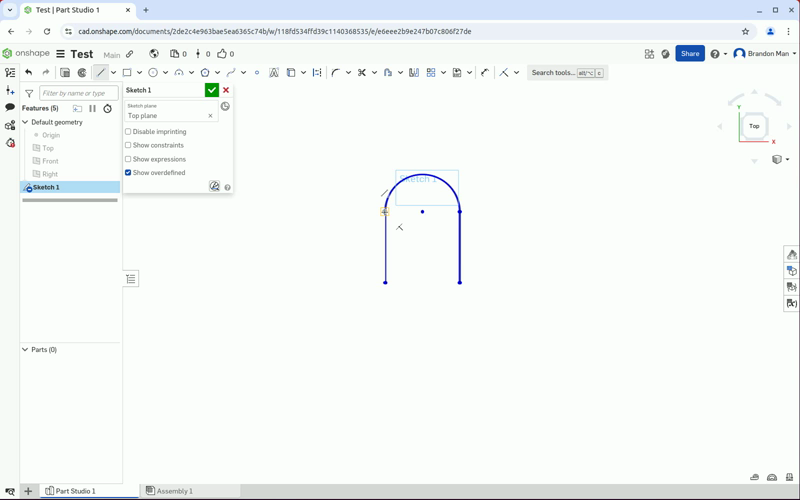
key_down(shift)
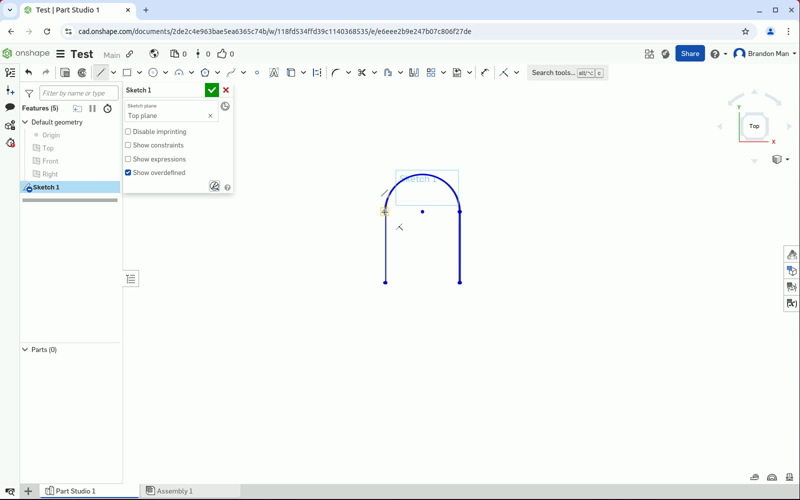
mouse_move(384, 282)
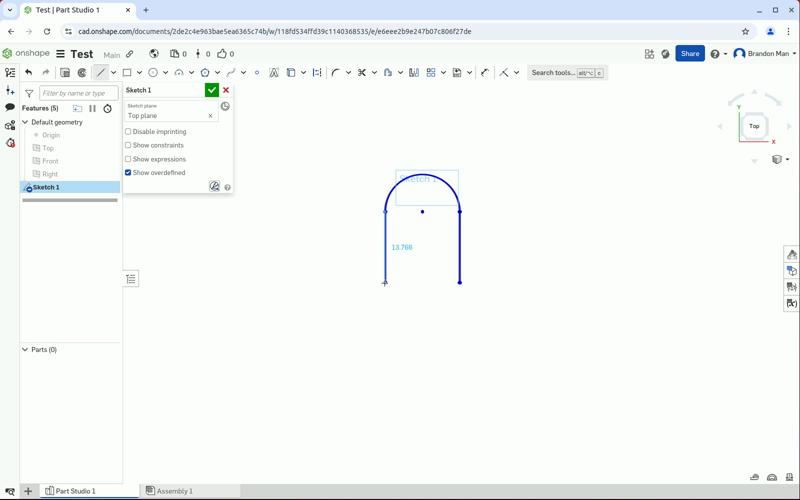
scroll(6)
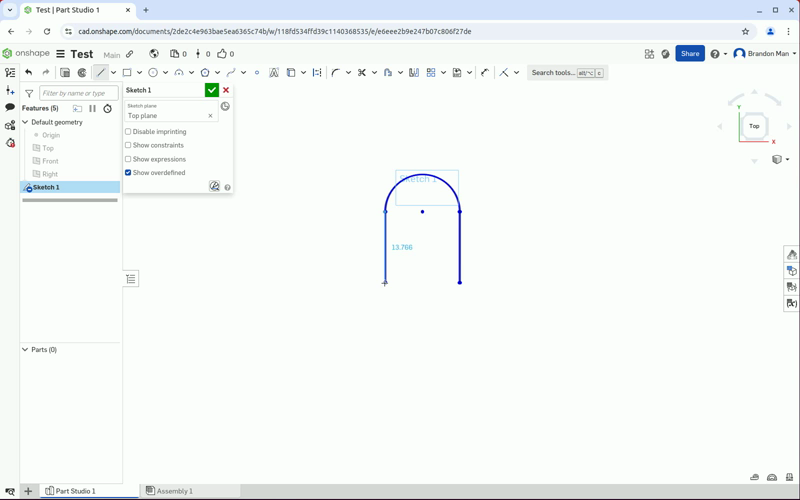
scroll(6)
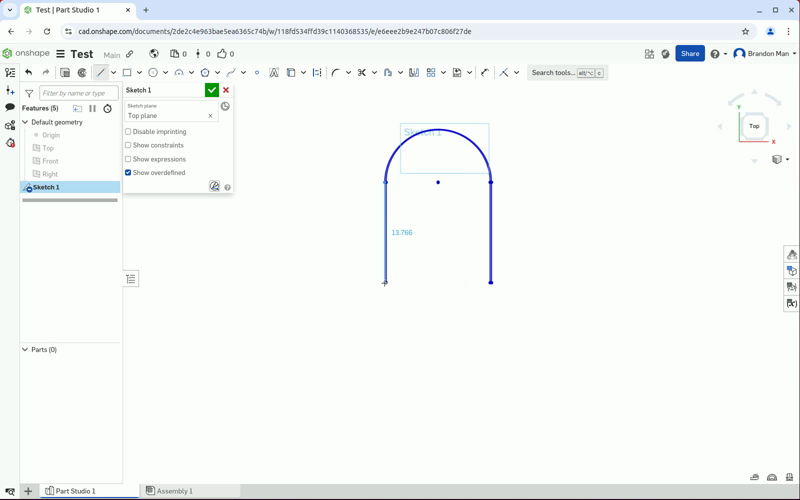
scroll(6)
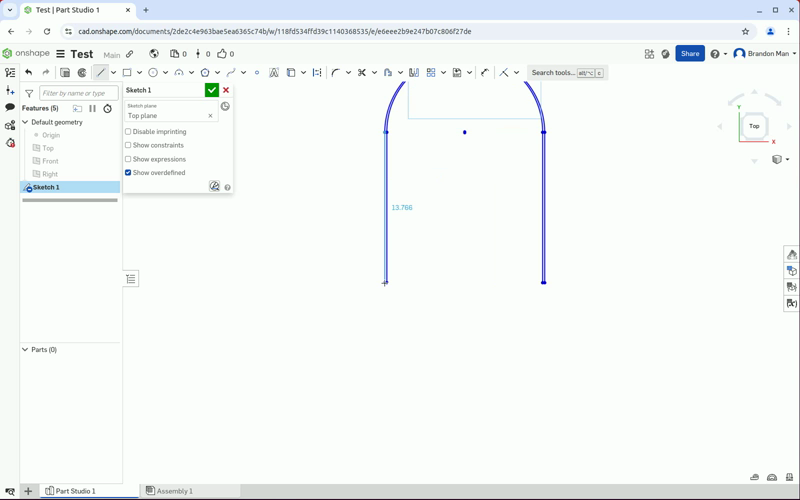
scroll(6)
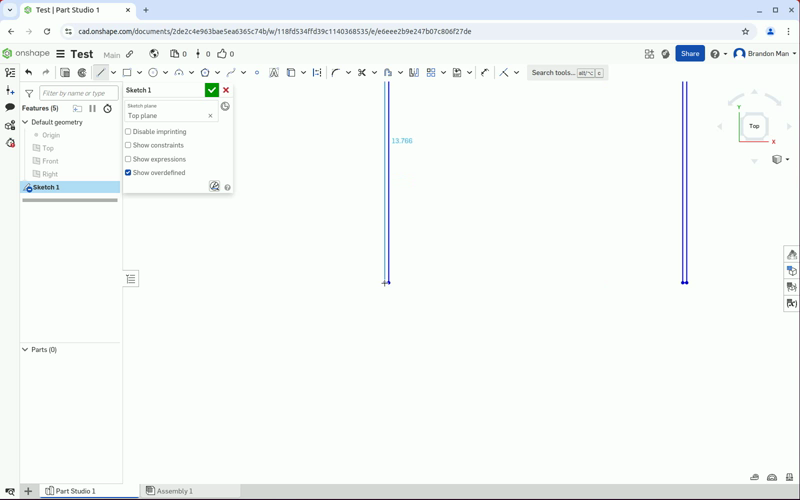
scroll(6)
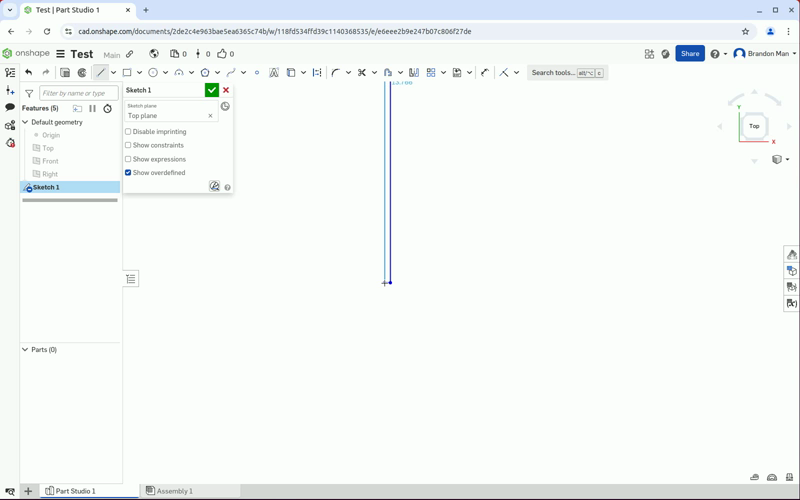
scroll(6)
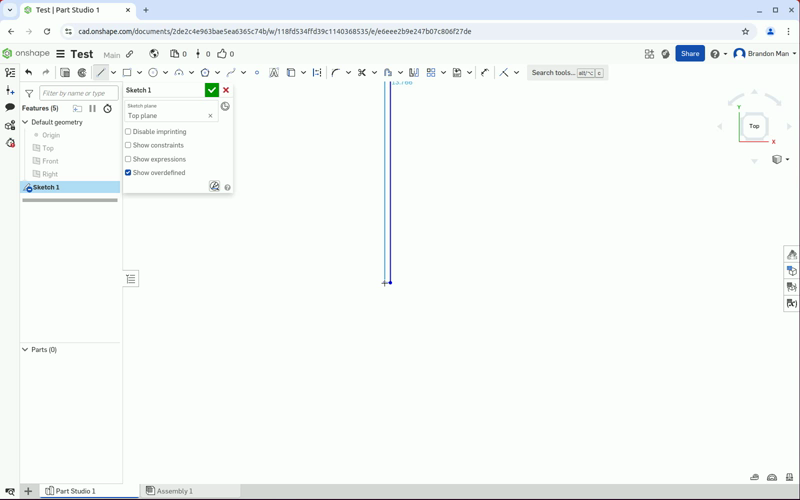
scroll(6)
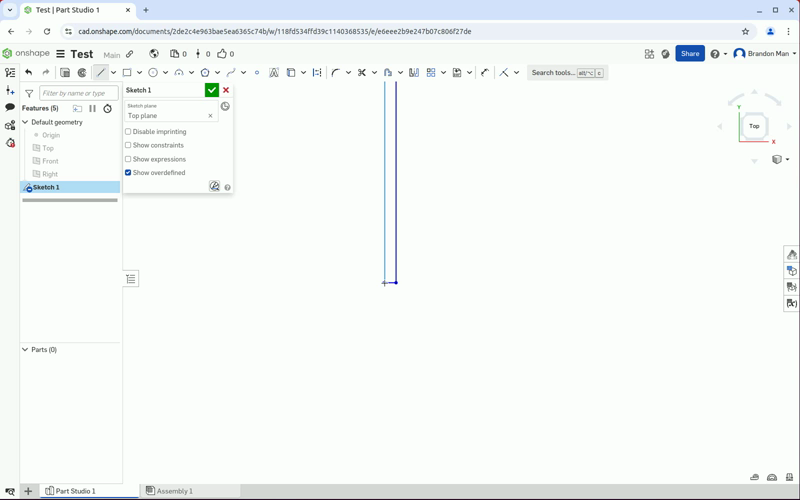
key_up(shift)
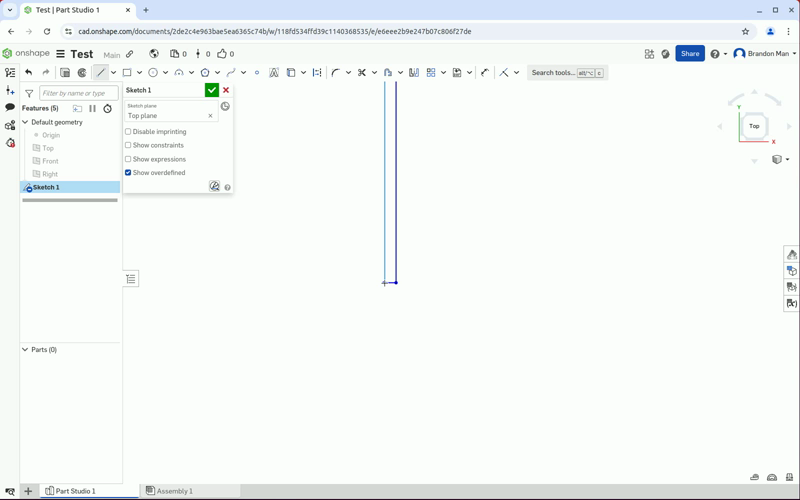
click(384, 282)
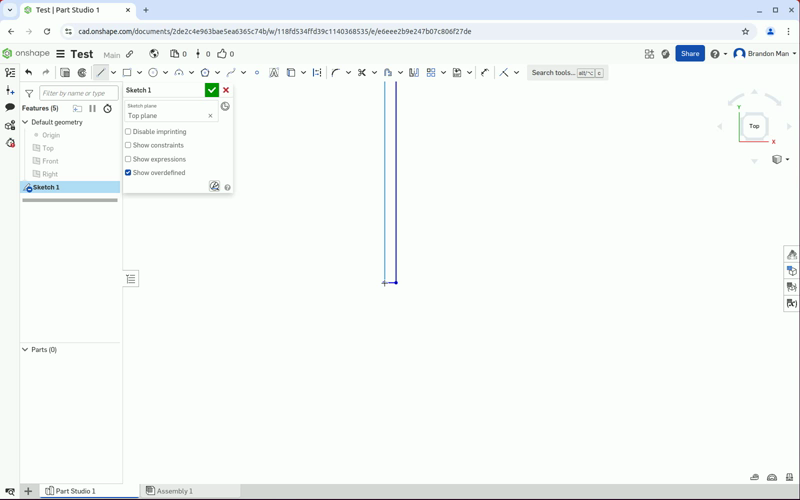
scroll(-6)
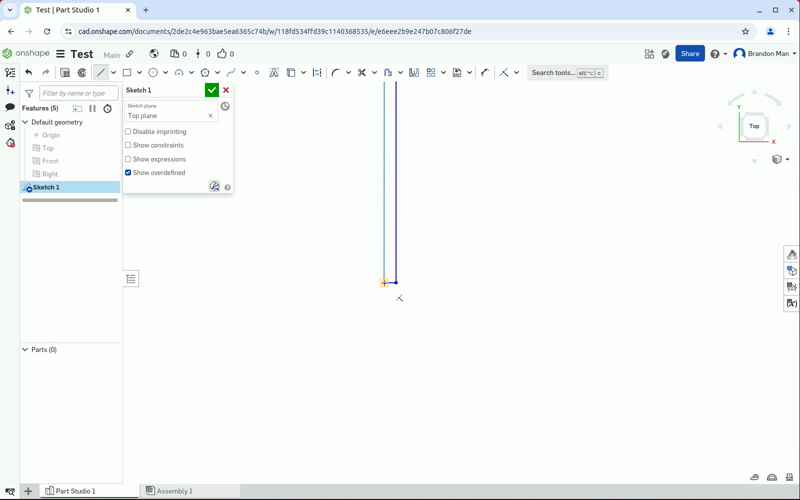
scroll(-6)
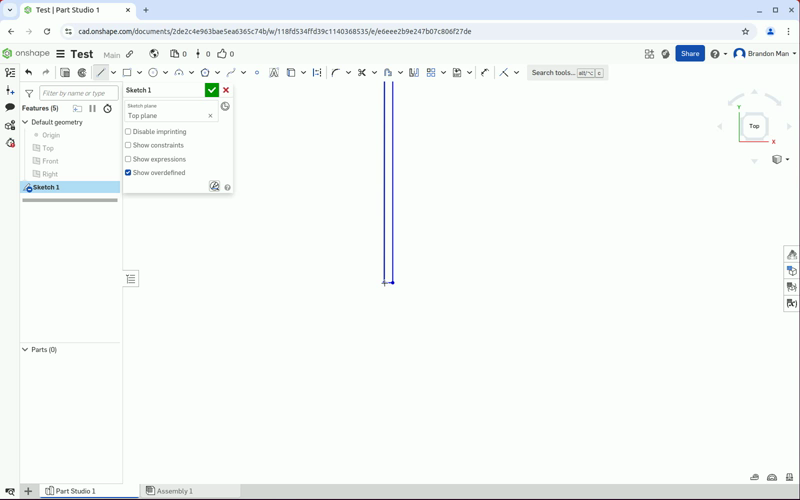
scroll(-6)
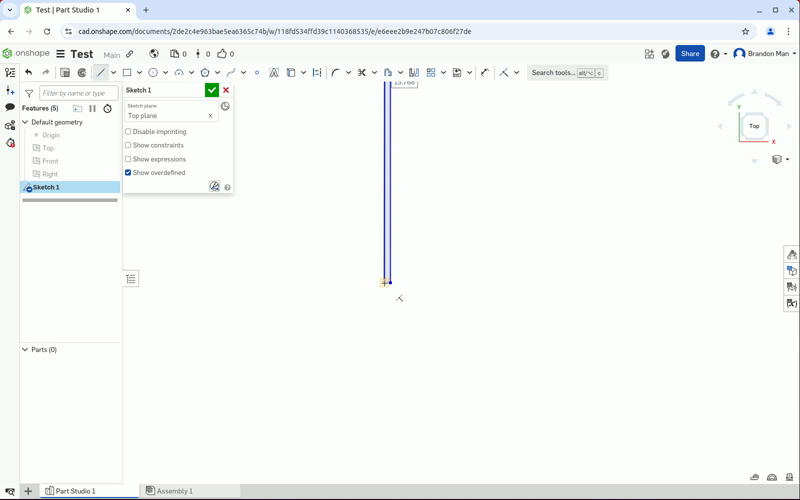
scroll(-6)
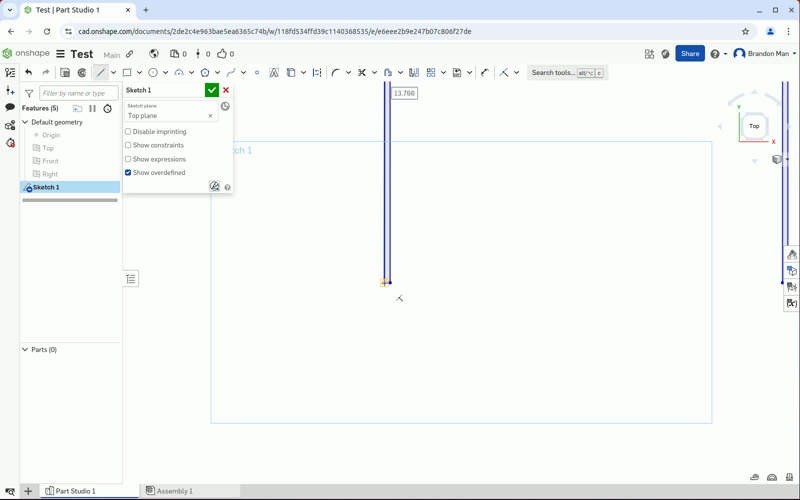
scroll(-6)
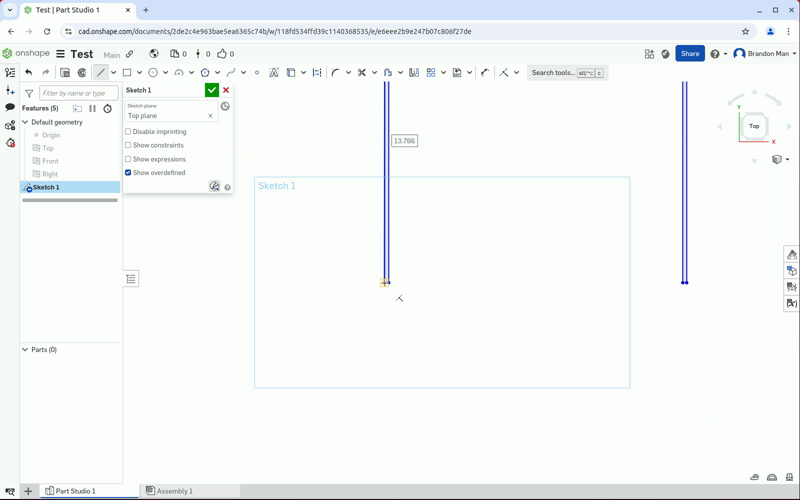
scroll(-6)
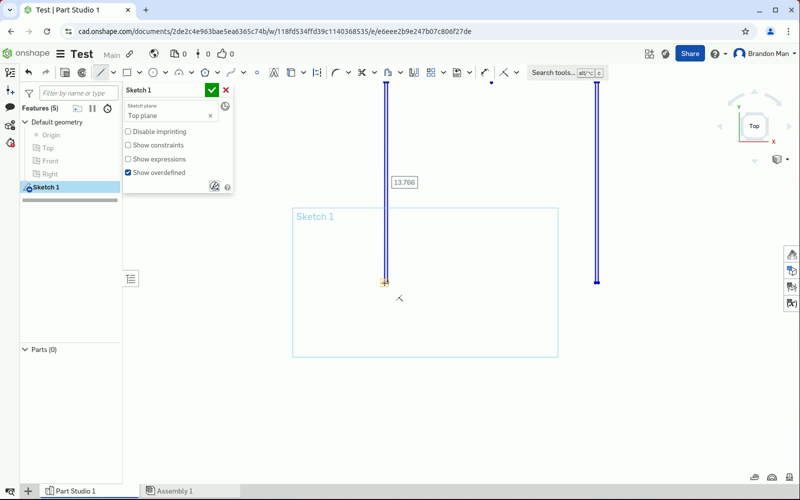
scroll(-6)
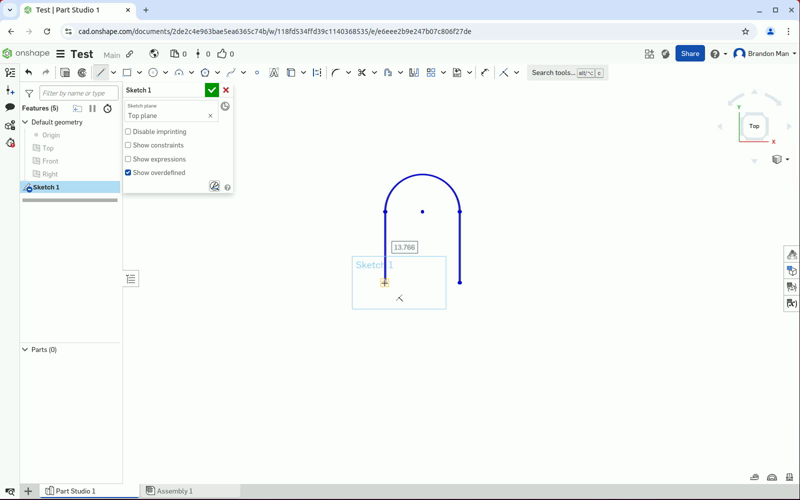
key(esc)
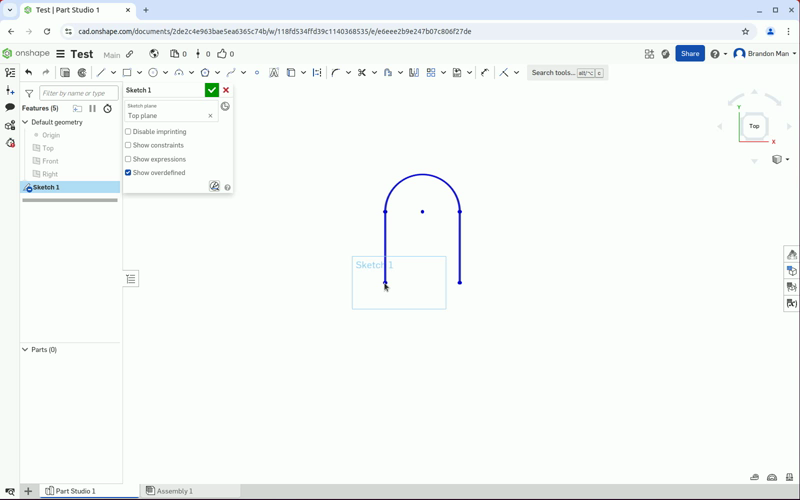
mouse_move(419, 185)
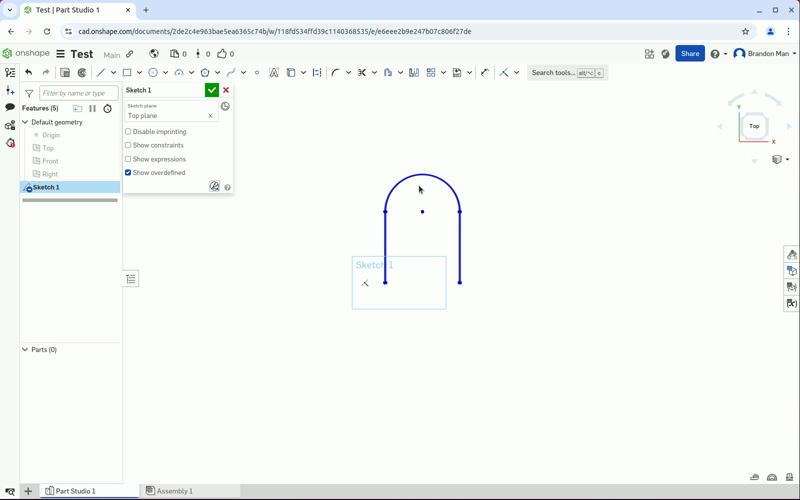
scroll(6)
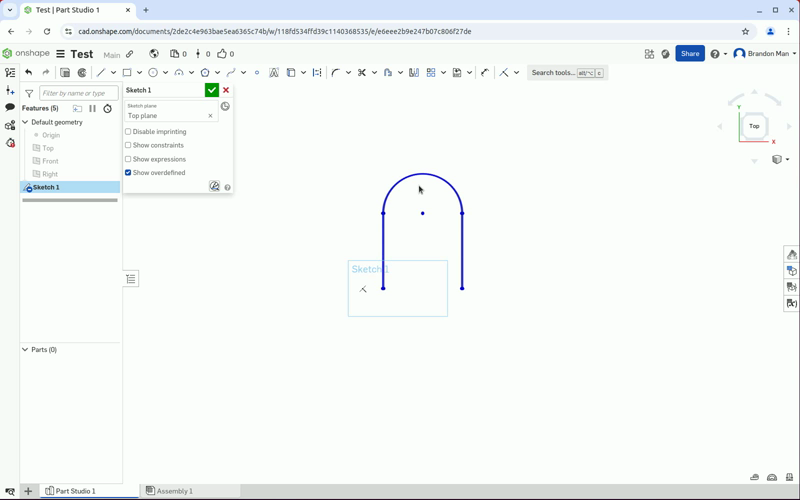
scroll(6)
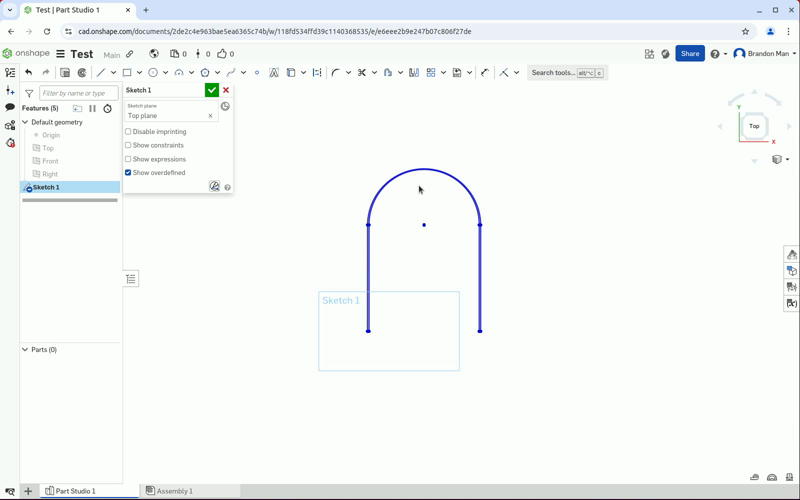
scroll(6)
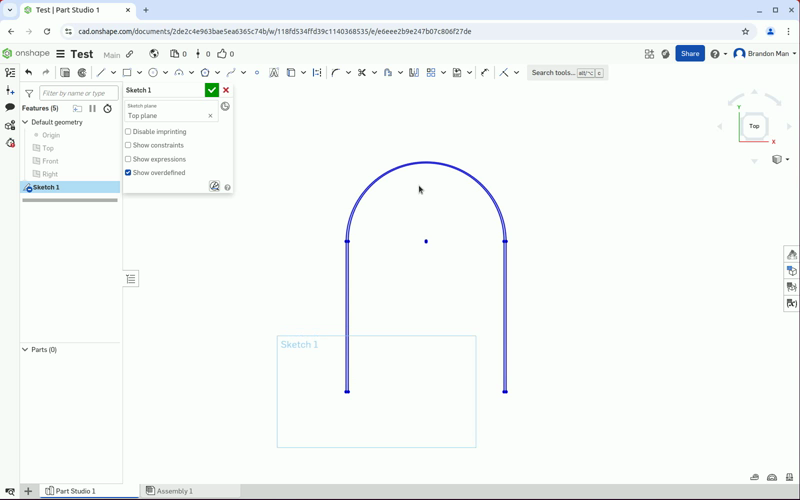
scroll(6)
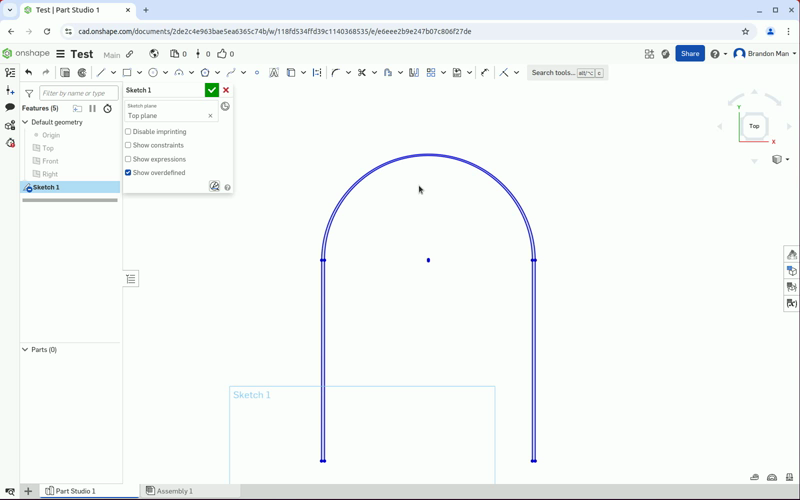
scroll(6)
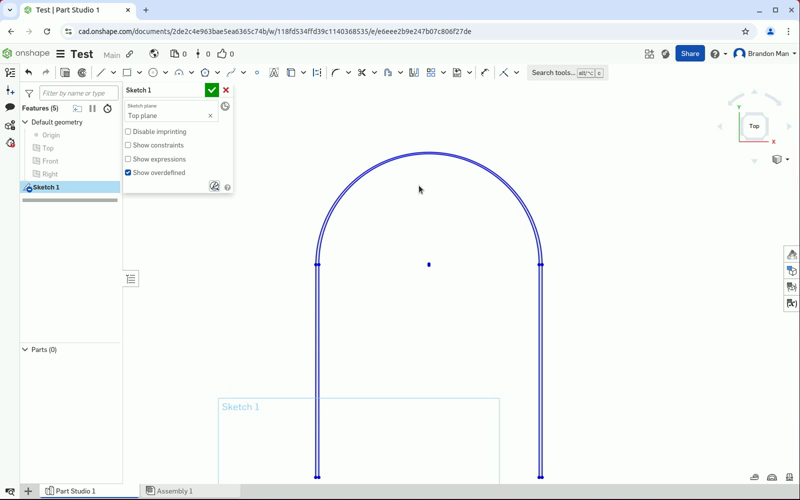
scroll(6)
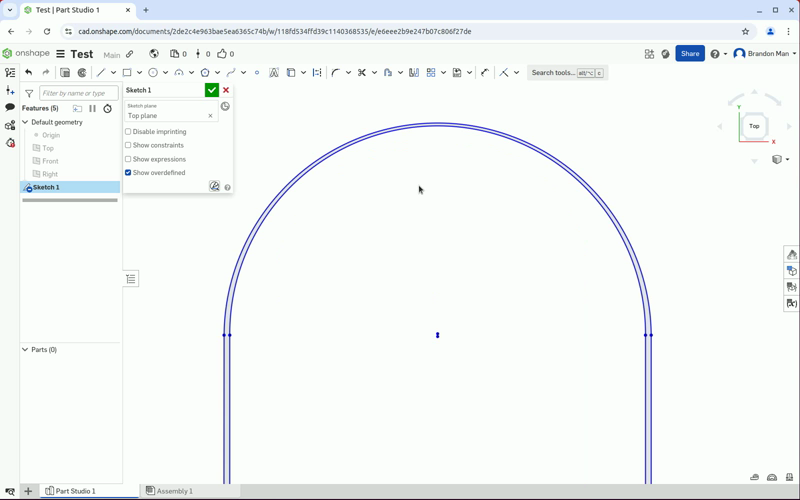
scroll(6)
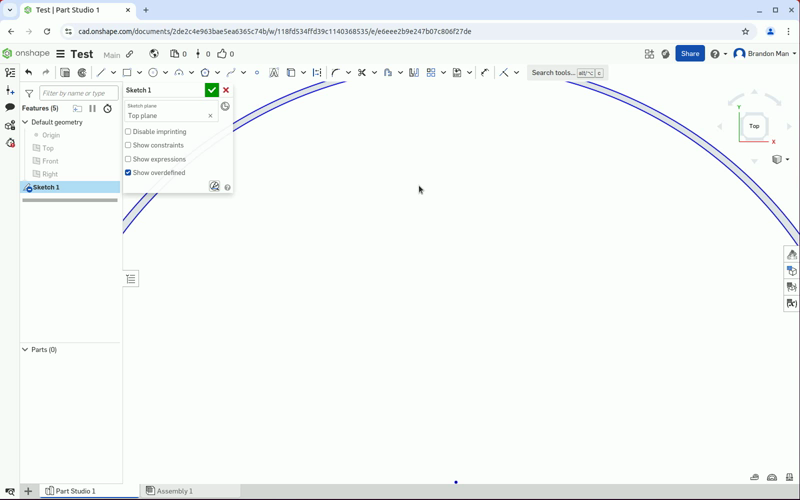
click(419, 185)
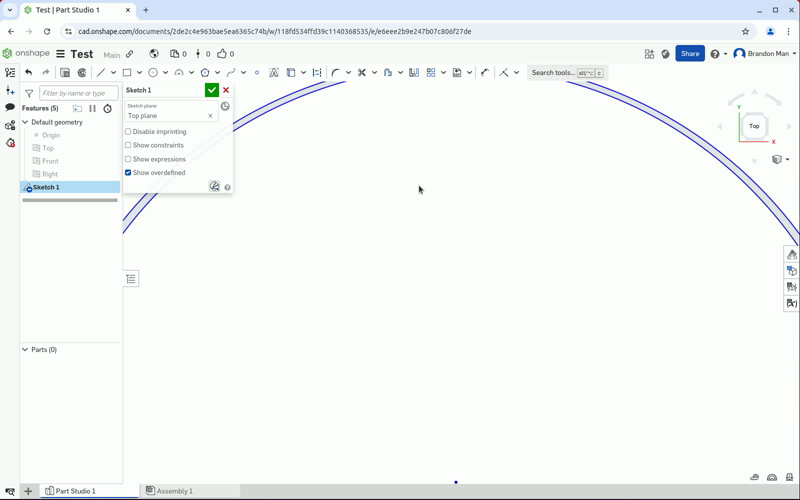
scroll(-6)
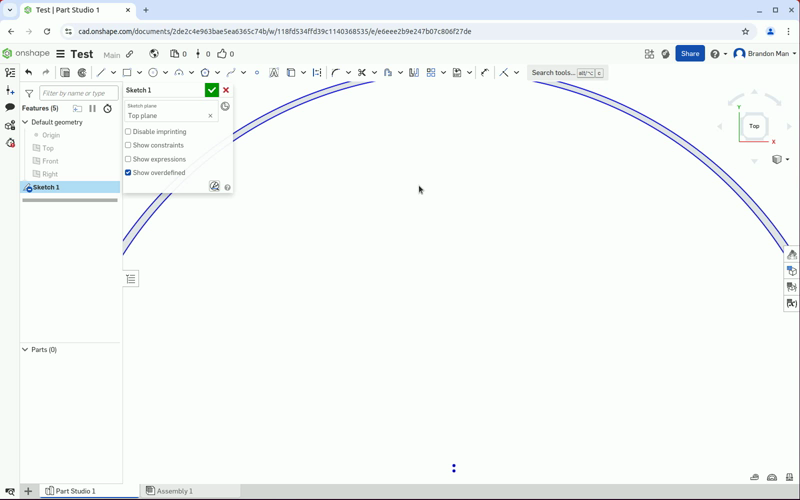
scroll(-6)
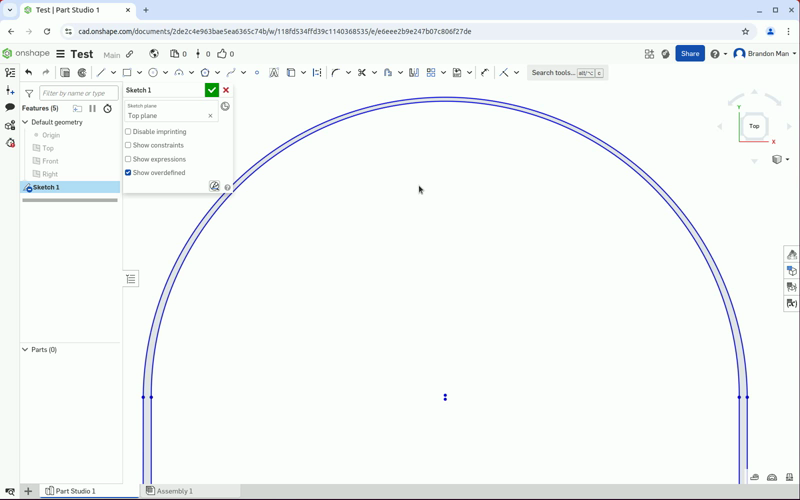
scroll(-6)
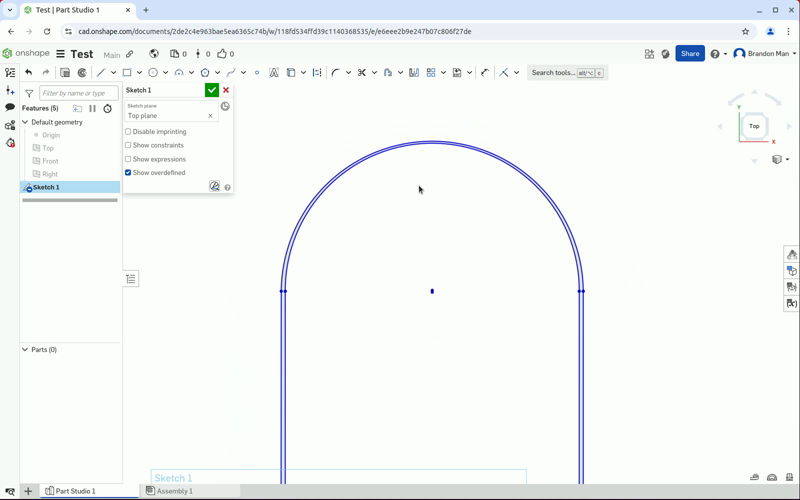
scroll(-6)
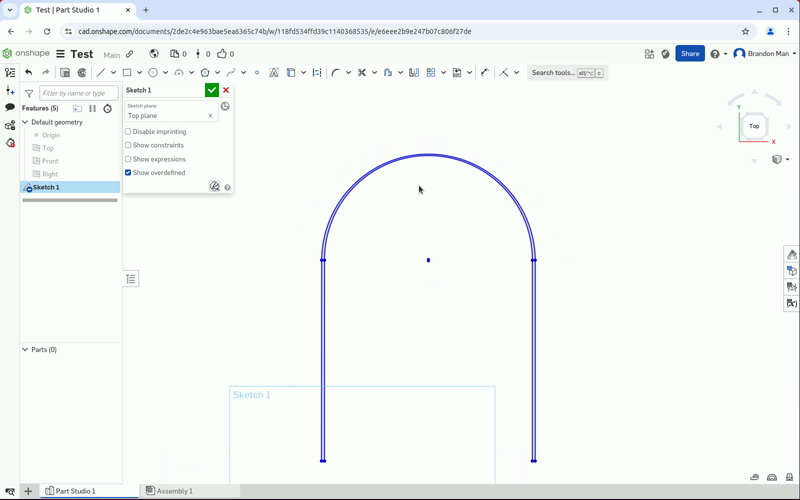
scroll(-6)
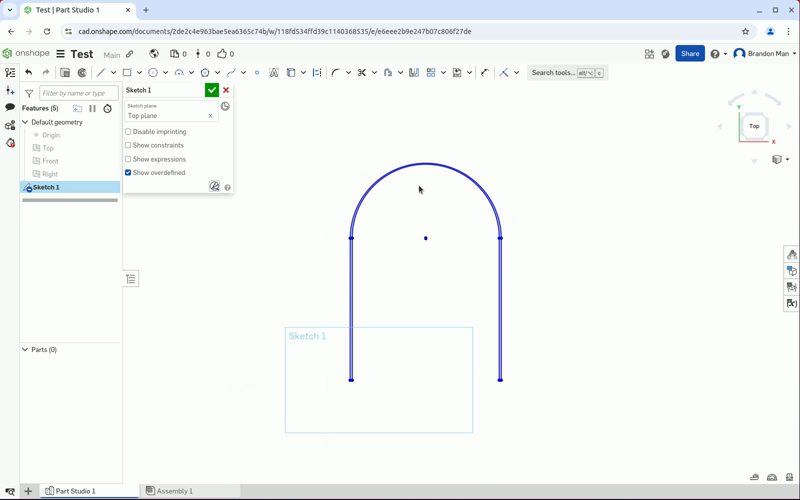
scroll(-6)
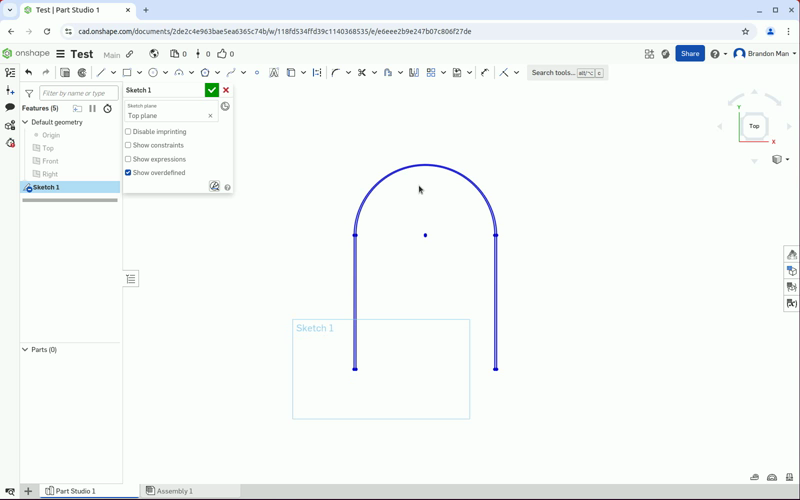
scroll(-6)
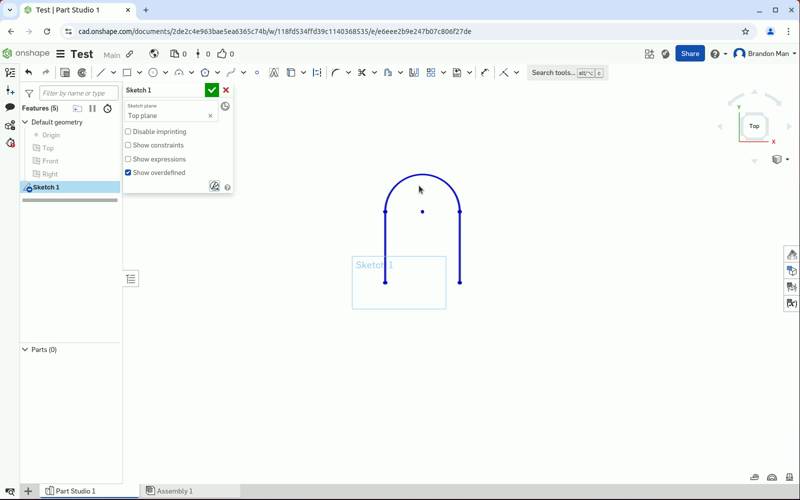
mouse_move(73, 352)
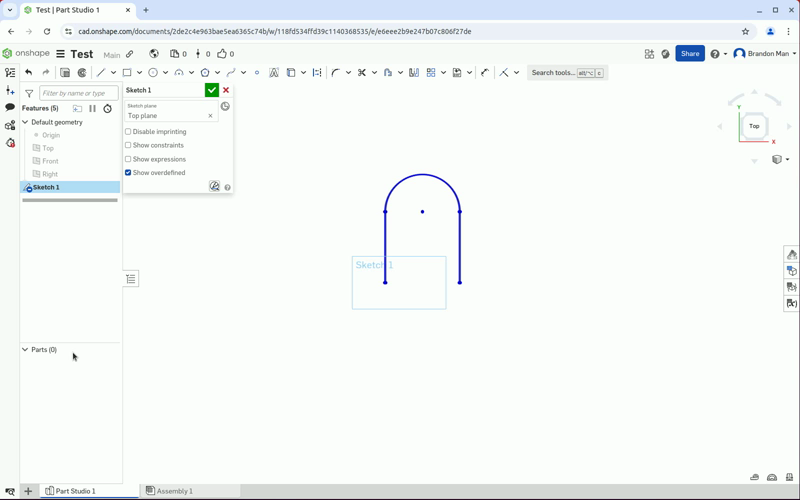
key(shift+y)
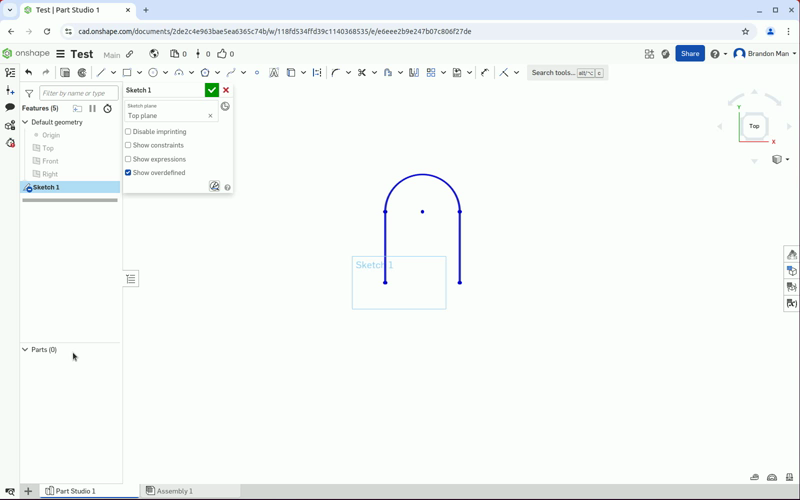
key(shift+e)
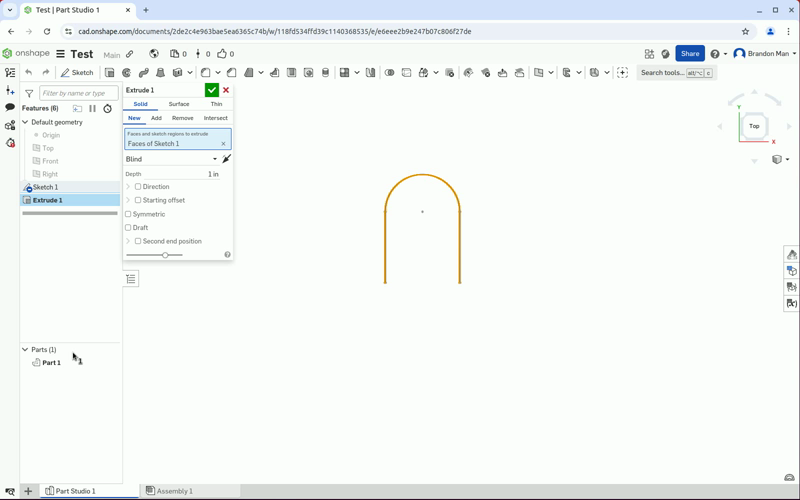
mouse_move(143, 106)
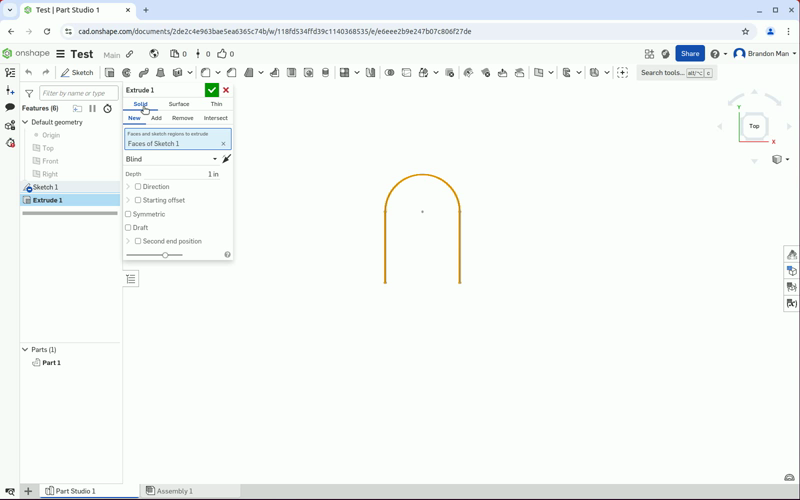
click(143, 106)
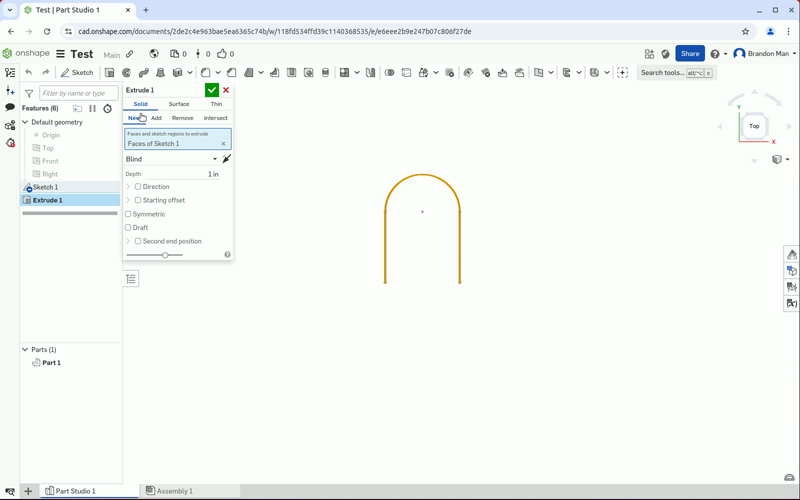
mouse_move(137, 120)
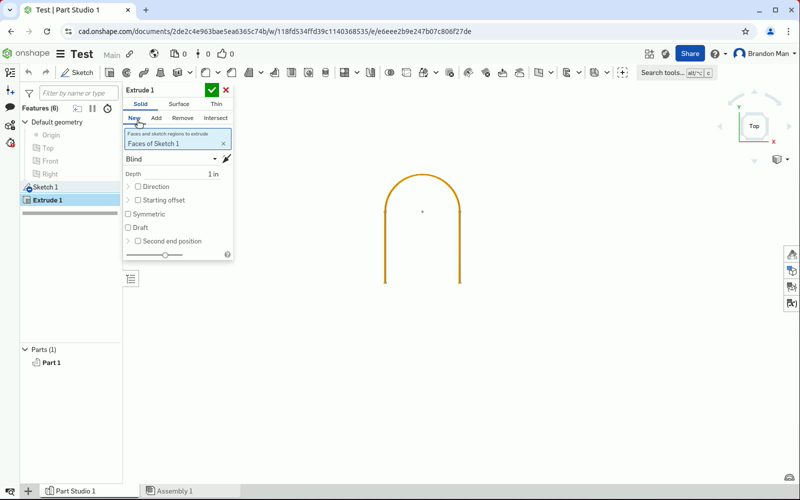
click(137, 120)
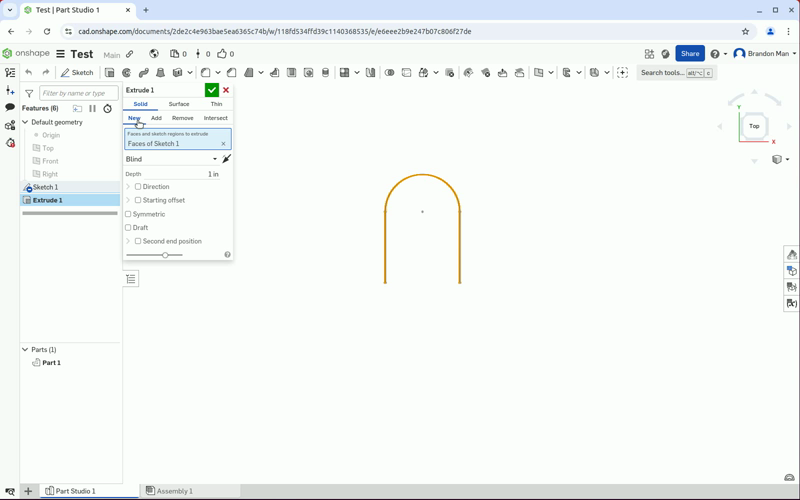
key(tab, 4)
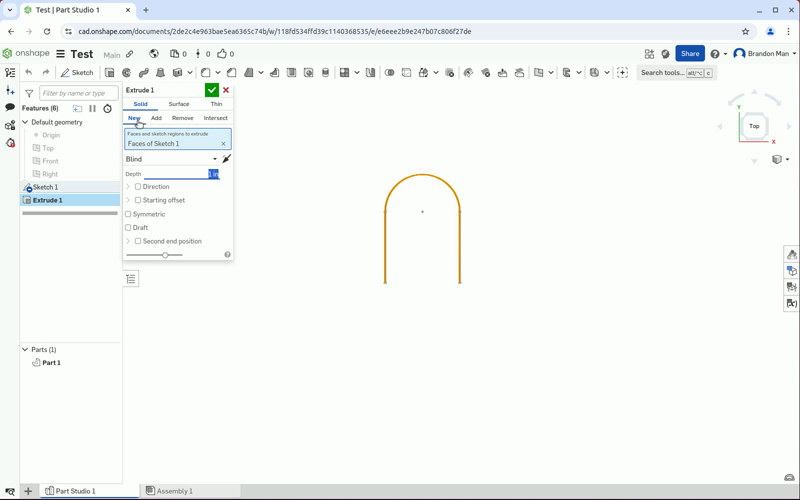
text(6.499)
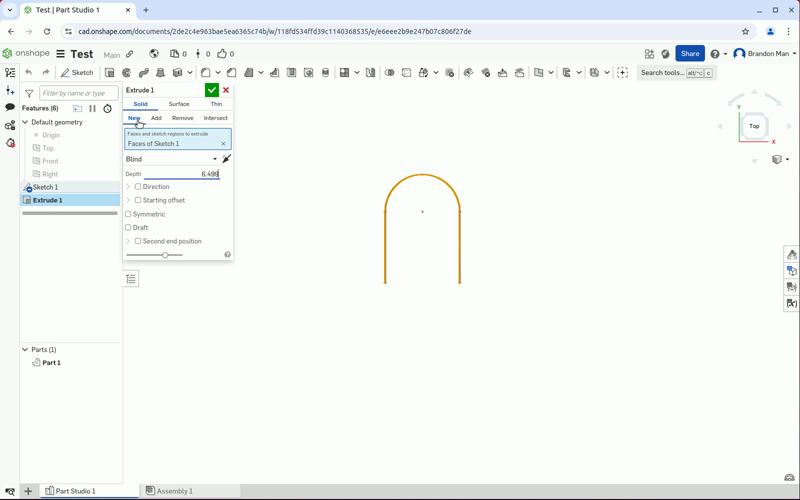
key(enter)
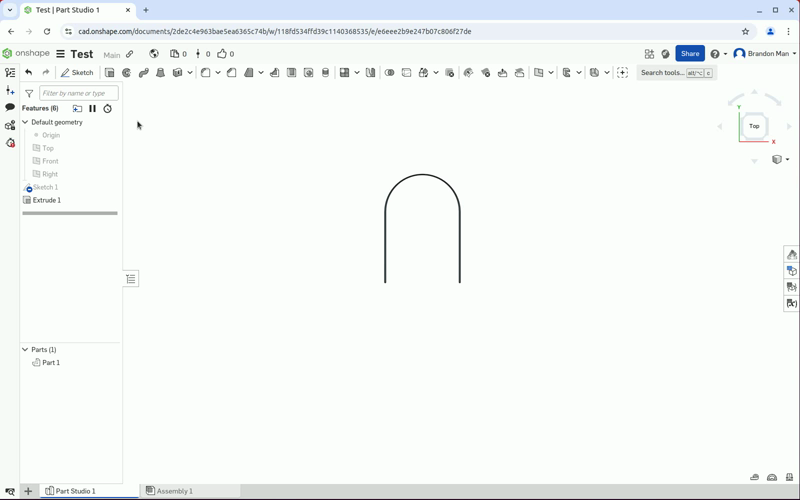
key(shift+h)
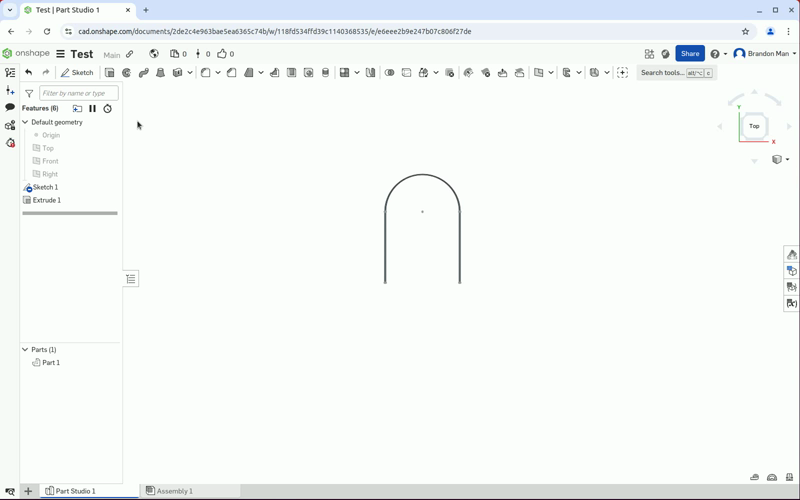
key(shift+h)
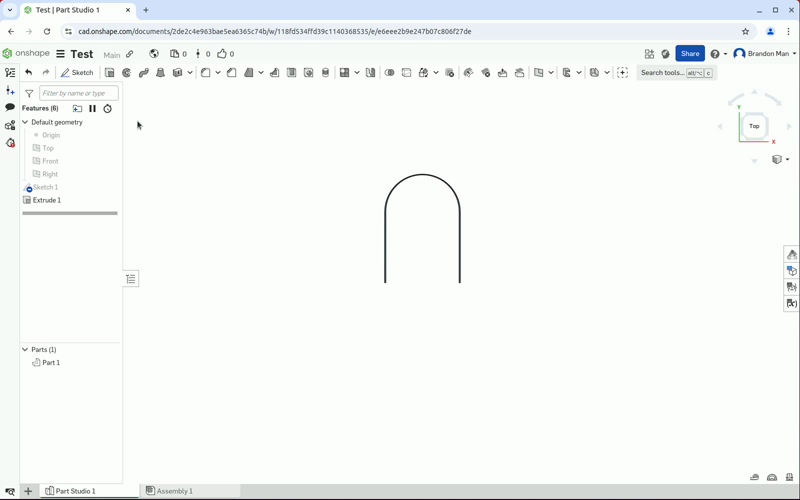
mouse_move(73, 189)
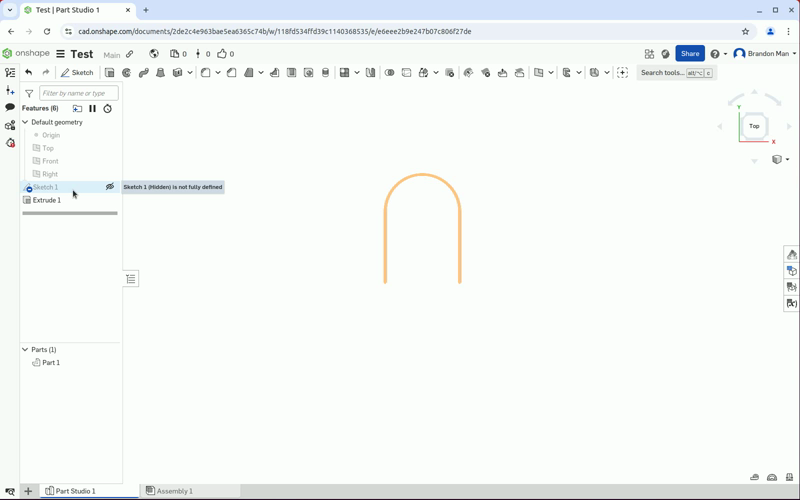
click(73, 189)
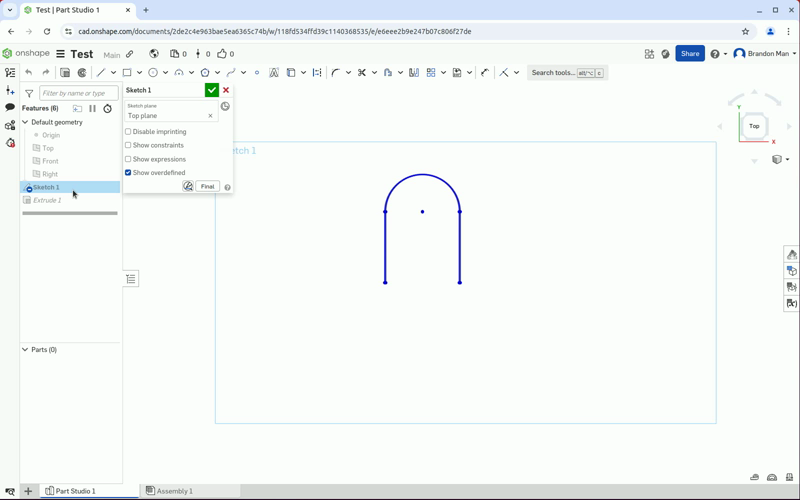
mouse_move(229, 92)
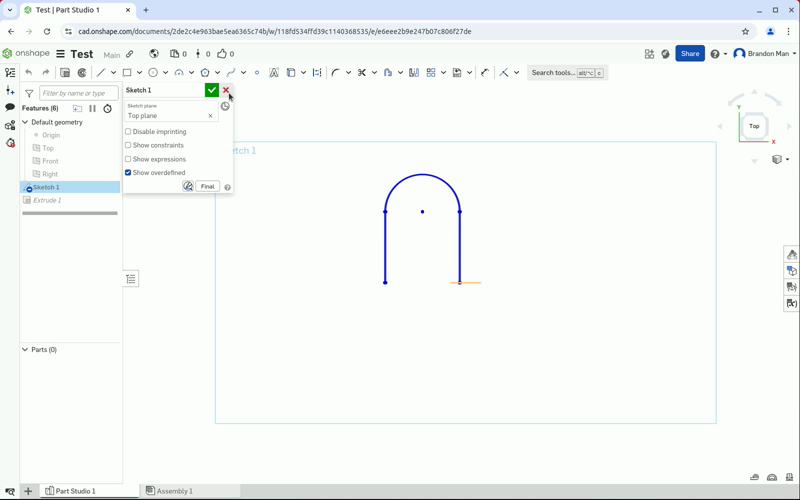
click(229, 92)
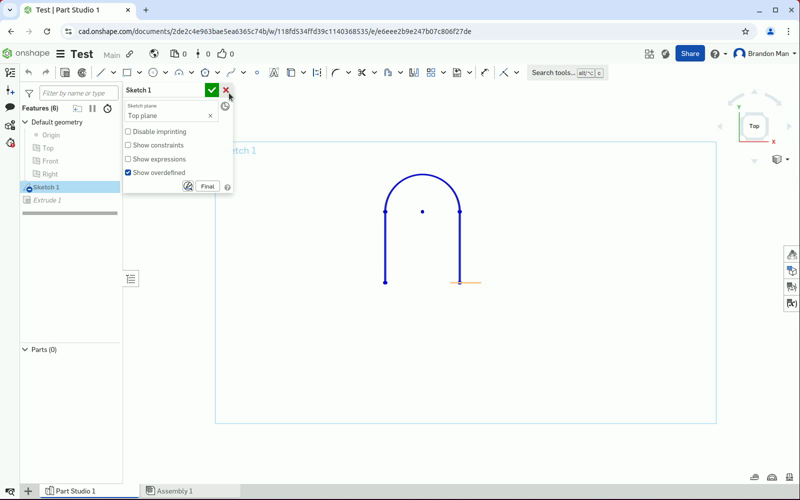
key(shift+s)
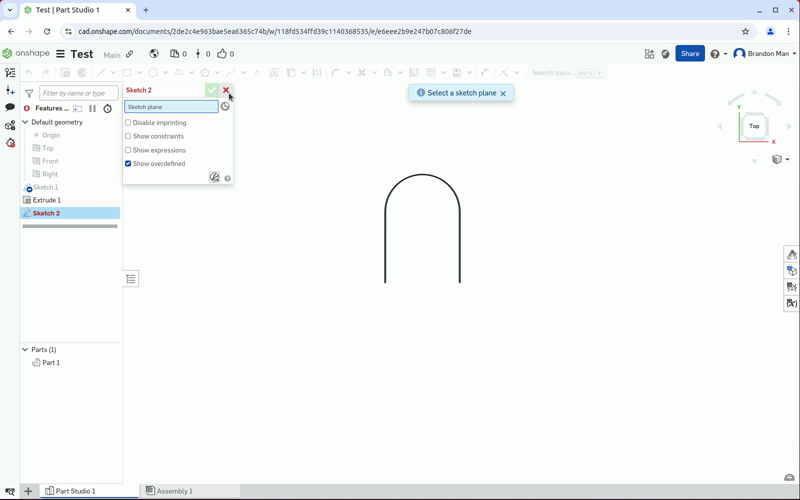
mouse_move(73, 150)
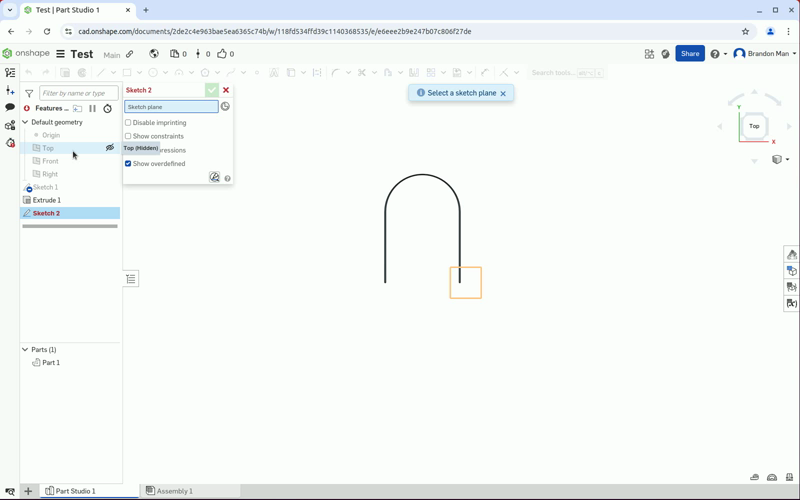
click(73, 150)
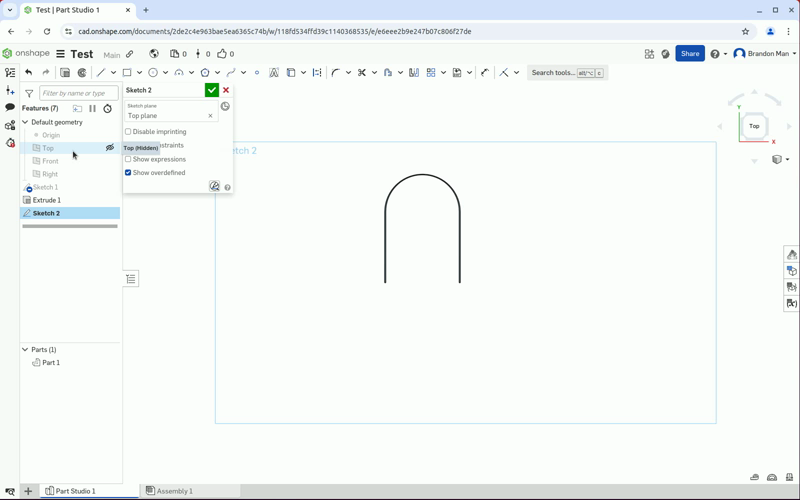
mouse_move(73, 352)
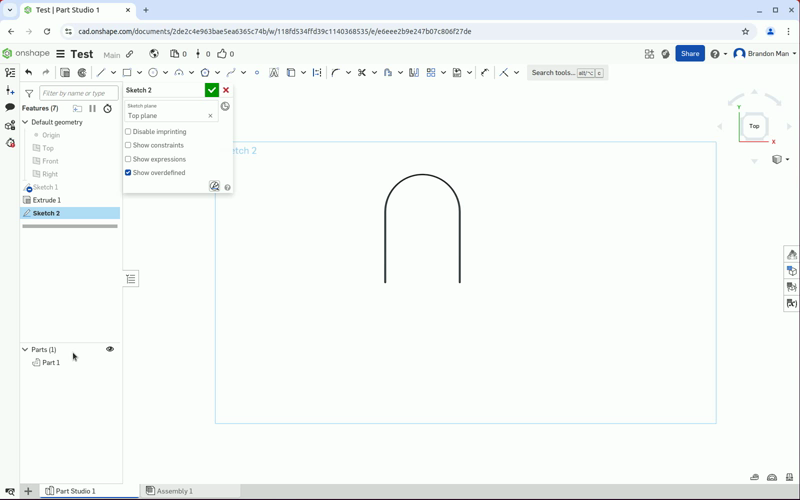
key(y)
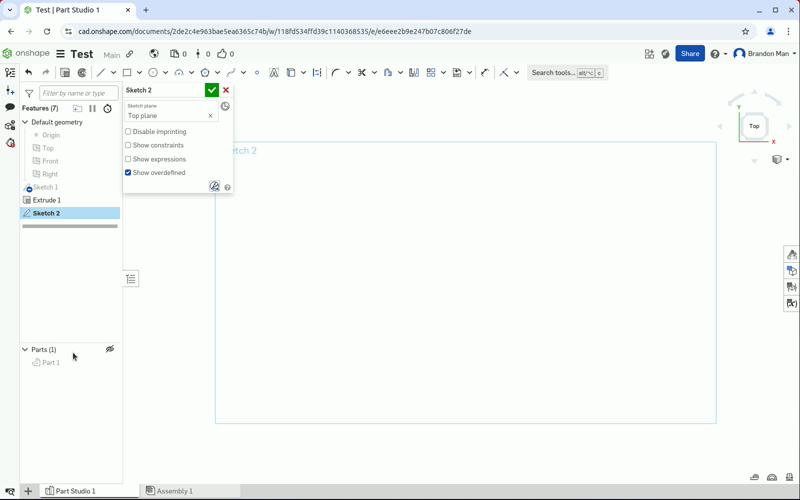
key(a)
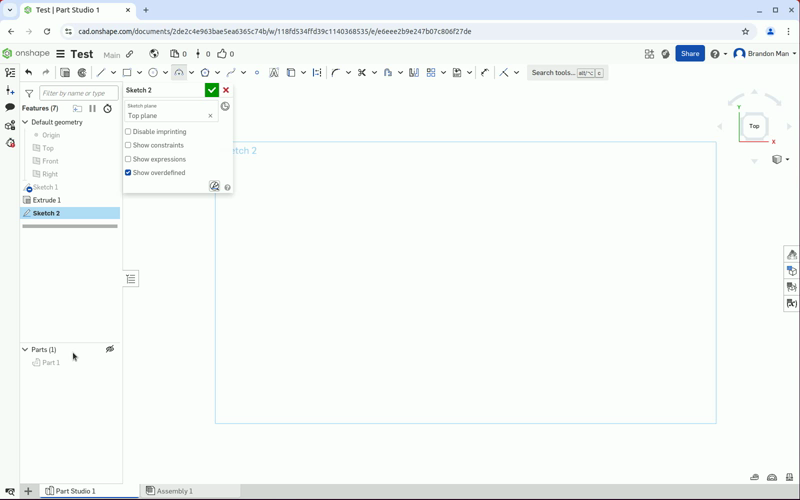
key_down(shift)
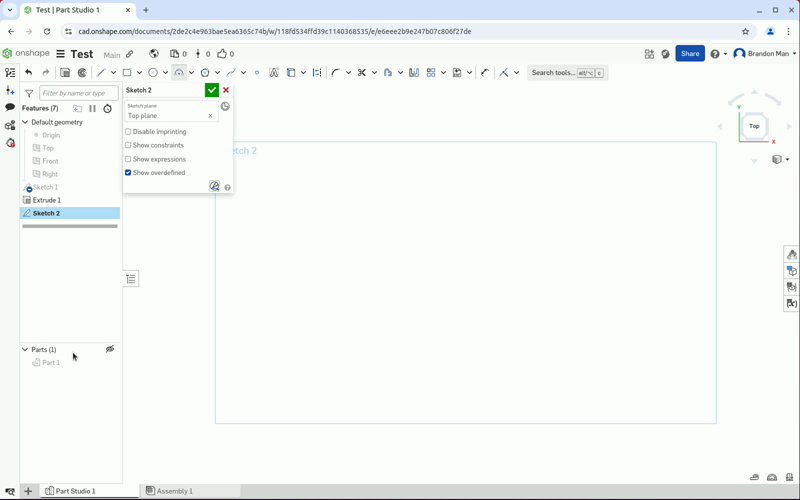
mouse_move(384, 282)
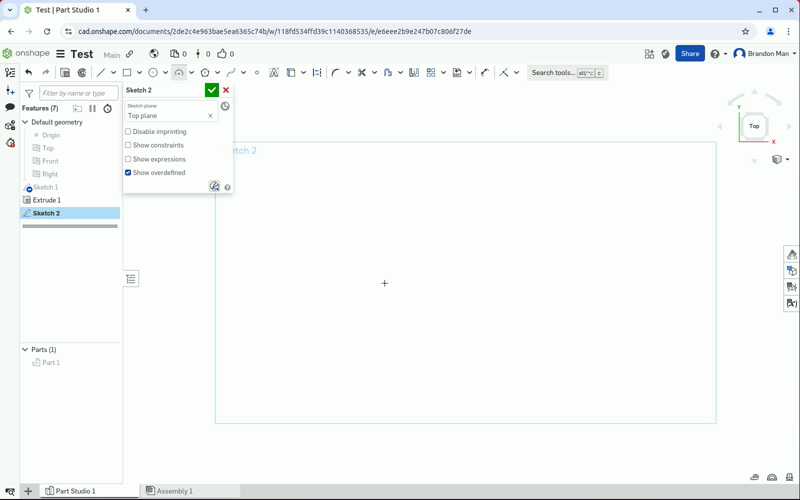
click(384, 282)
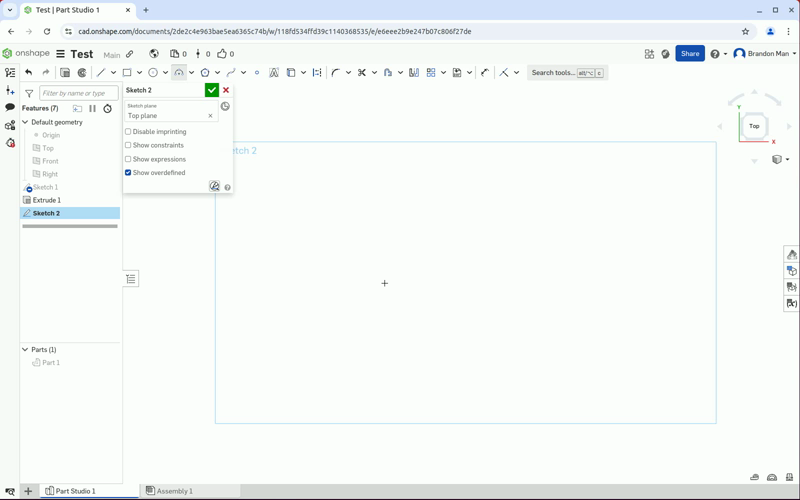
key_up(shift)
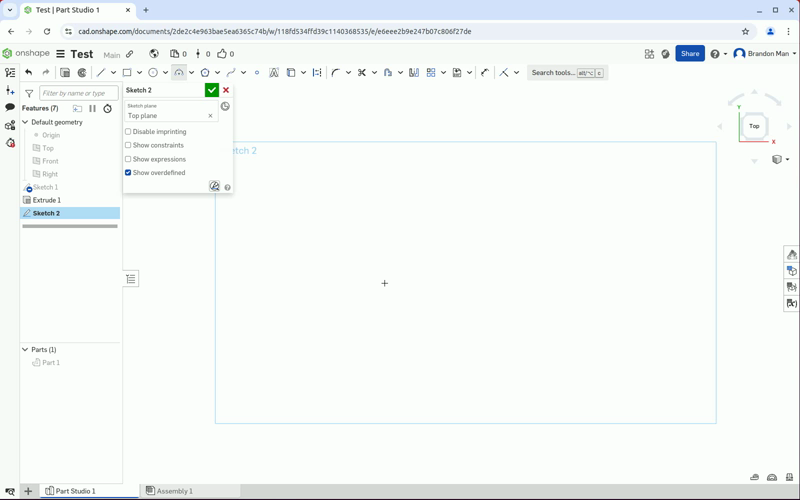
key_down(shift)
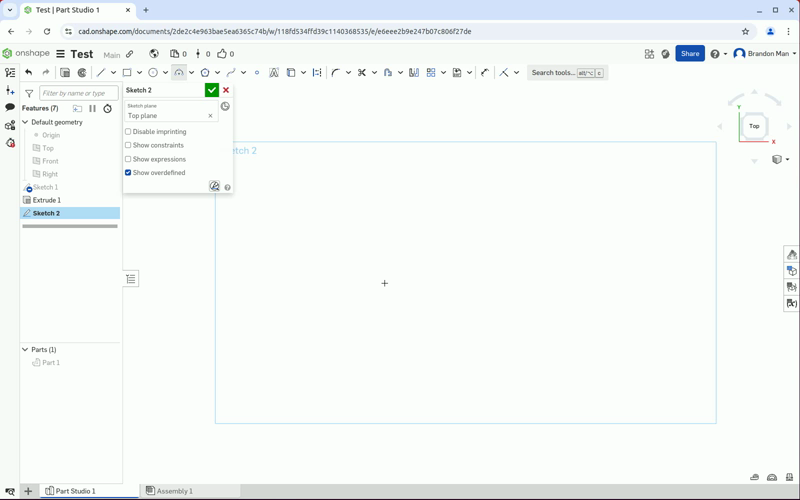
mouse_move(461, 282)
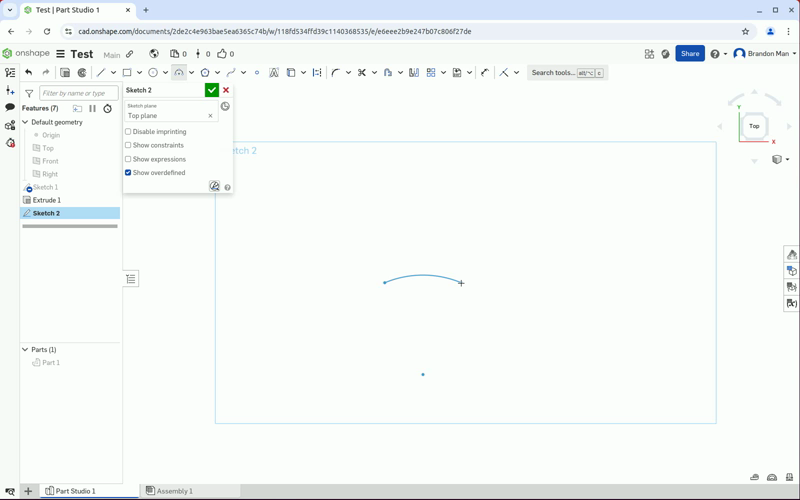
click(461, 282)
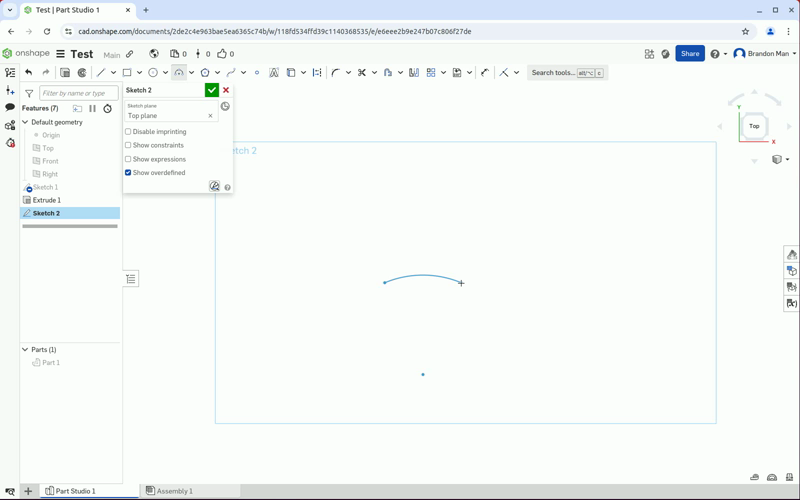
mouse_move(422, 321)
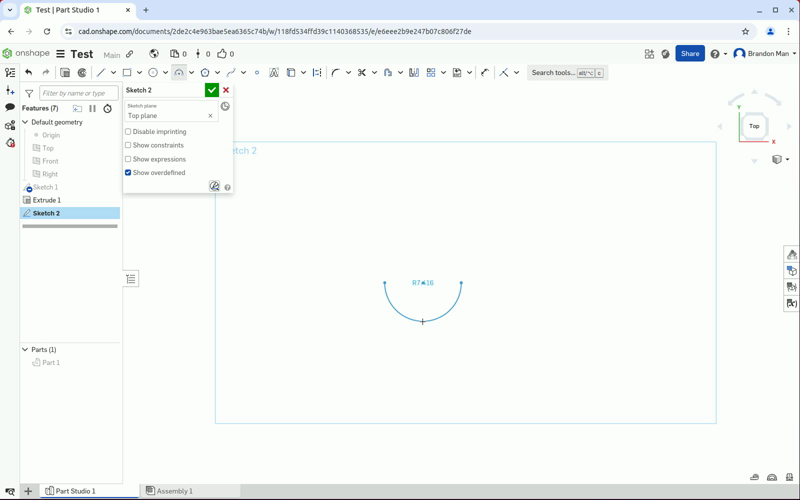
click(422, 321)
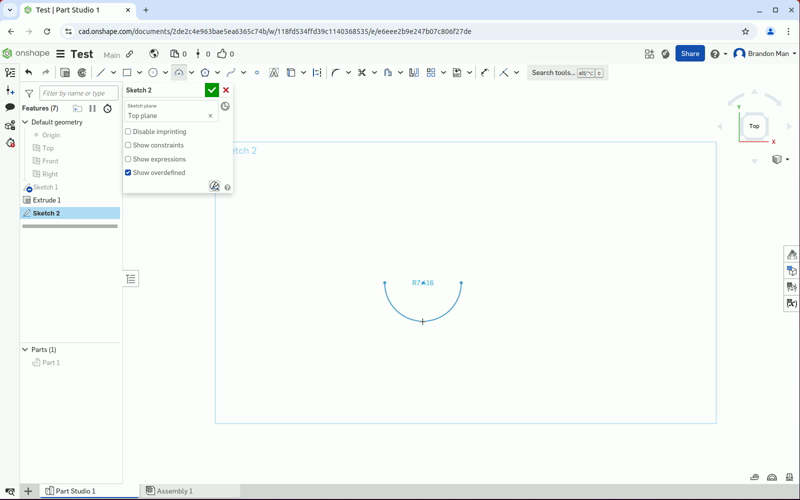
key_up(shift)
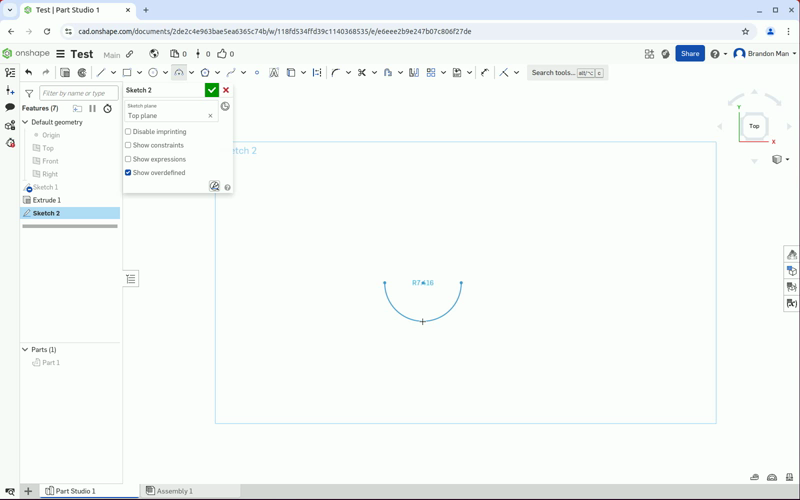
key(esc)
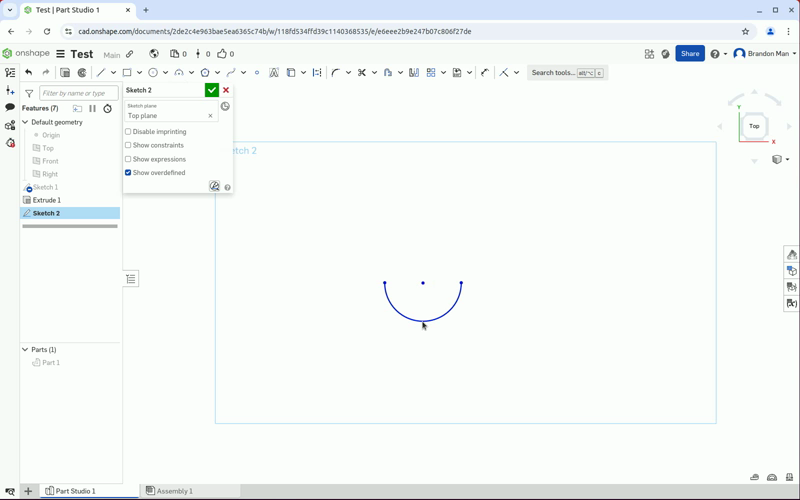
key(l)
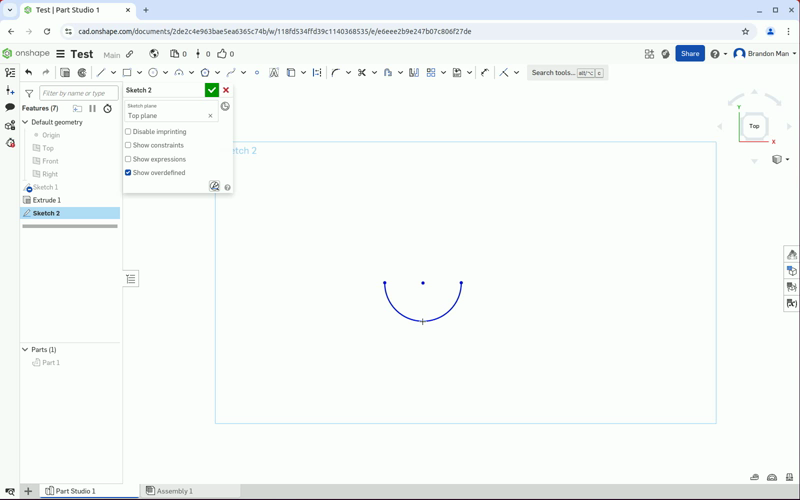
mouse_move(461, 282)
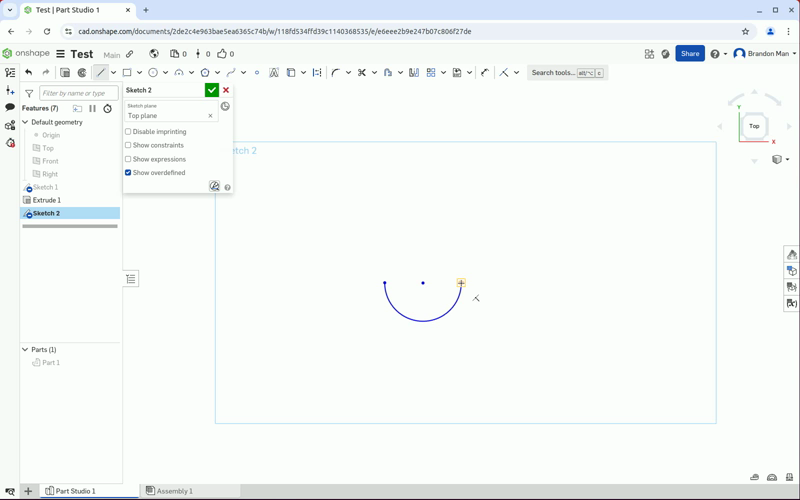
click(461, 282)
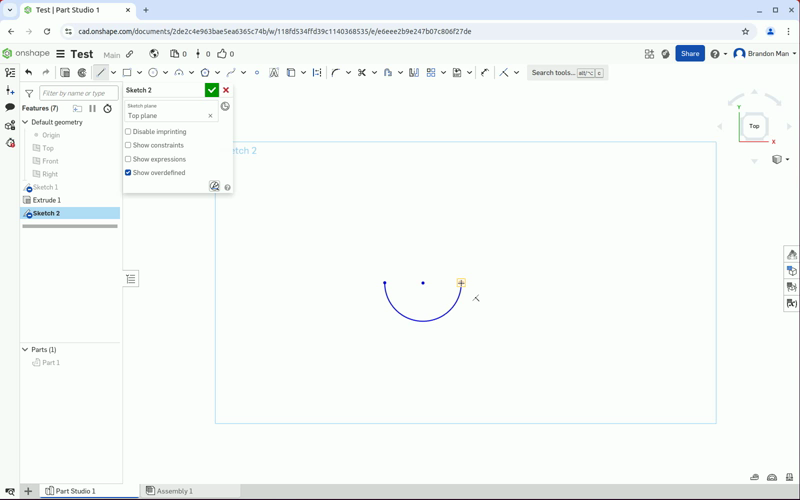
key_down(shift)
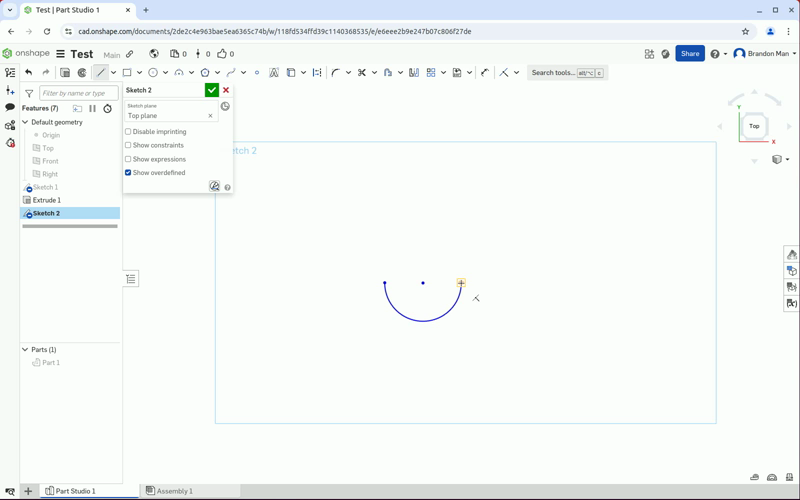
mouse_move(491, 282)
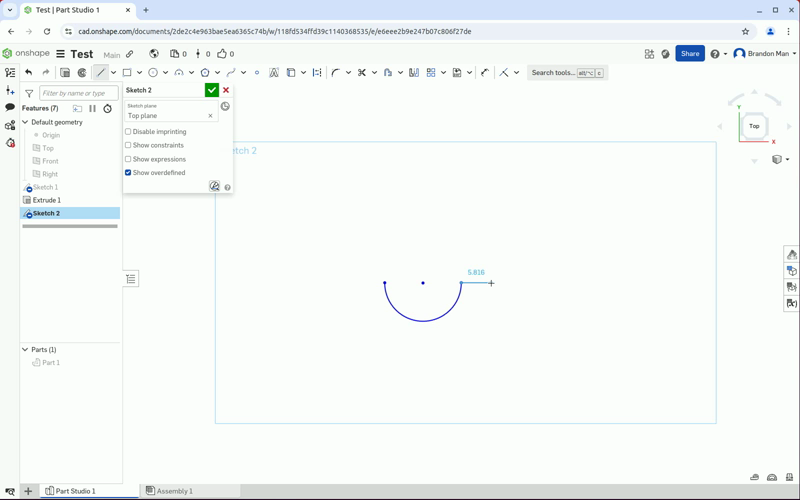
mouse_move(459, 282)
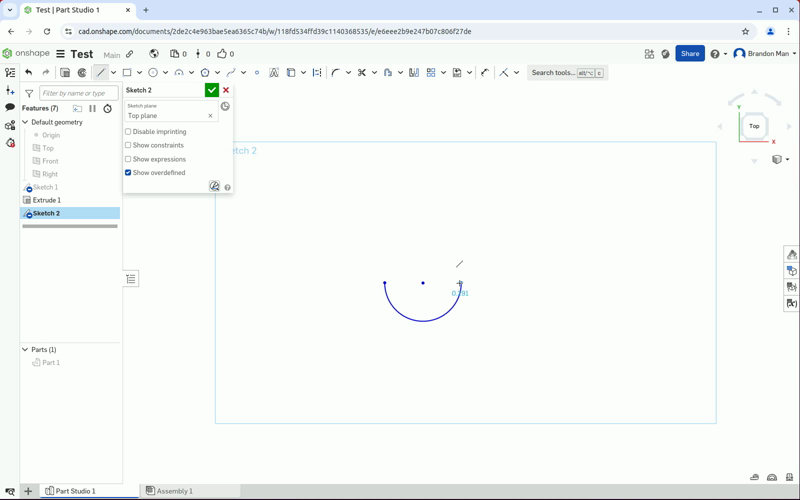
scroll(6)
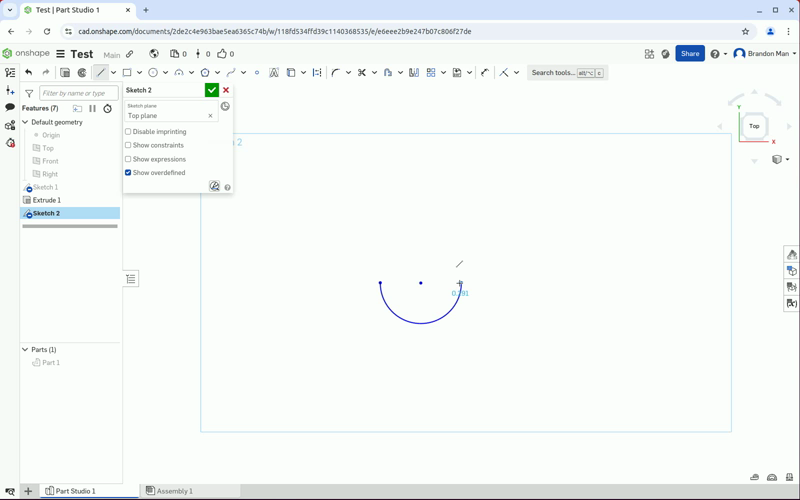
scroll(6)
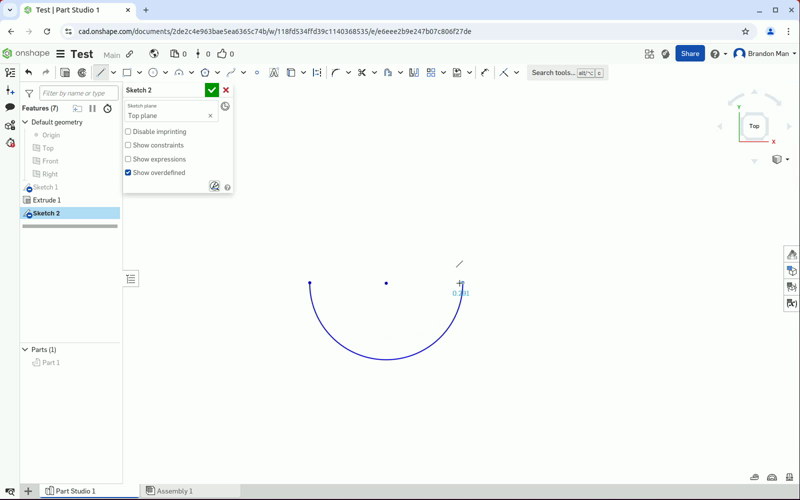
scroll(6)
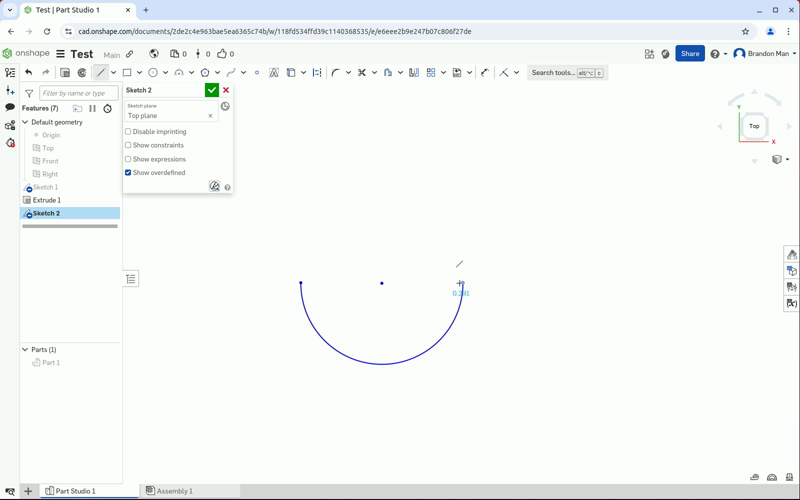
scroll(6)
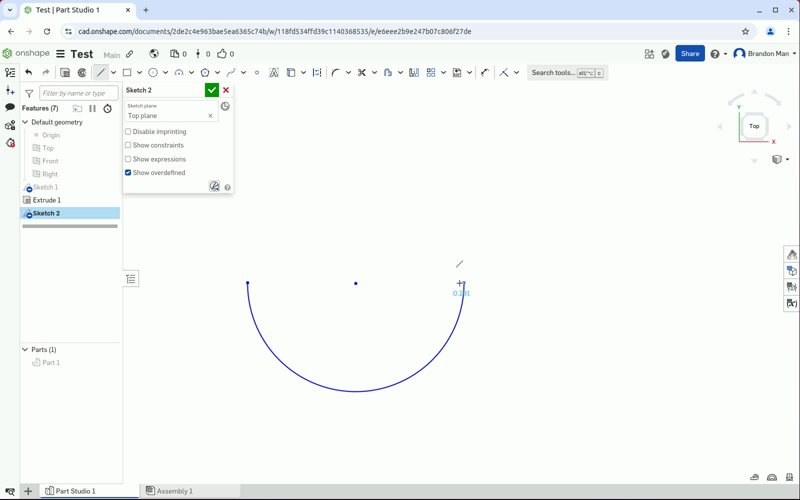
scroll(6)
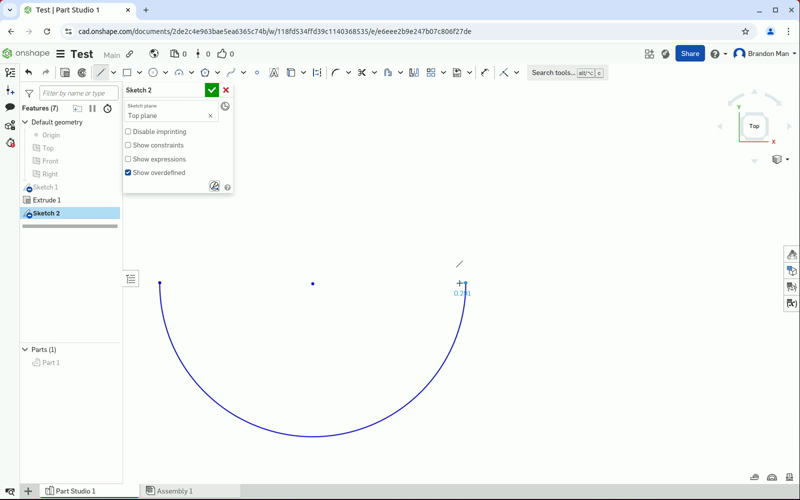
scroll(6)
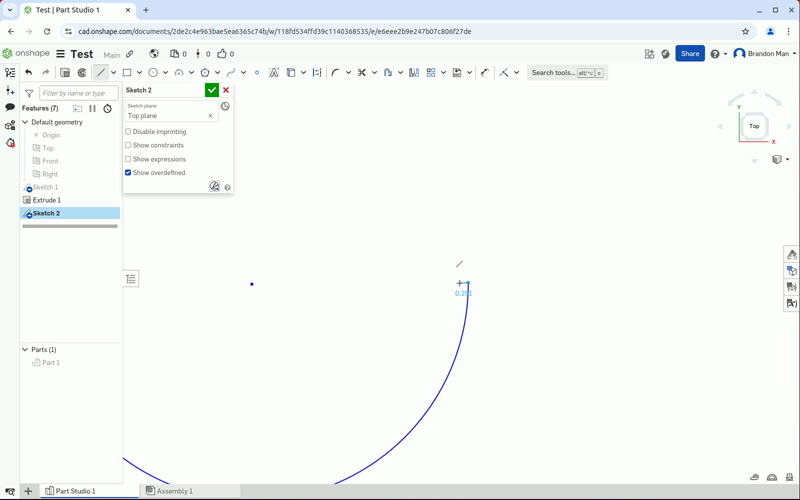
scroll(6)
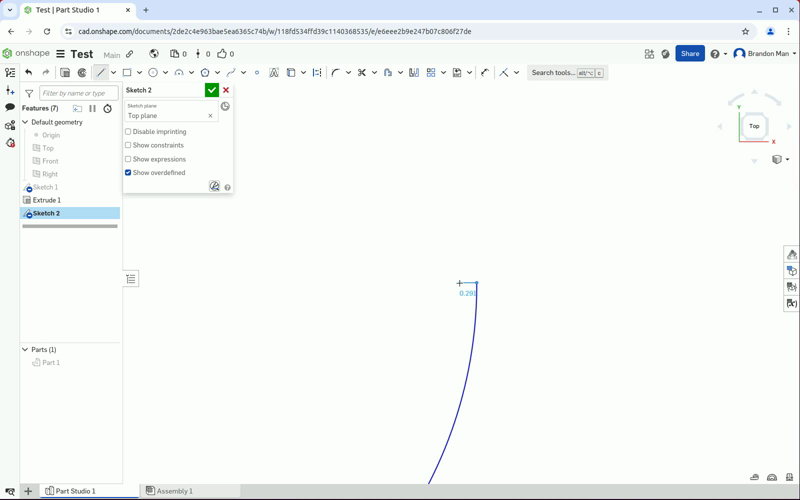
click(459, 282)
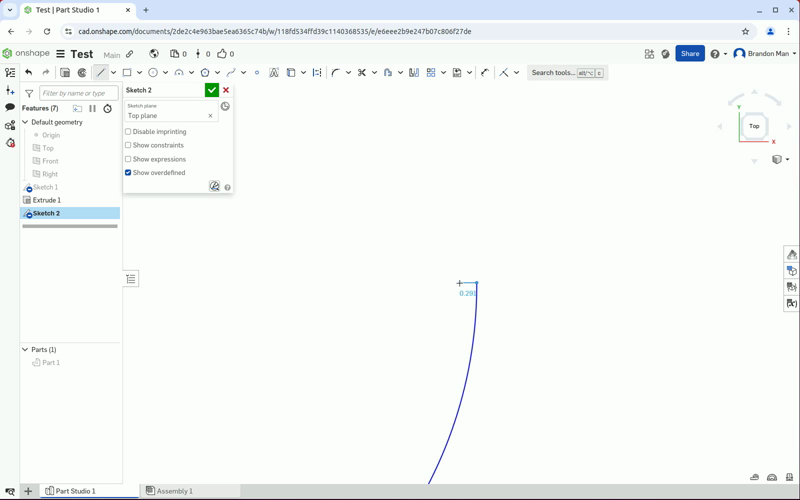
scroll(-6)
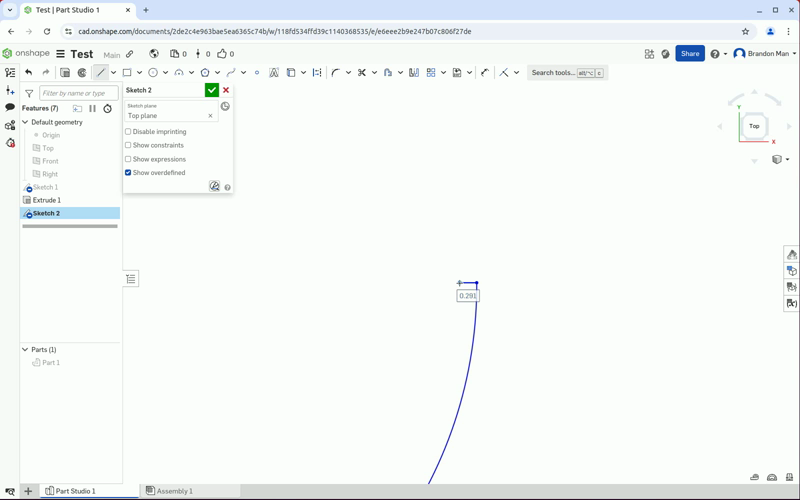
scroll(-6)
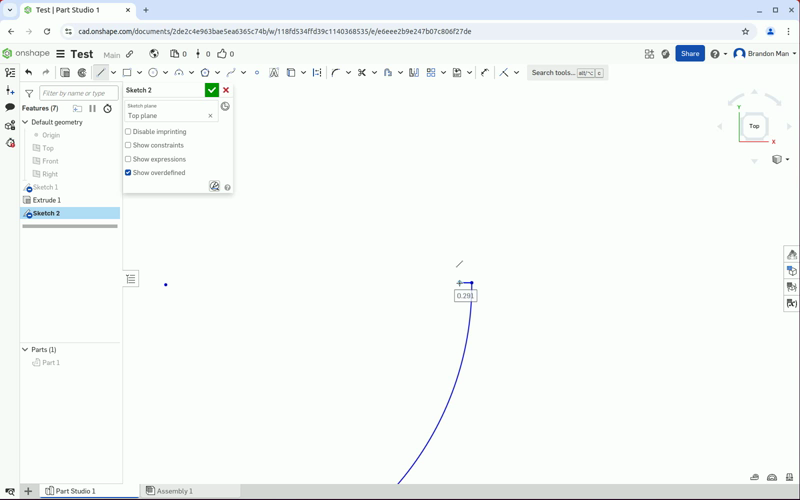
scroll(-6)
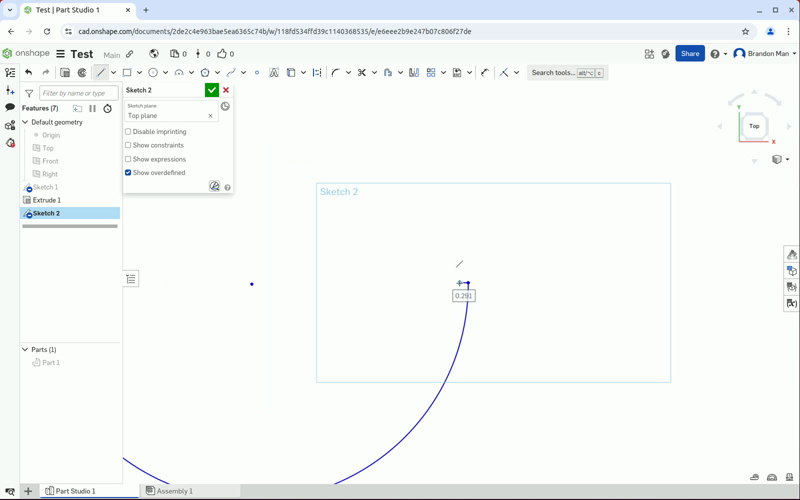
scroll(-6)
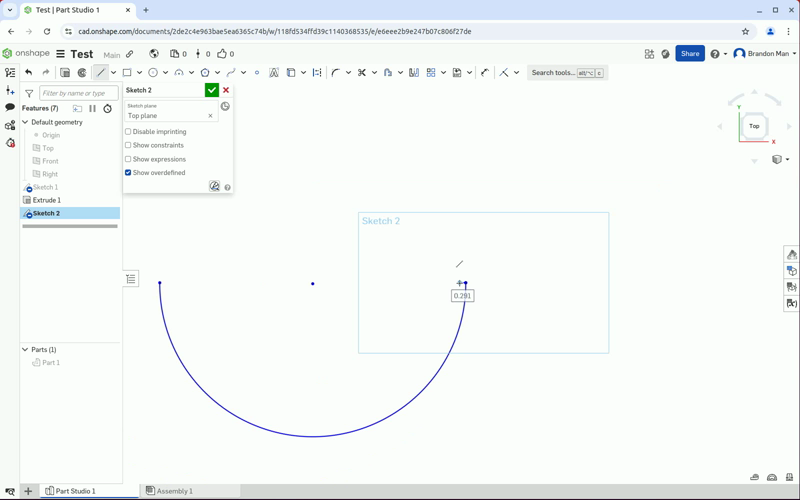
scroll(-6)
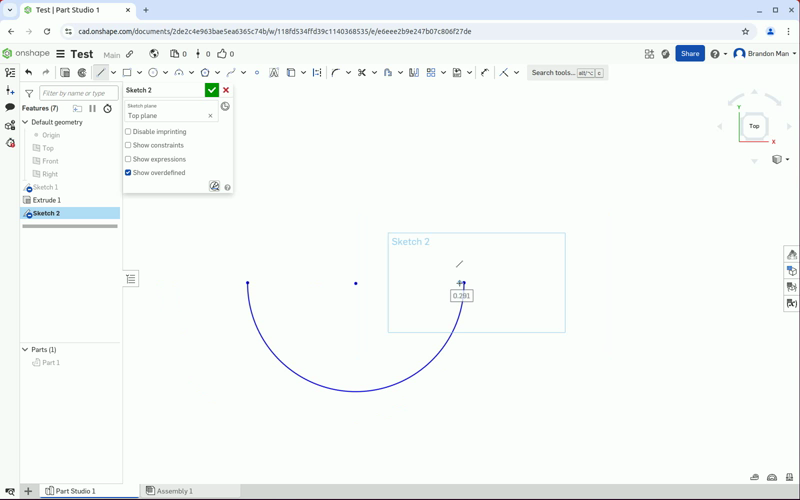
scroll(-6)
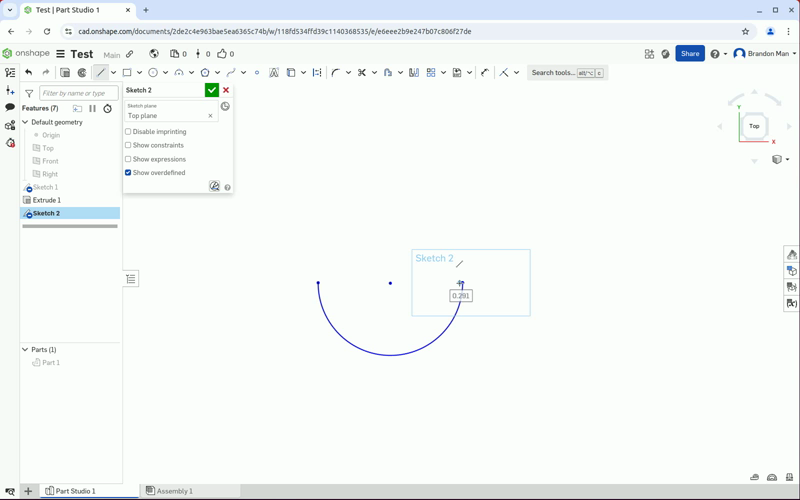
scroll(-6)
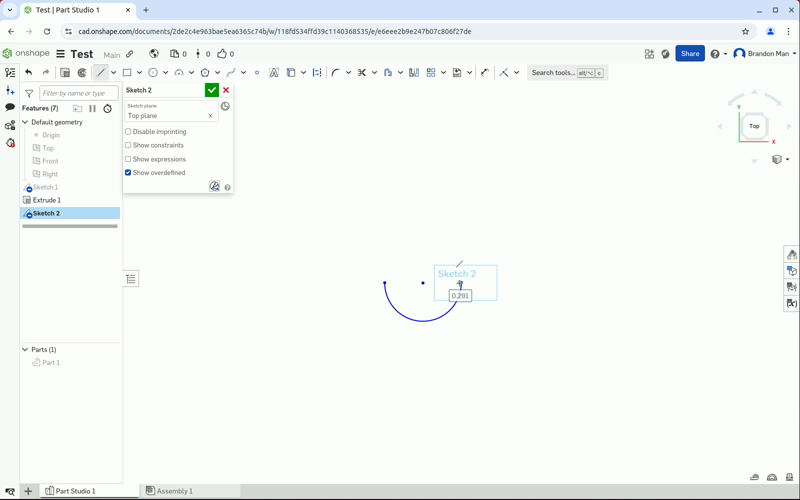
key_up(shift)
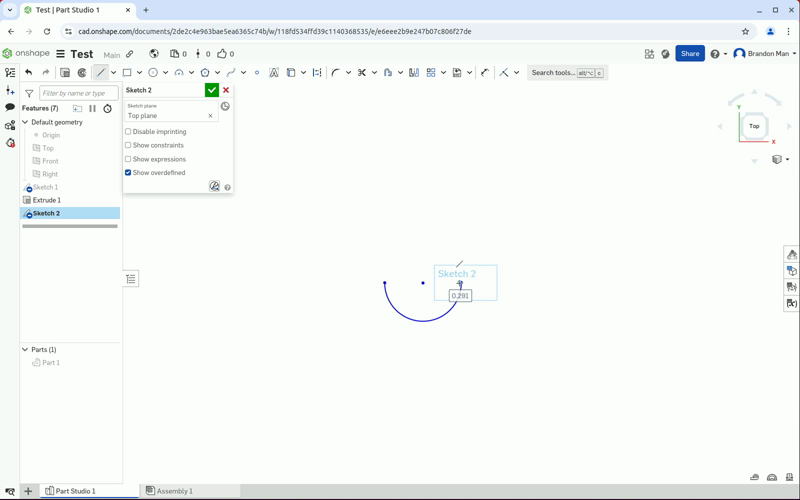
key(esc)
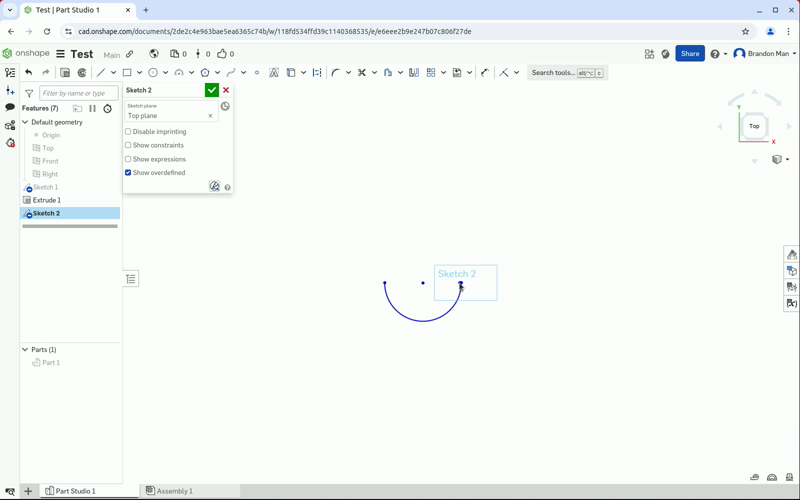
key(a)
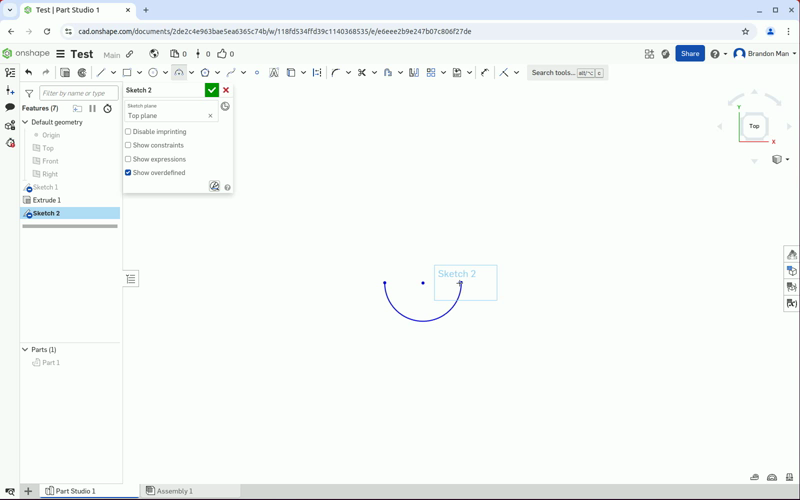
mouse_move(459, 282)
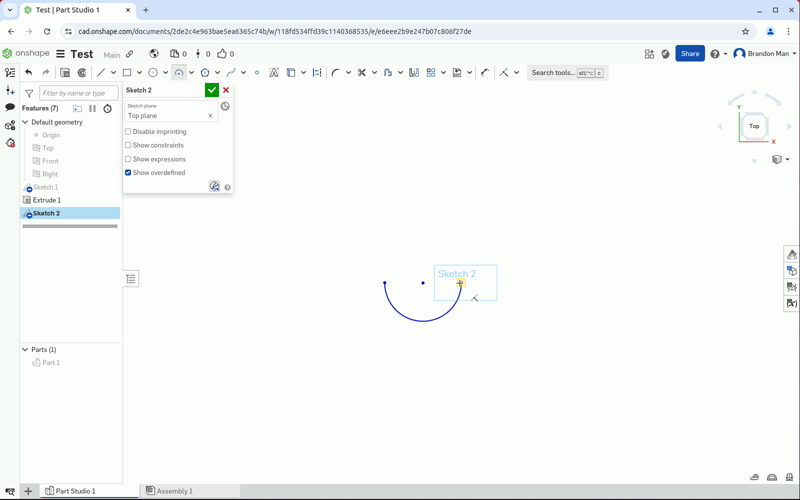
scroll(6)
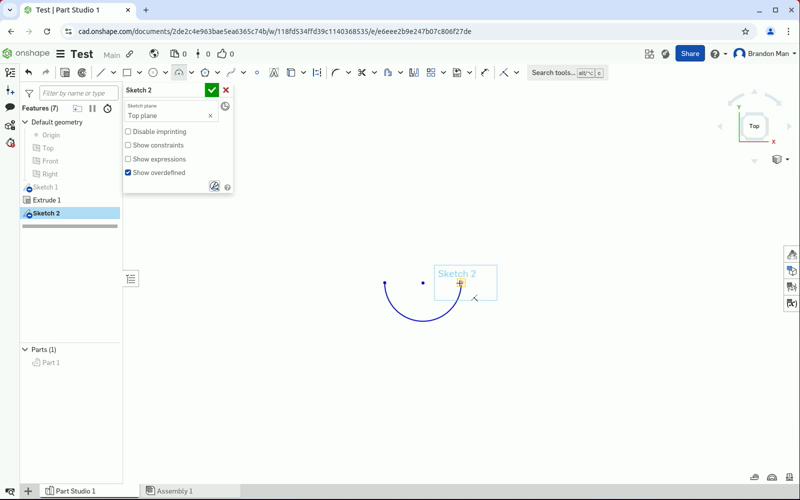
scroll(6)
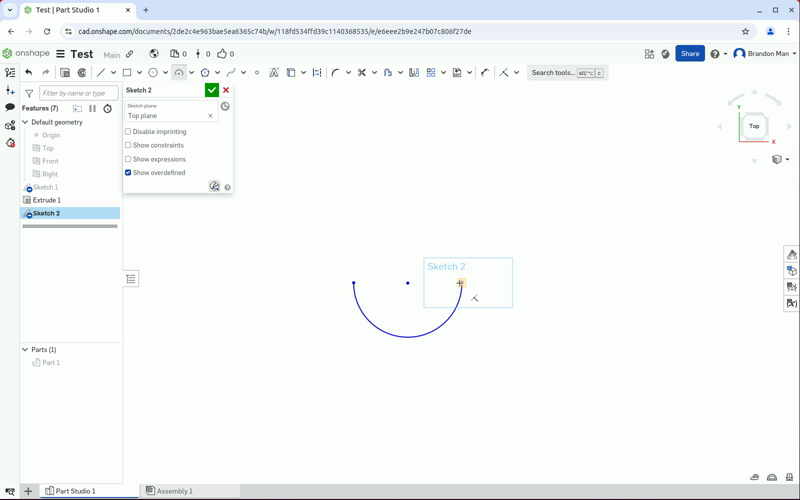
scroll(6)
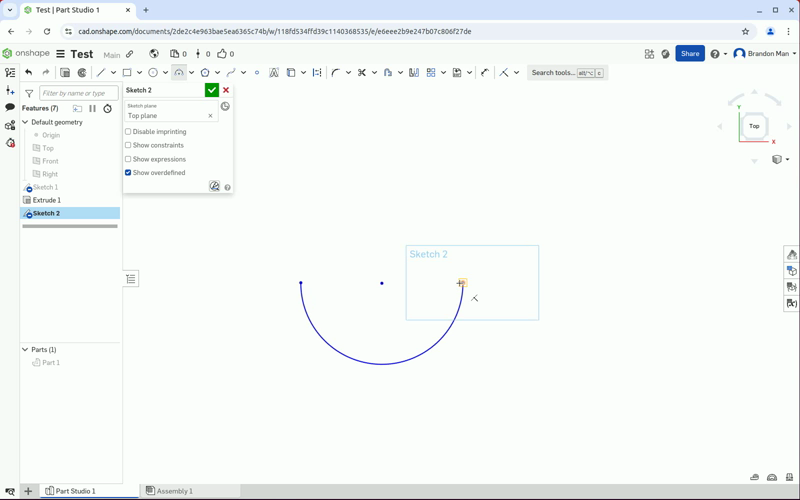
scroll(6)
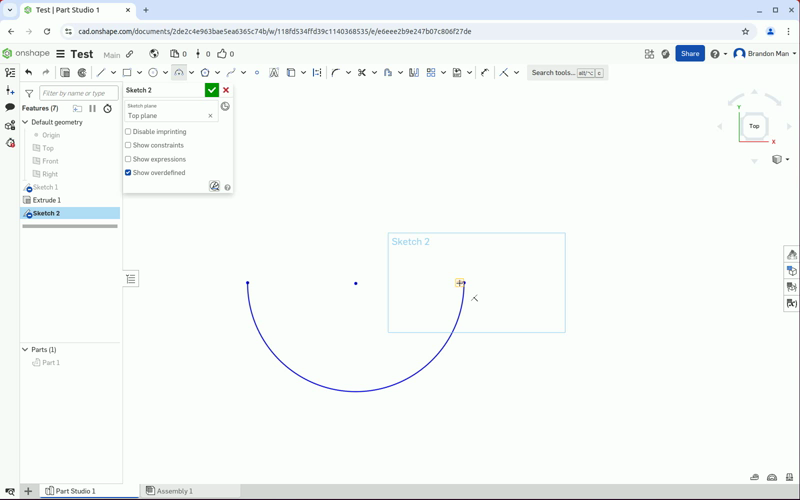
scroll(6)
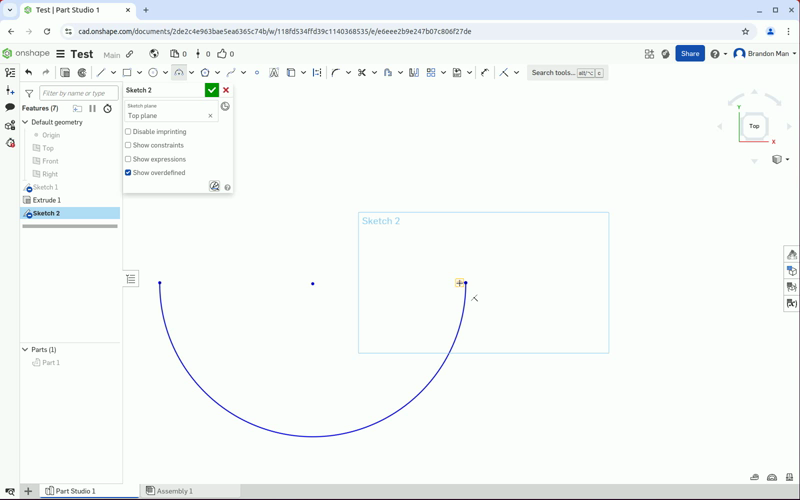
scroll(6)
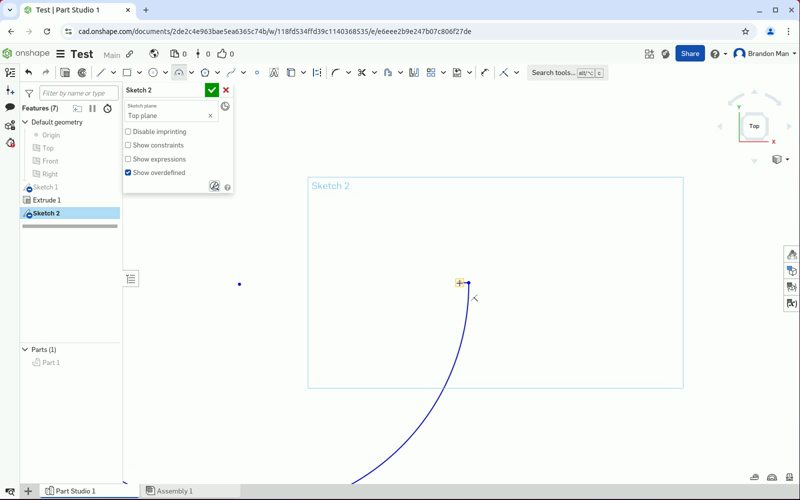
scroll(6)
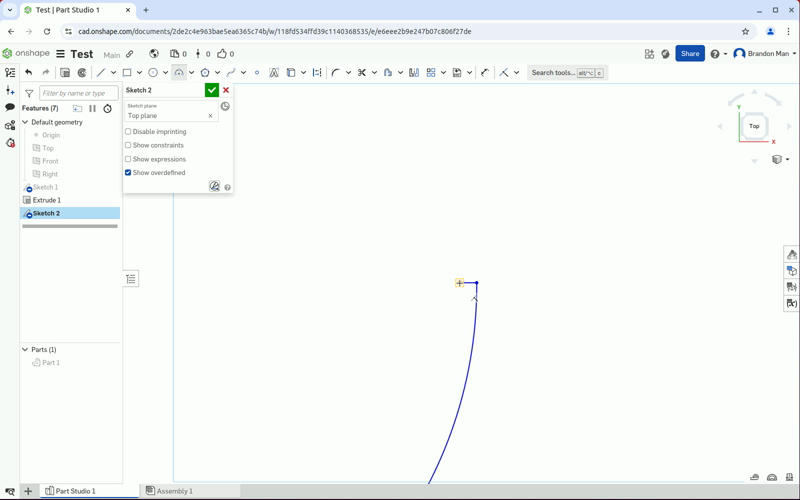
click(459, 282)
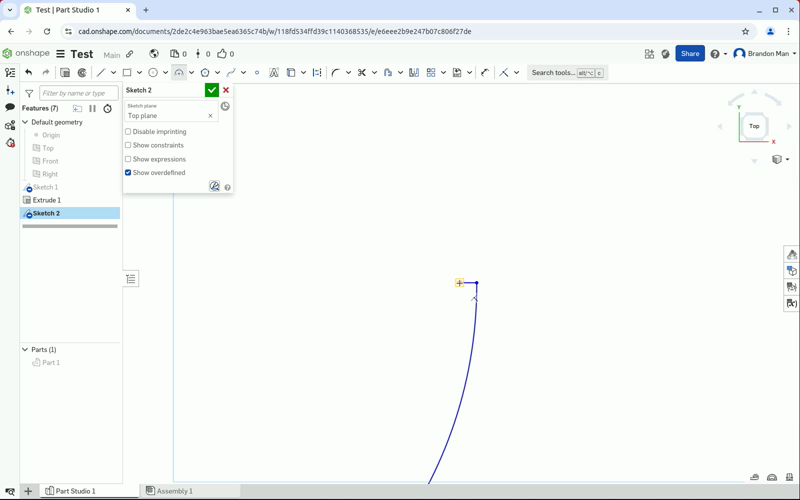
scroll(-6)
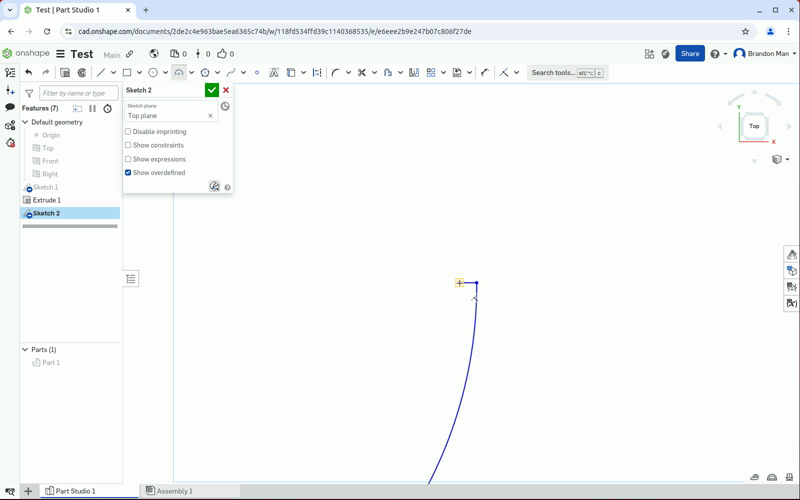
scroll(-6)
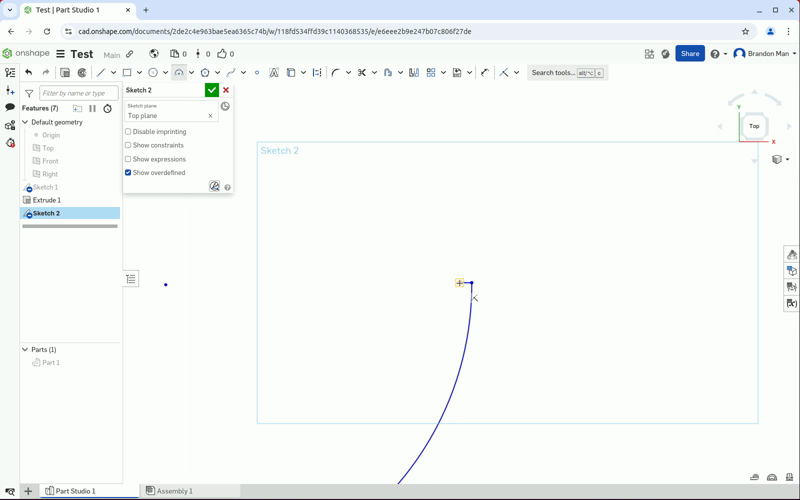
scroll(-6)
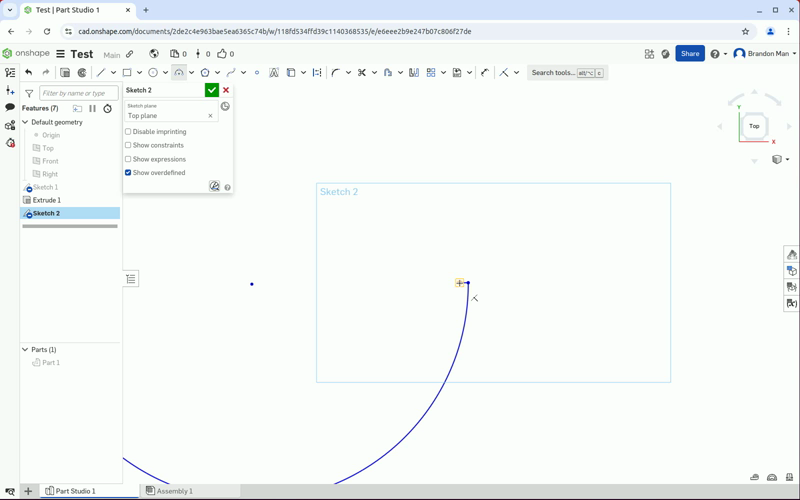
scroll(-6)
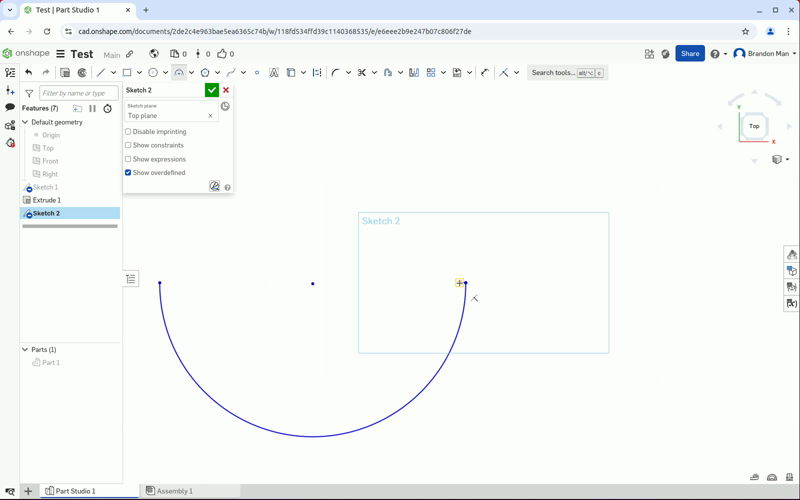
scroll(-6)
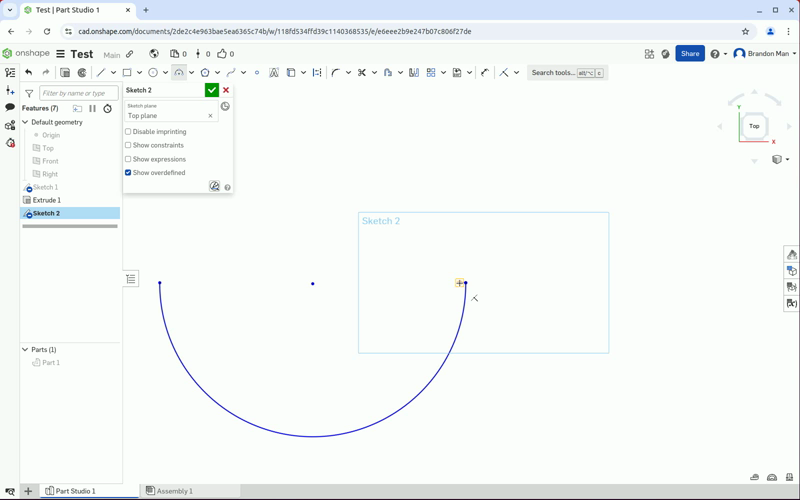
scroll(-6)
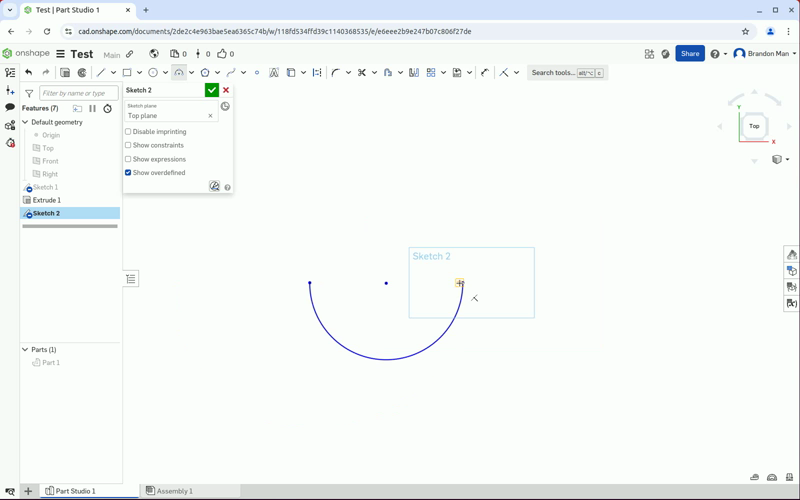
scroll(-6)
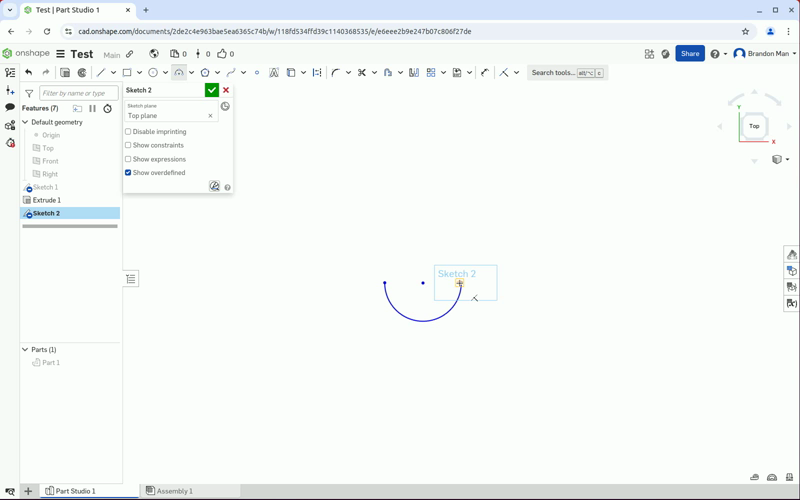
key_down(shift)
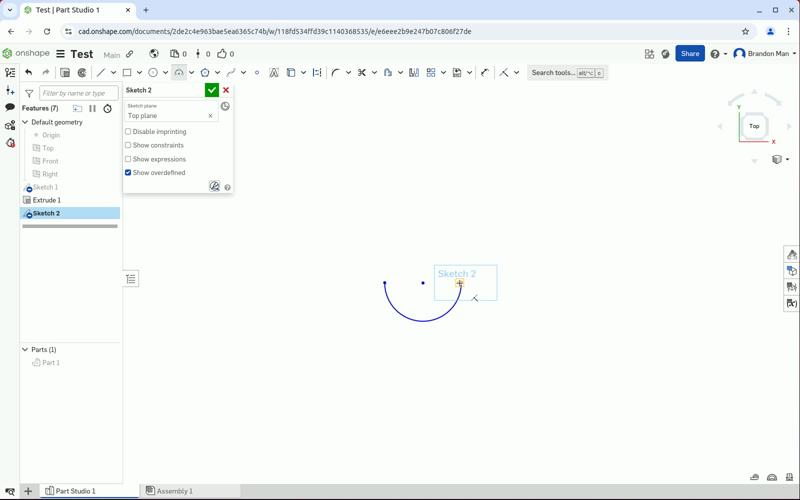
mouse_move(386, 282)
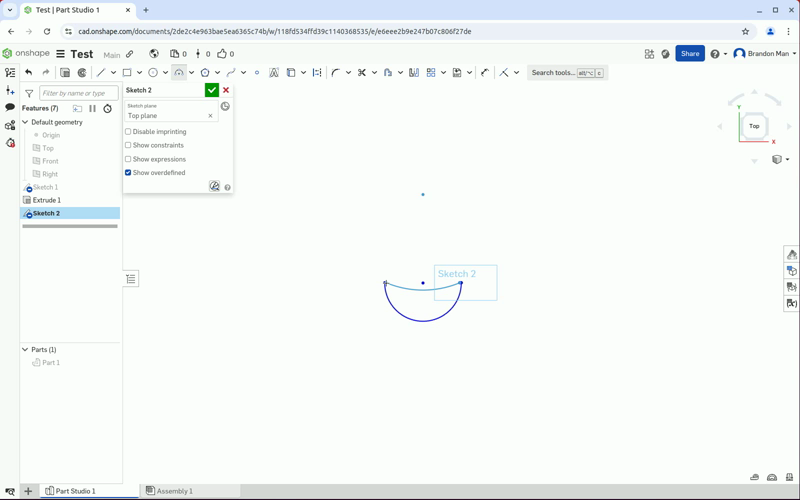
scroll(6)
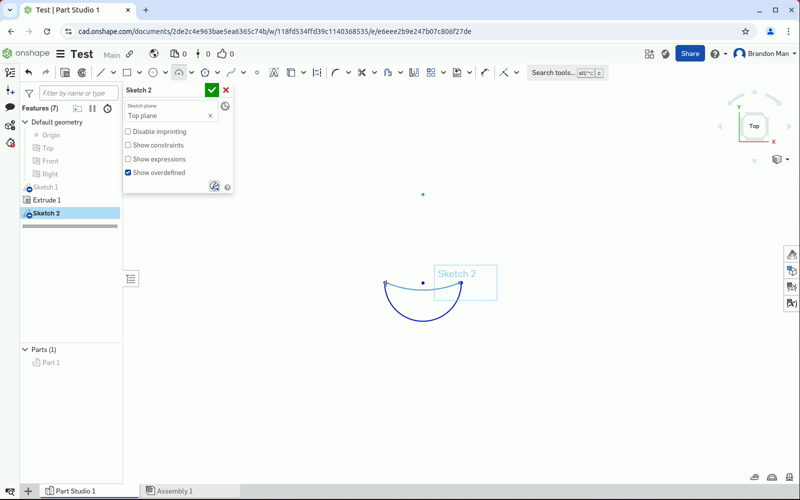
scroll(6)
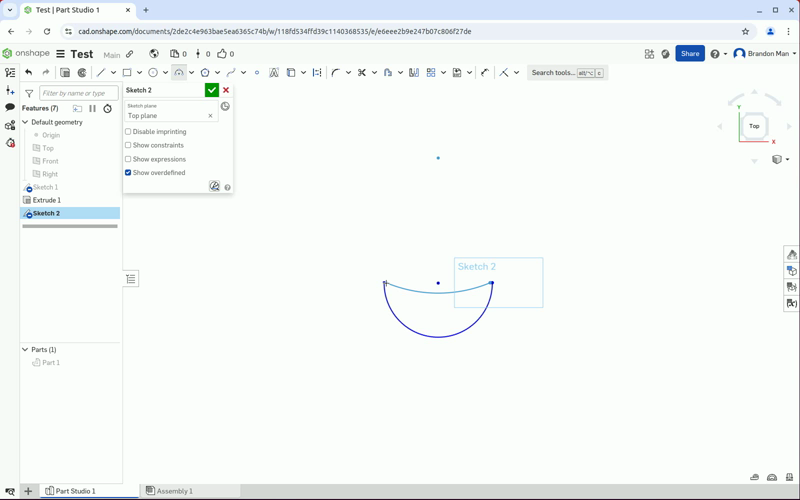
scroll(6)
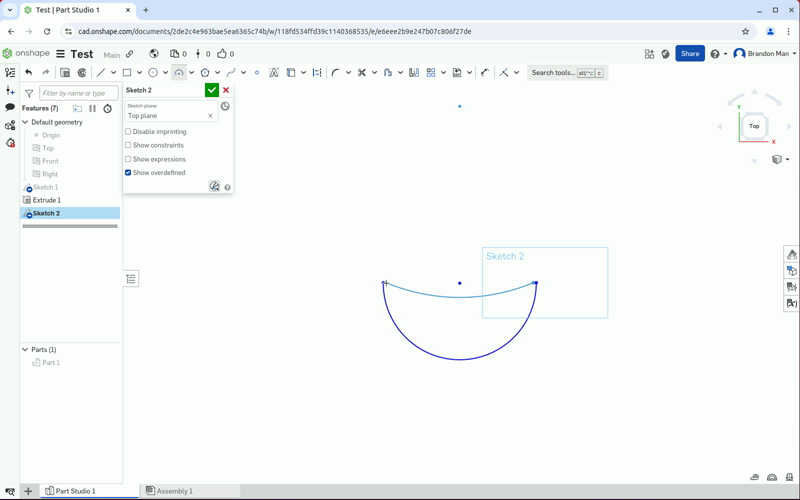
scroll(6)
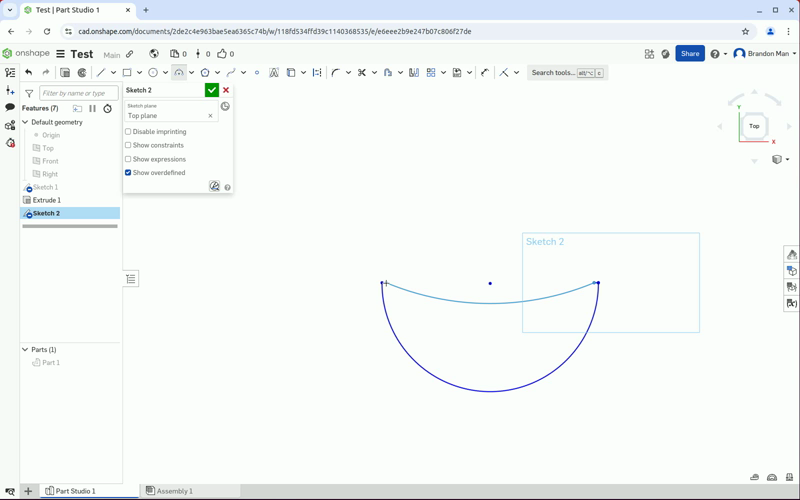
scroll(6)
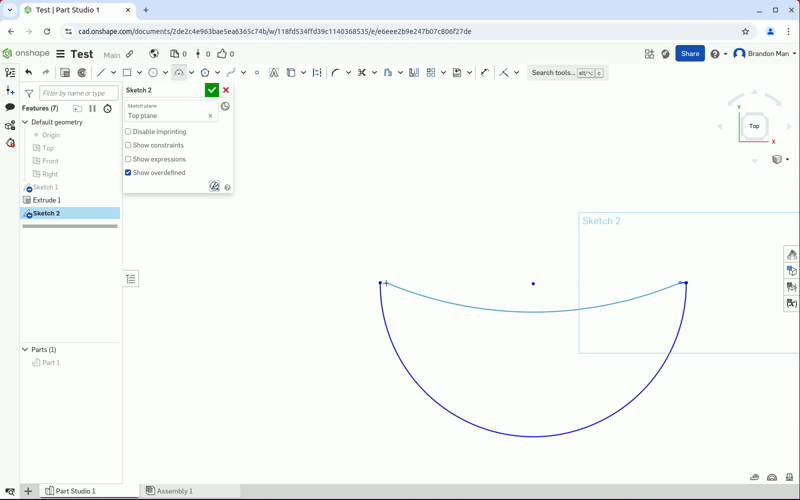
scroll(6)
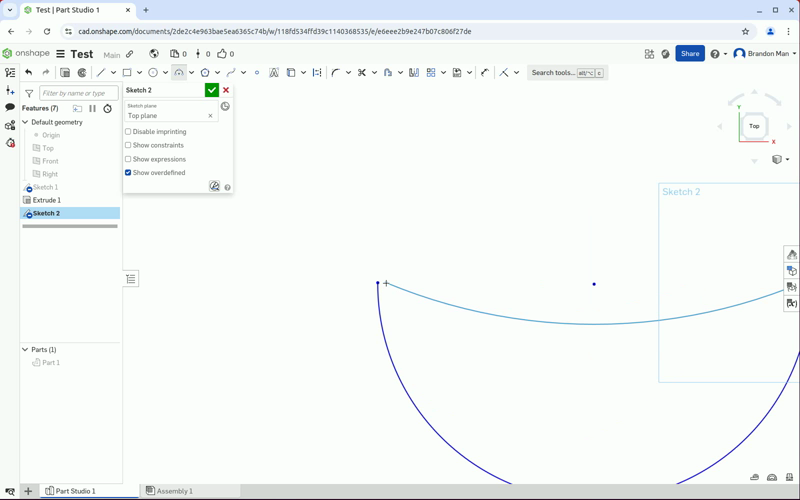
scroll(6)
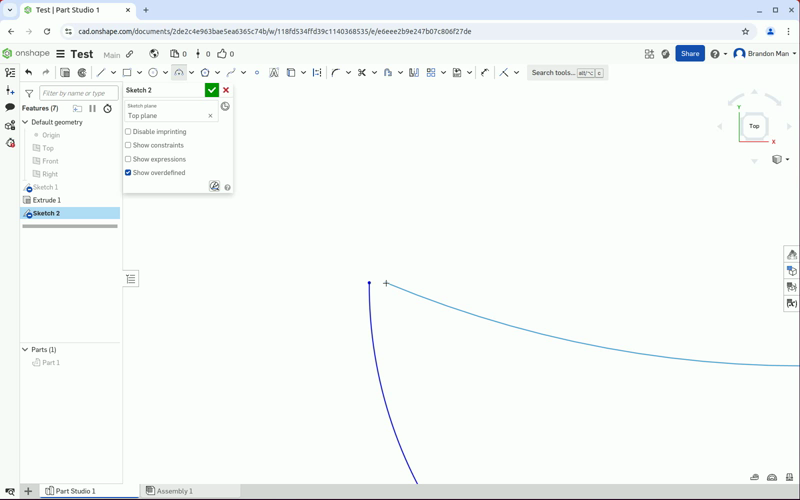
click(386, 282)
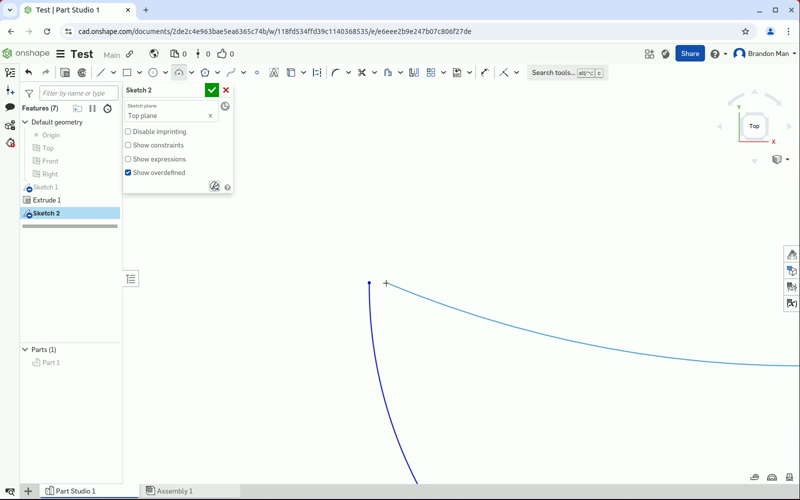
scroll(-6)
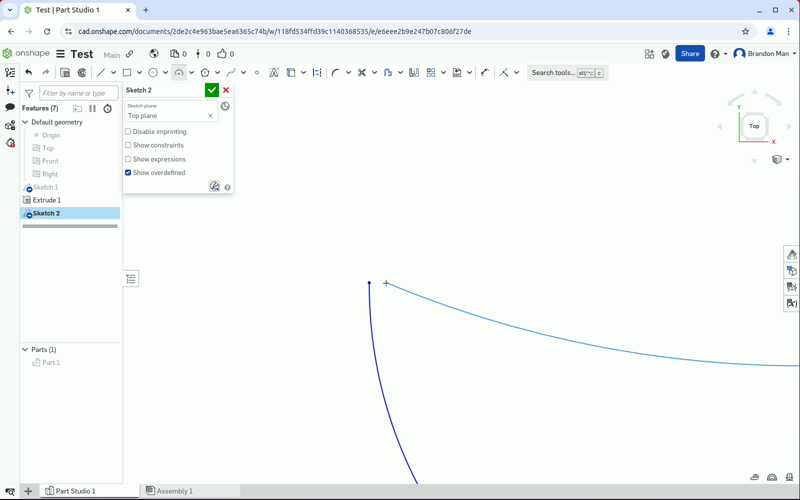
scroll(-6)
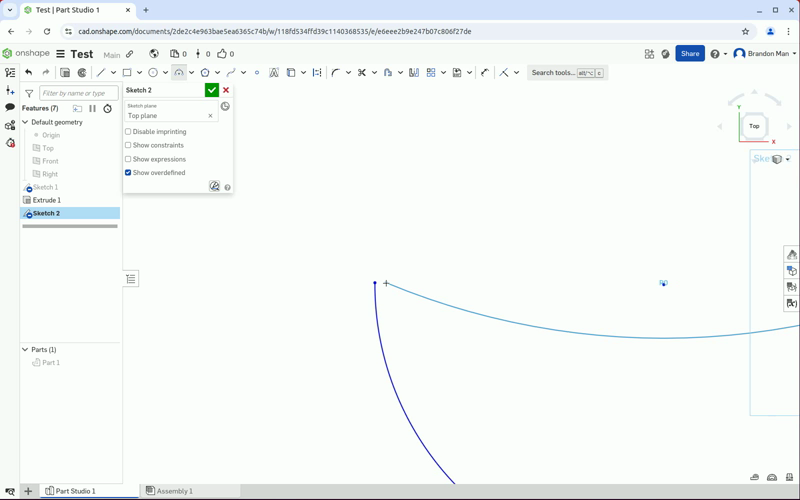
scroll(-6)
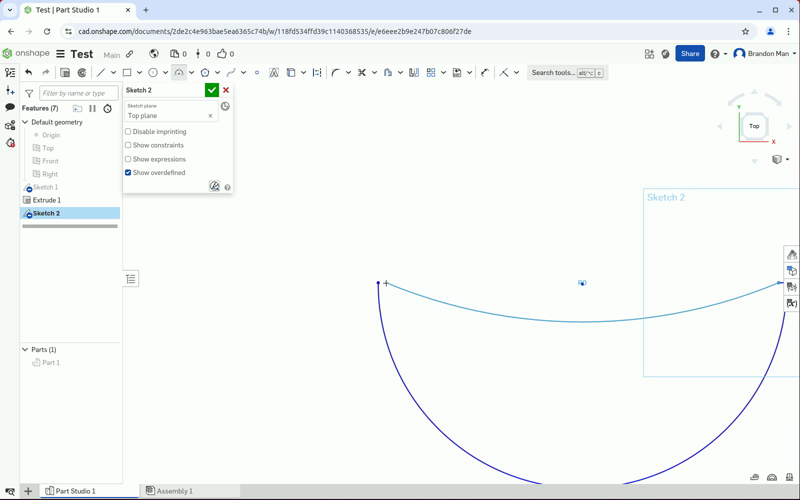
scroll(-6)
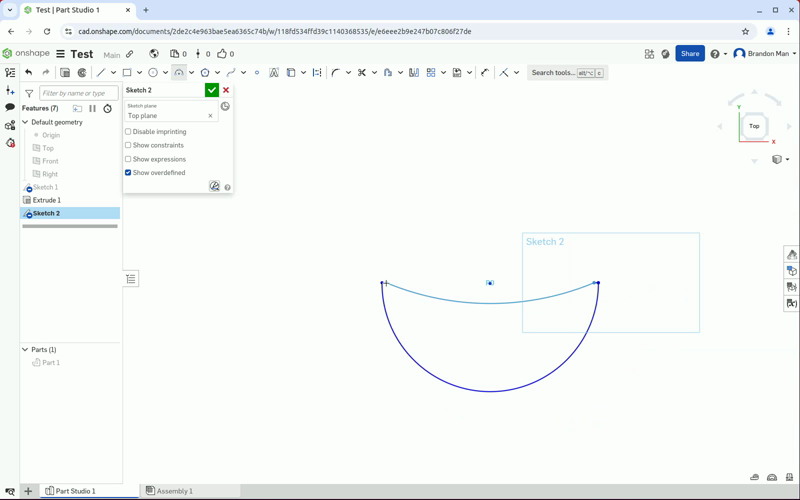
scroll(-6)
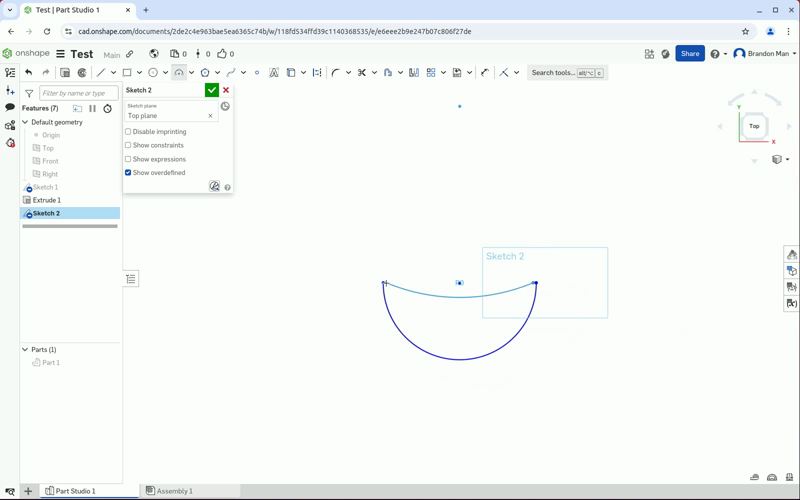
scroll(-6)
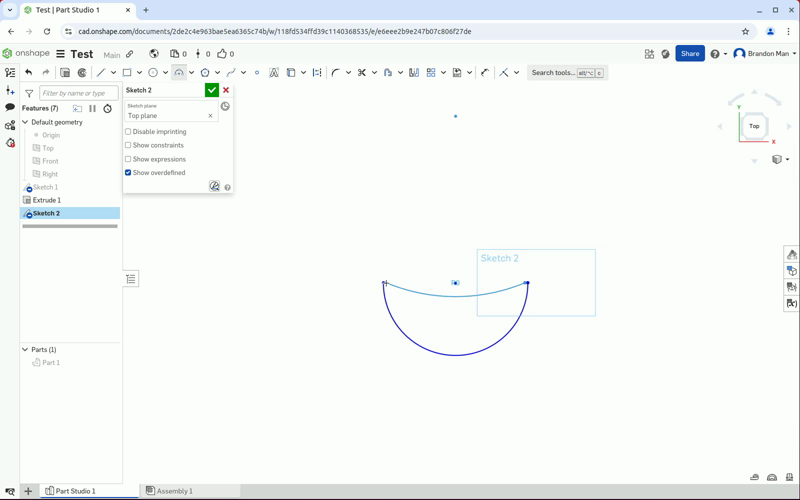
scroll(-6)
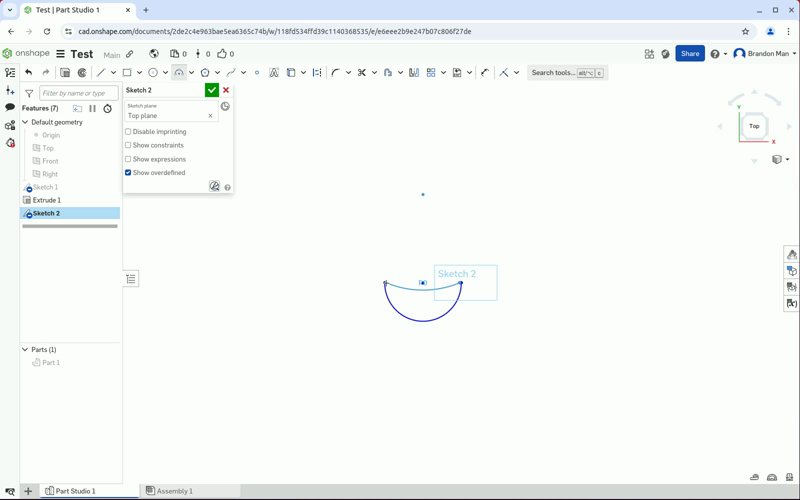
mouse_move(422, 319)
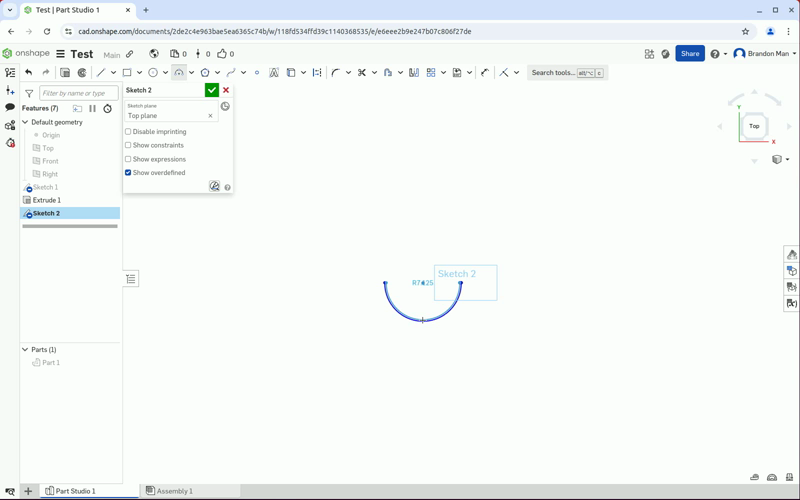
scroll(6)
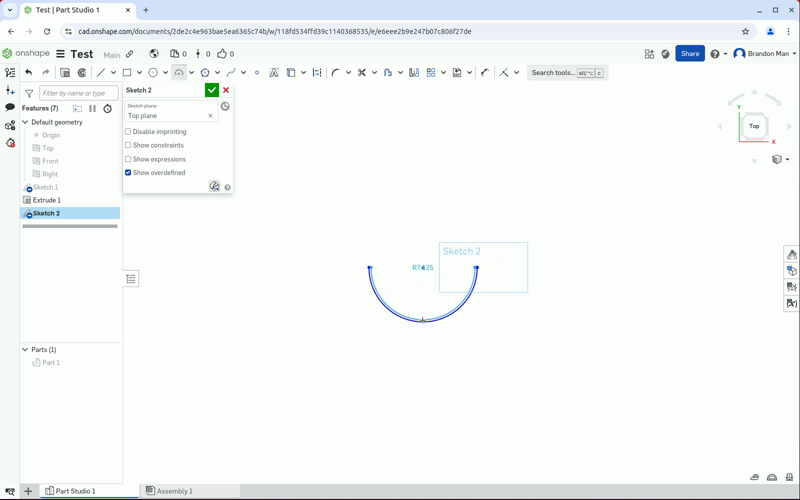
scroll(6)
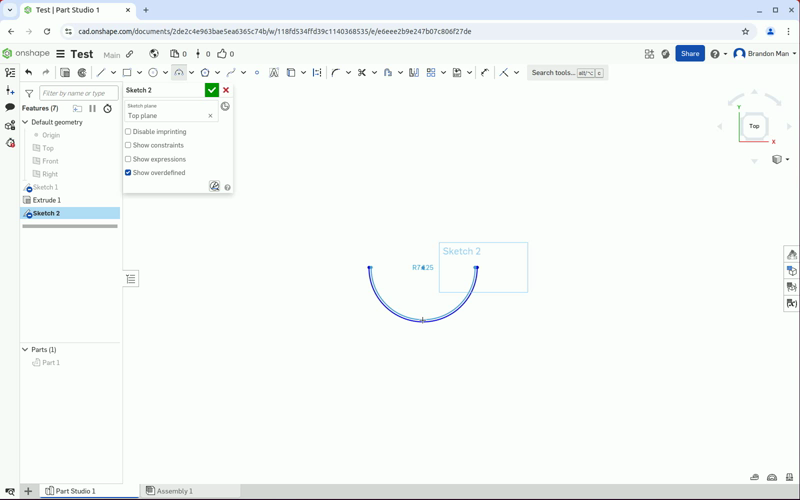
scroll(6)
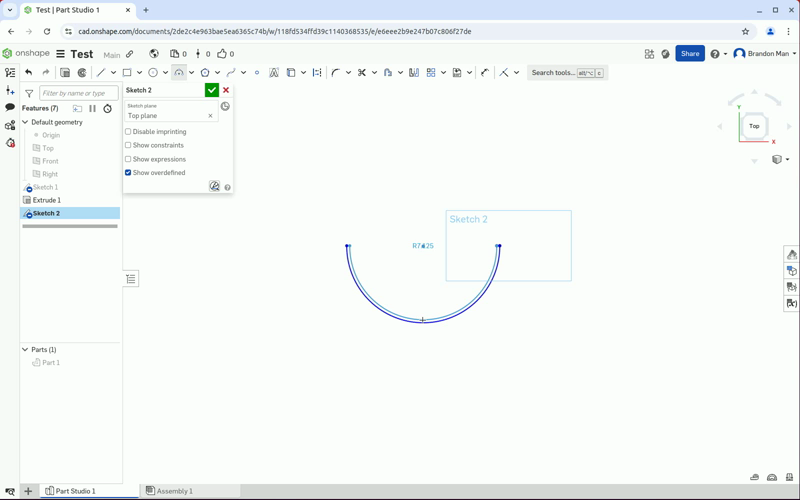
scroll(6)
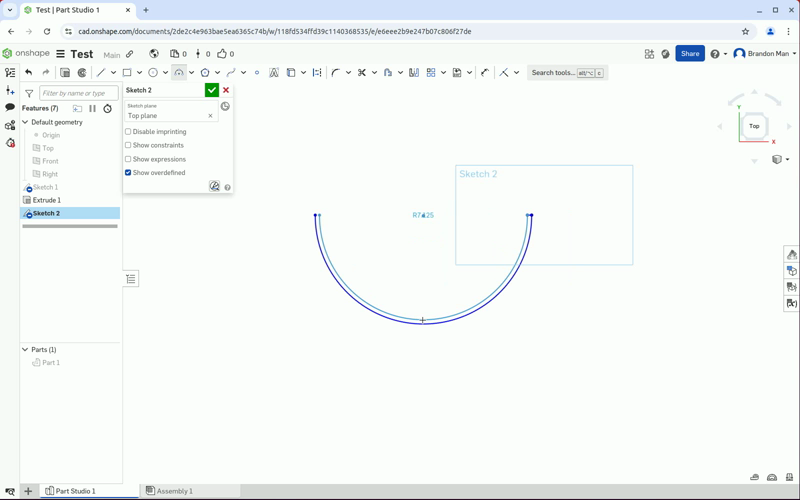
scroll(6)
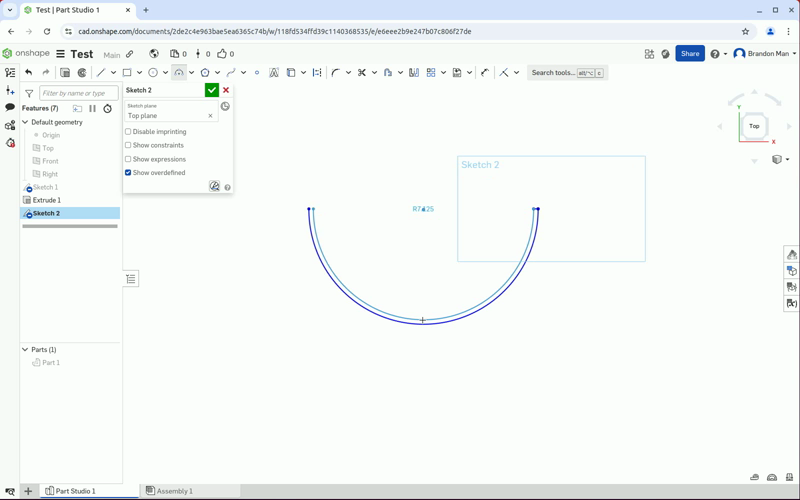
scroll(6)
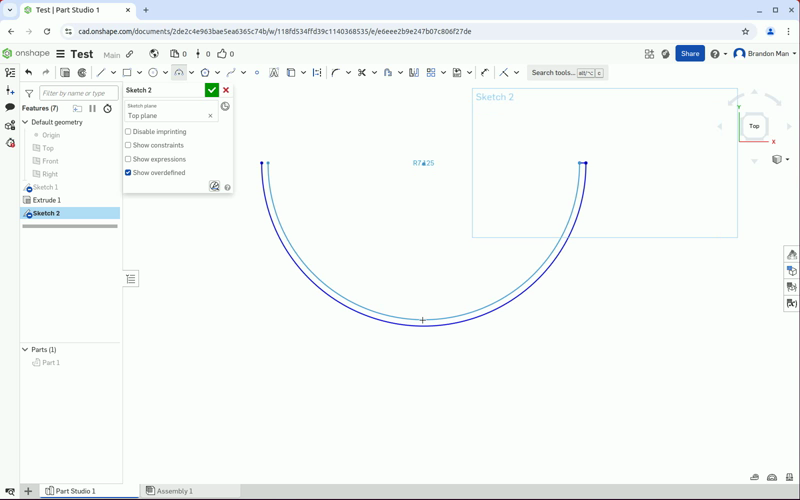
scroll(6)
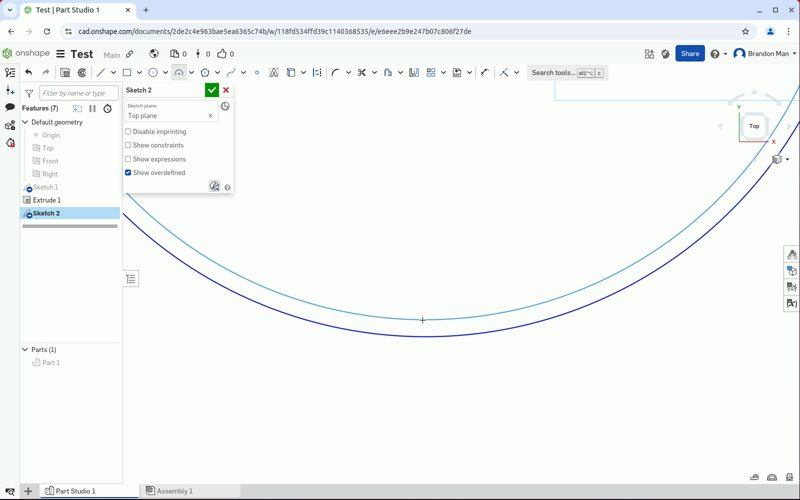
click(422, 319)
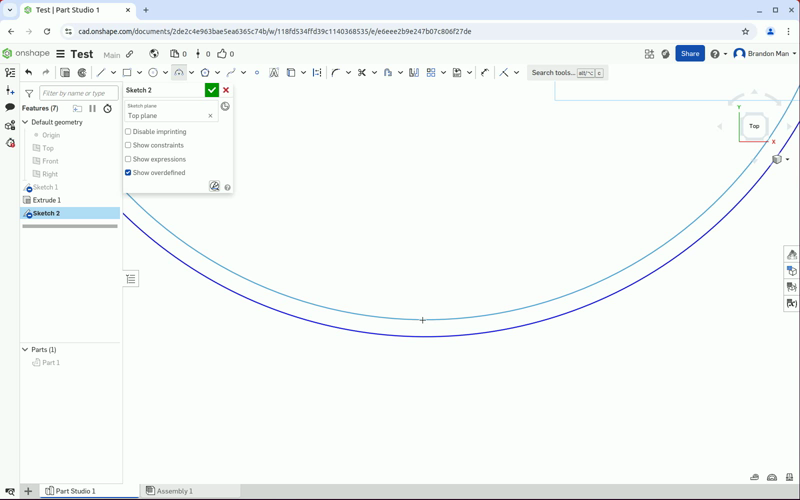
scroll(-6)
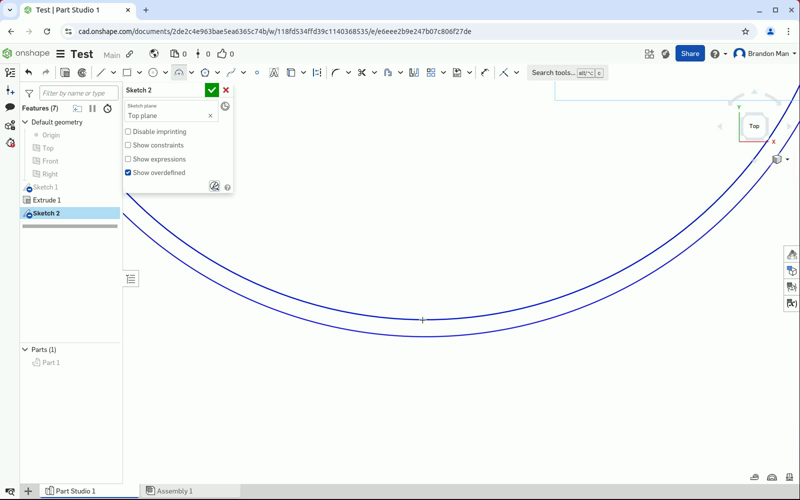
scroll(-6)
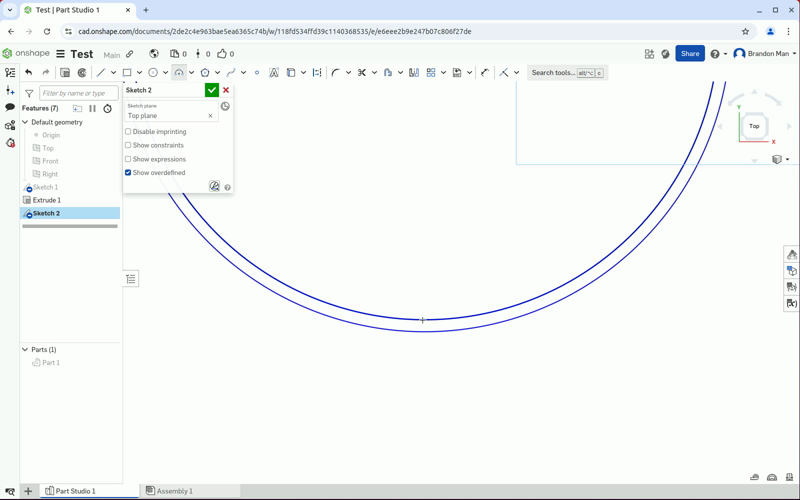
scroll(-6)
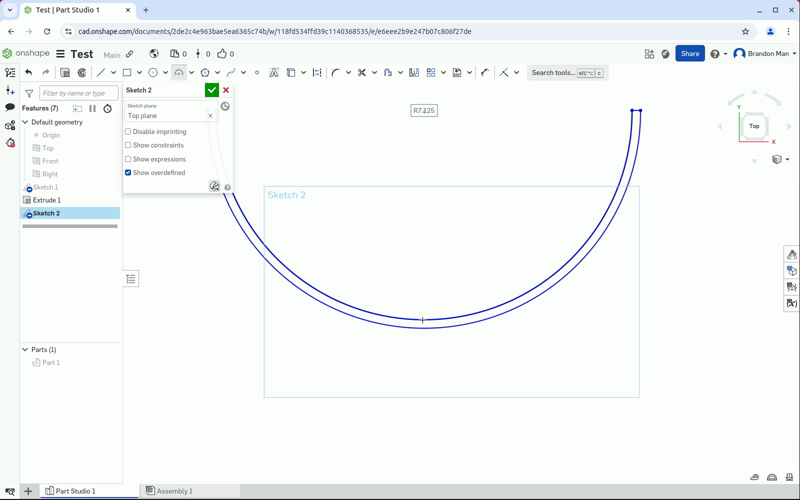
scroll(-6)
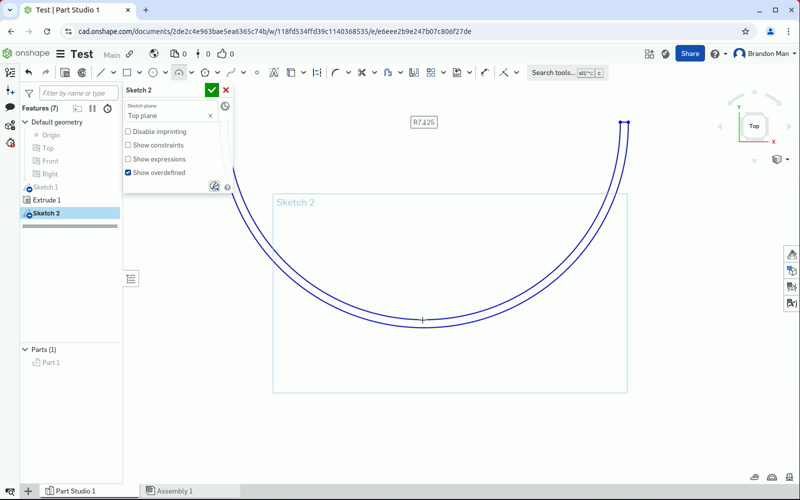
scroll(-6)
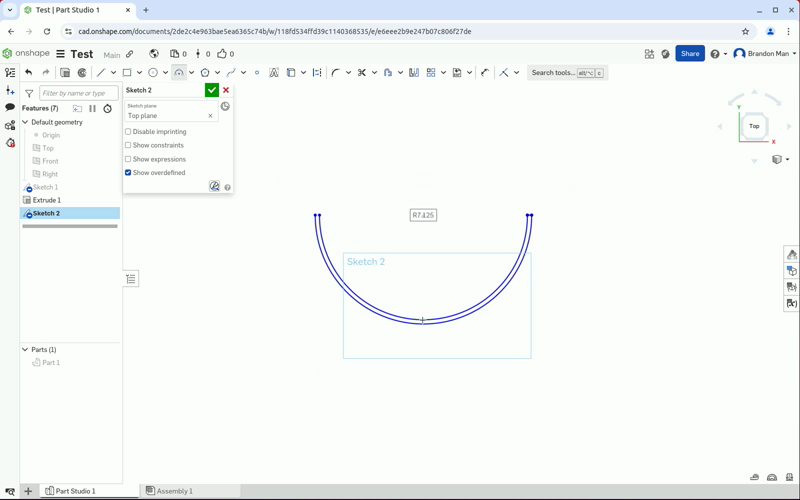
scroll(-6)
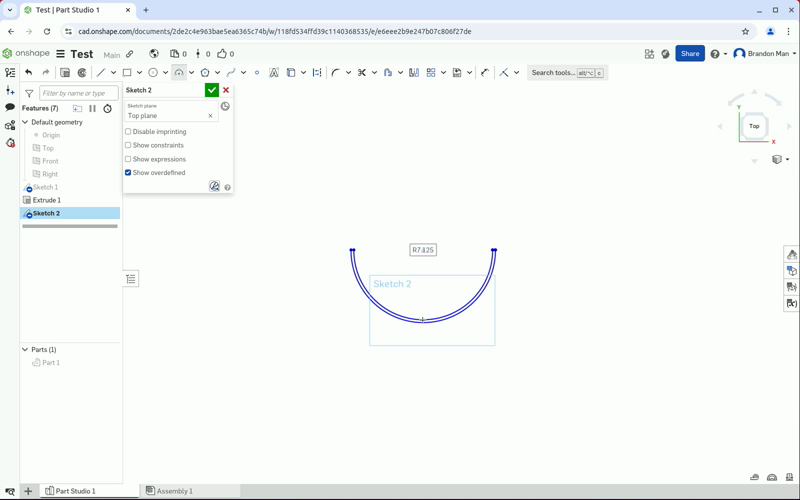
scroll(-6)
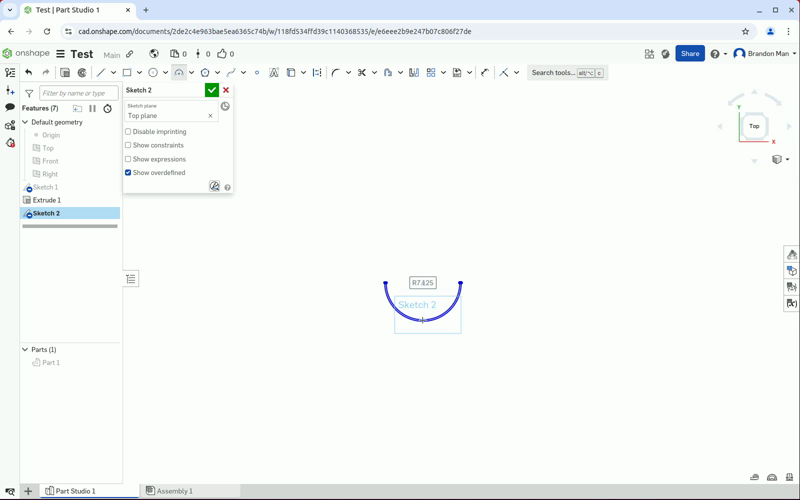
key_up(shift)
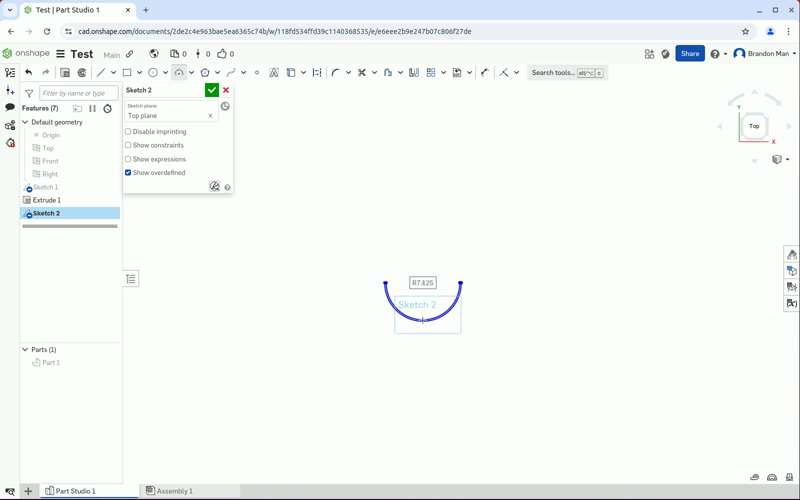
key(esc)
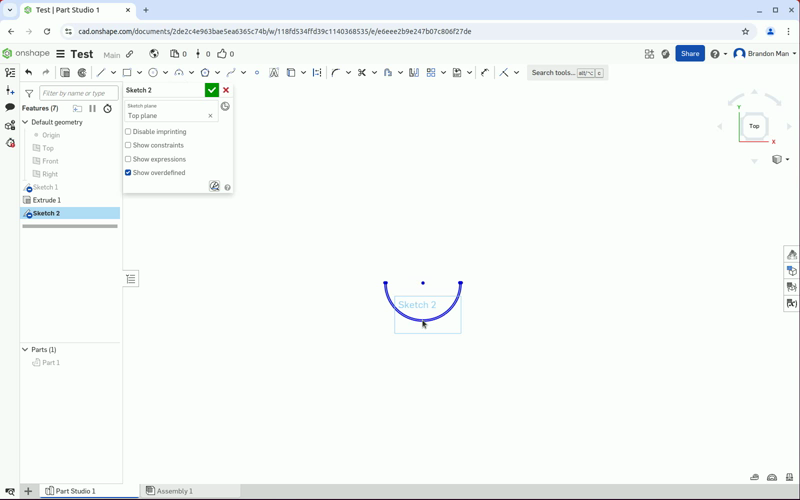
key(l)
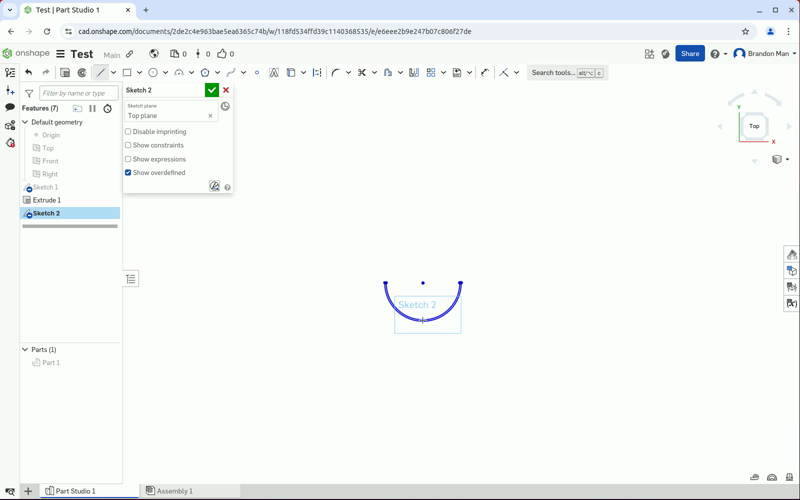
mouse_move(386, 282)
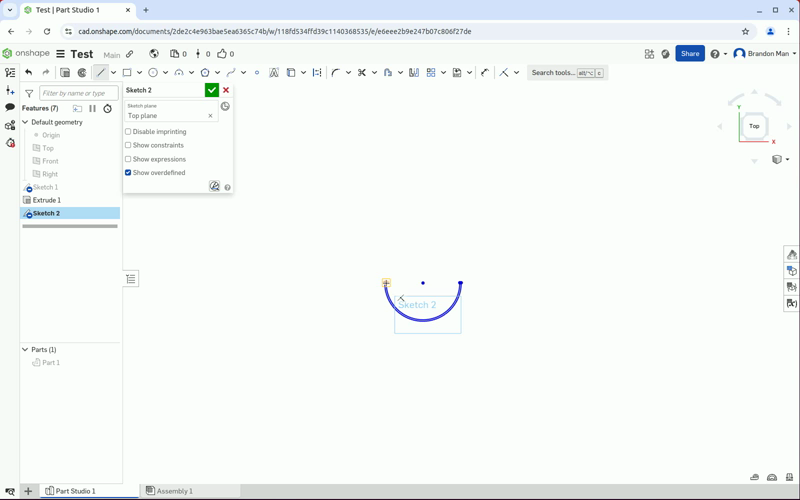
scroll(6)
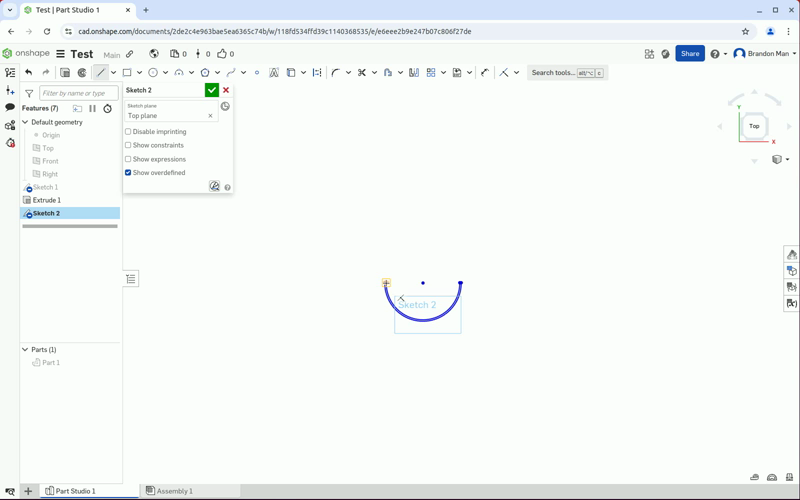
scroll(6)
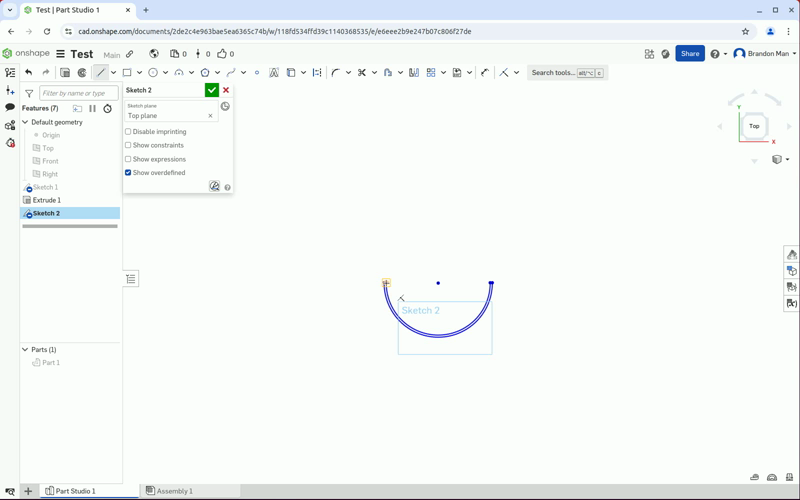
scroll(6)
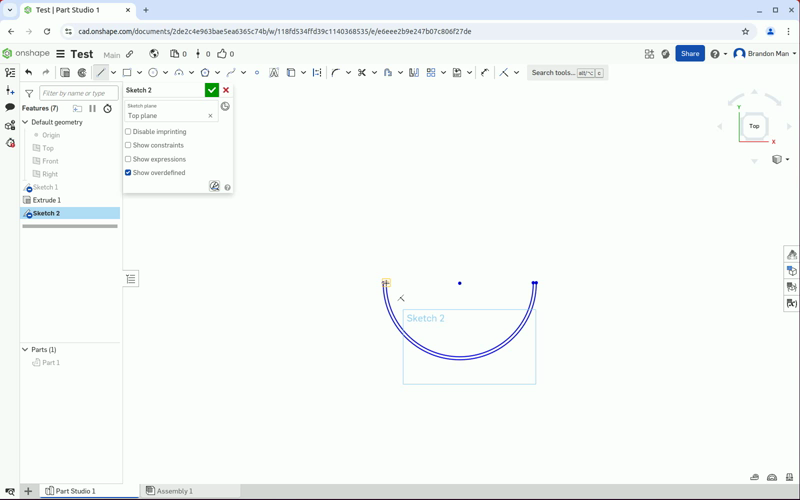
scroll(6)
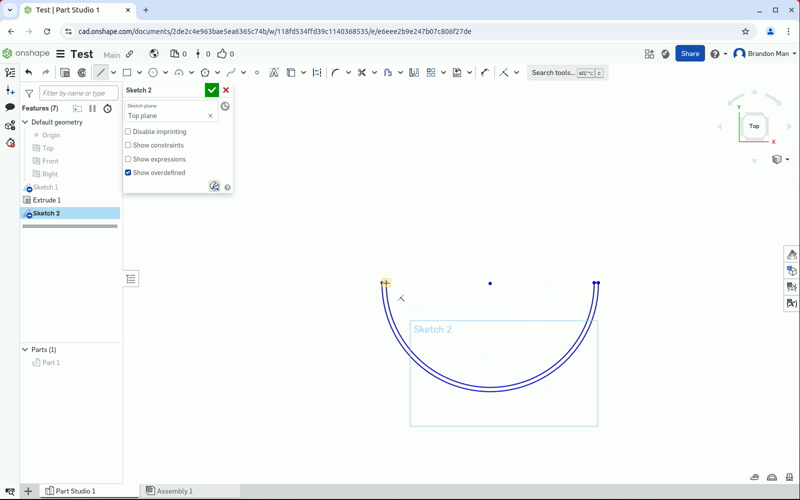
scroll(6)
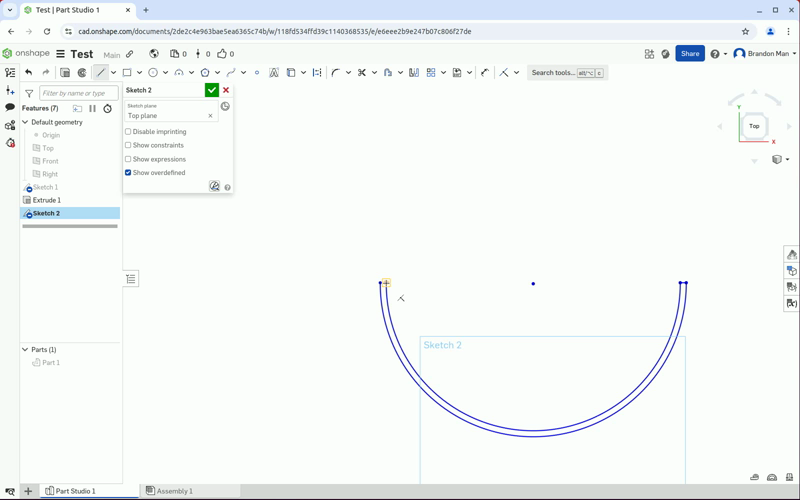
scroll(6)
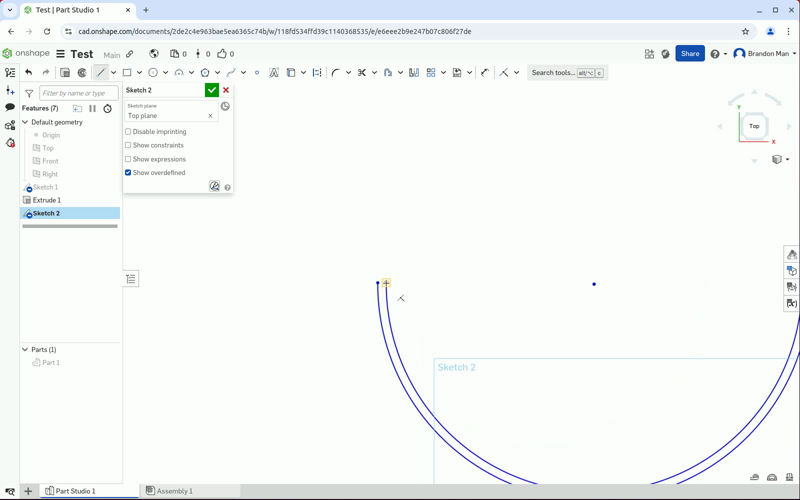
scroll(6)
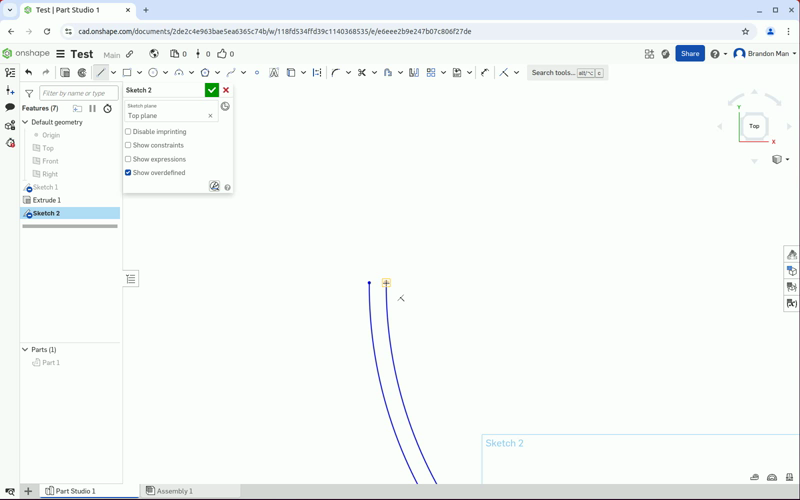
click(386, 282)
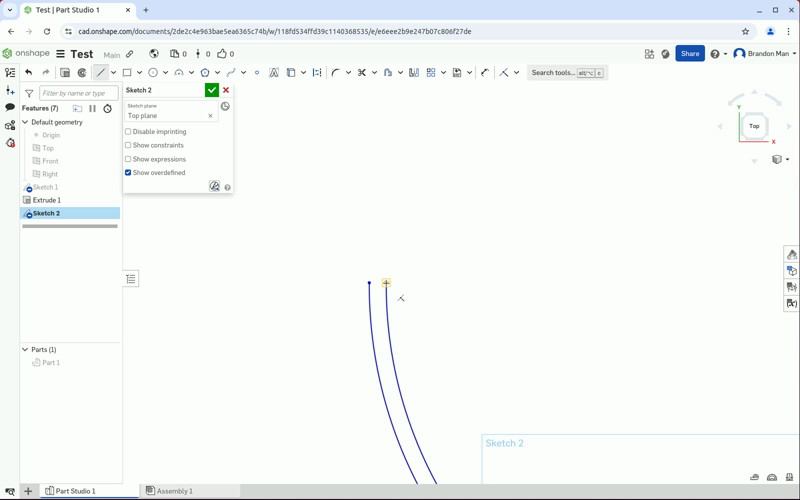
scroll(-6)
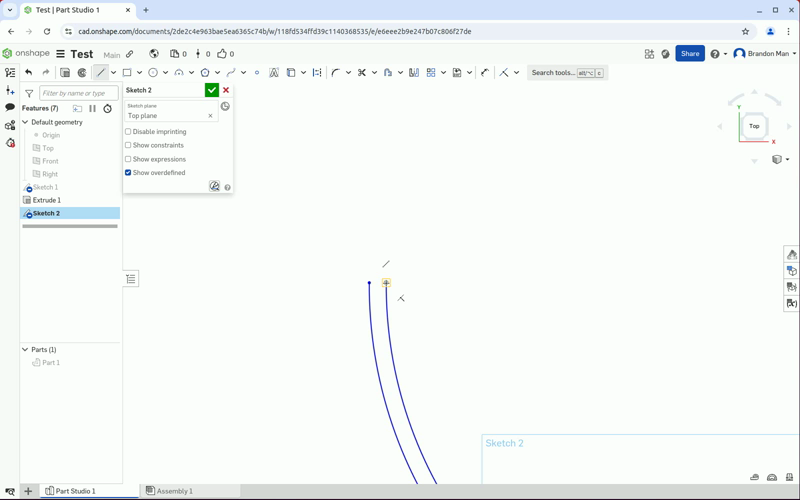
scroll(-6)
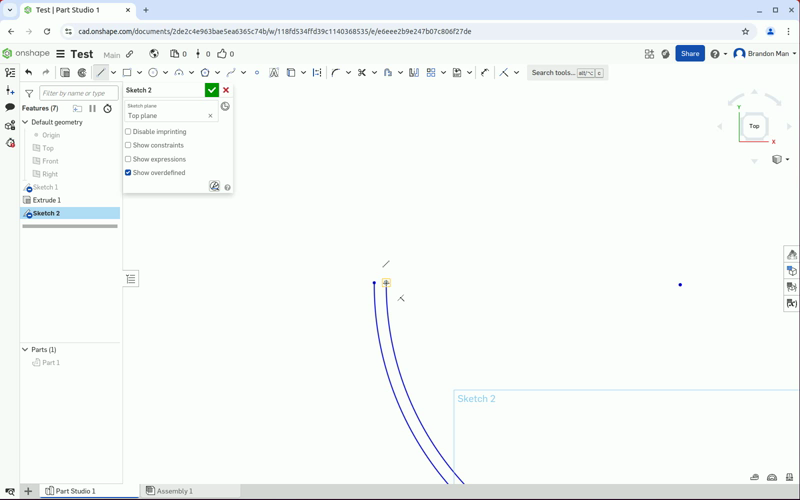
scroll(-6)
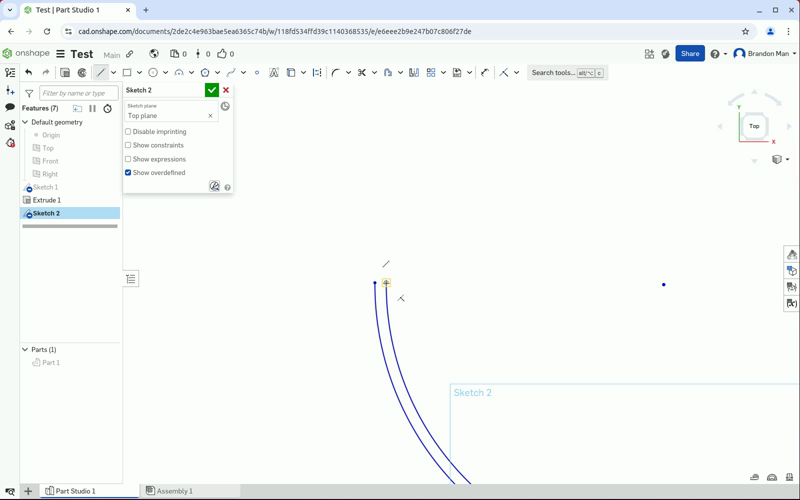
scroll(-6)
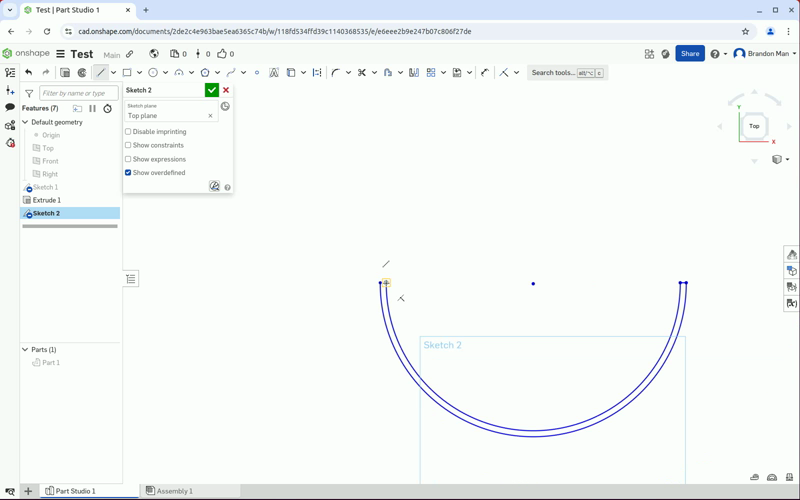
scroll(-6)
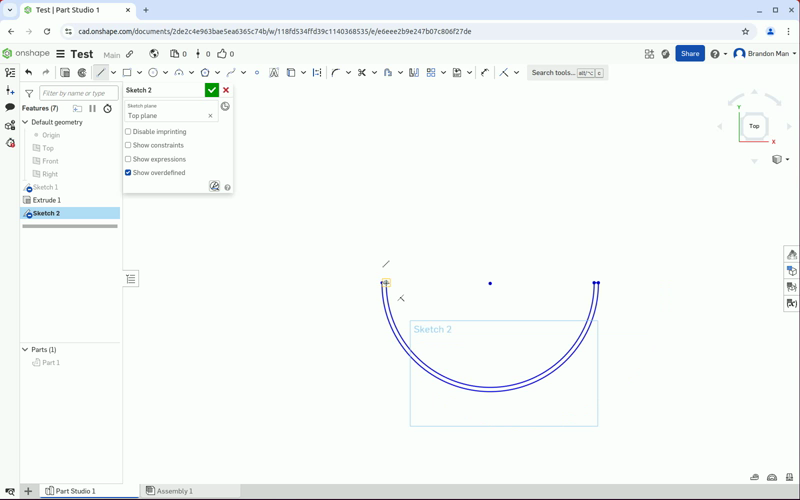
scroll(-6)
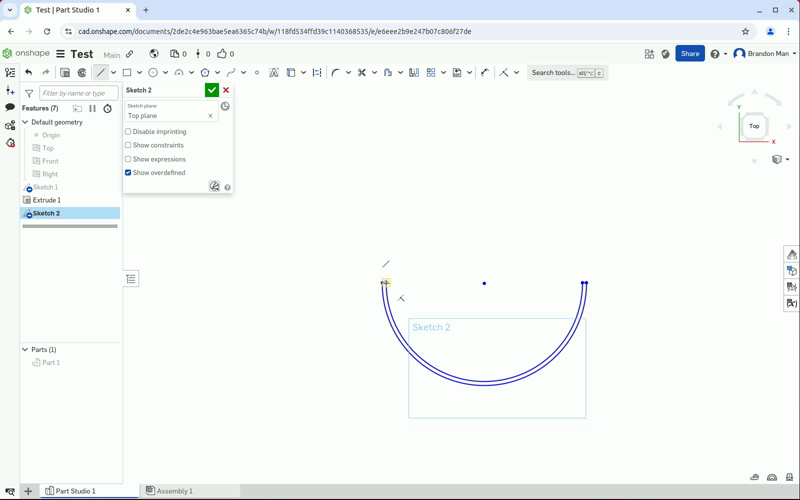
scroll(-6)
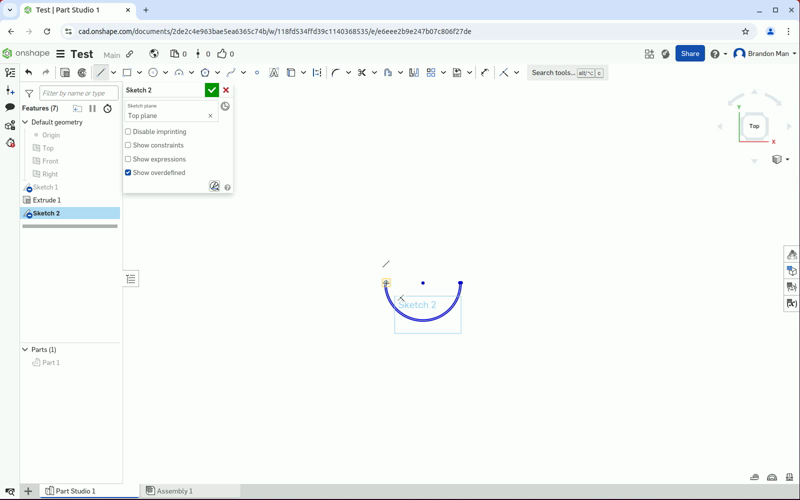
mouse_move(416, 282)
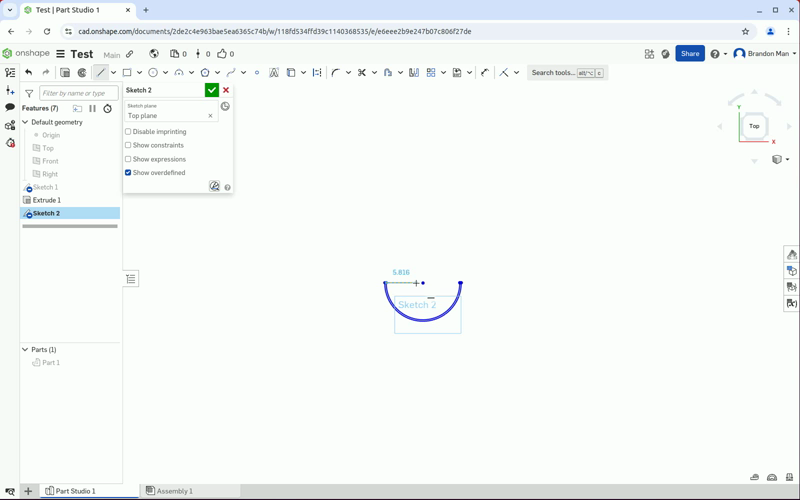
key_down(shift)
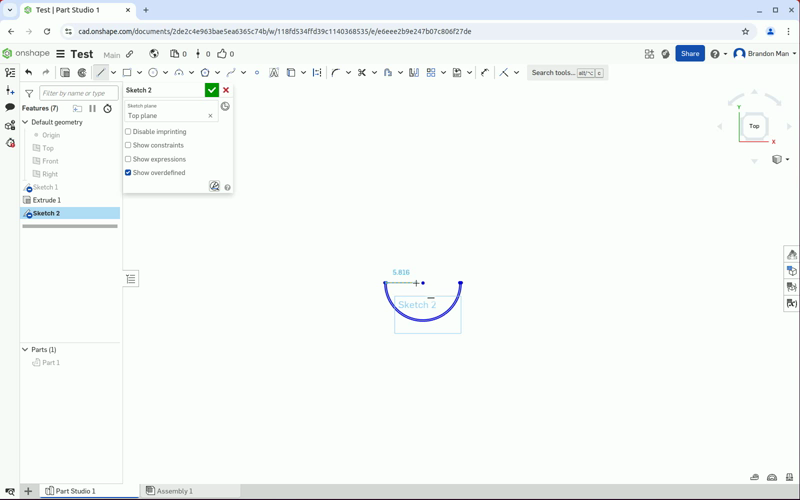
mouse_move(384, 282)
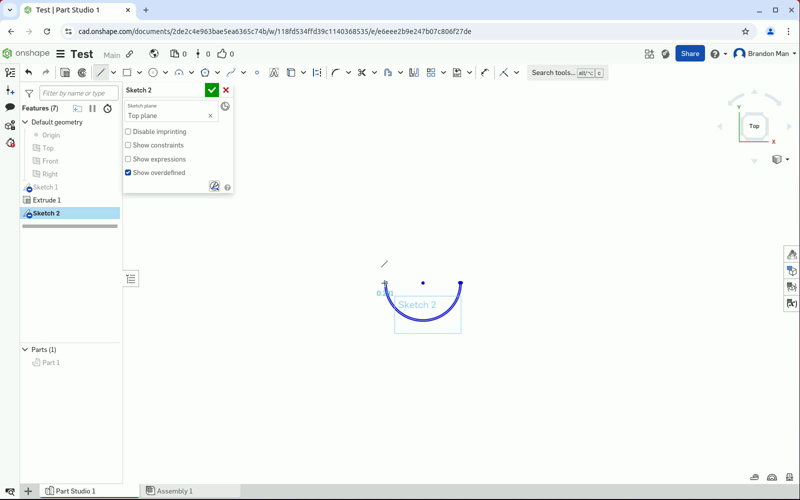
scroll(6)
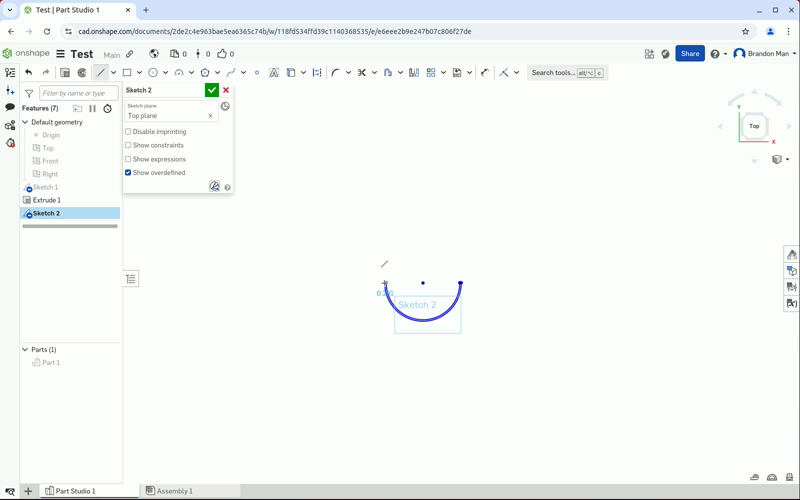
scroll(6)
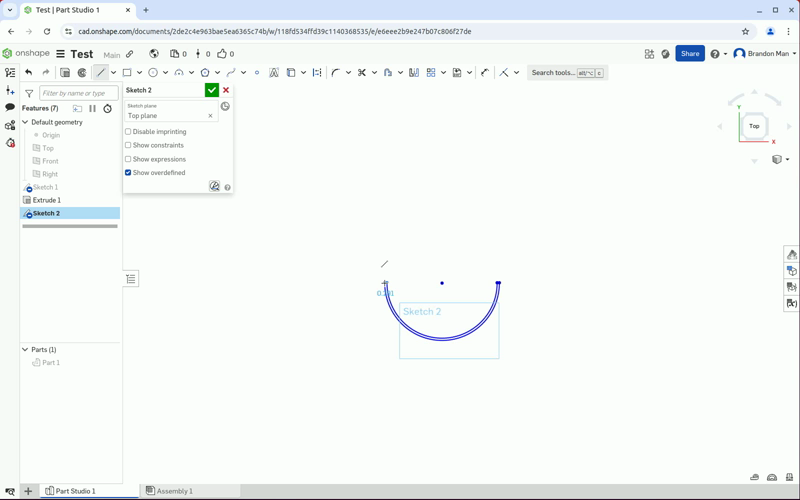
scroll(6)
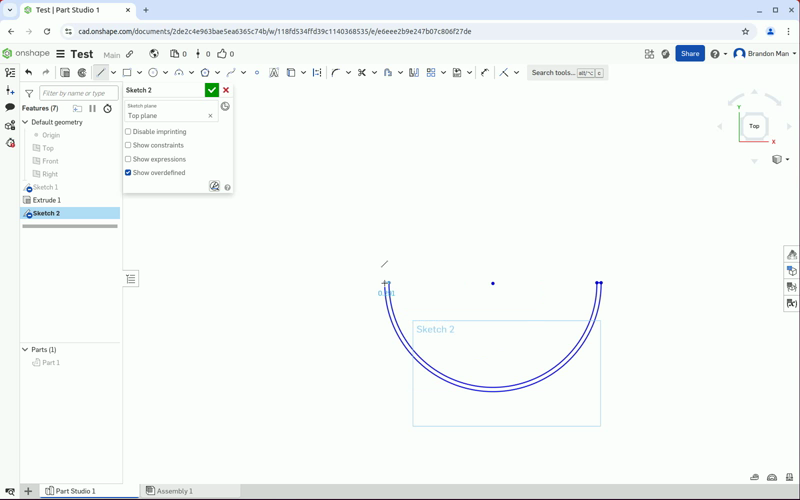
scroll(6)
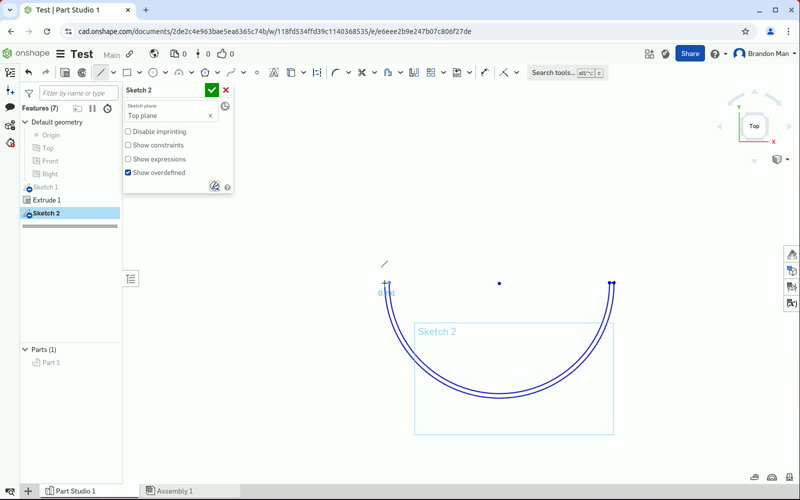
scroll(6)
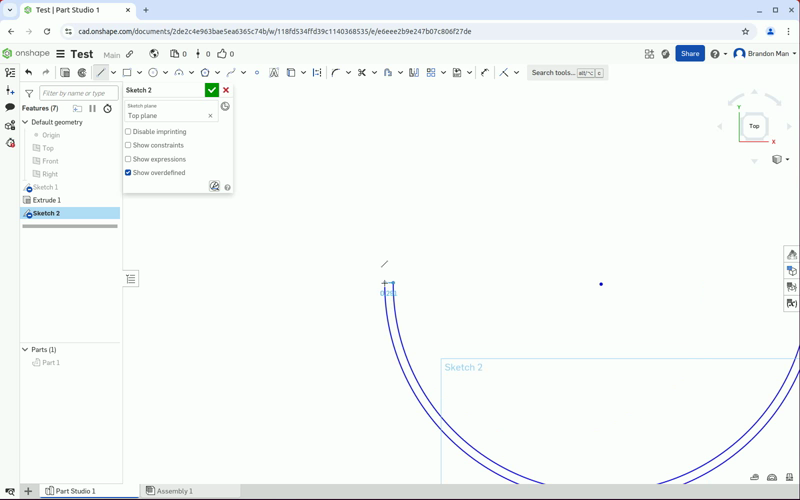
scroll(6)
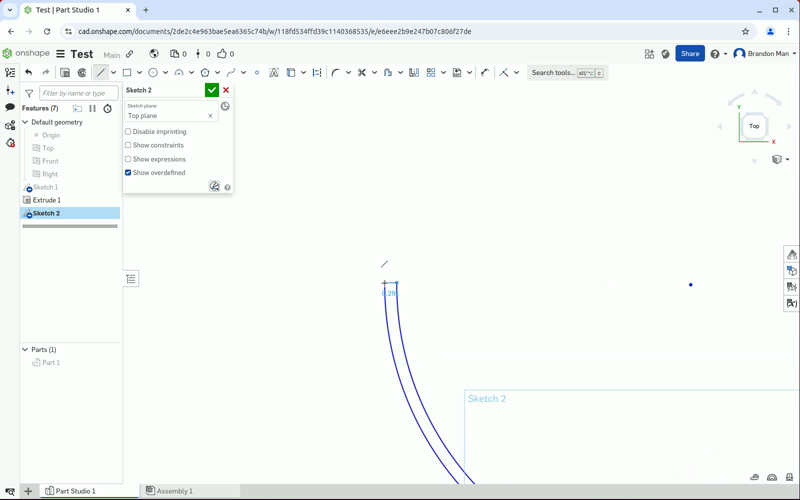
scroll(6)
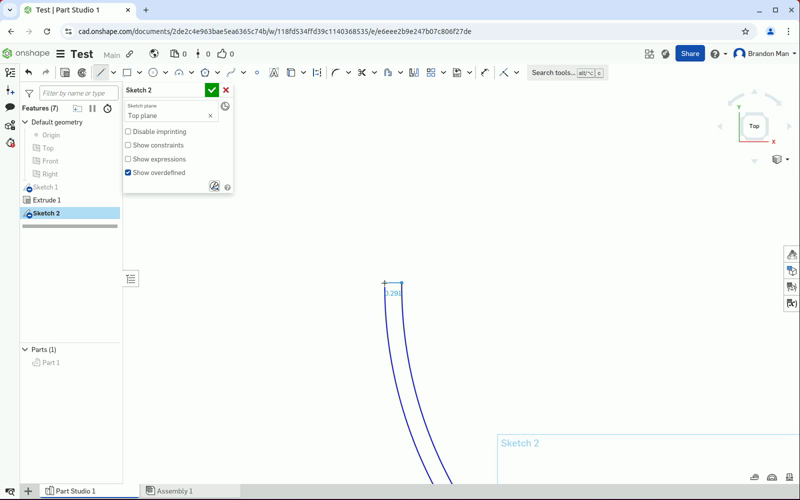
key_up(shift)
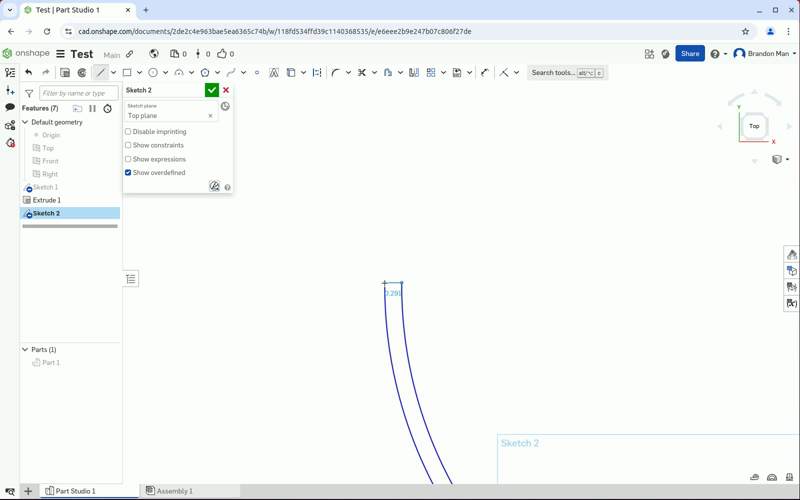
click(384, 282)
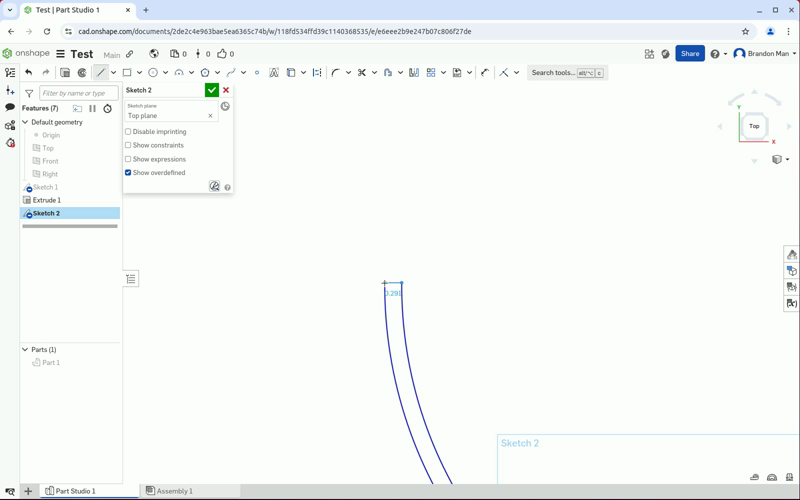
scroll(-6)
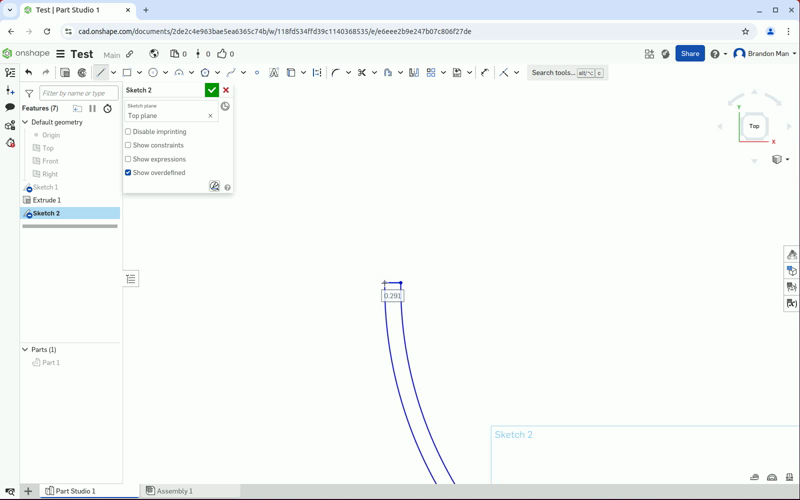
scroll(-6)
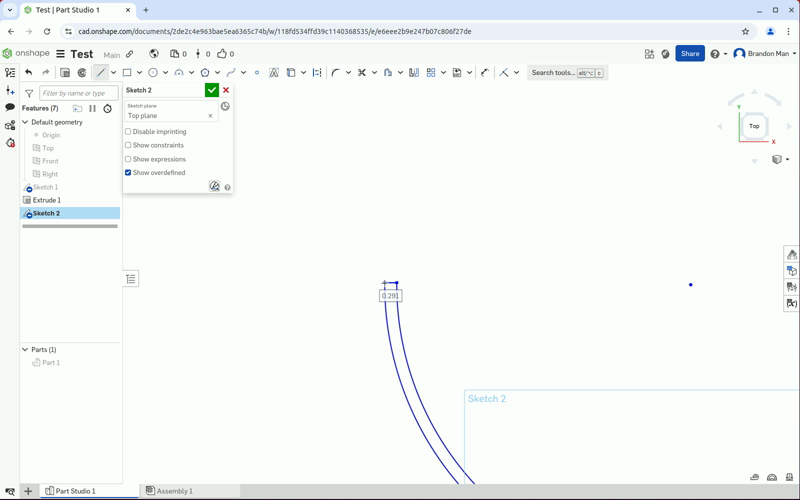
scroll(-6)
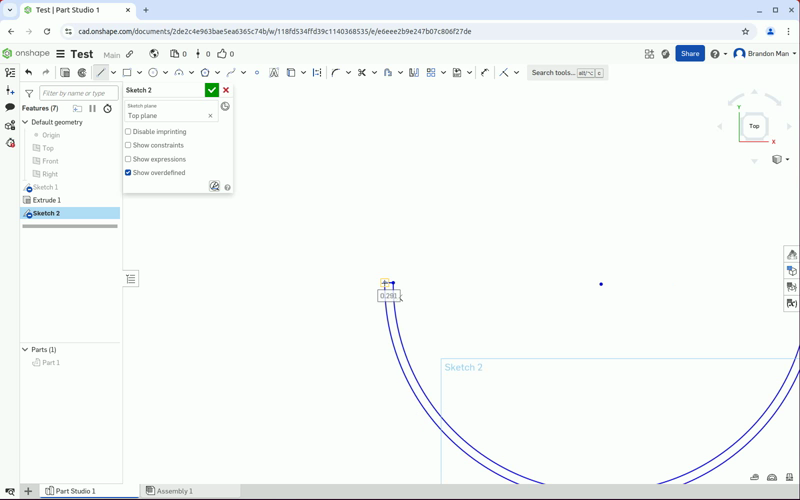
scroll(-6)
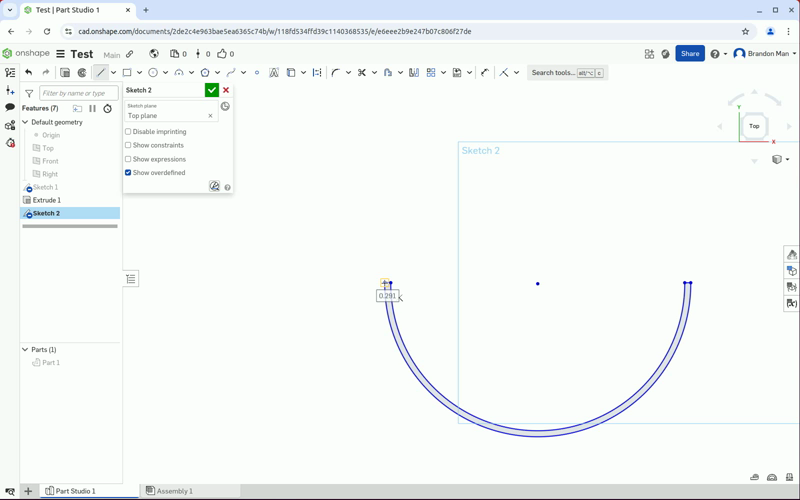
scroll(-6)
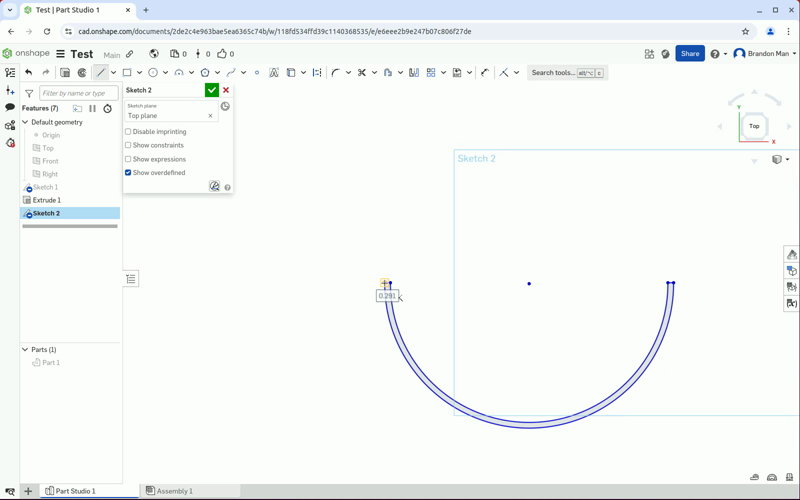
scroll(-6)
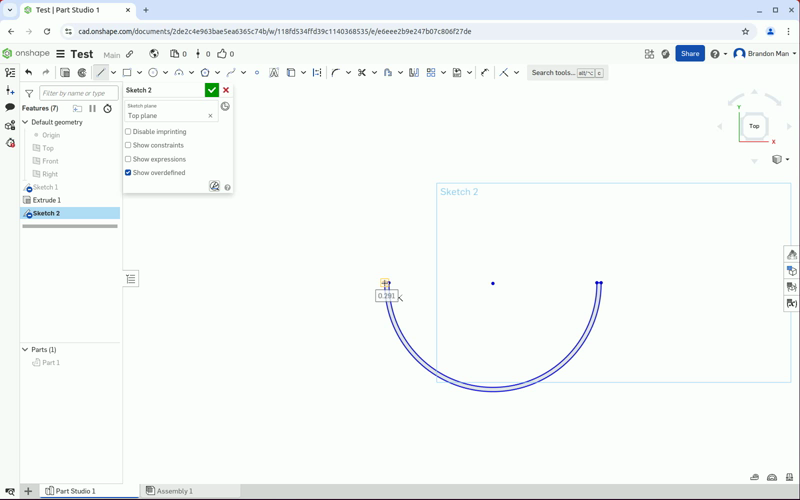
scroll(-6)
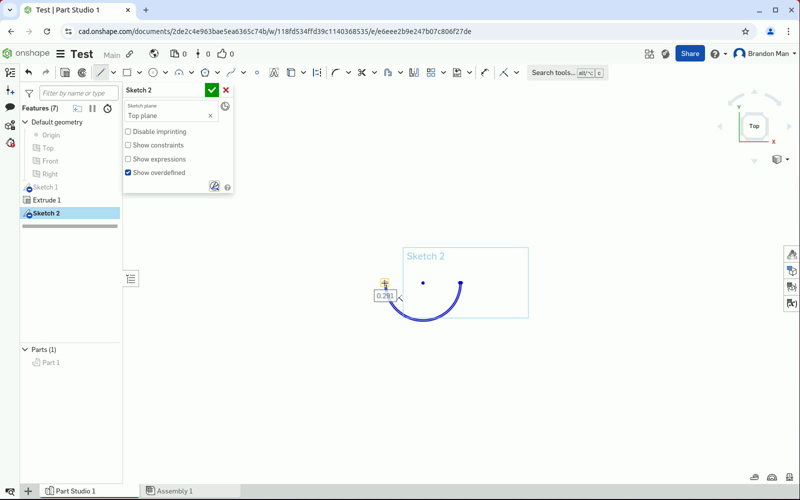
key(esc)
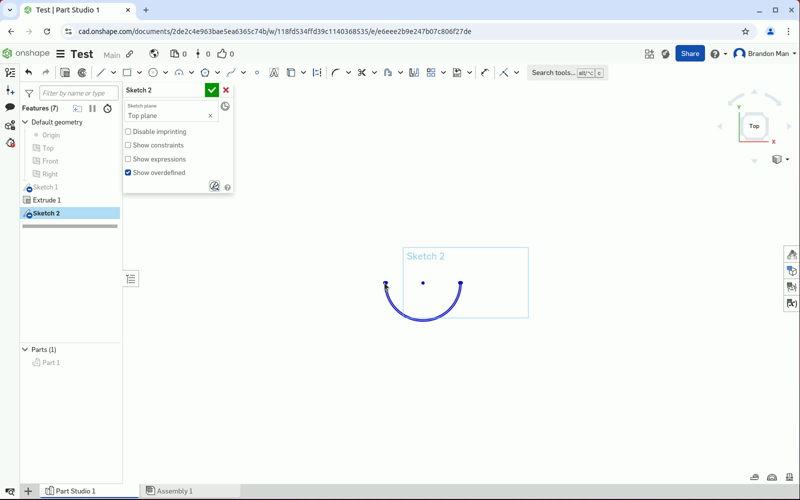
mouse_move(408, 292)
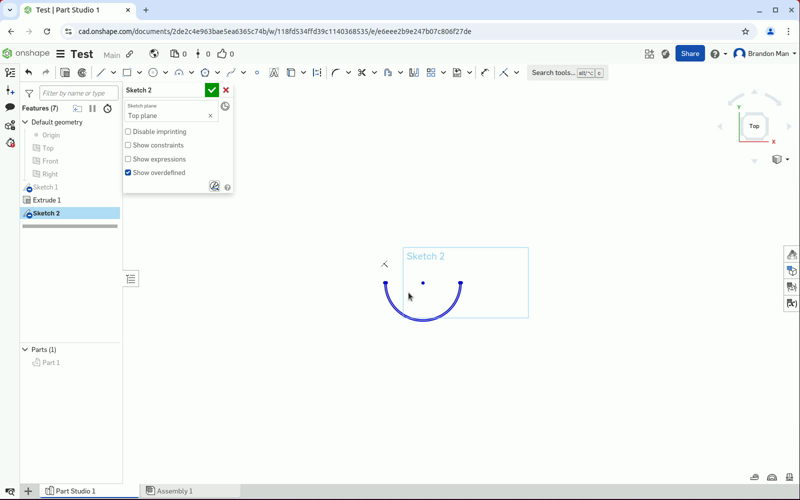
scroll(6)
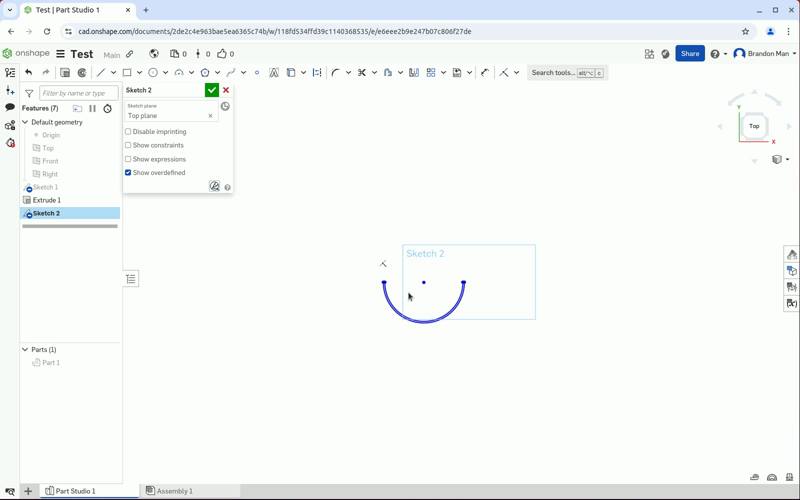
scroll(6)
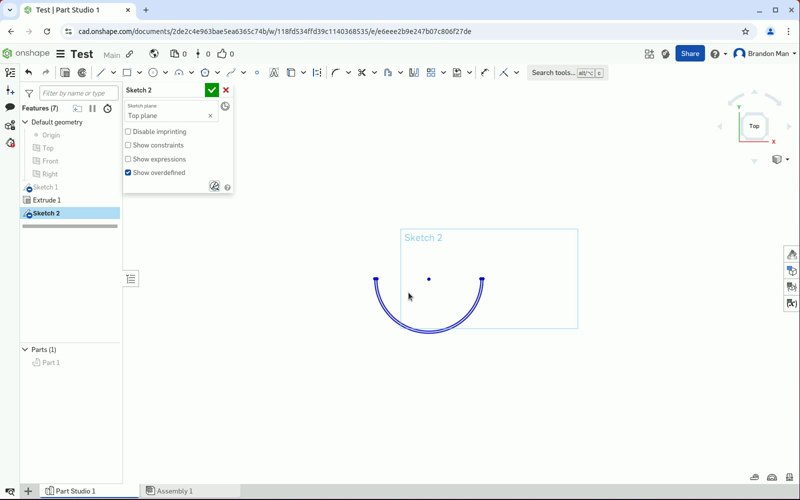
scroll(6)
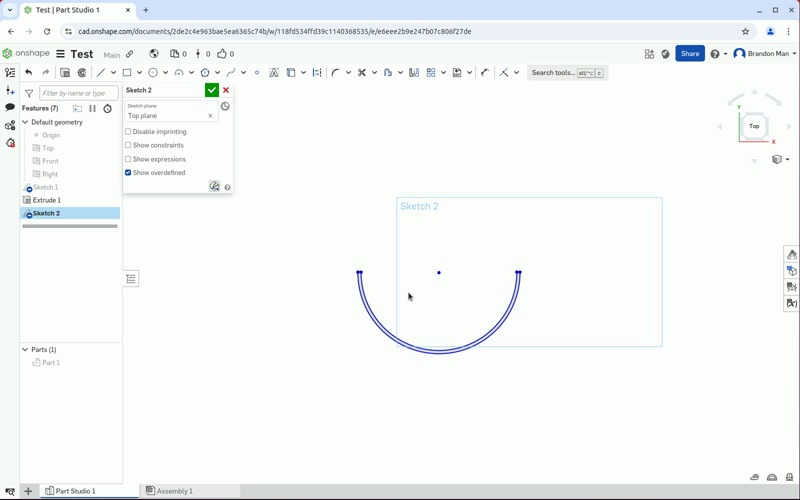
scroll(6)
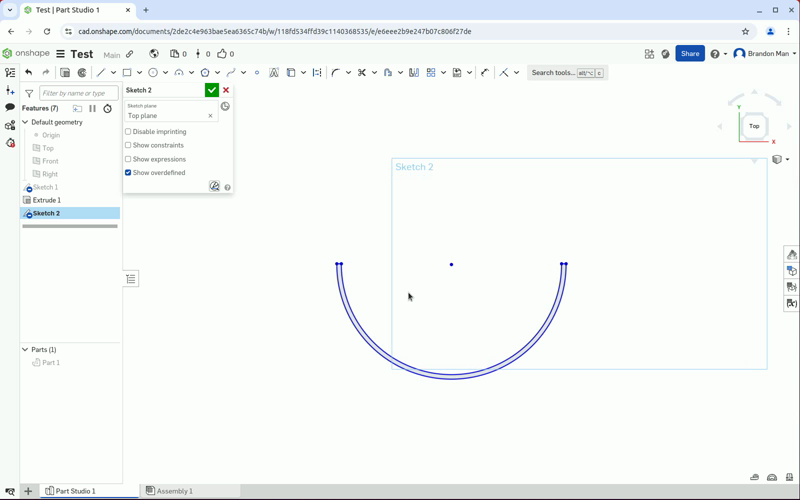
scroll(6)
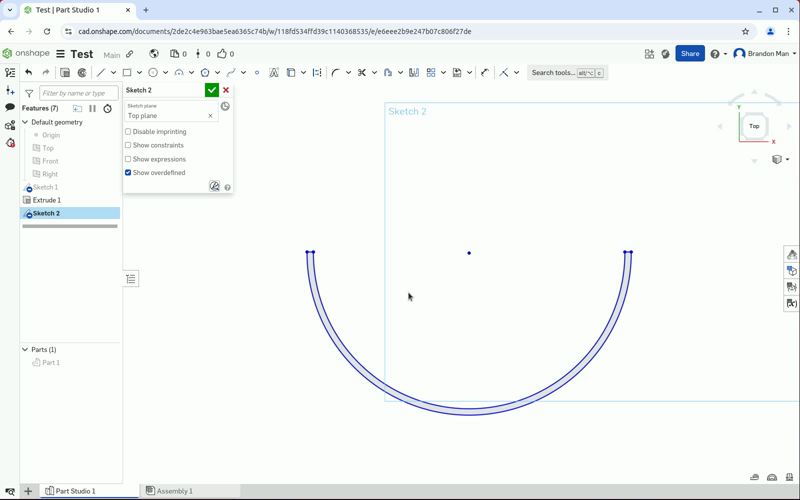
scroll(6)
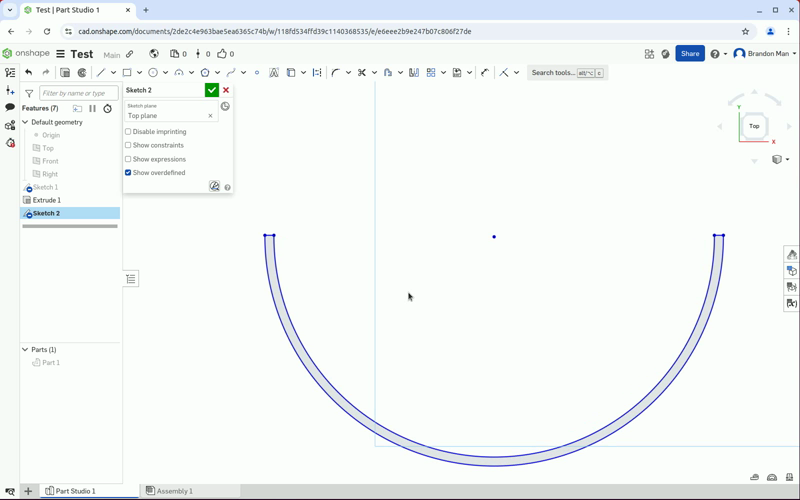
scroll(6)
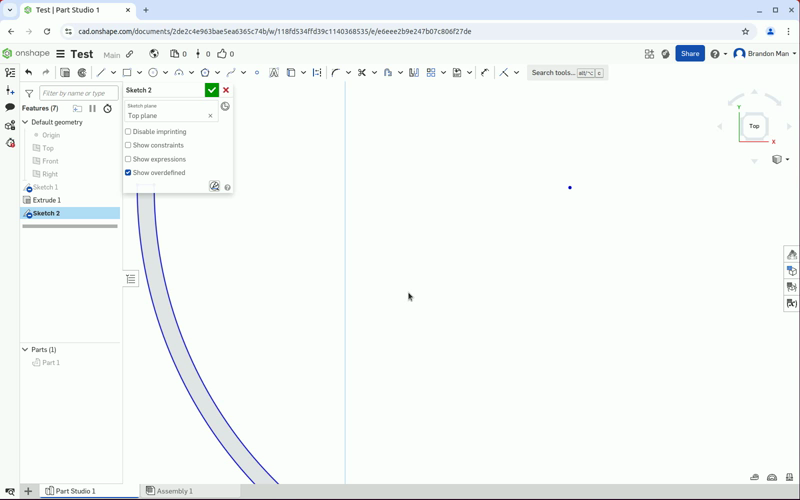
click(408, 292)
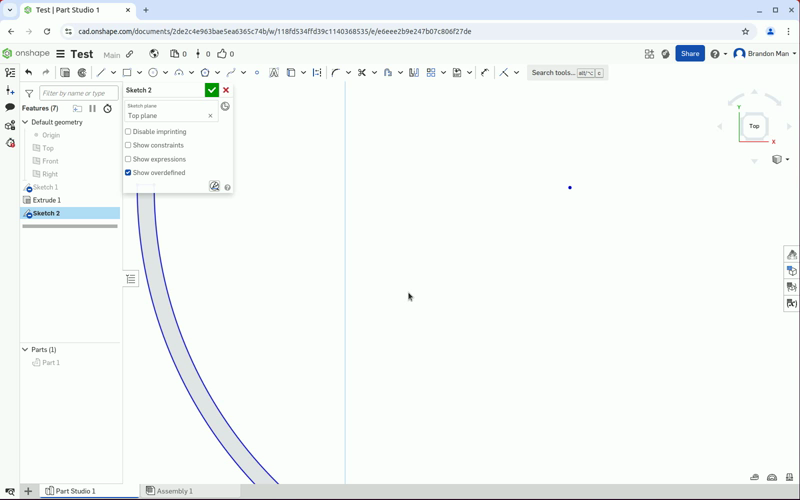
scroll(-6)
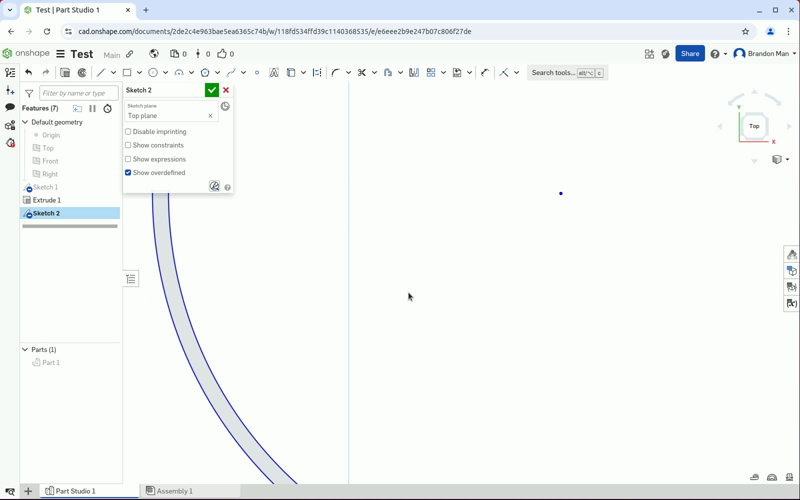
scroll(-6)
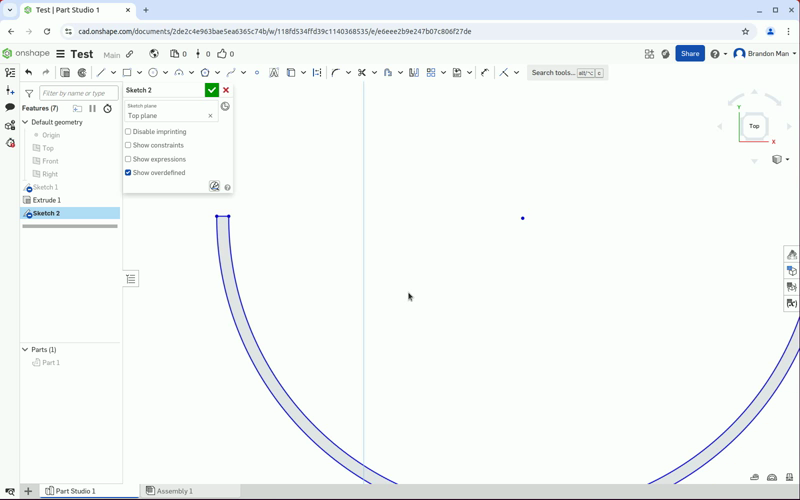
scroll(-6)
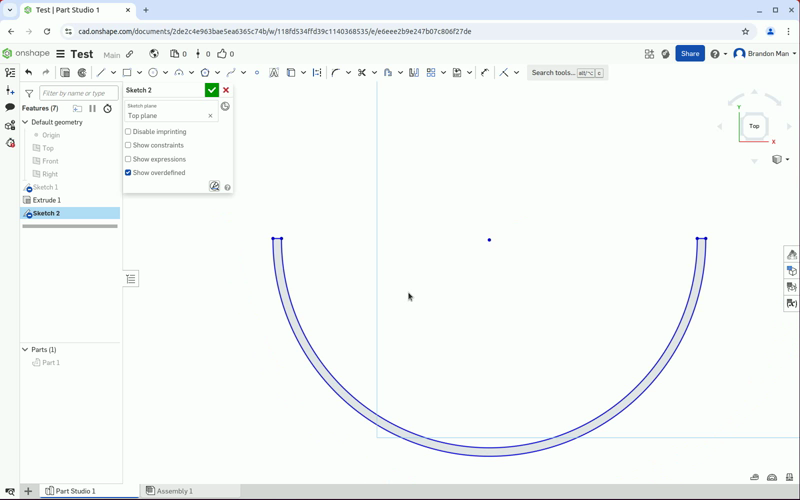
scroll(-6)
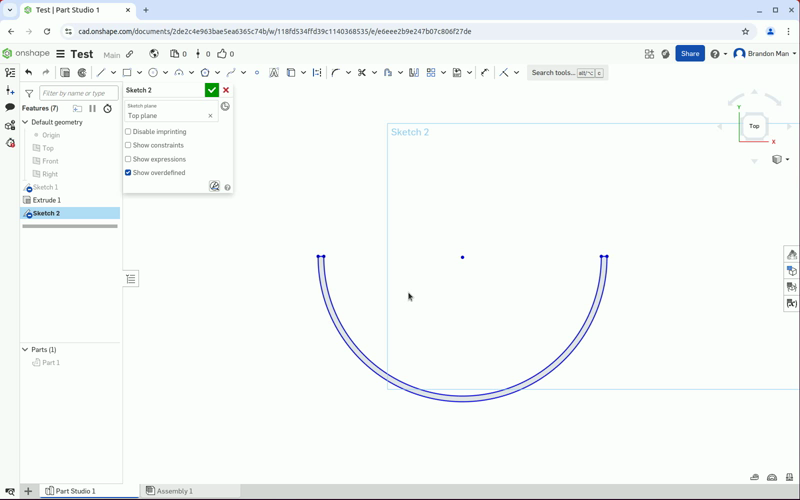
scroll(-6)
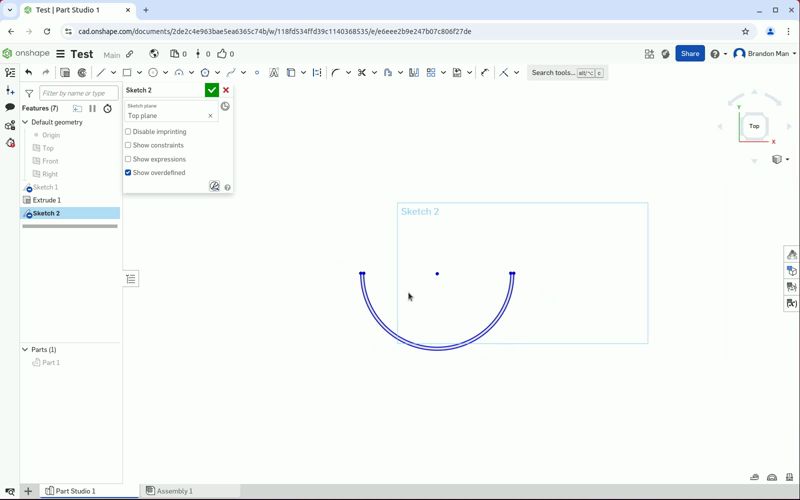
scroll(-6)
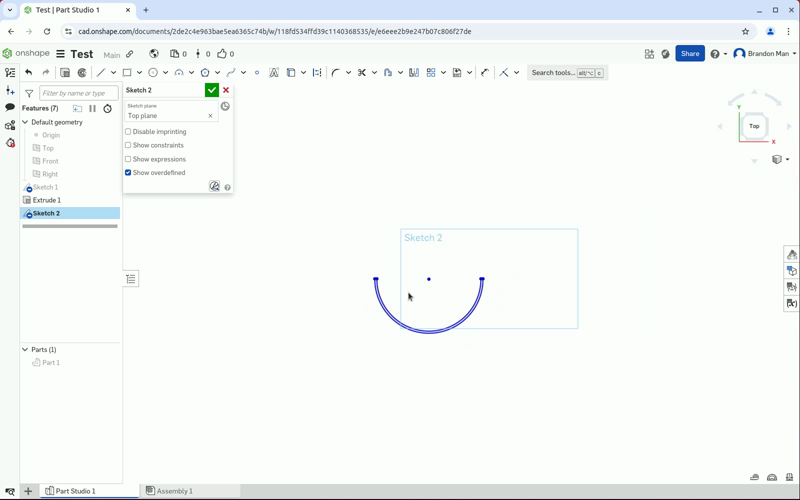
scroll(-6)
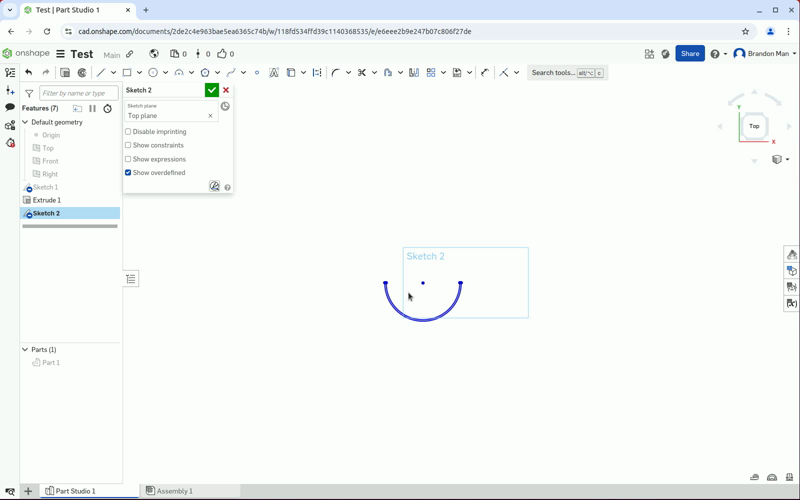
mouse_move(73, 352)
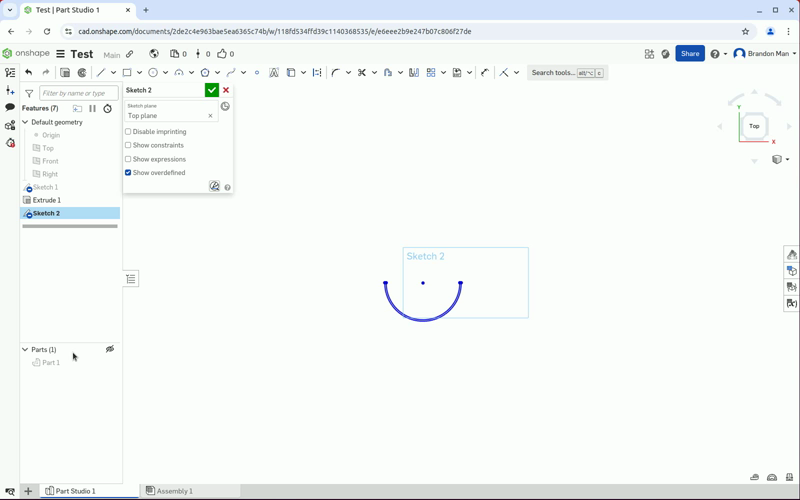
key(shift+y)
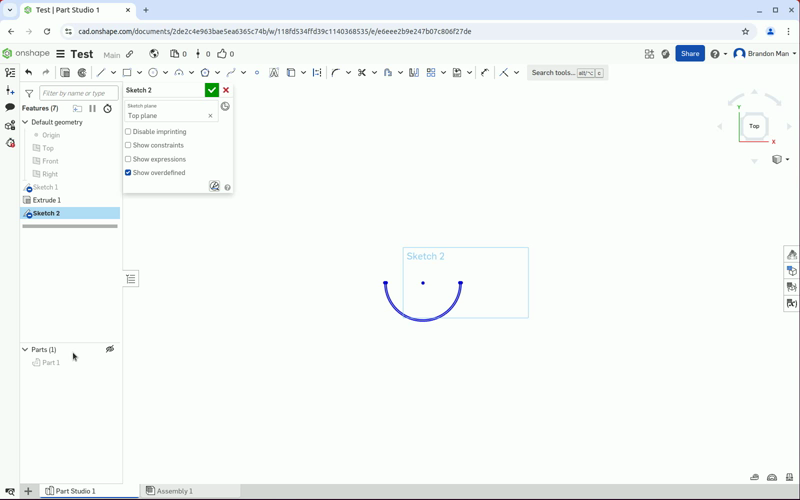
key(shift+e)
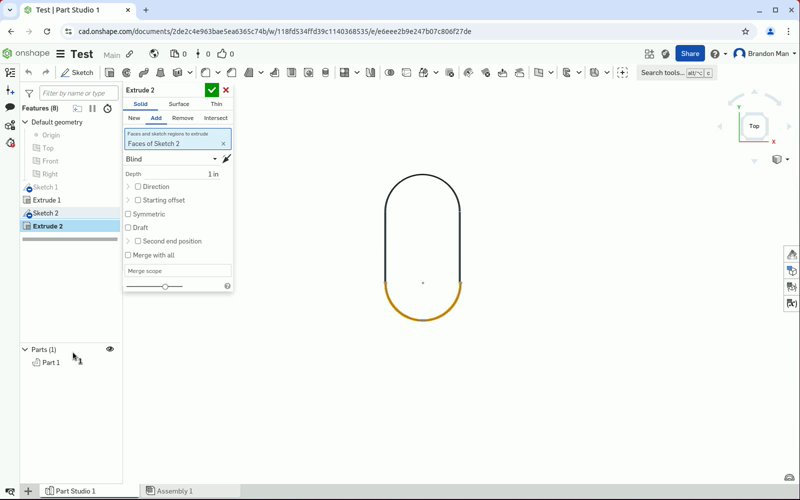
mouse_move(143, 106)
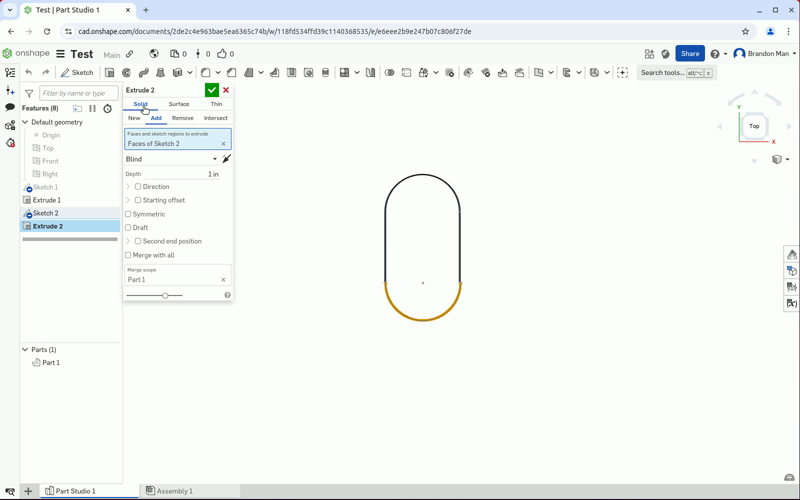
click(143, 106)
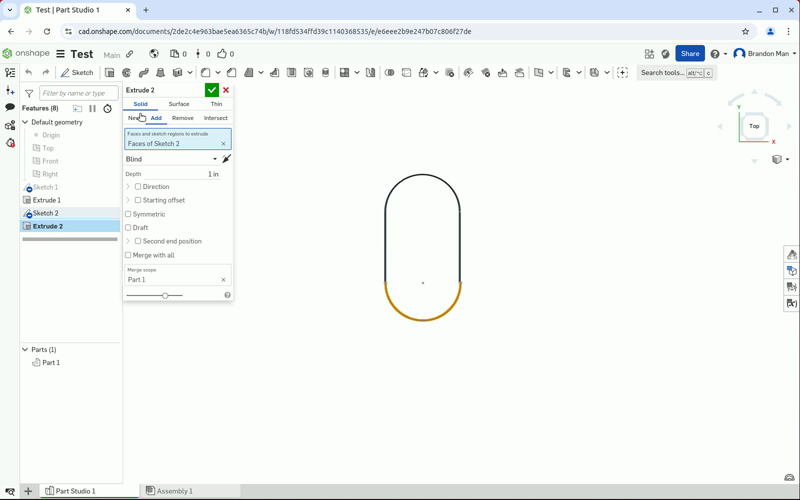
mouse_move(137, 120)
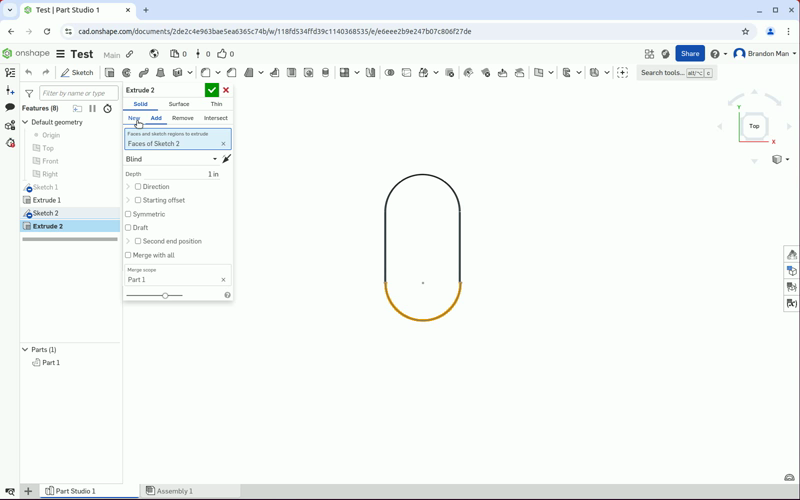
click(137, 120)
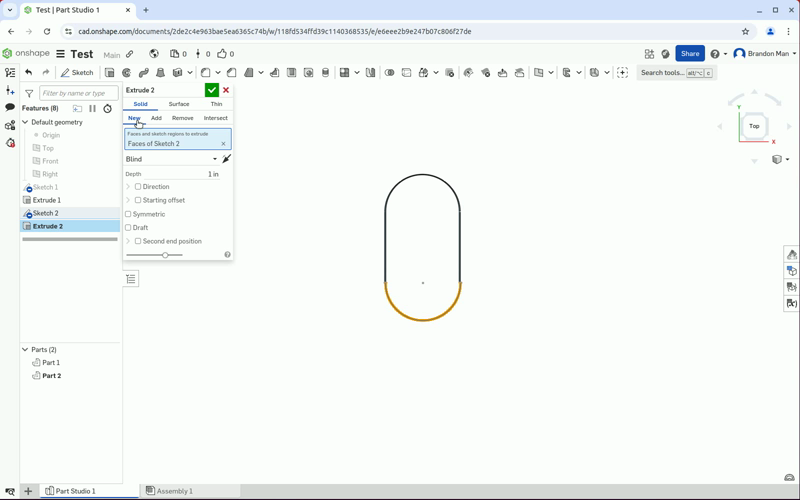
key(tab, 4)
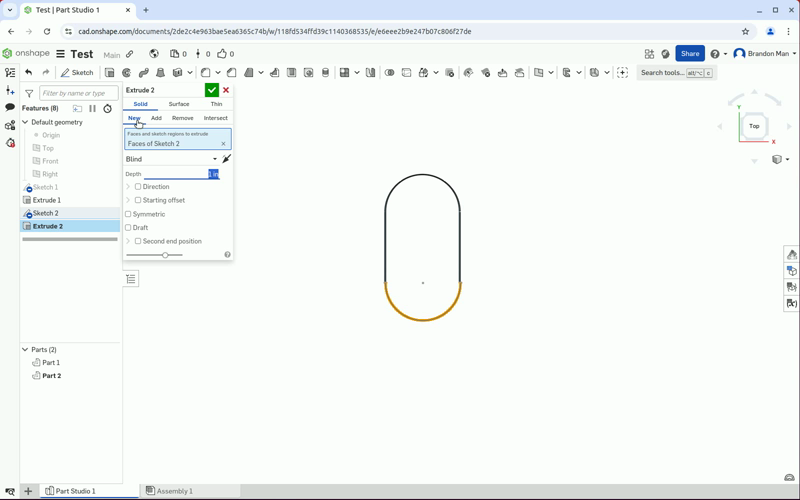
text(6.499)
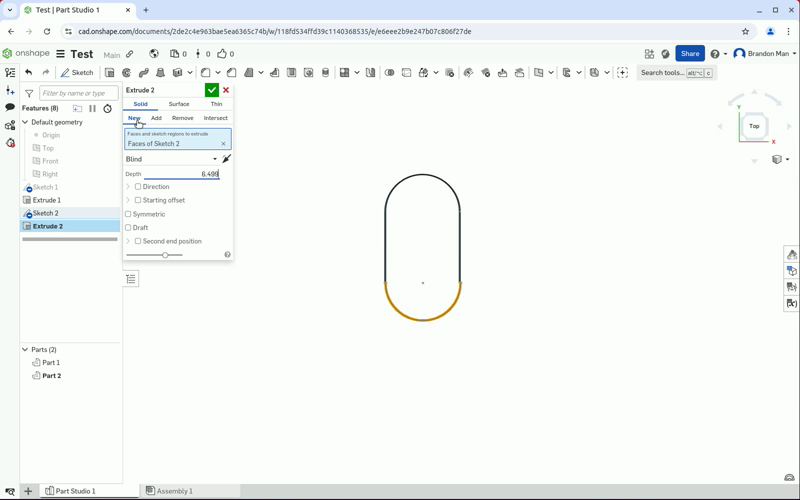
key(enter)
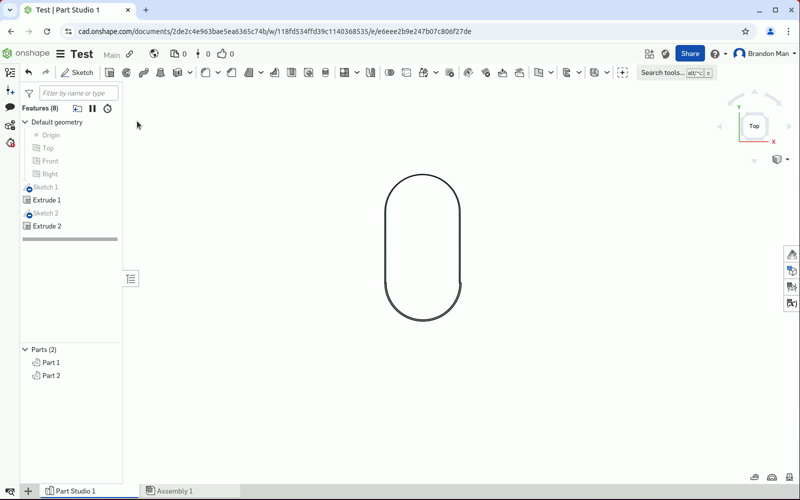
key(shift+h)
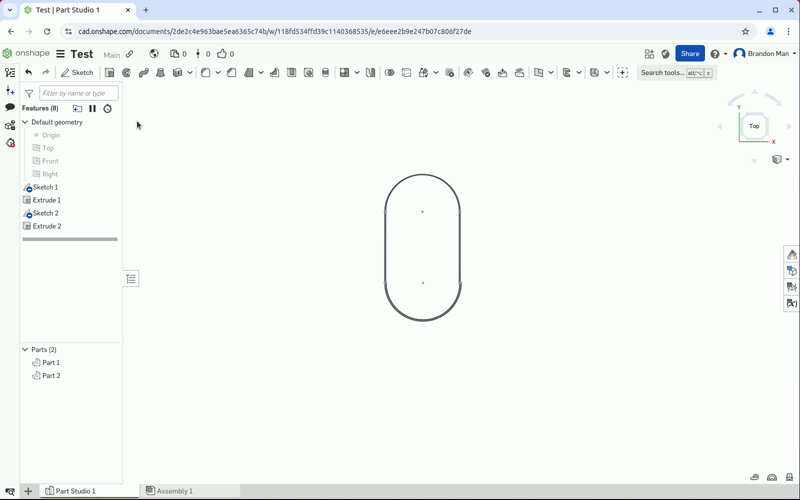
key(shift+h)
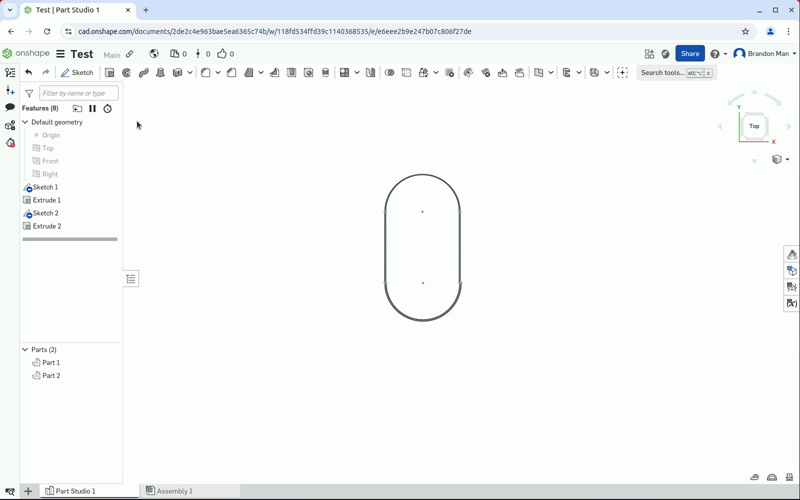
key(shift+7)
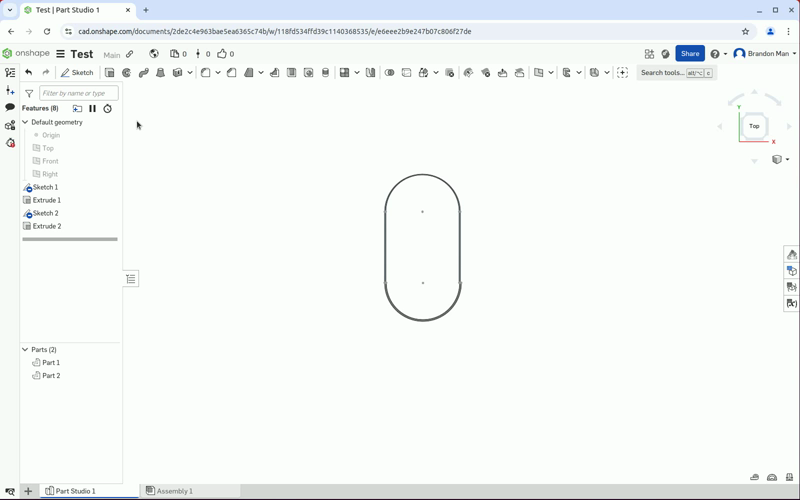
key(up, 3)
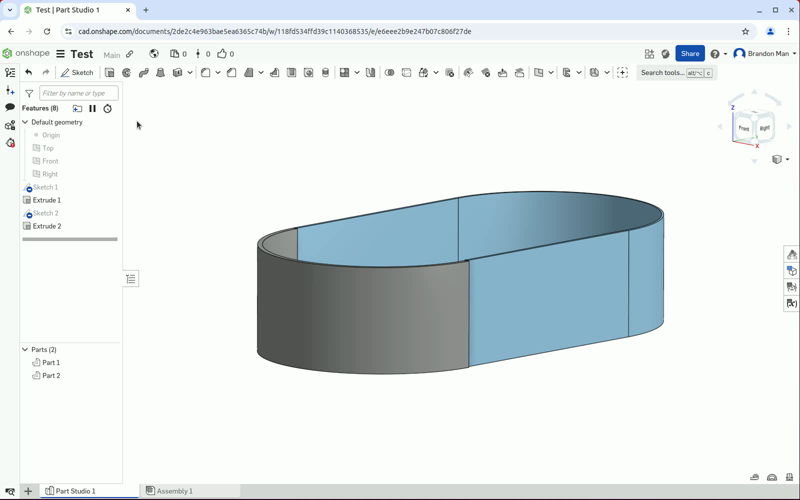
key(left, 3)
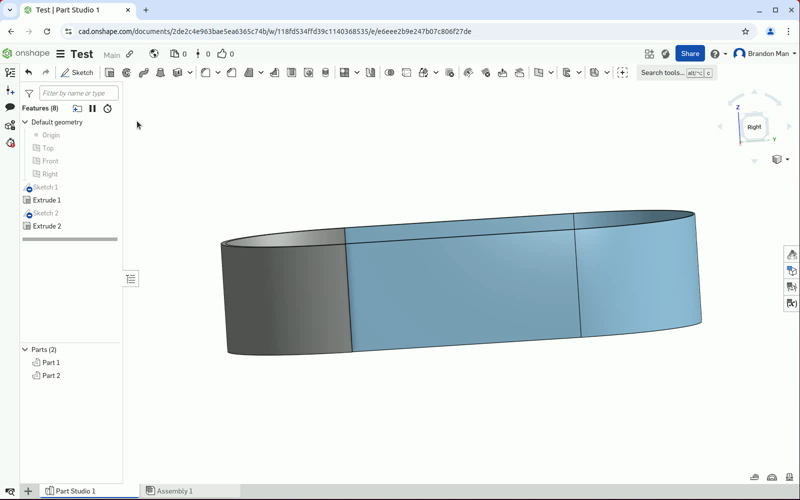
key(right, 3)
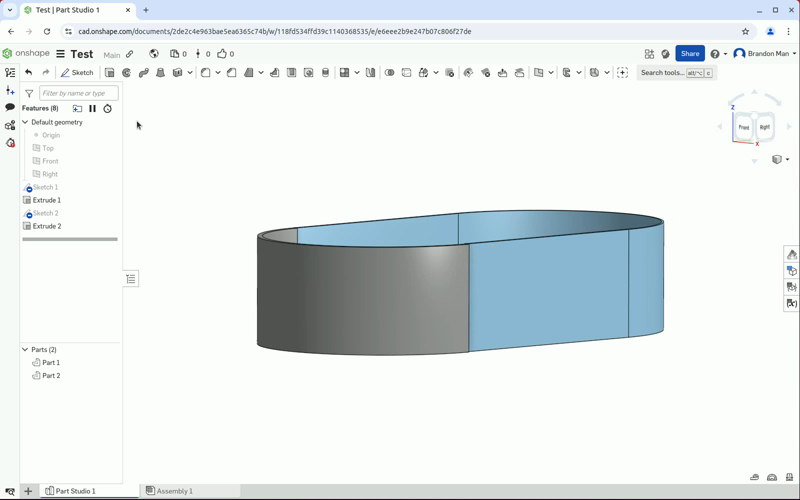
key(down, 3)
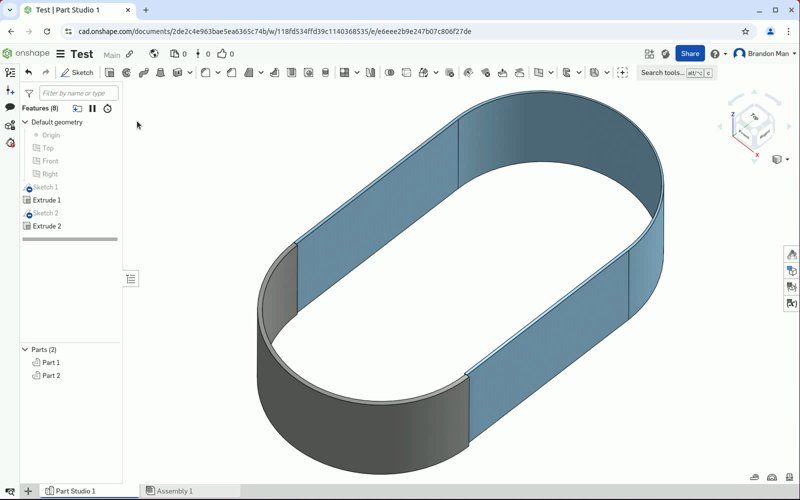
mouse_move(73, 189)
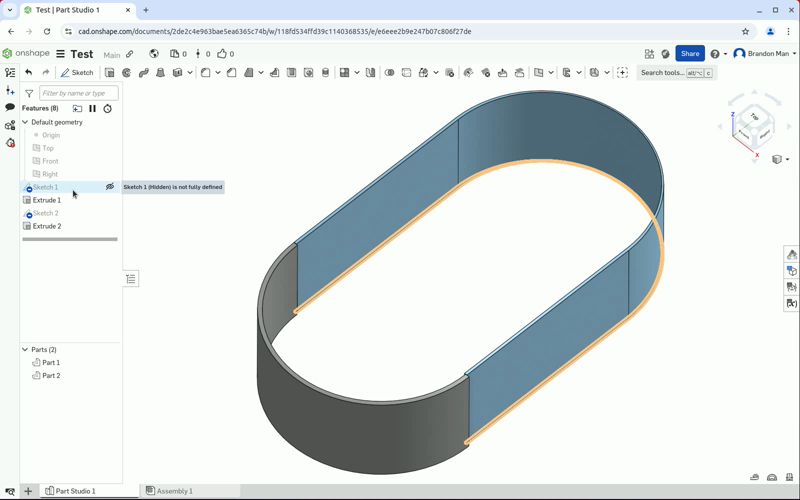
click(73, 189)